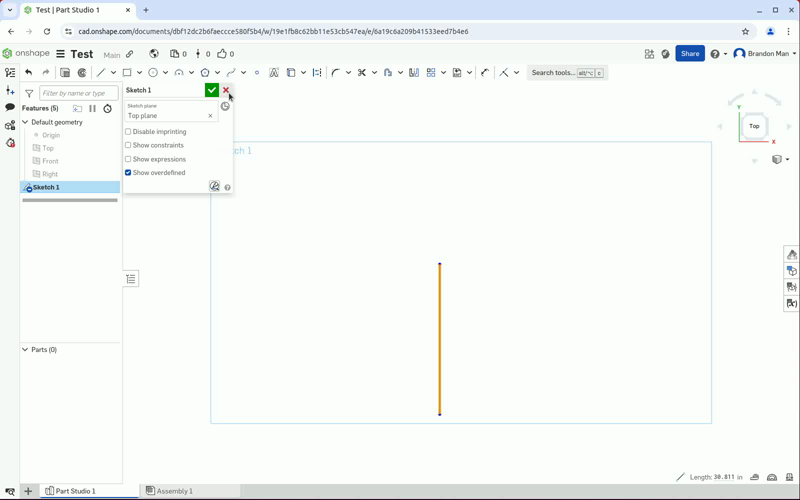
key(shift+h)
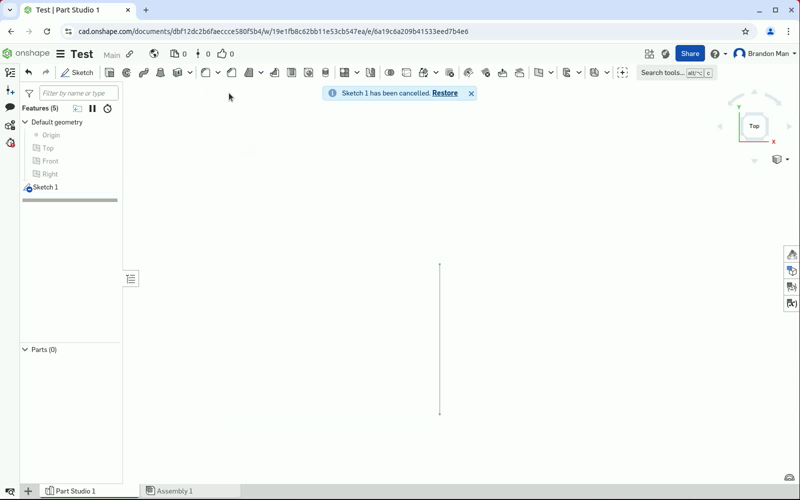
key(shift+s)
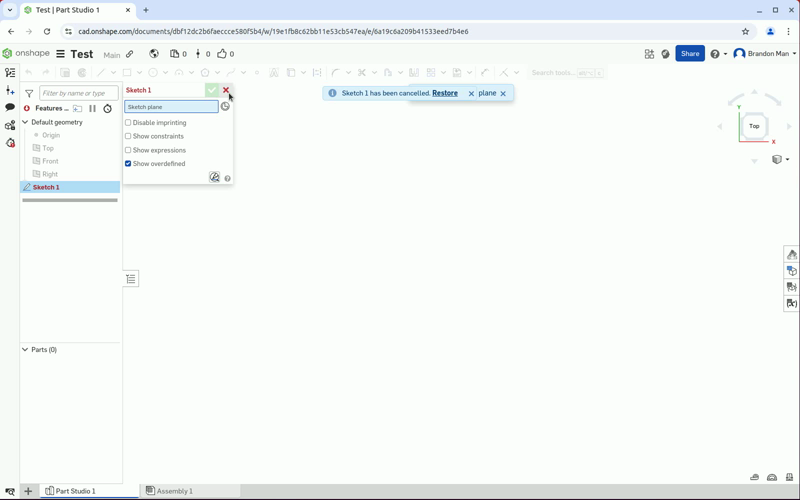
mouse_move(73, 150)
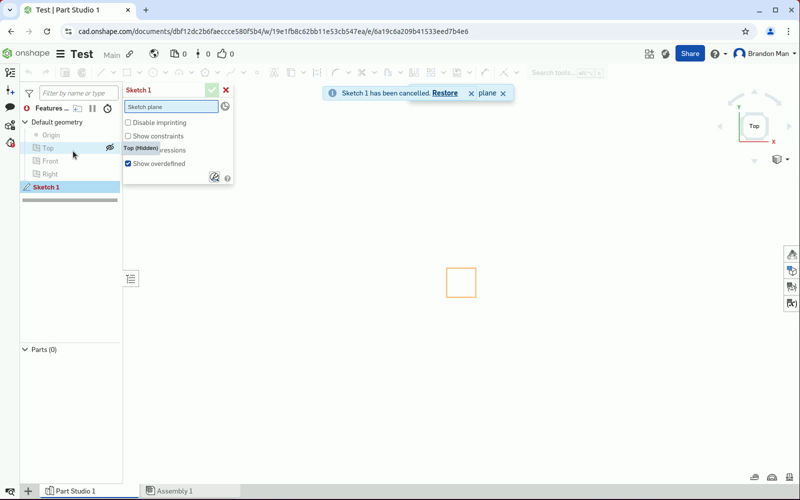
click(73, 150)
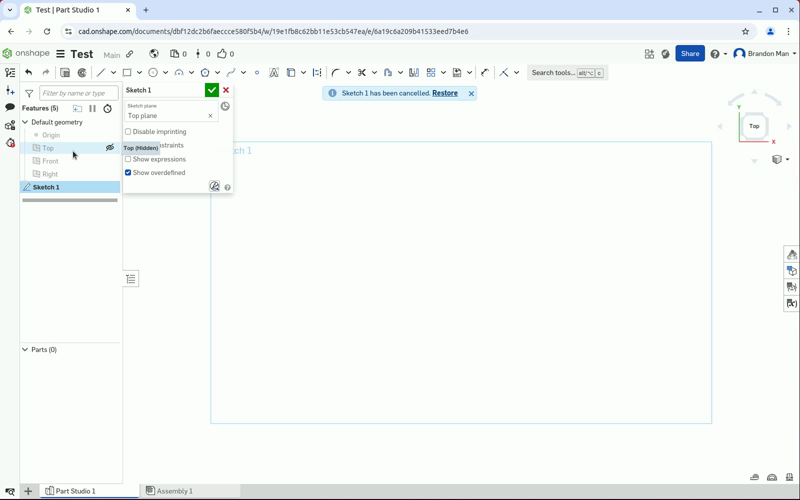
mouse_move(73, 352)
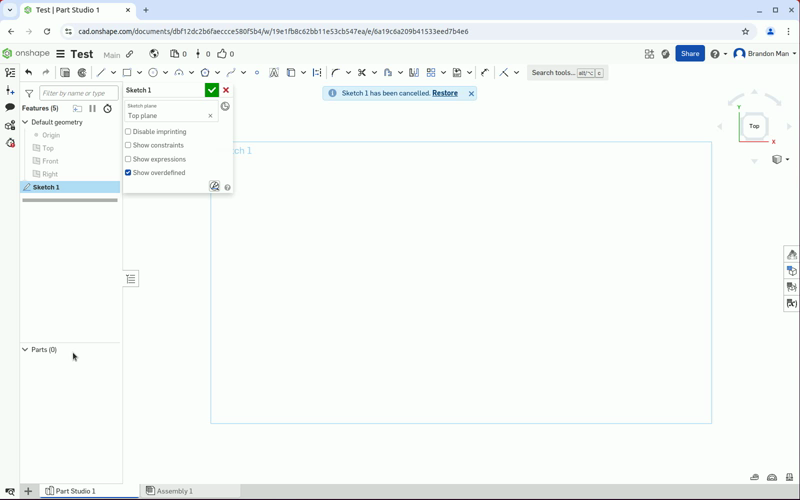
key(y)
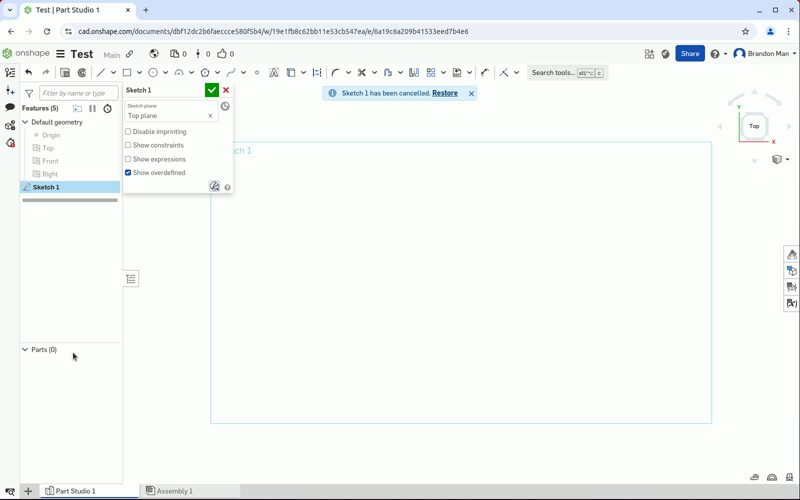
key(c)
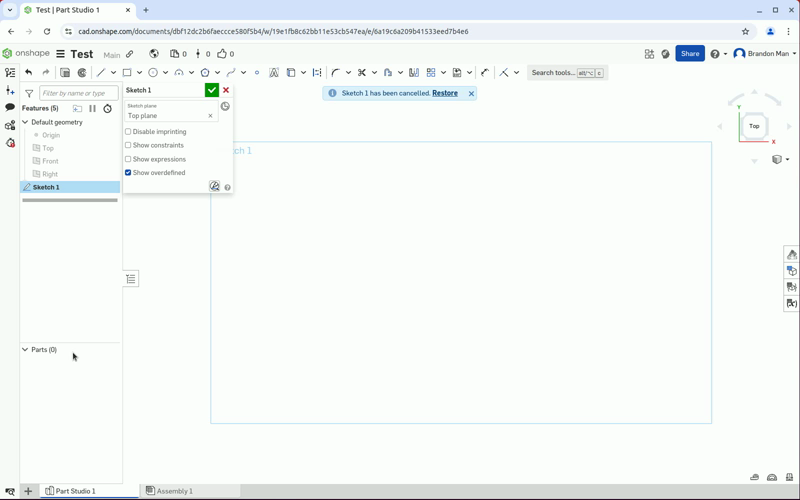
key_down(shift)
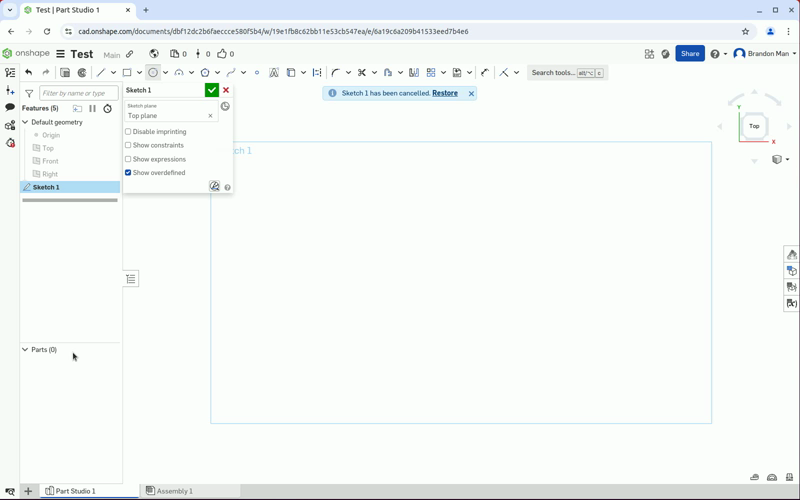
mouse_move(530, 282)
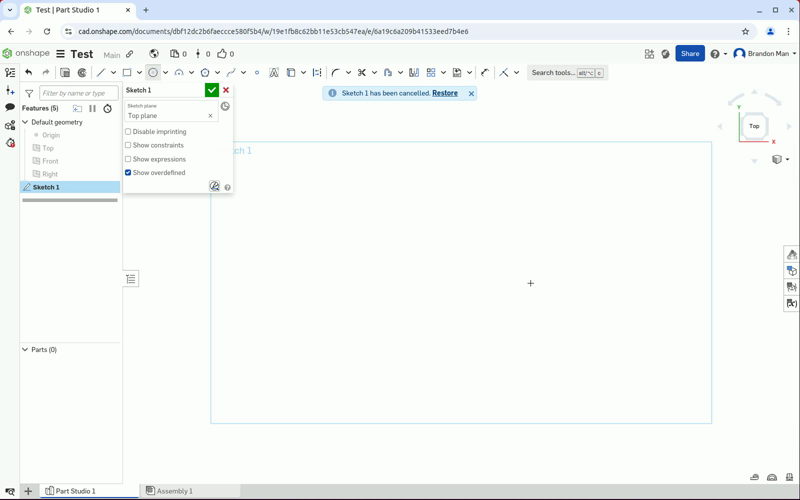
click(530, 282)
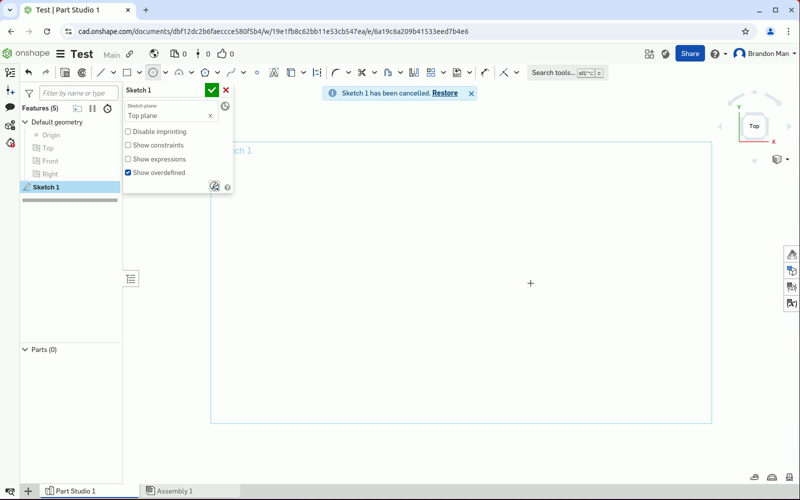
key_up(shift)
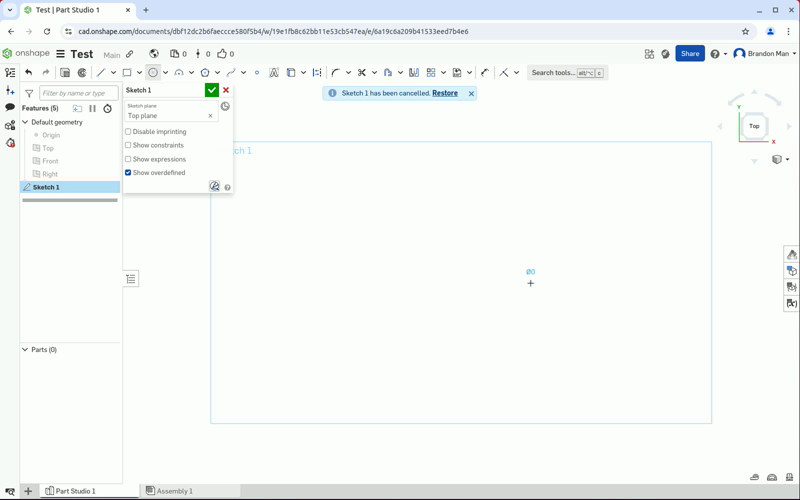
mouse_move(554, 282)
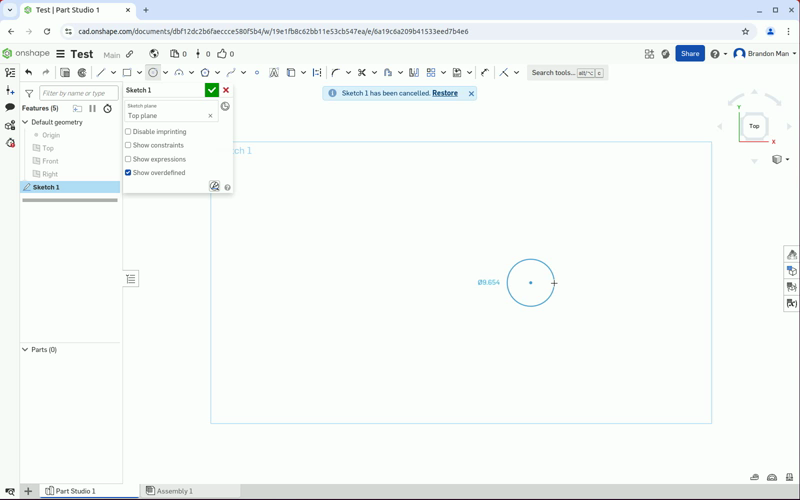
click(554, 282)
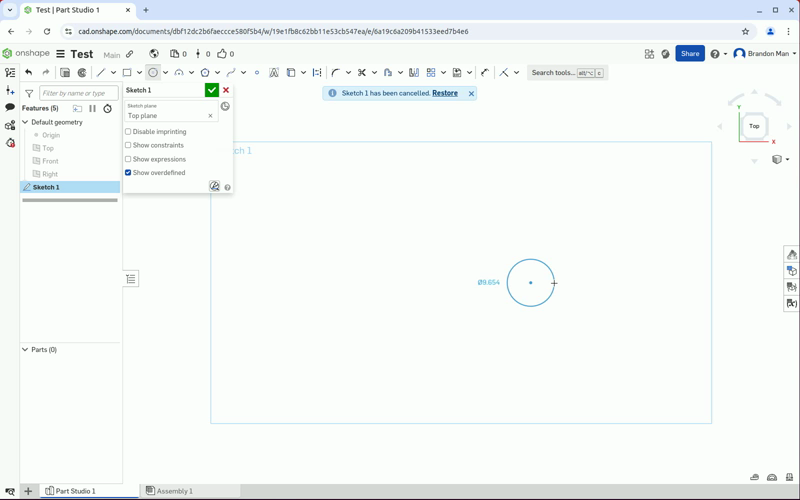
key(esc)
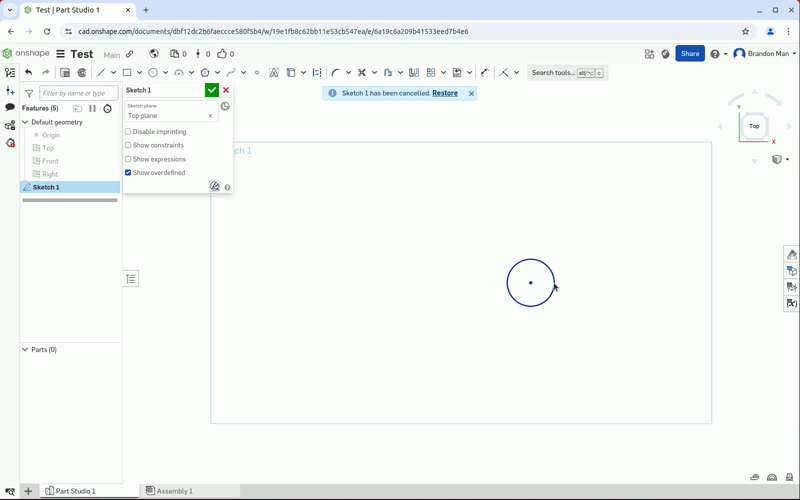
mouse_move(531, 261)
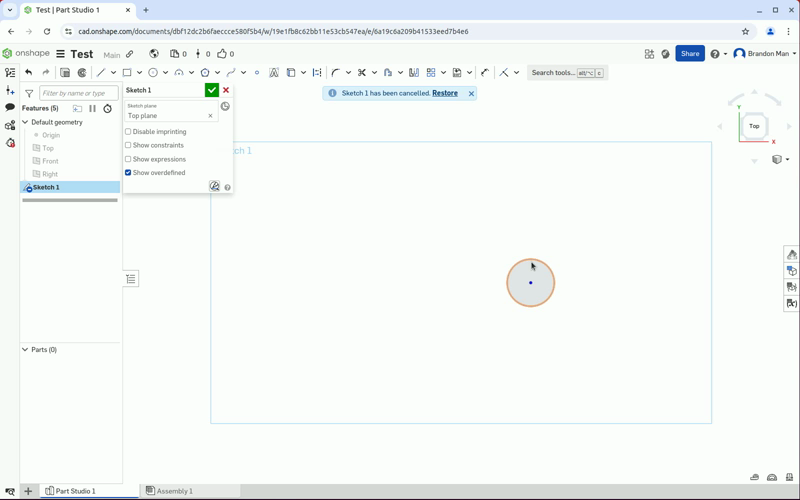
scroll(6)
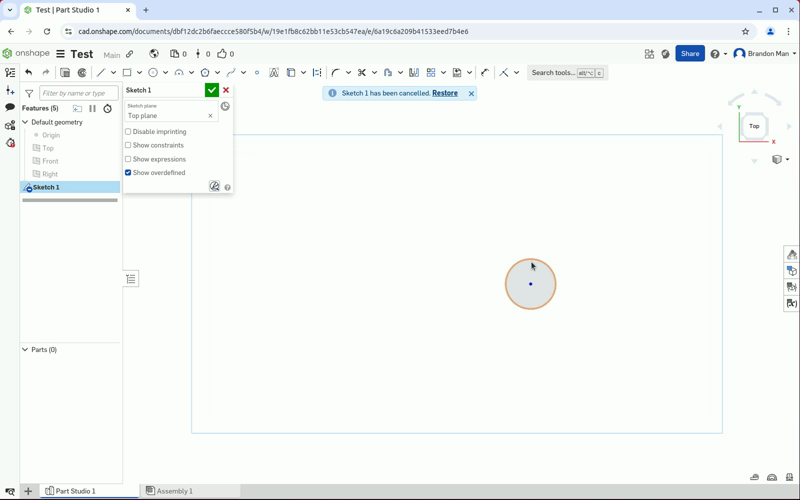
scroll(6)
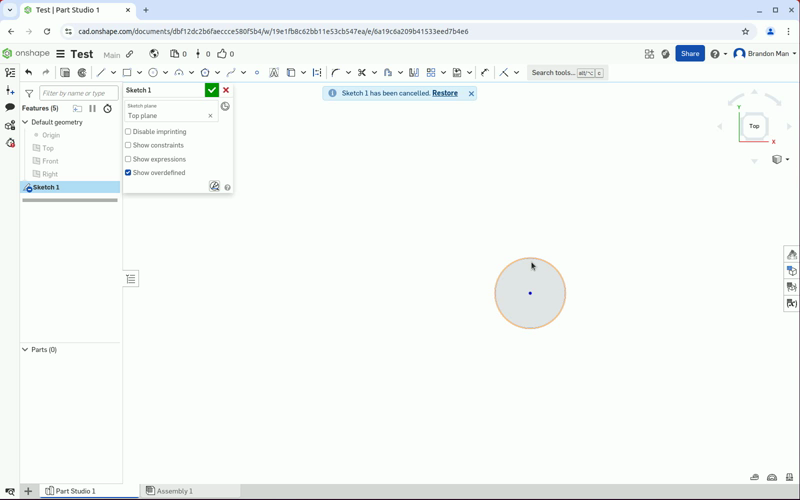
scroll(6)
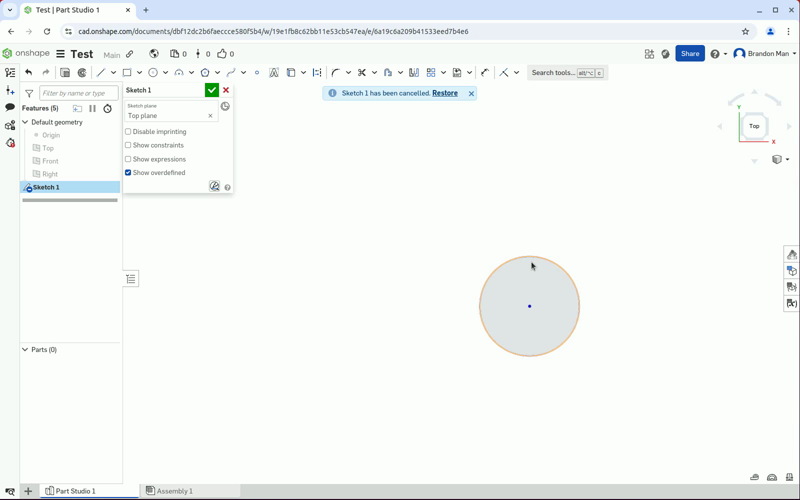
scroll(6)
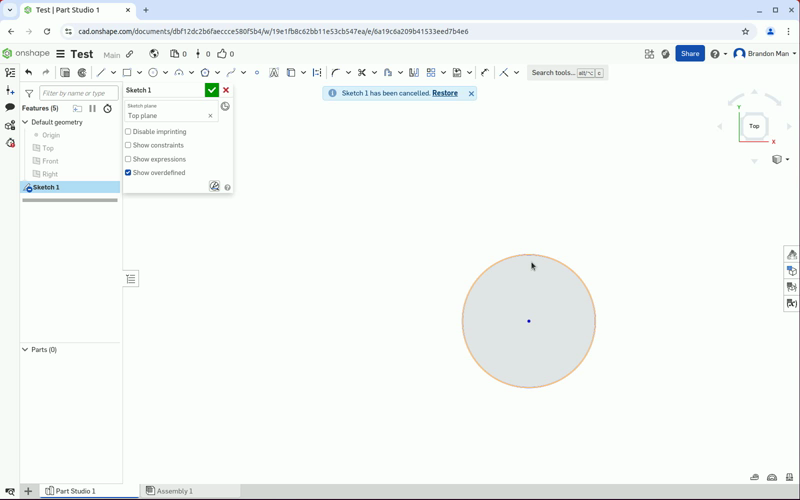
scroll(6)
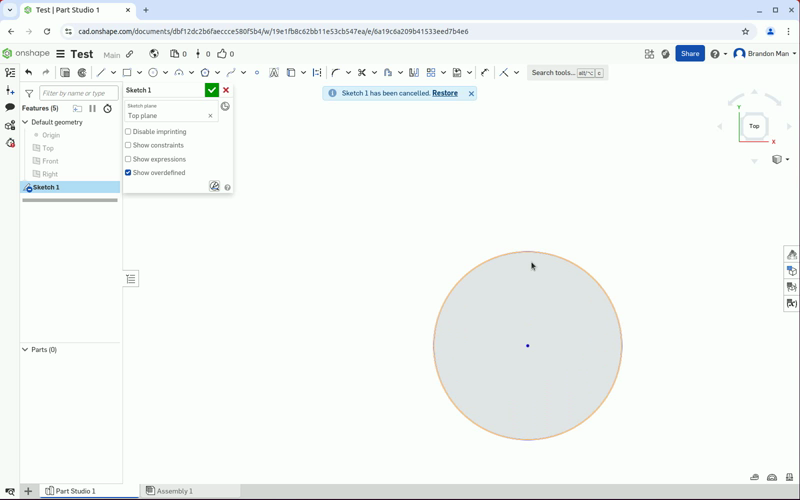
scroll(6)
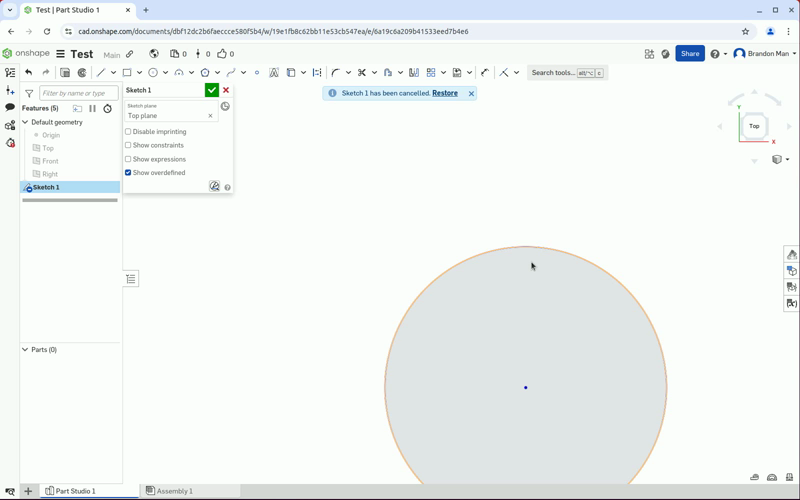
scroll(6)
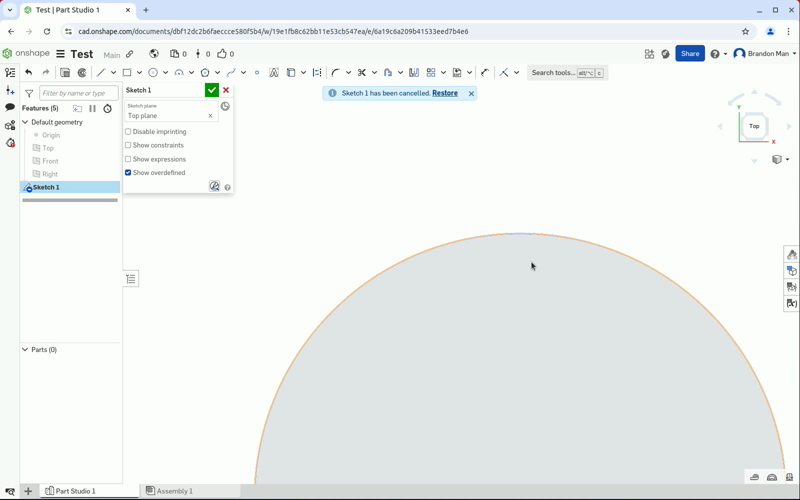
click(531, 261)
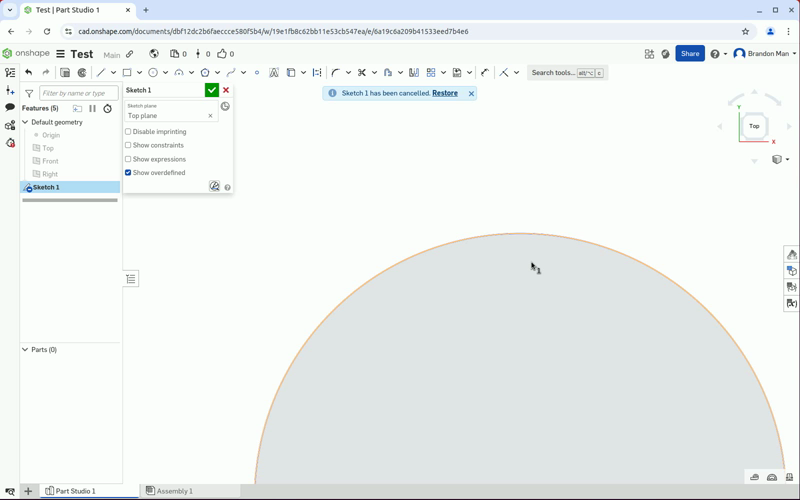
scroll(-6)
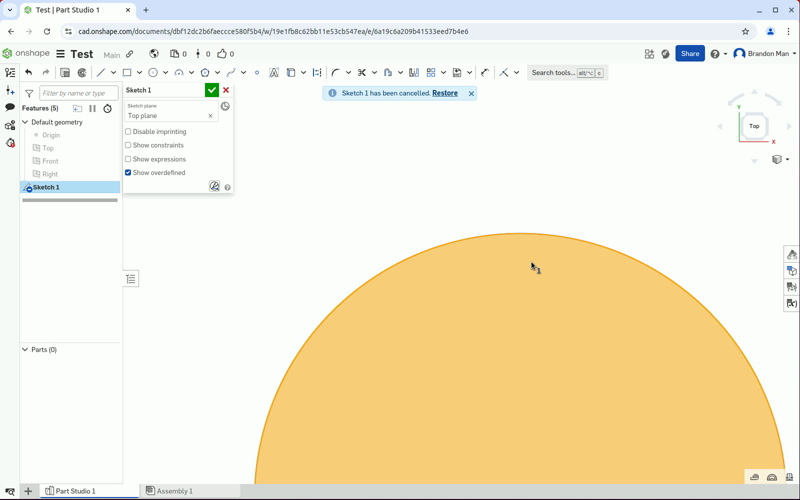
scroll(-6)
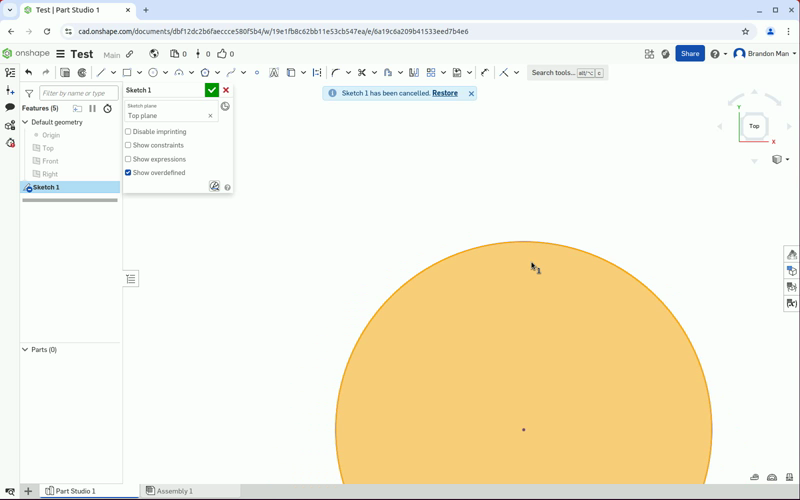
scroll(-6)
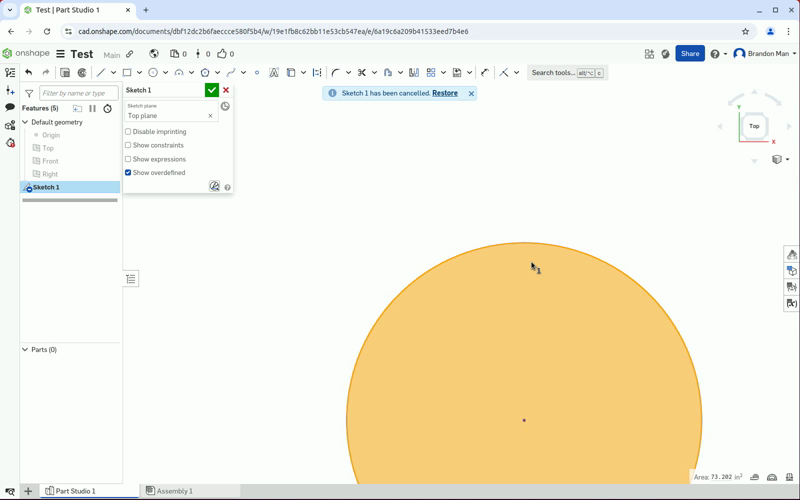
scroll(-6)
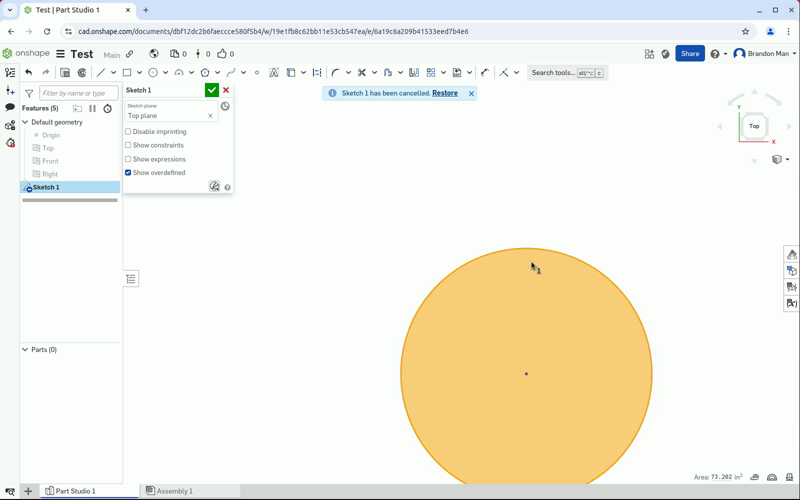
scroll(-6)
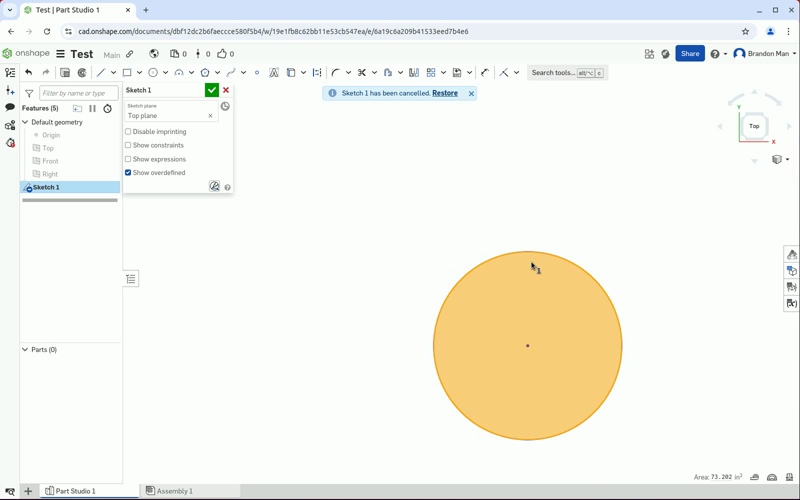
scroll(-6)
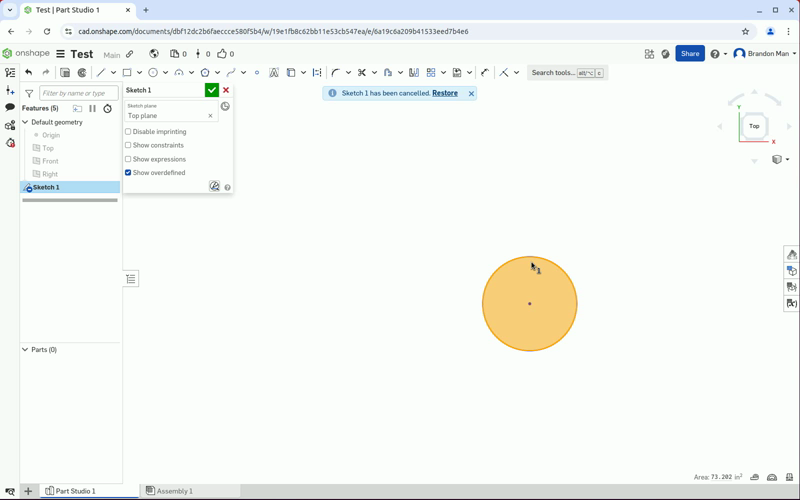
scroll(-6)
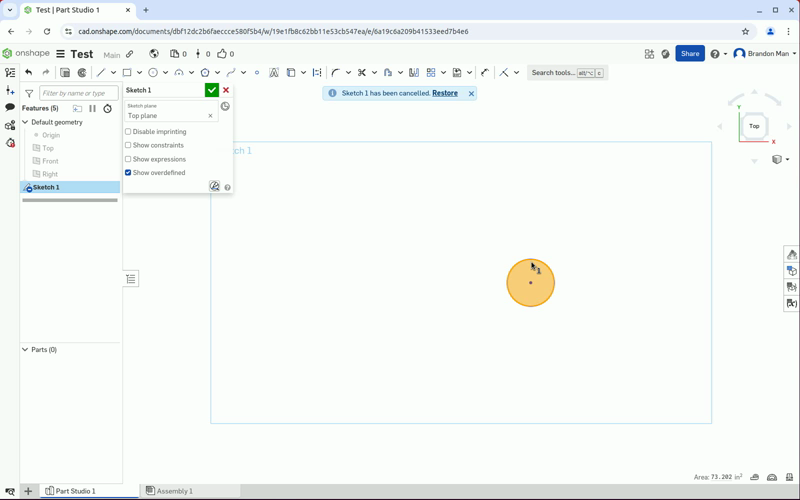
mouse_move(73, 352)
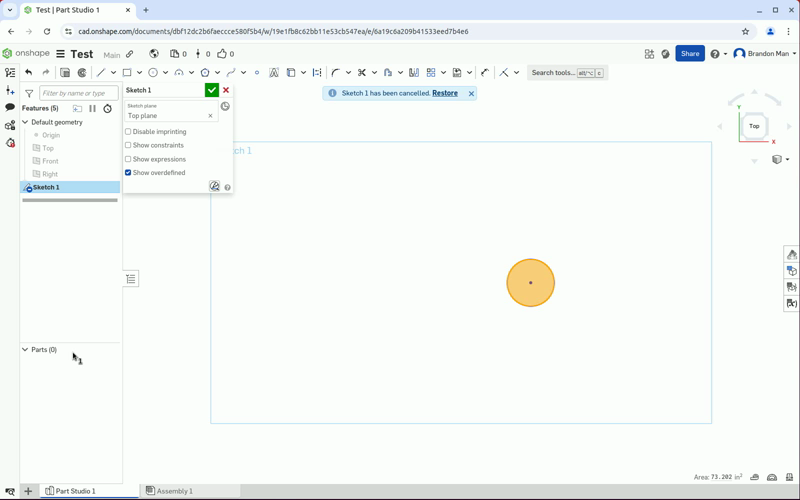
key(shift+y)
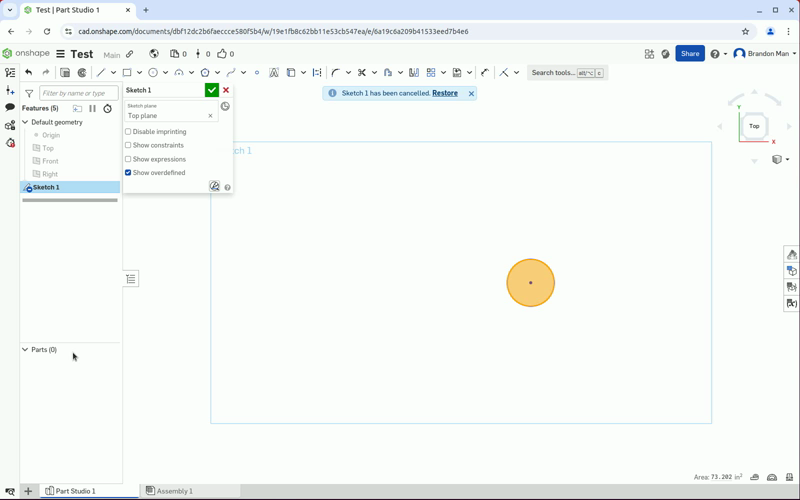
key(shift+e)
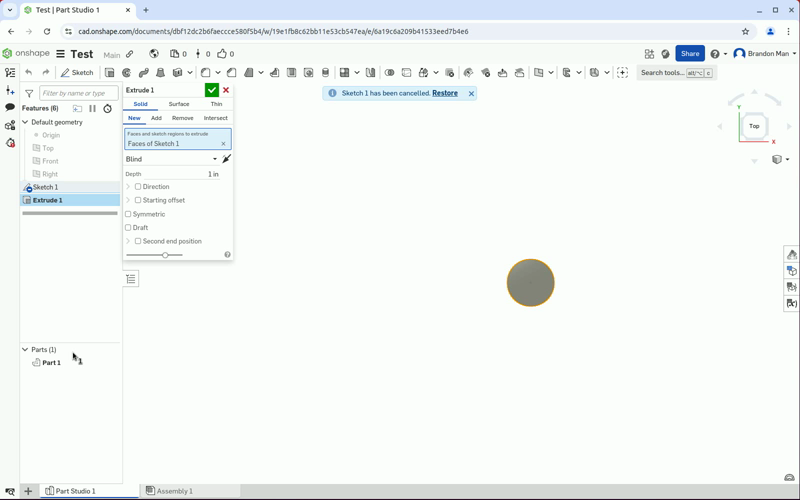
mouse_move(143, 106)
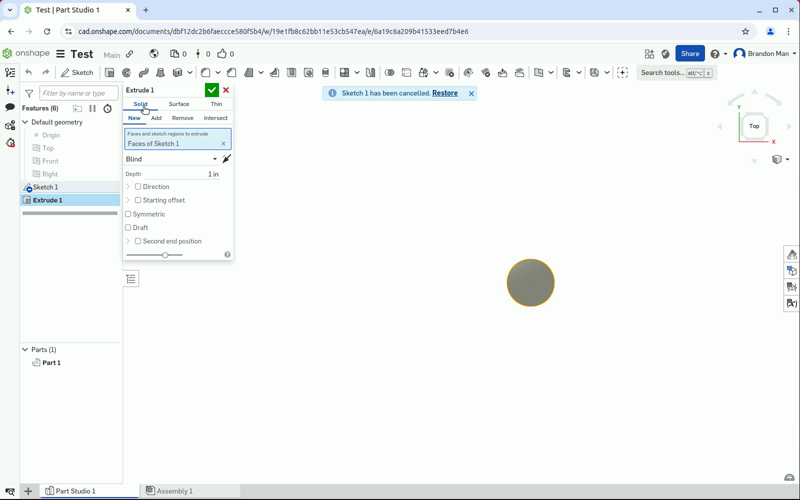
click(143, 106)
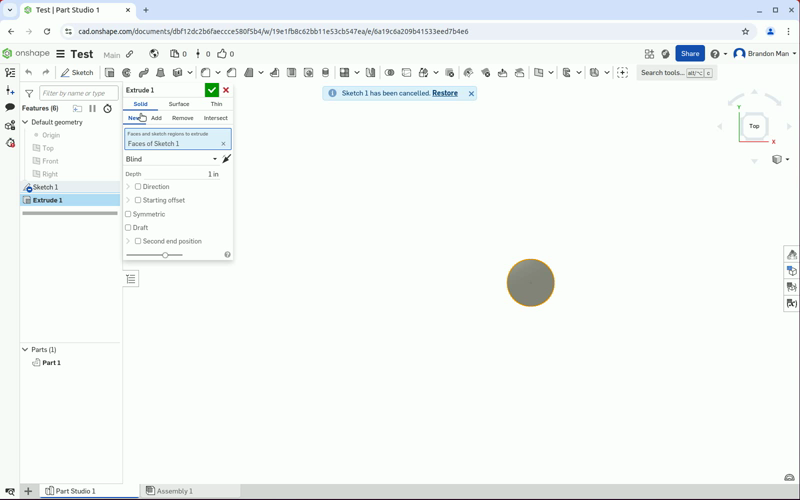
mouse_move(137, 120)
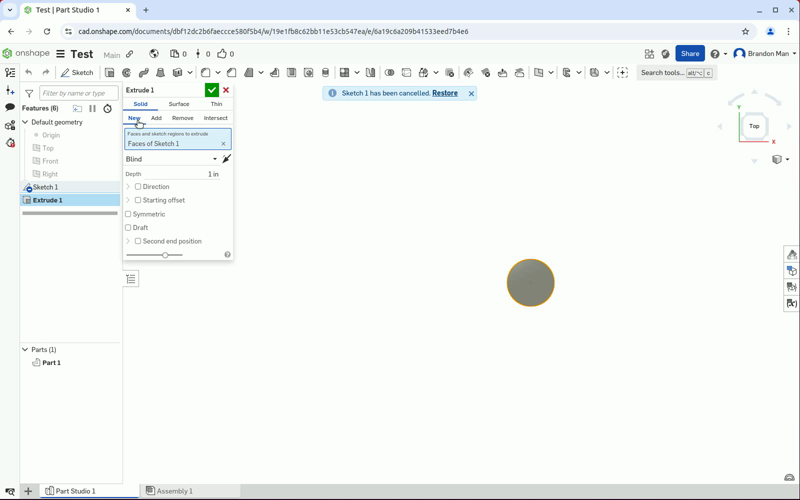
click(137, 120)
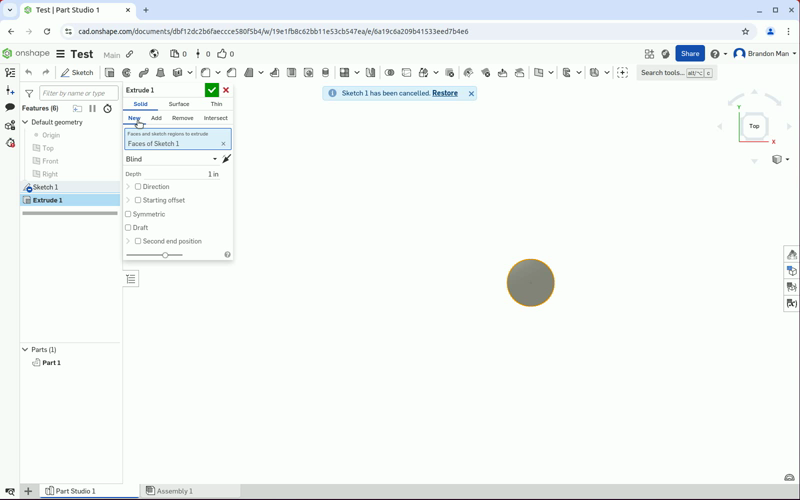
key(tab, 4)
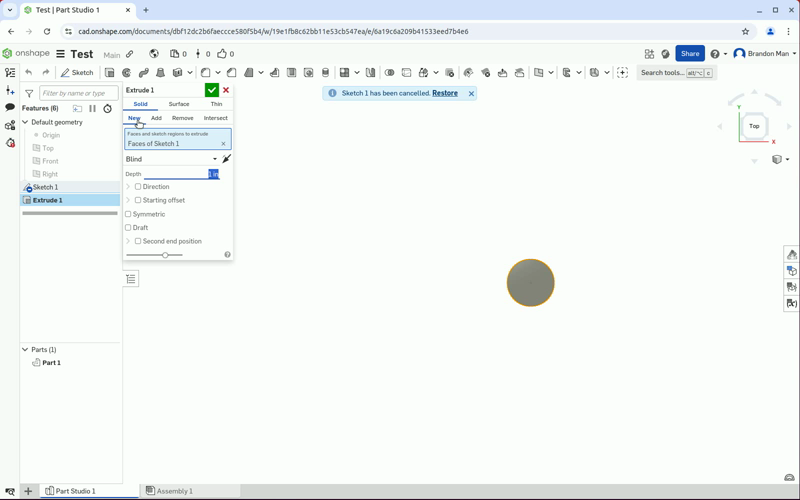
text(7.703)
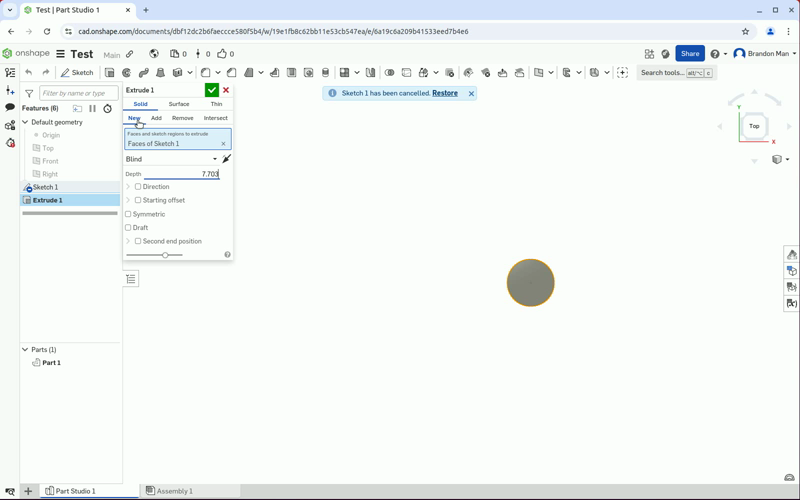
key(enter)
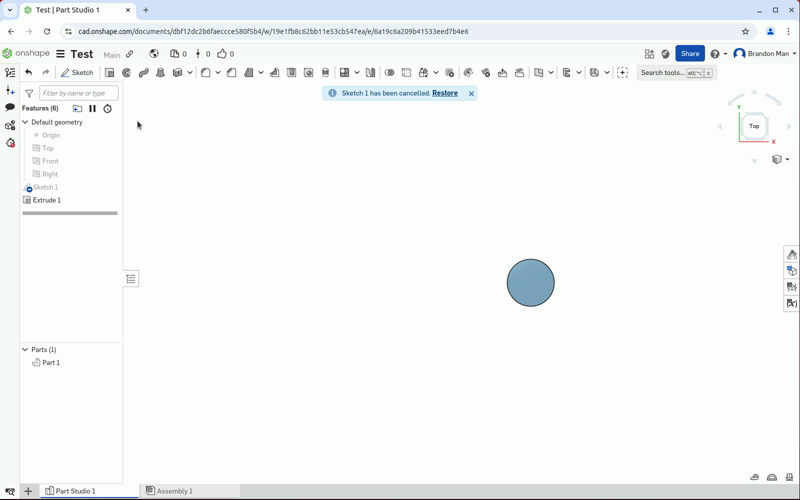
key(shift+h)
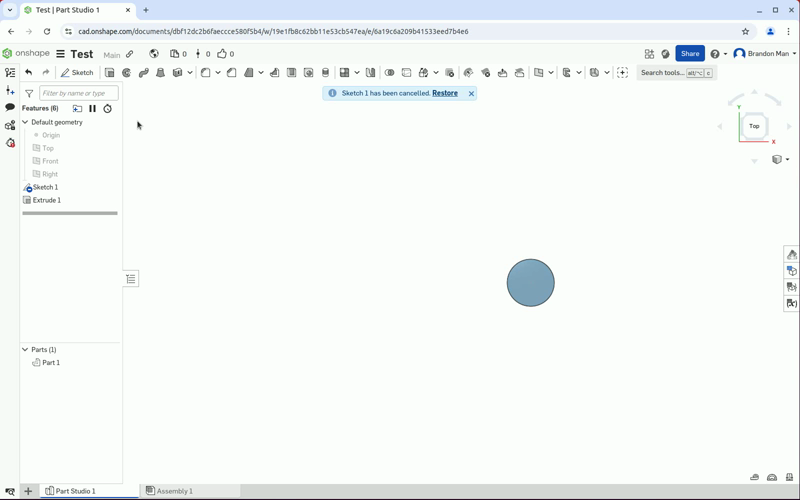
key(shift+h)
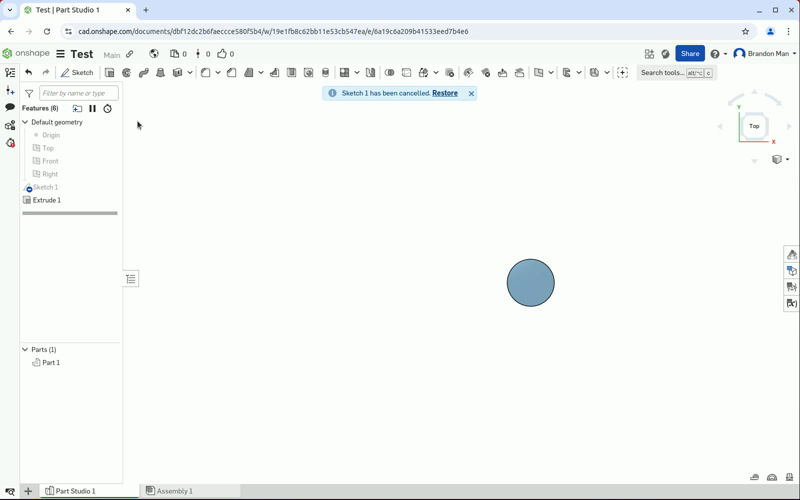
mouse_move(73, 189)
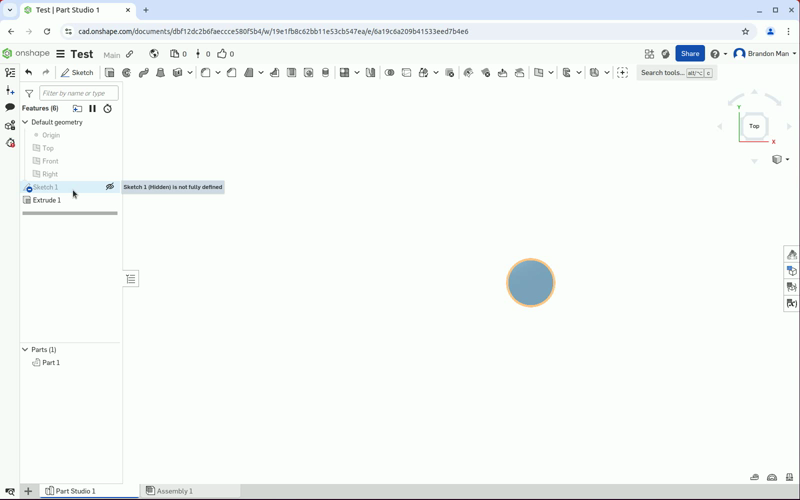
click(73, 189)
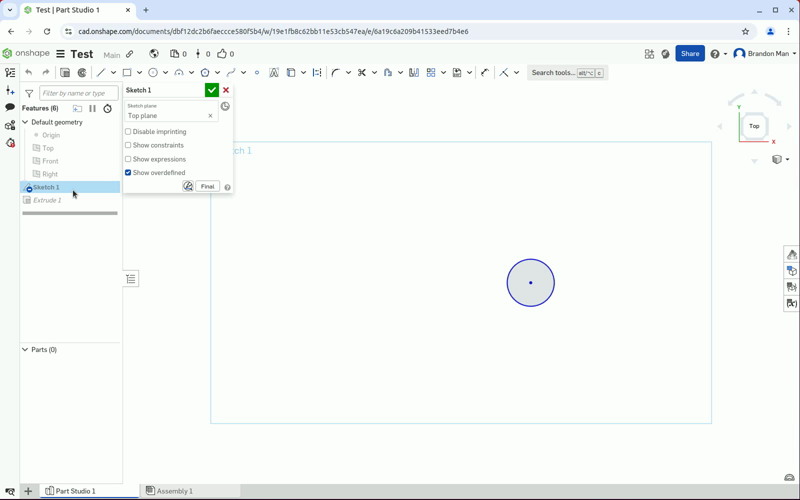
mouse_move(229, 92)
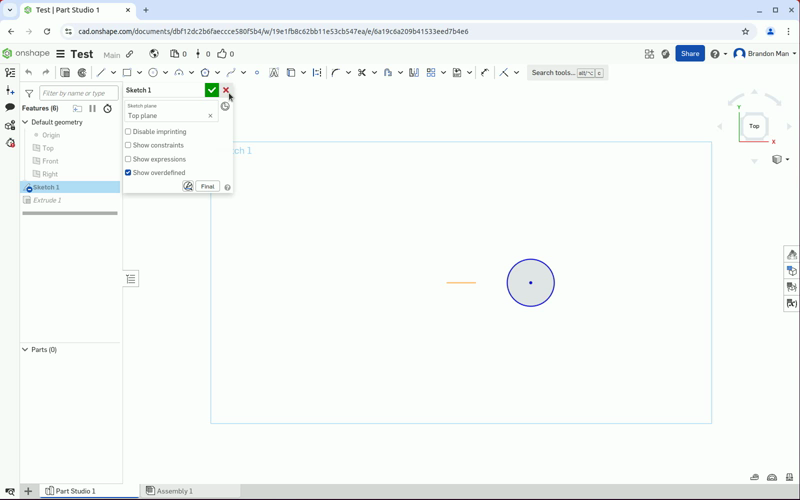
click(229, 92)
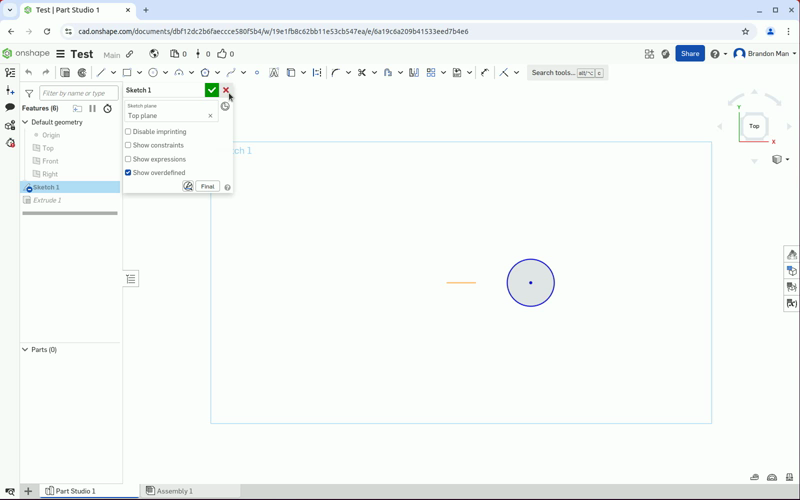
key(shift+s)
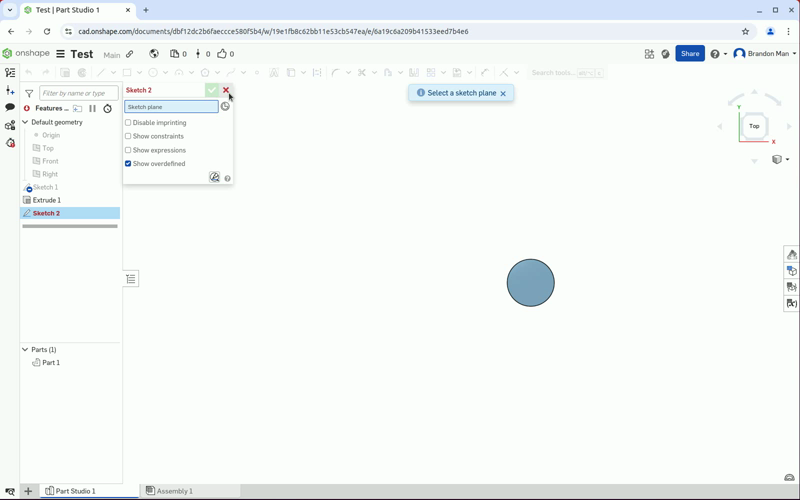
mouse_move(73, 150)
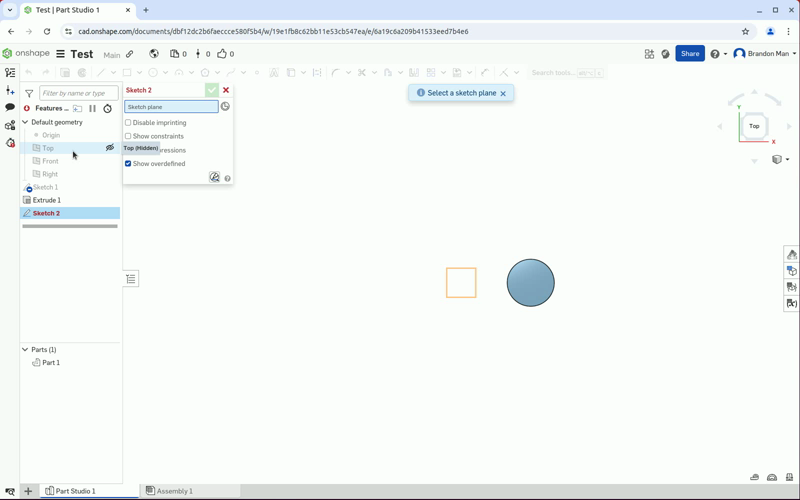
click(73, 150)
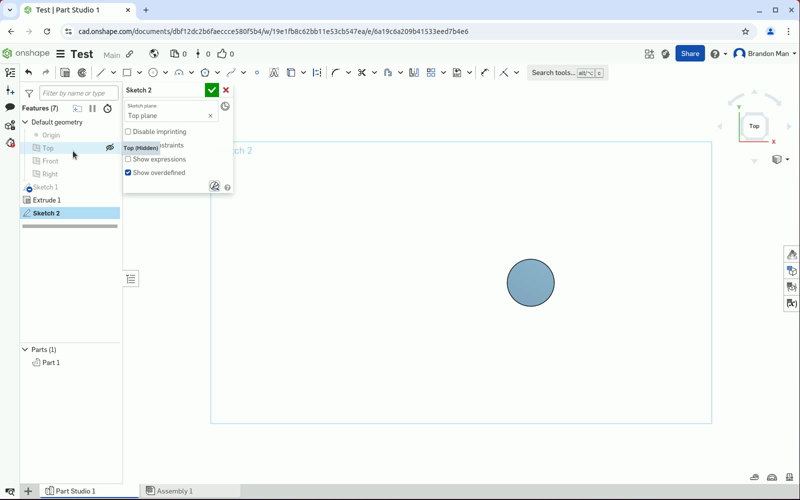
mouse_move(73, 352)
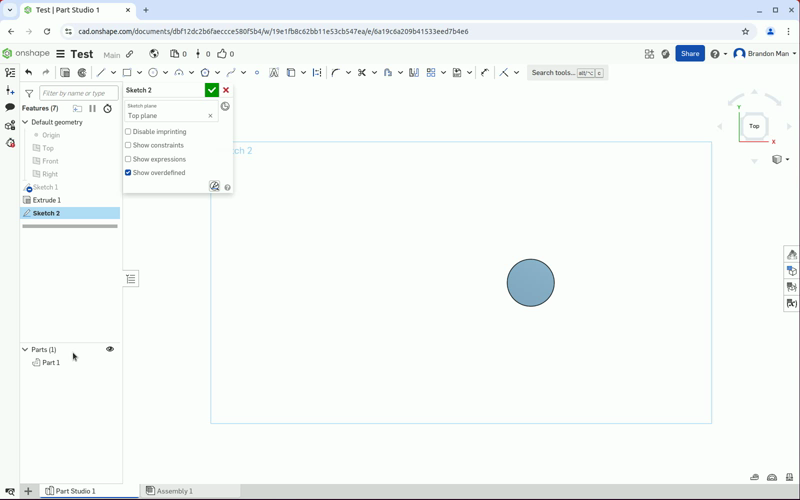
key(y)
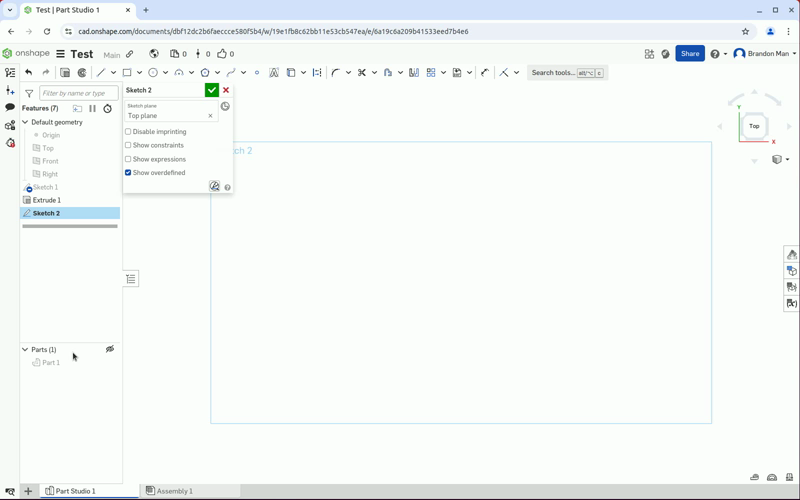
key(l)
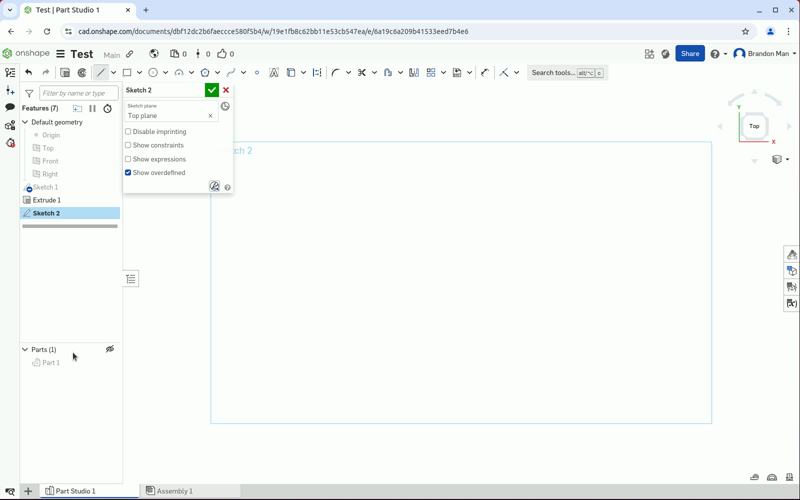
key_down(shift)
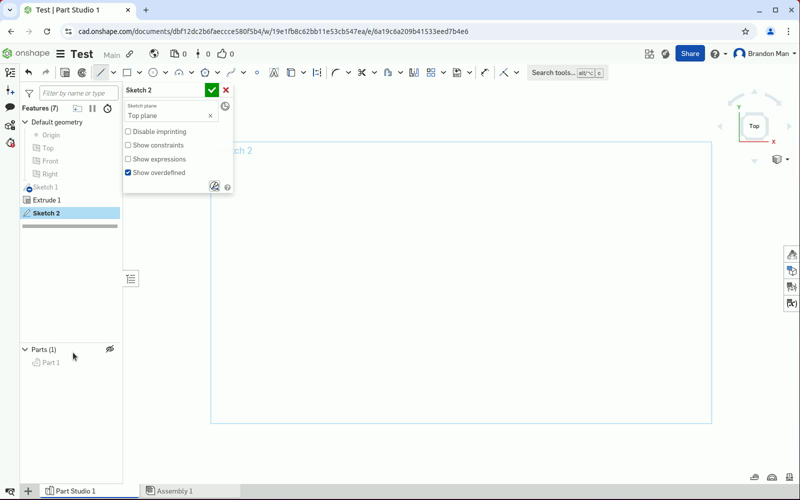
mouse_move(391, 326)
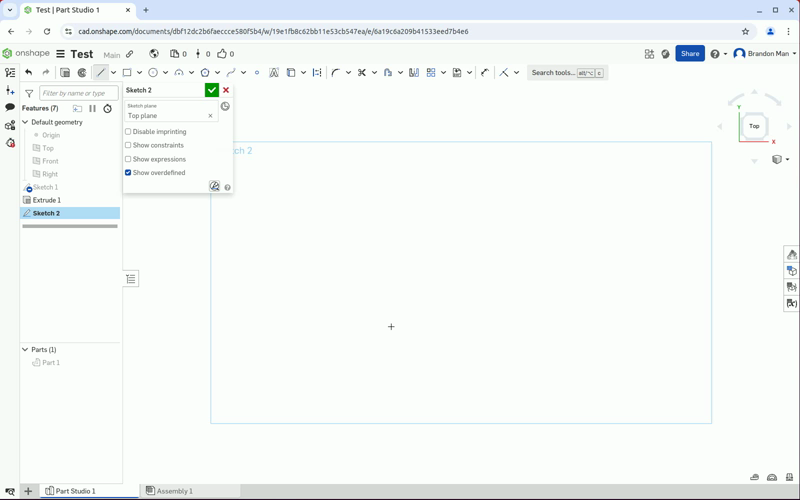
click(391, 326)
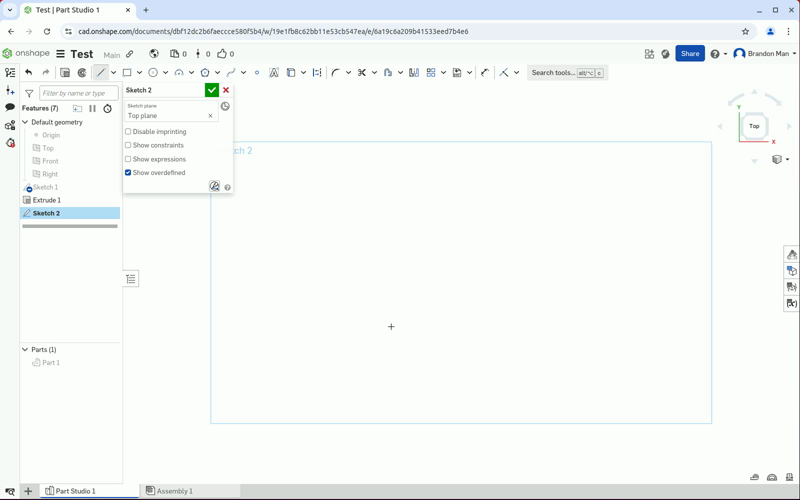
key_up(shift)
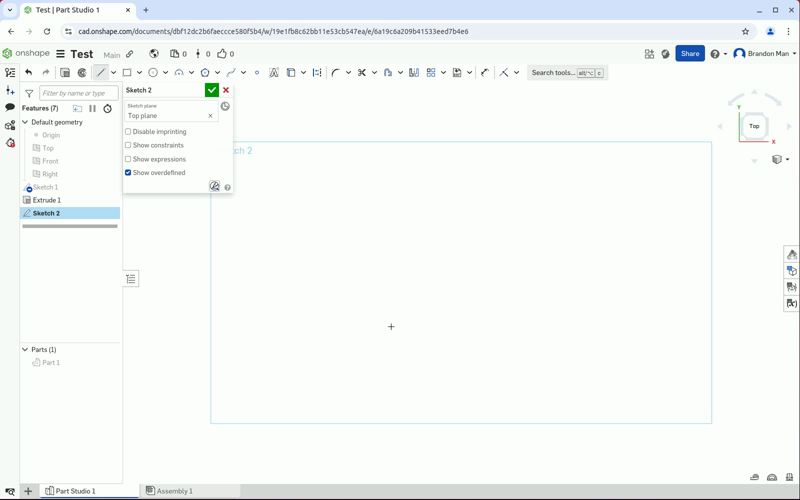
key_down(shift)
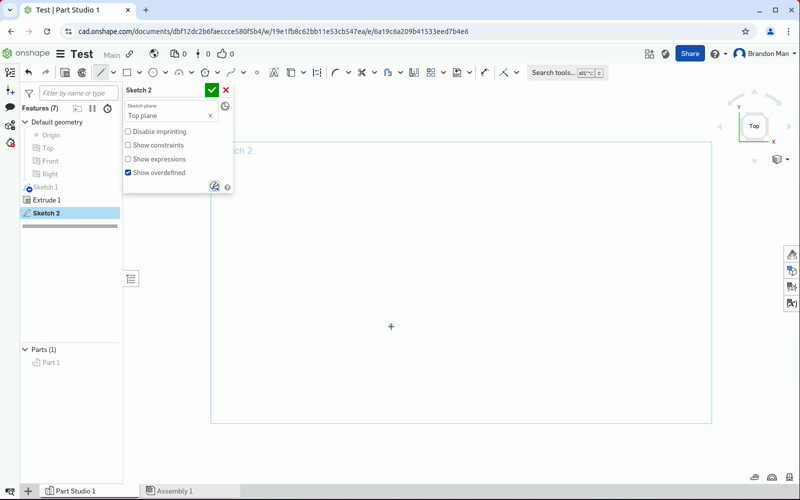
mouse_move(529, 324)
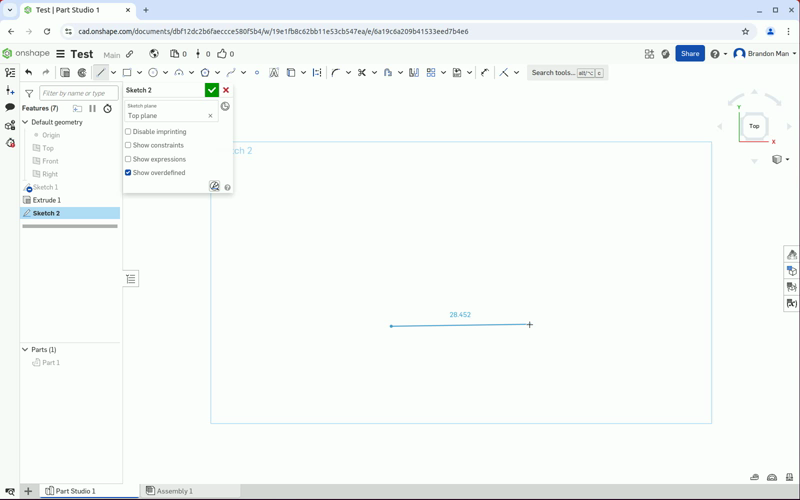
click(529, 324)
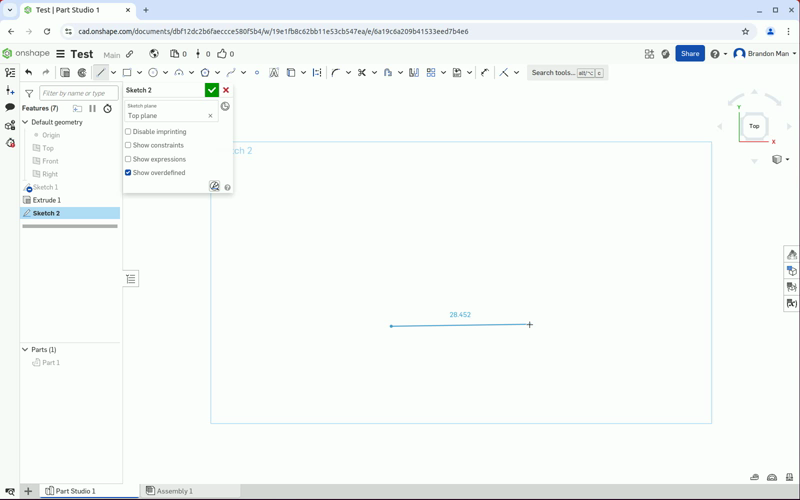
key_up(shift)
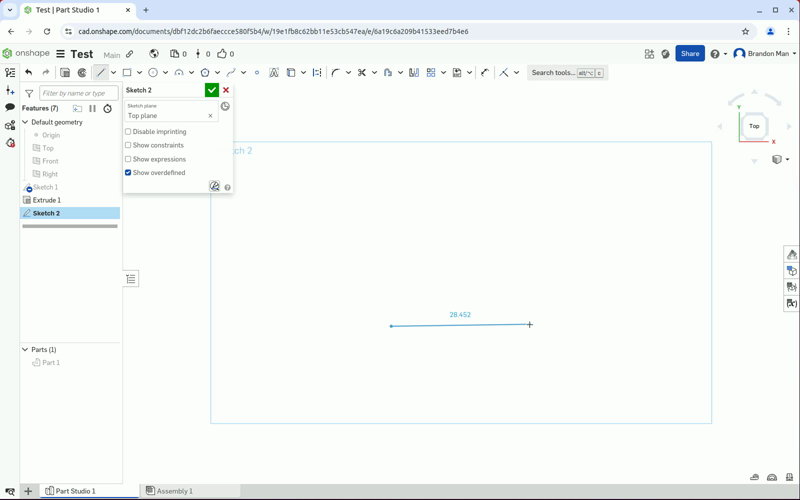
key(esc)
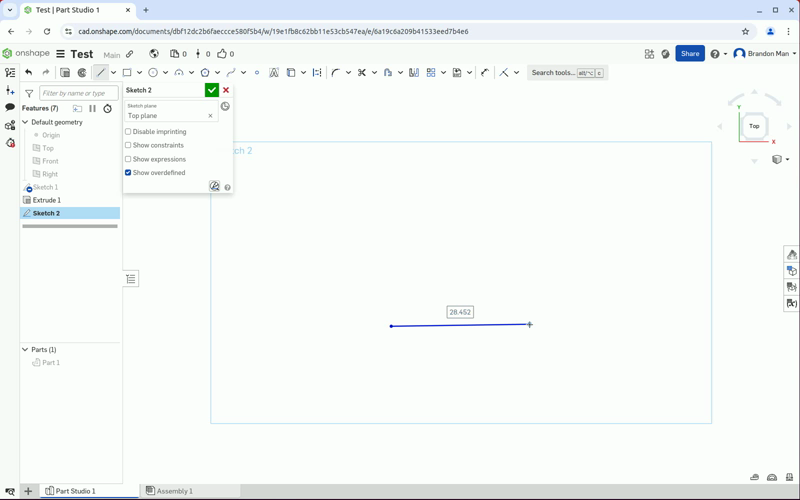
key(a)
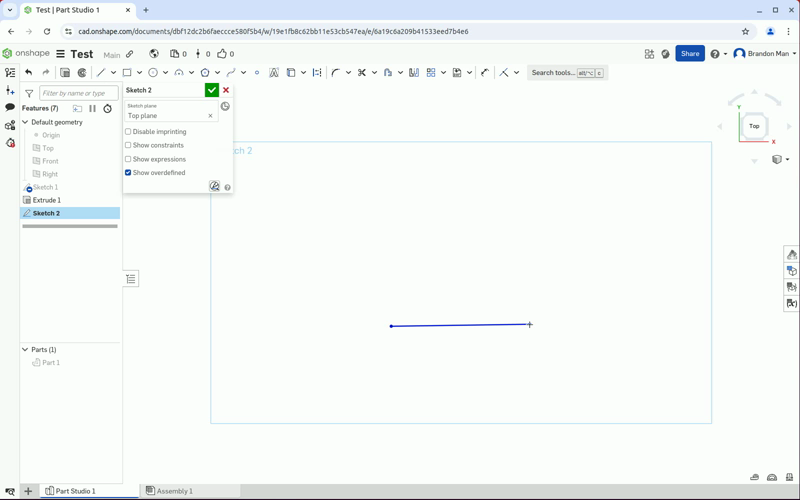
mouse_move(529, 324)
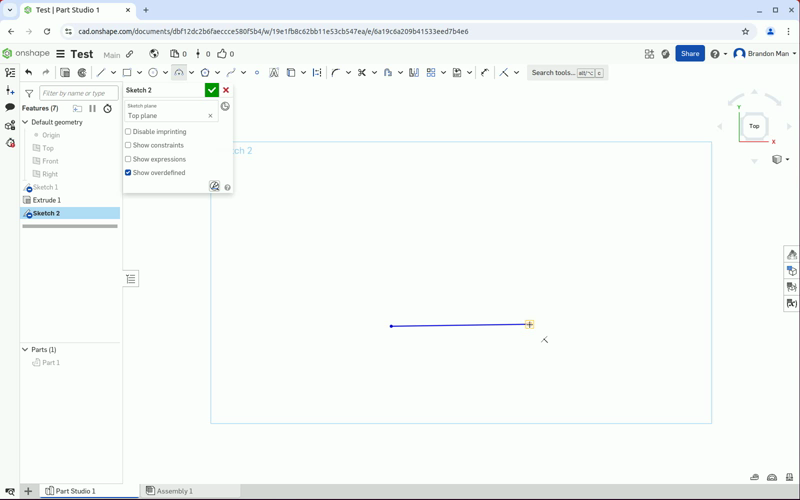
click(529, 324)
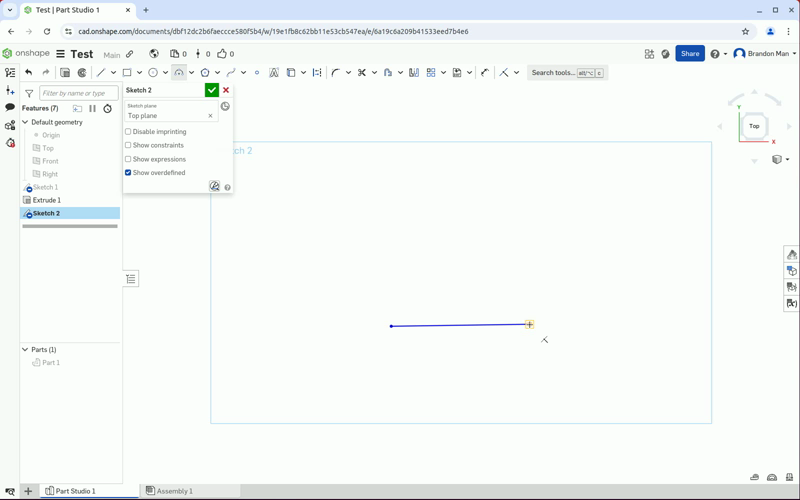
key_down(shift)
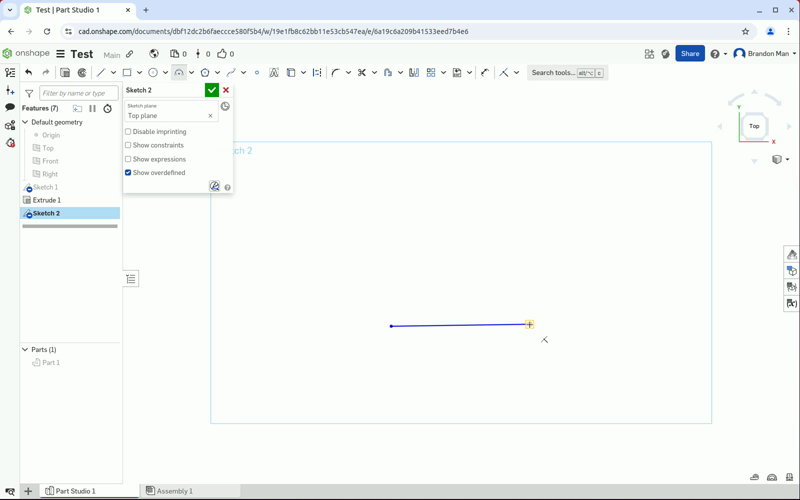
mouse_move(529, 241)
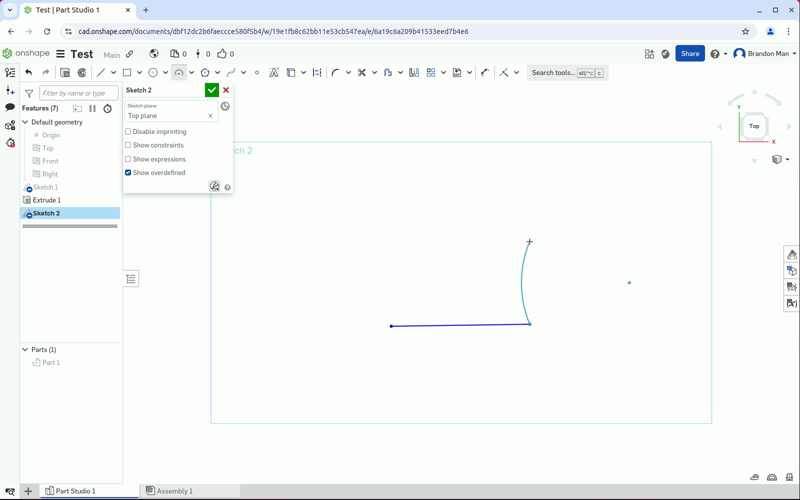
click(529, 241)
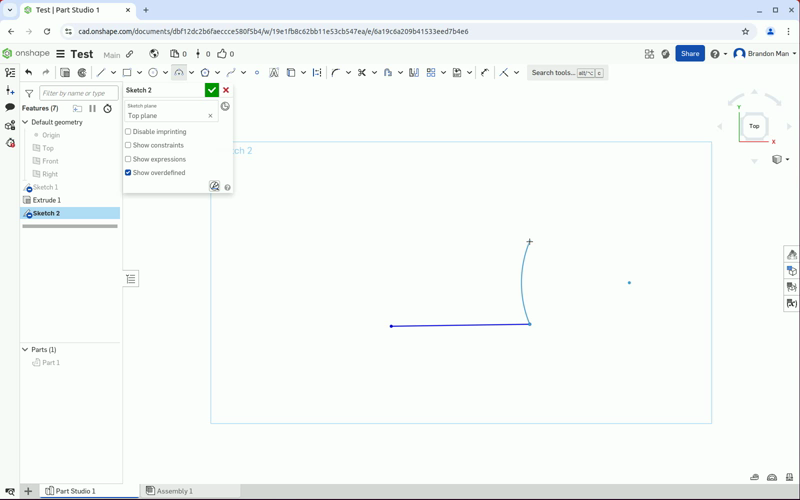
mouse_move(570, 282)
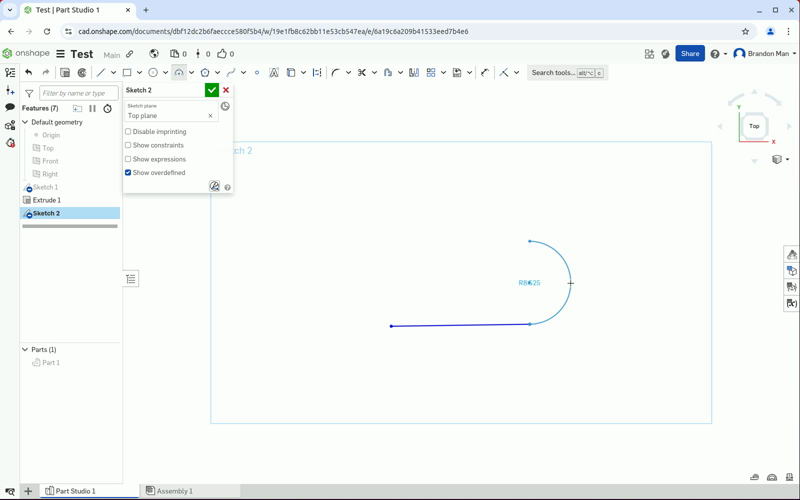
click(570, 282)
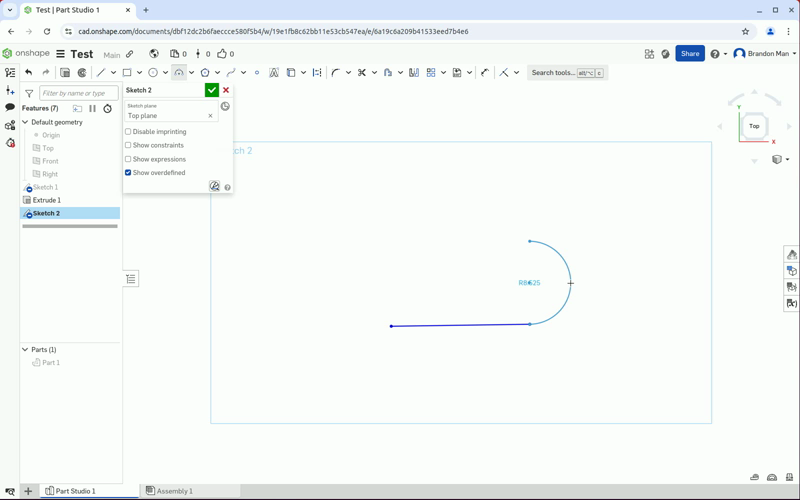
key_up(shift)
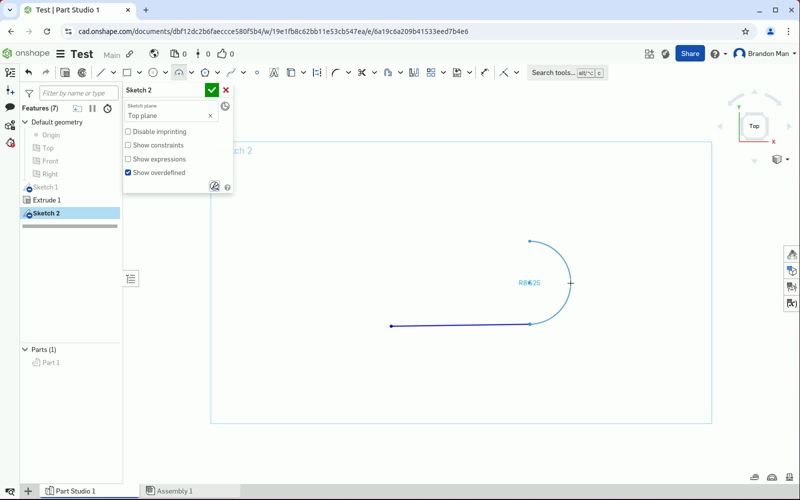
key(esc)
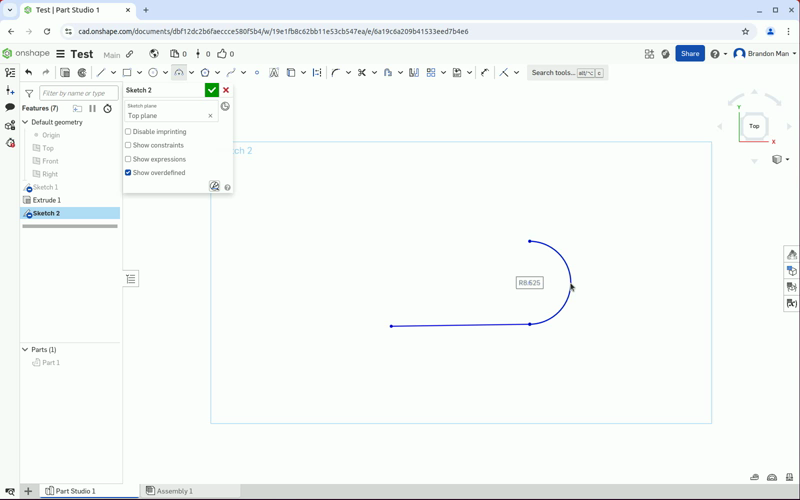
key(l)
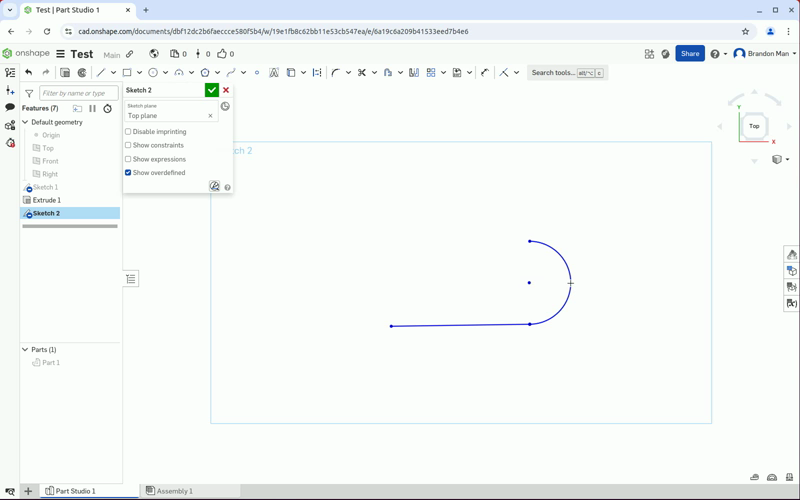
mouse_move(529, 241)
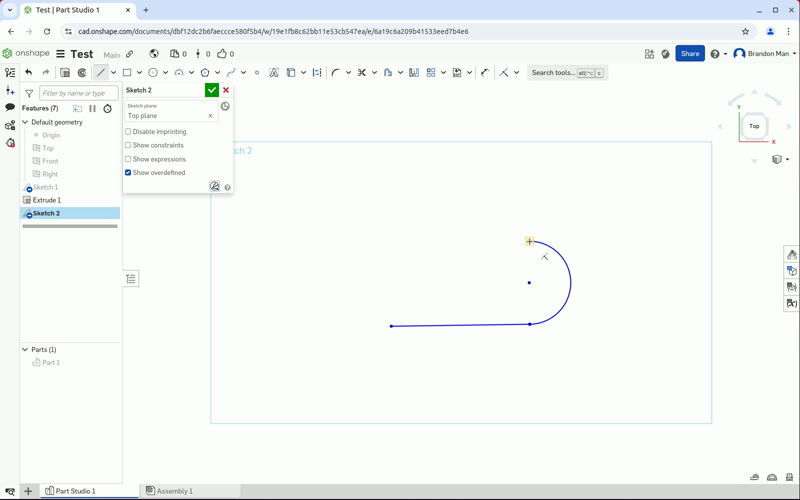
click(529, 241)
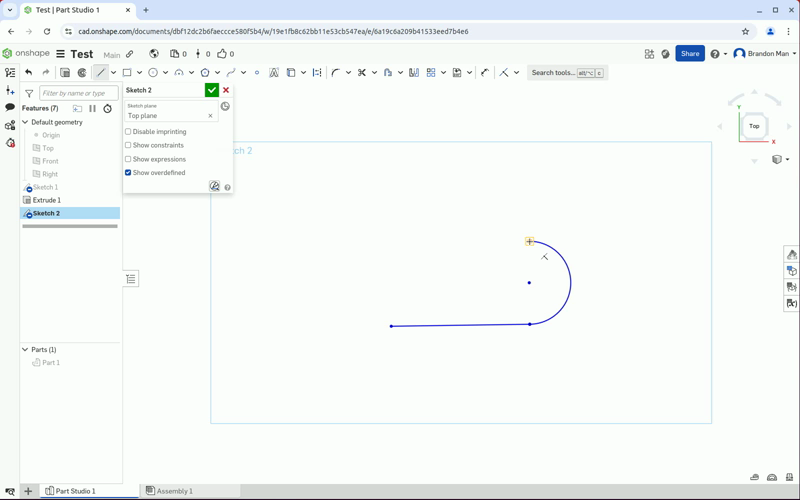
key_down(shift)
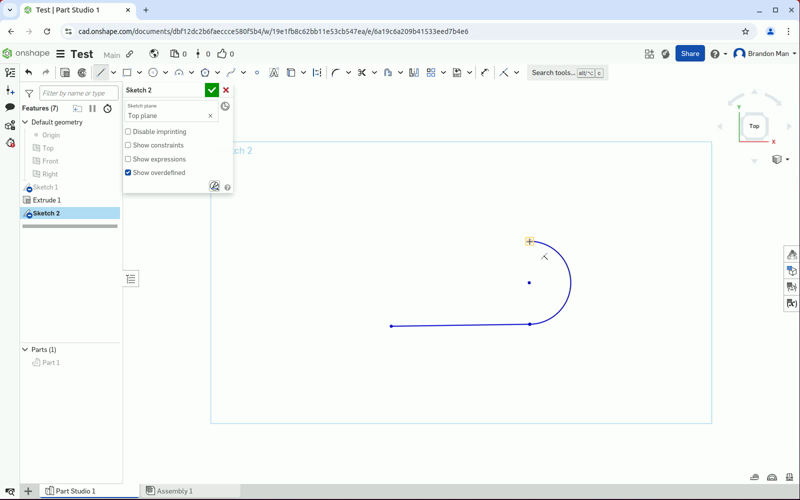
mouse_move(391, 241)
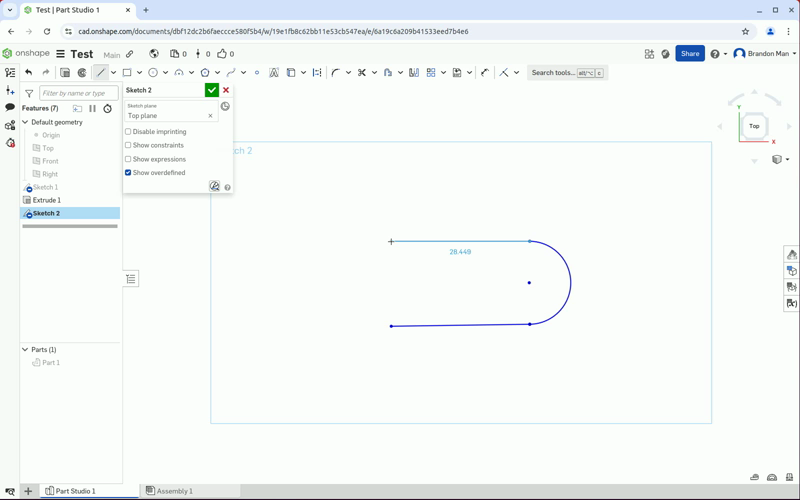
click(391, 241)
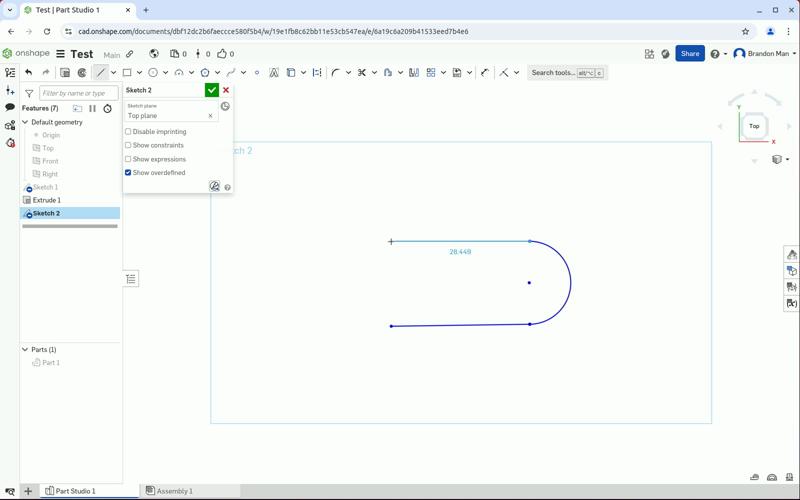
key_up(shift)
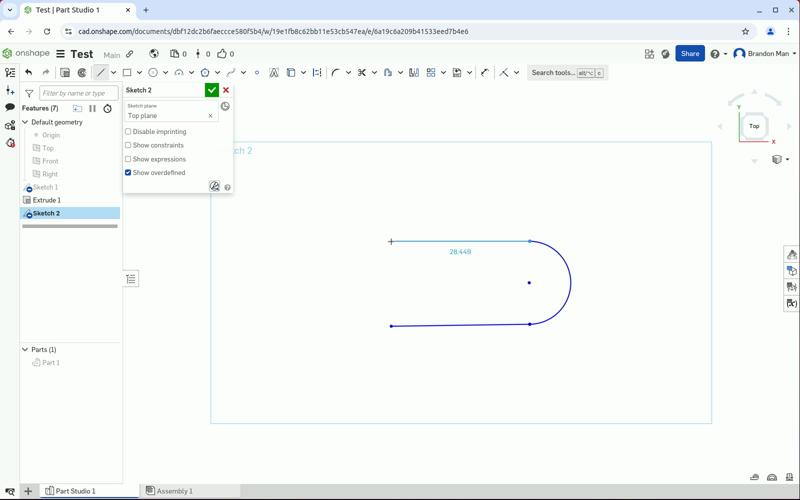
key(esc)
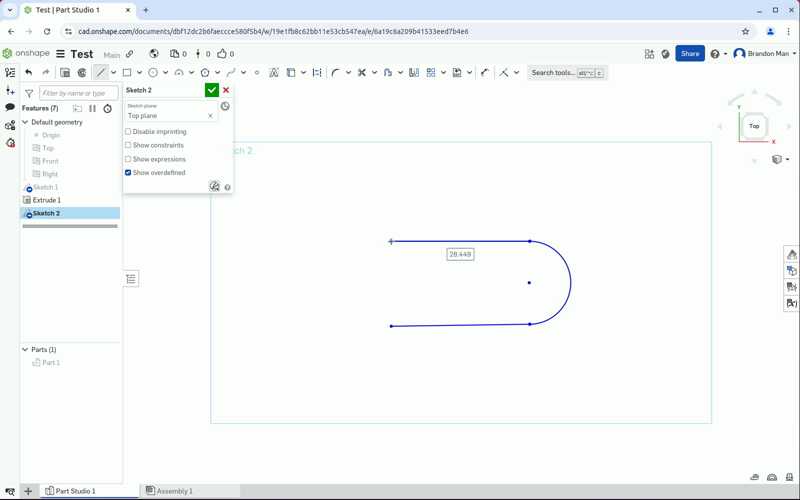
key(a)
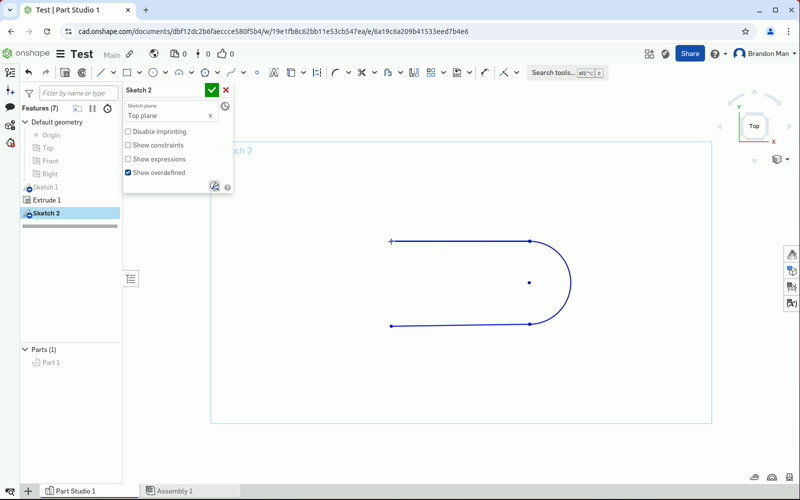
mouse_move(391, 241)
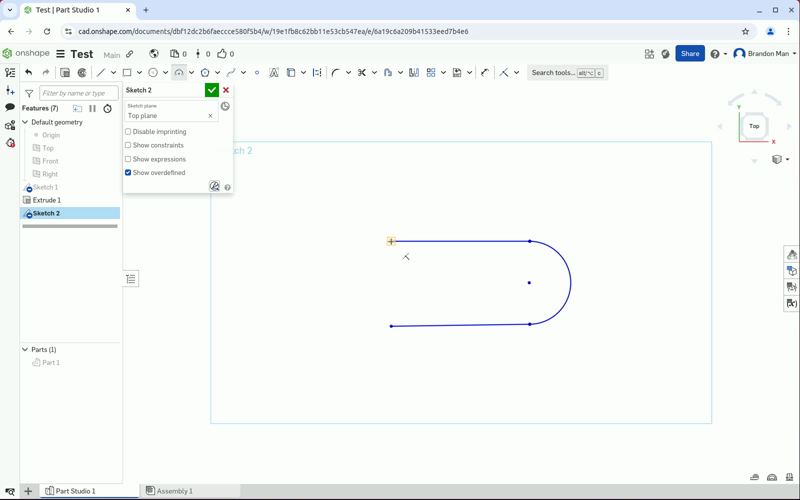
click(391, 241)
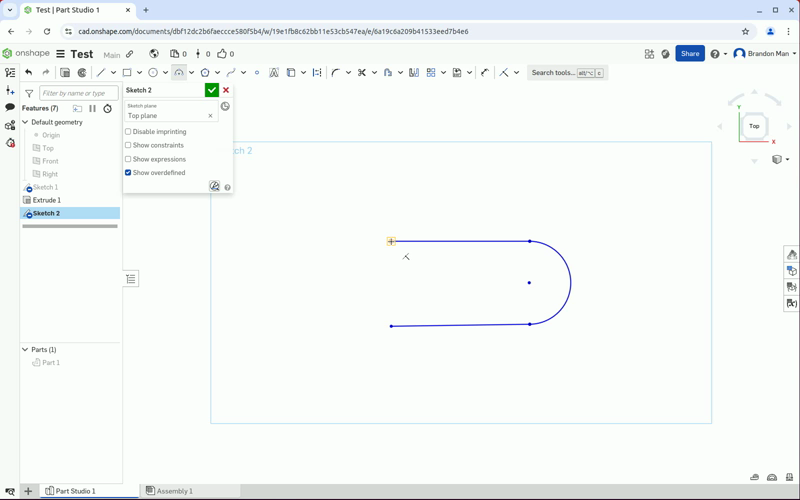
mouse_move(391, 326)
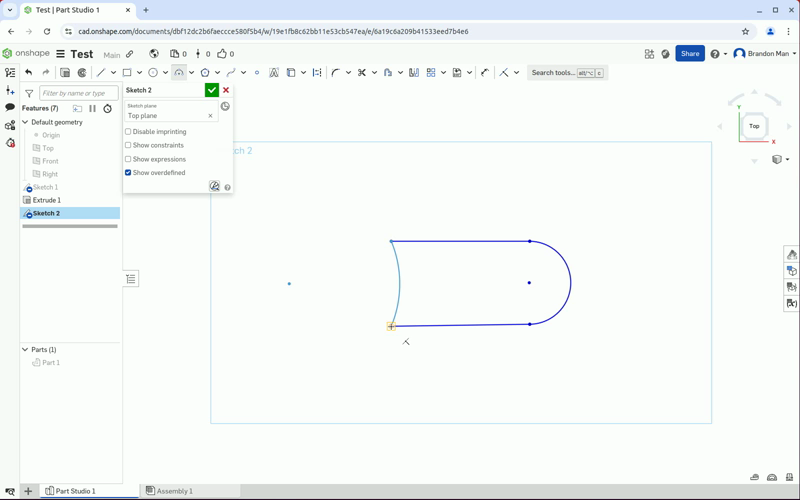
click(391, 326)
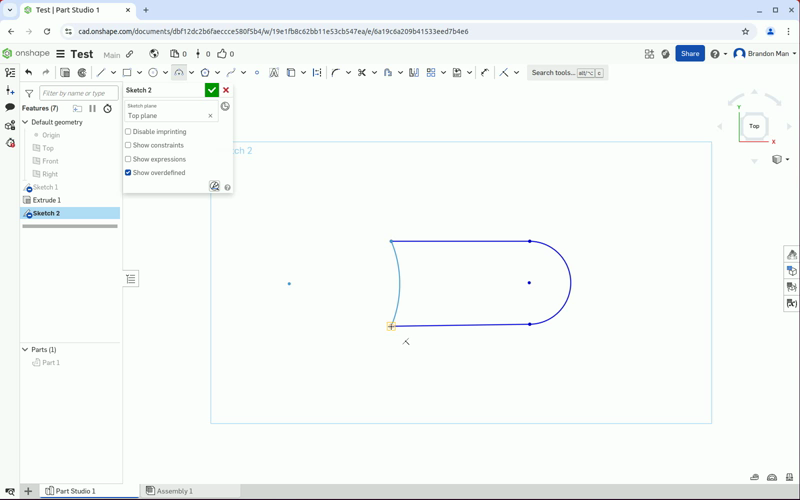
key_down(shift)
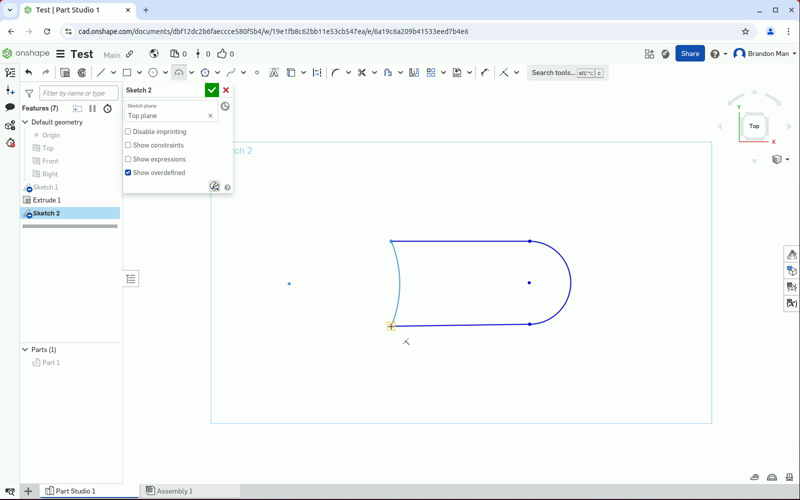
mouse_move(433, 283)
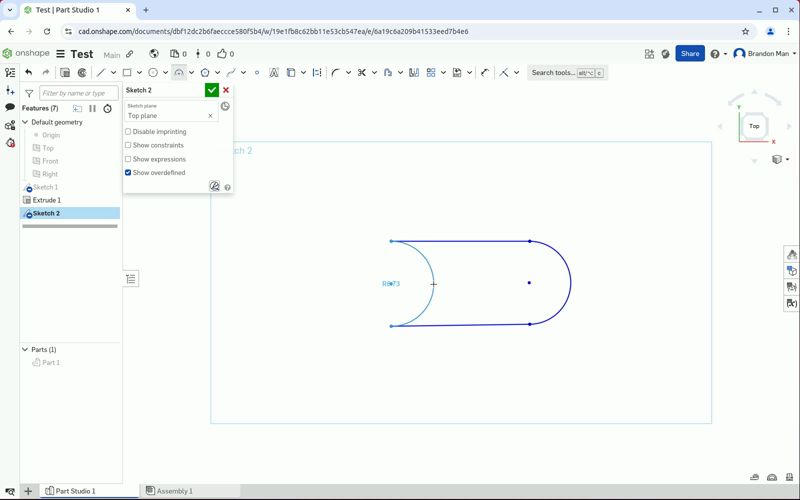
click(433, 283)
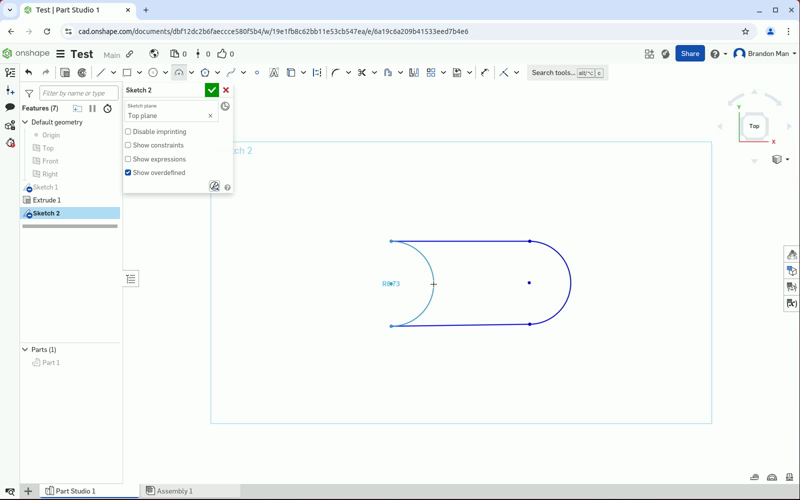
key_up(shift)
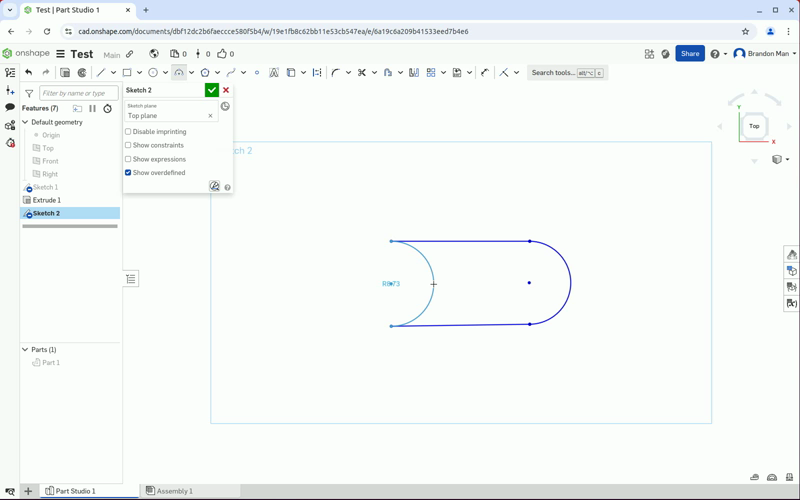
key(esc)
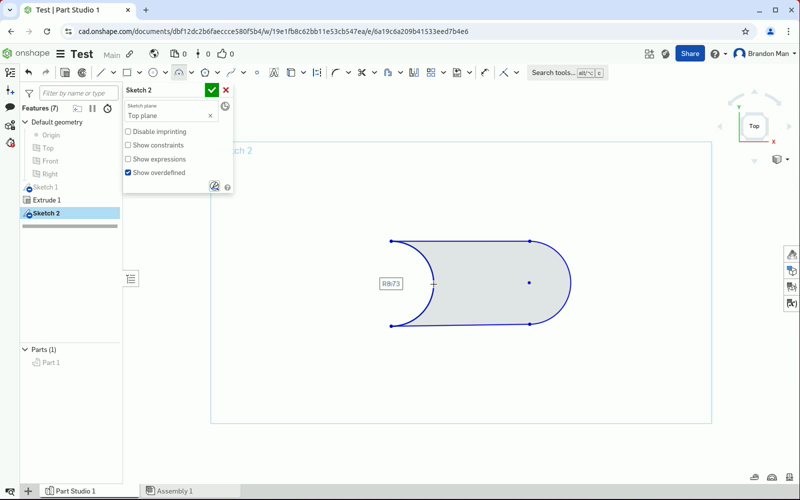
key(c)
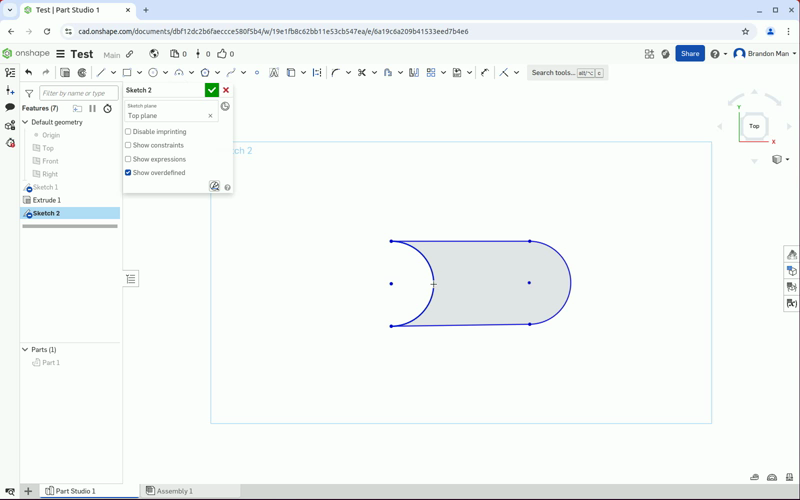
key_down(shift)
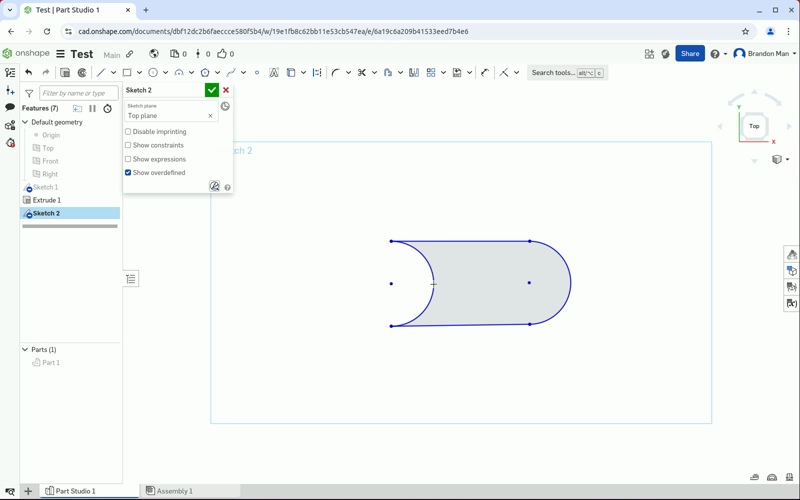
mouse_move(529, 282)
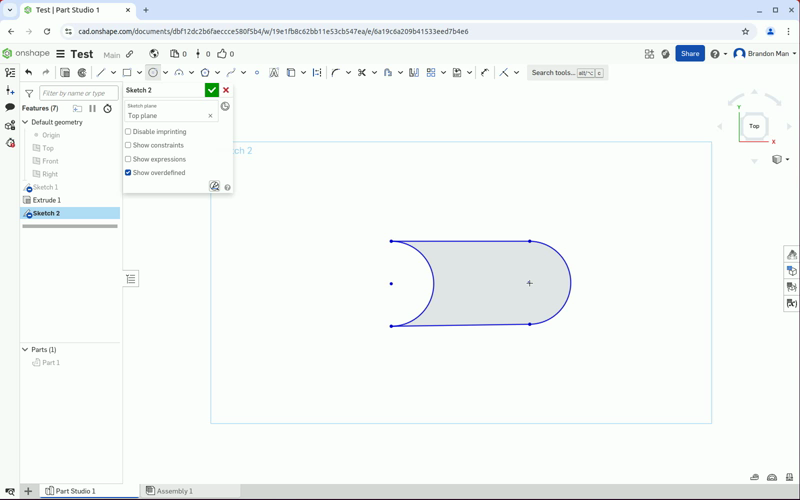
scroll(6)
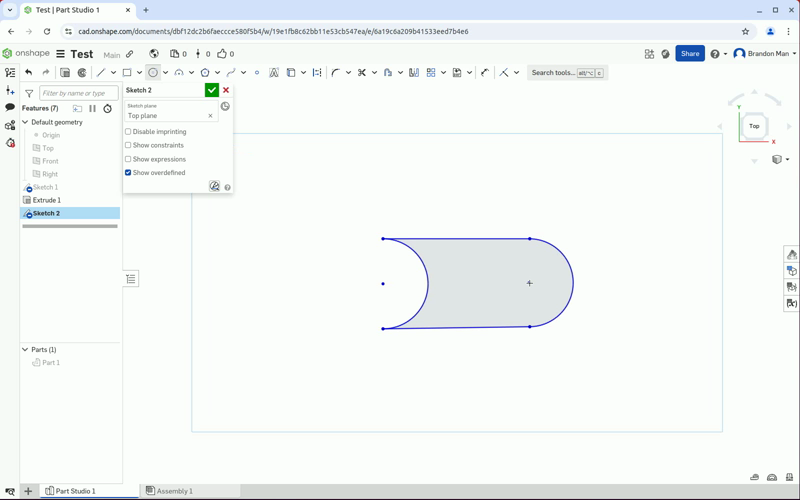
scroll(6)
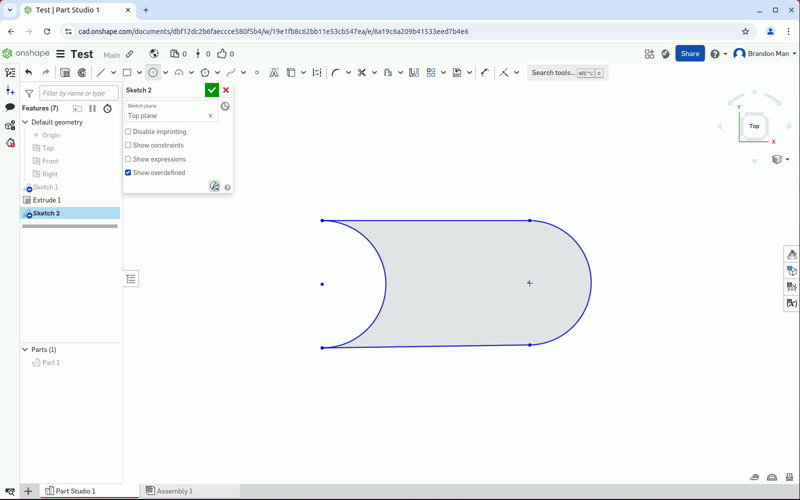
scroll(6)
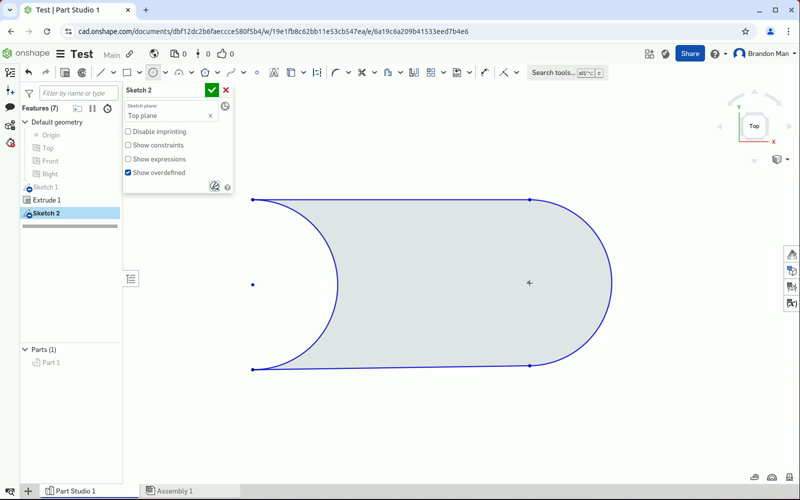
scroll(6)
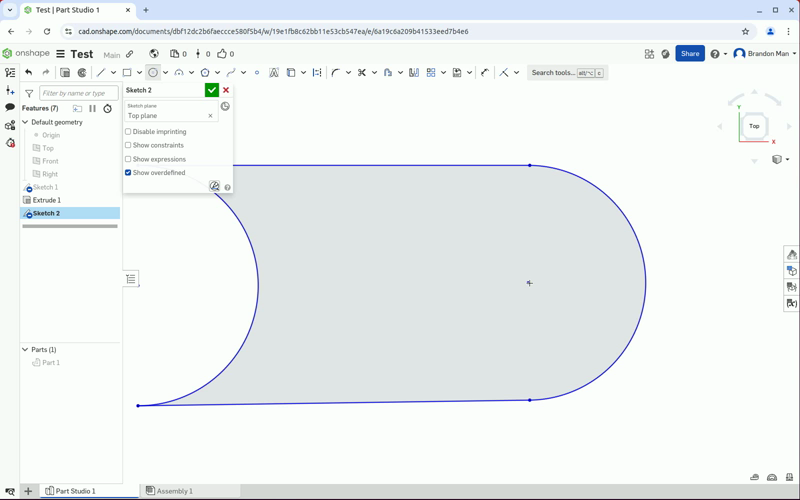
scroll(6)
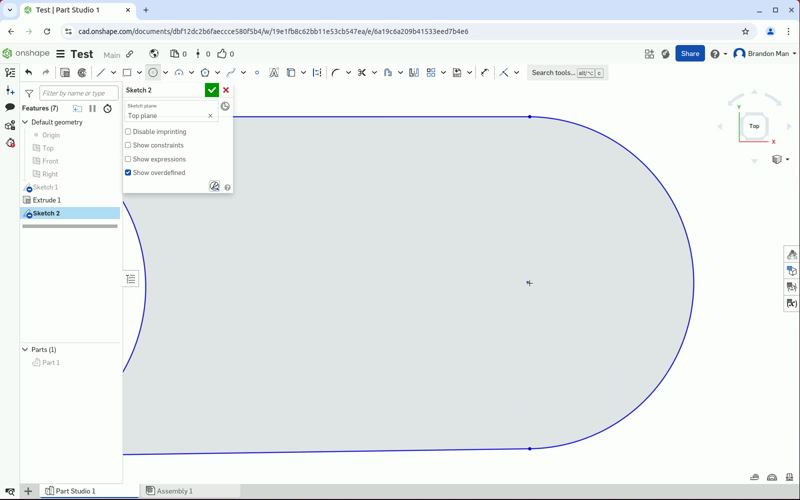
scroll(6)
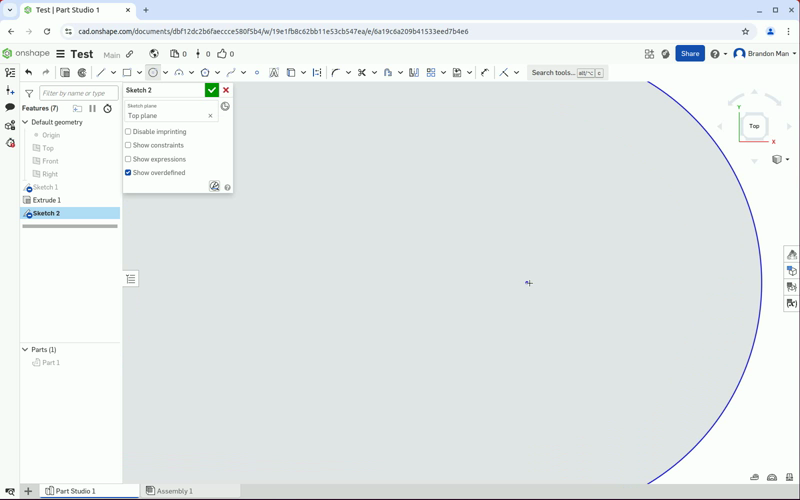
scroll(6)
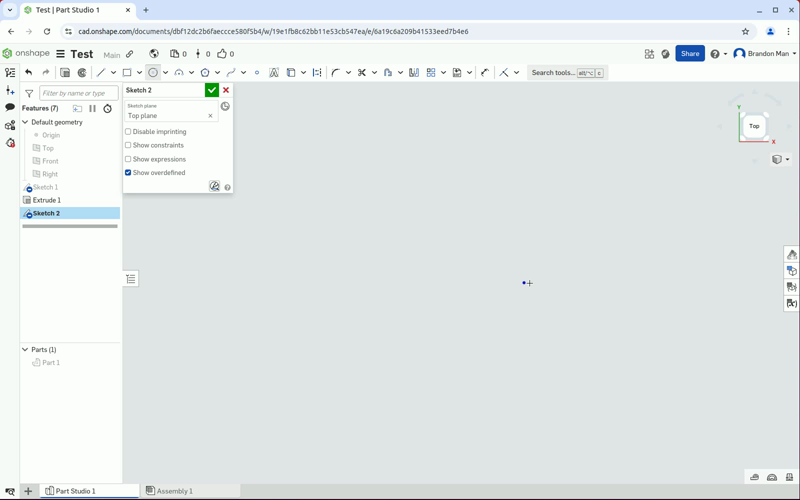
click(529, 282)
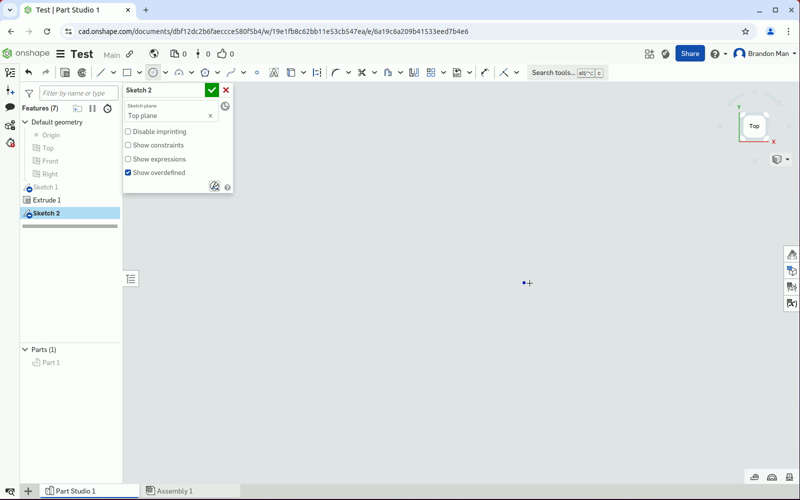
scroll(-6)
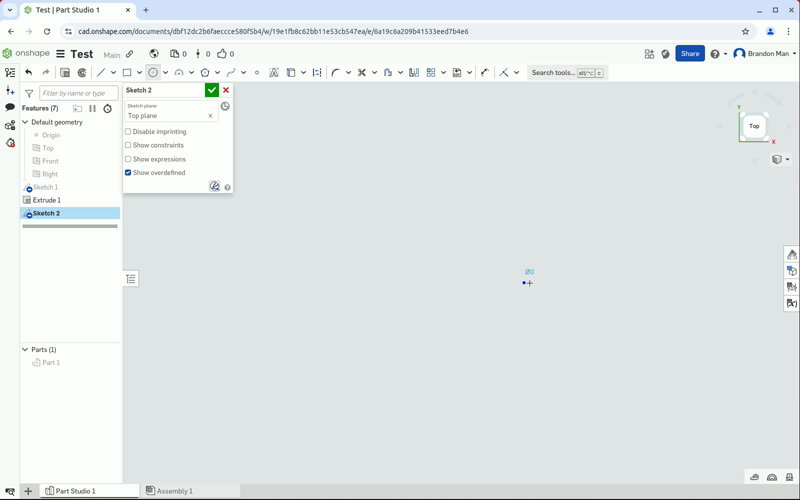
scroll(-6)
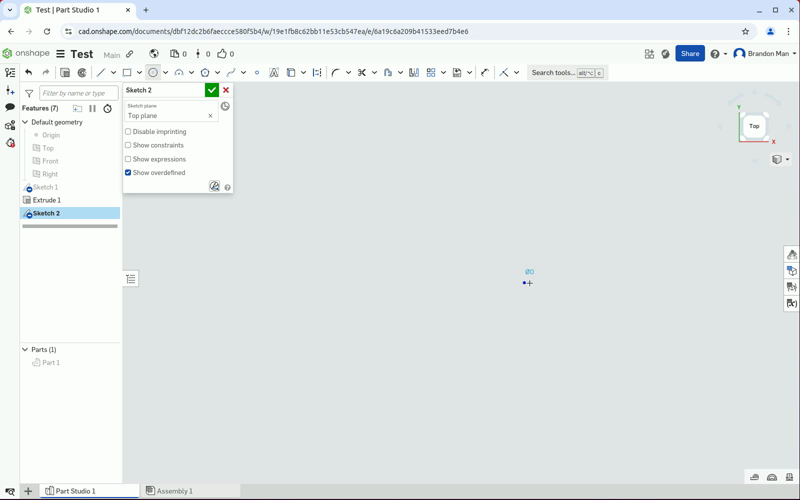
scroll(-6)
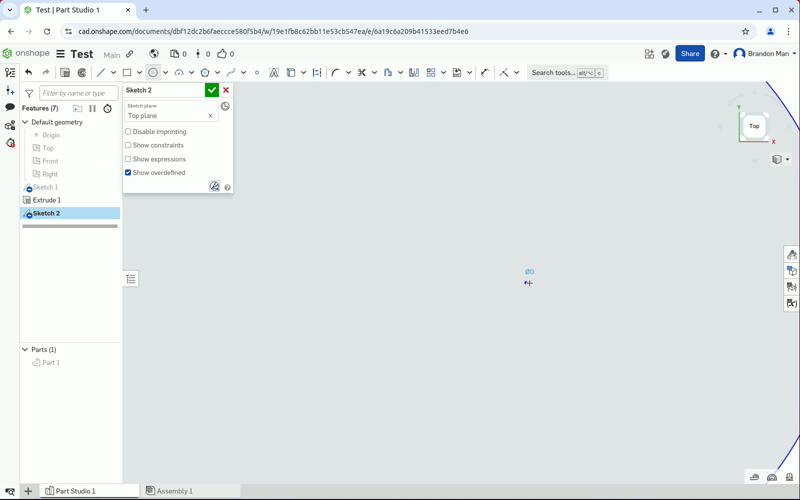
scroll(-6)
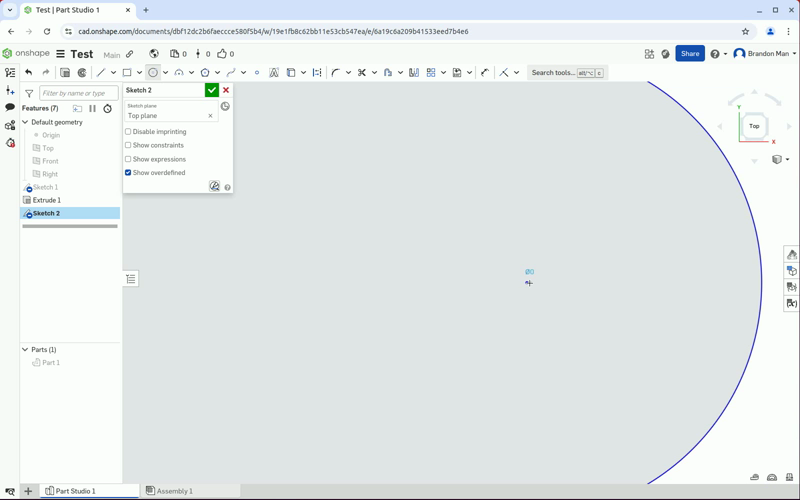
scroll(-6)
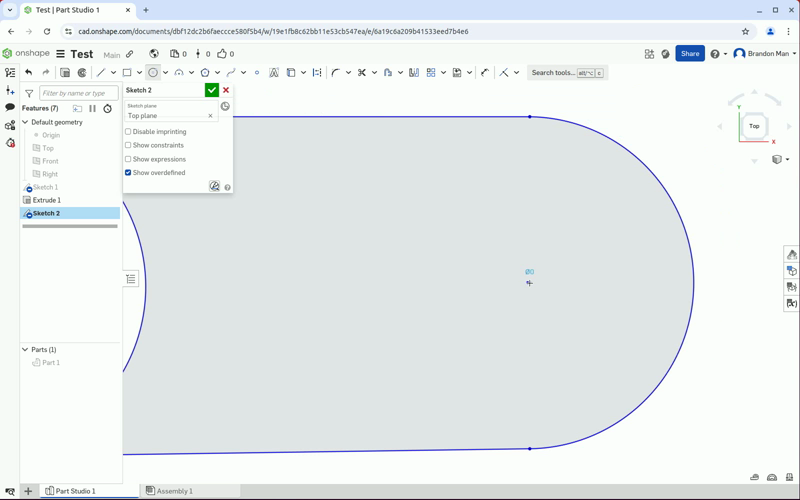
scroll(-6)
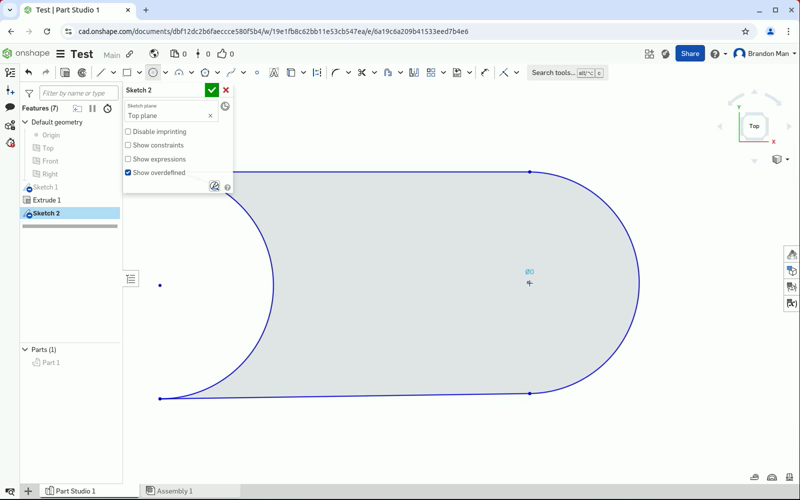
scroll(-6)
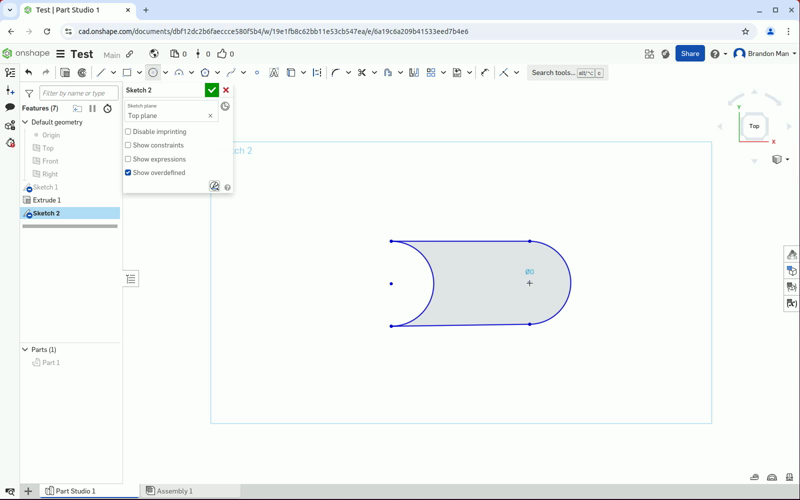
key_up(shift)
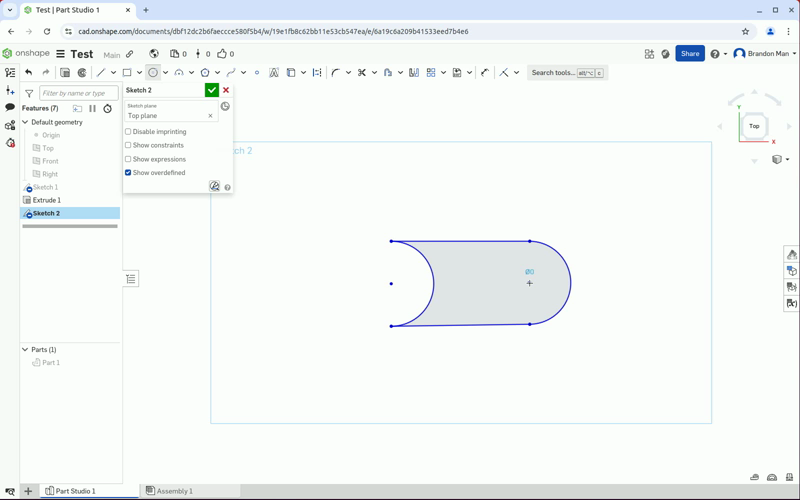
mouse_move(554, 282)
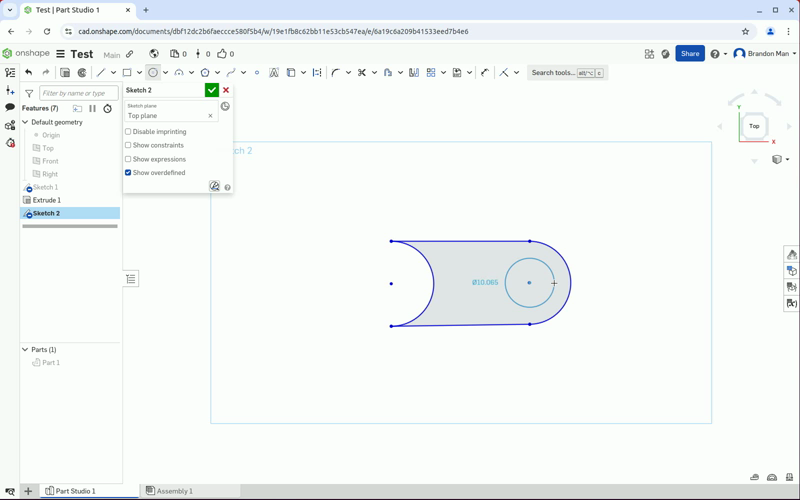
click(554, 282)
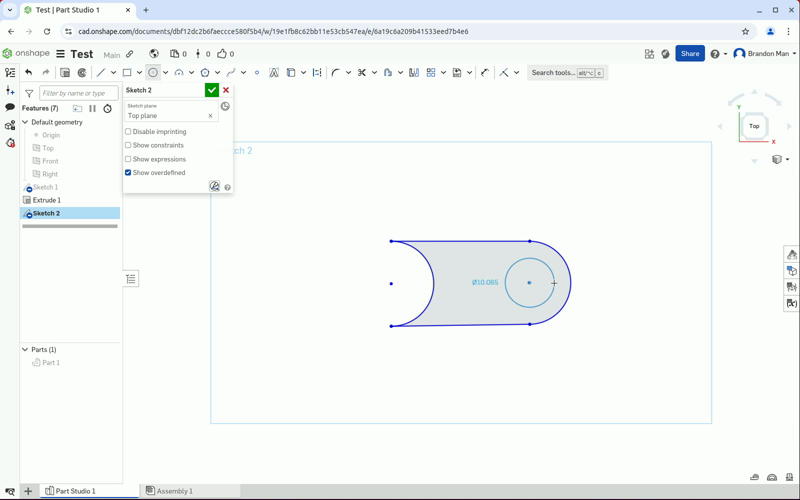
key(esc)
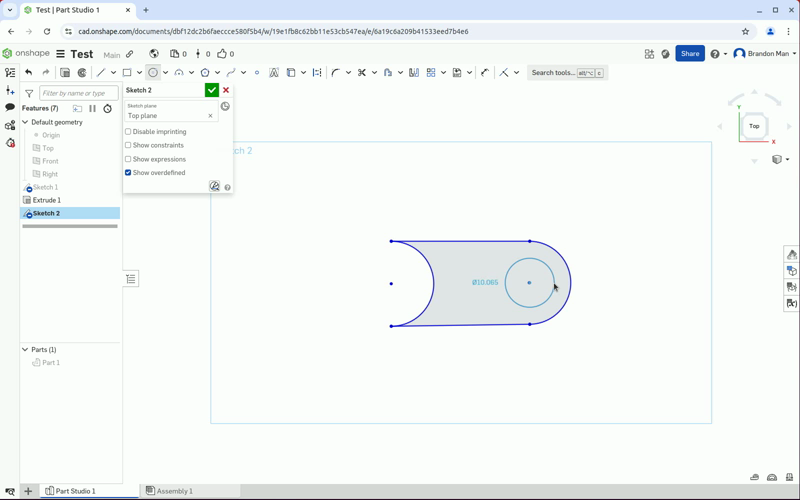
mouse_move(524, 313)
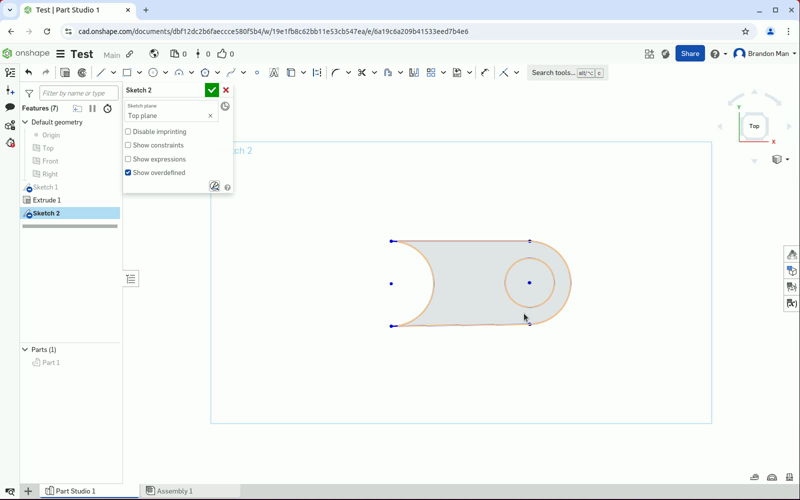
click(524, 313)
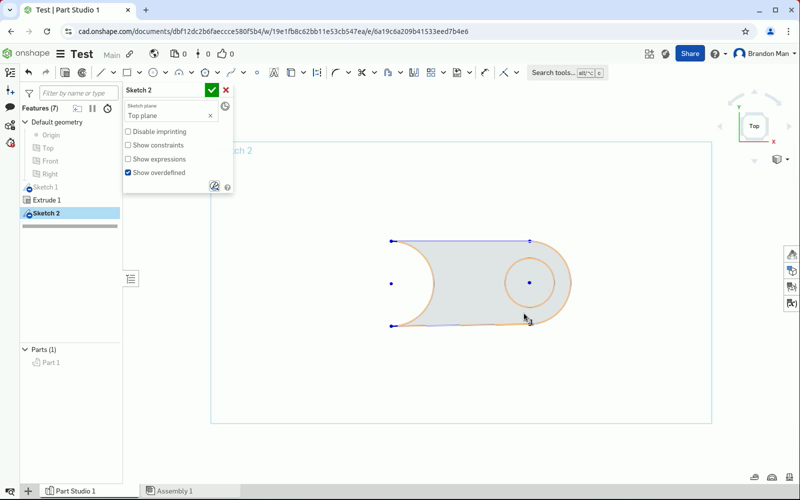
mouse_move(73, 352)
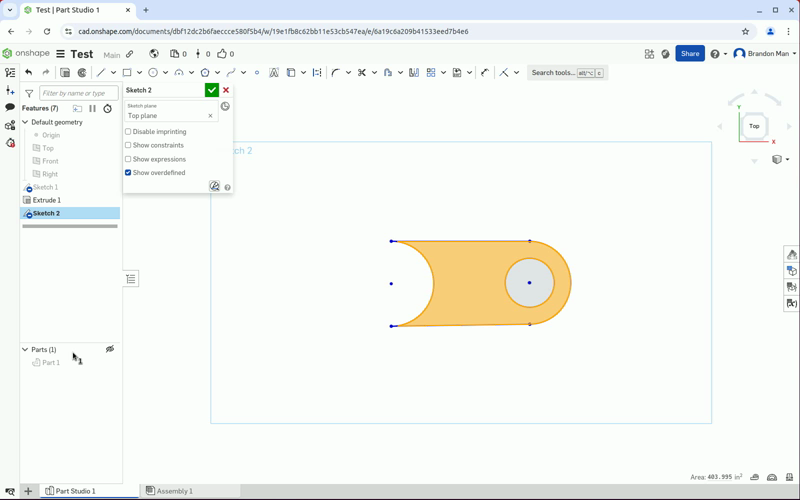
key(shift+y)
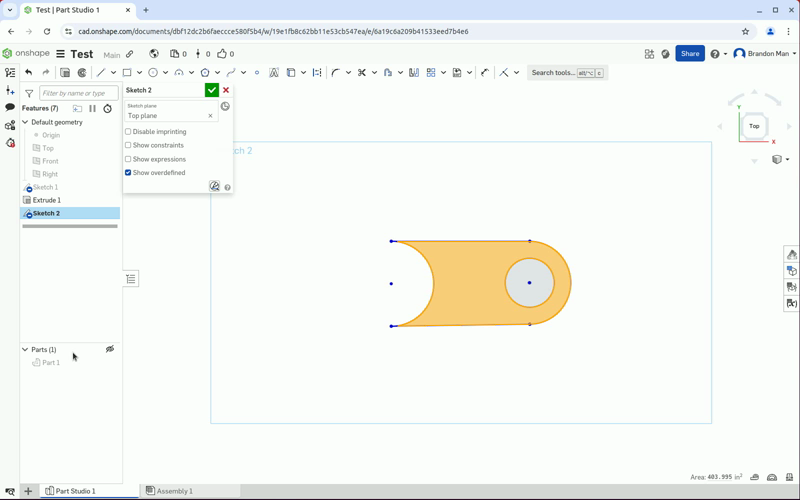
key(shift+e)
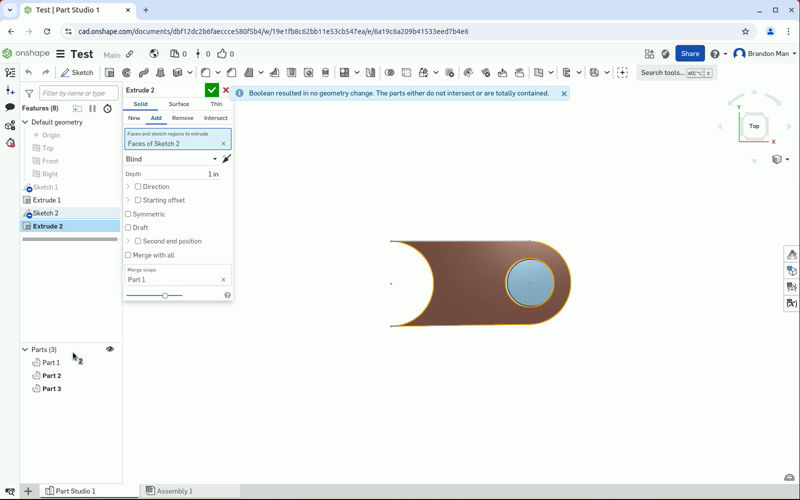
mouse_move(143, 106)
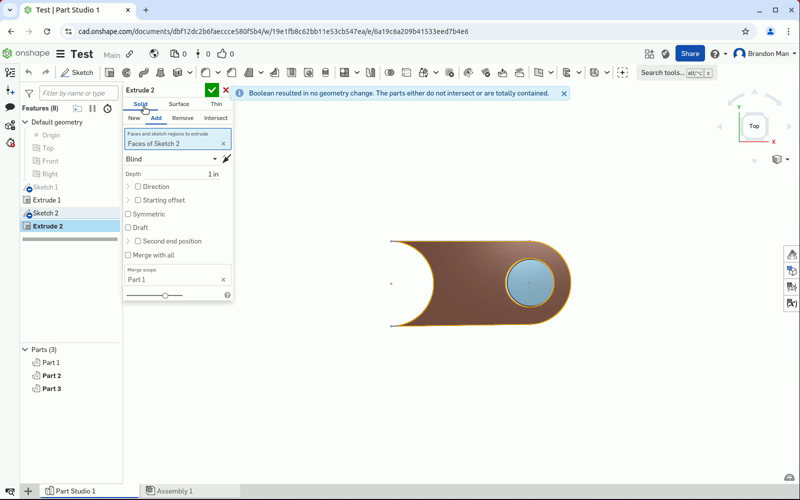
click(143, 106)
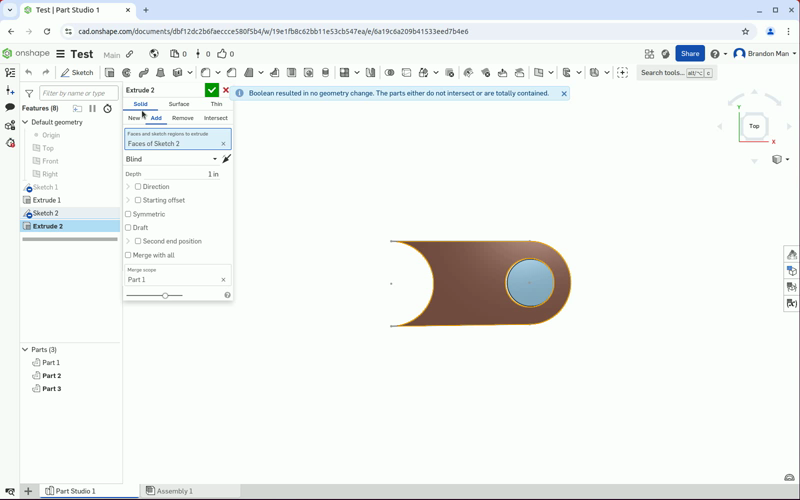
mouse_move(137, 120)
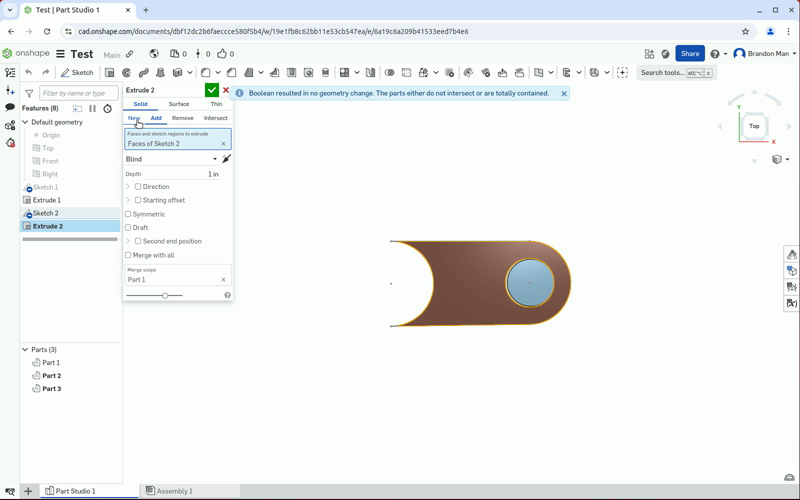
click(137, 120)
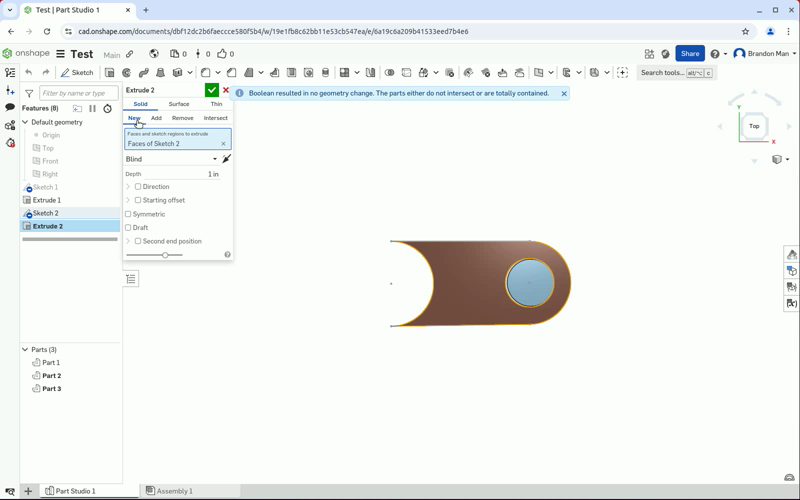
key(tab, 4)
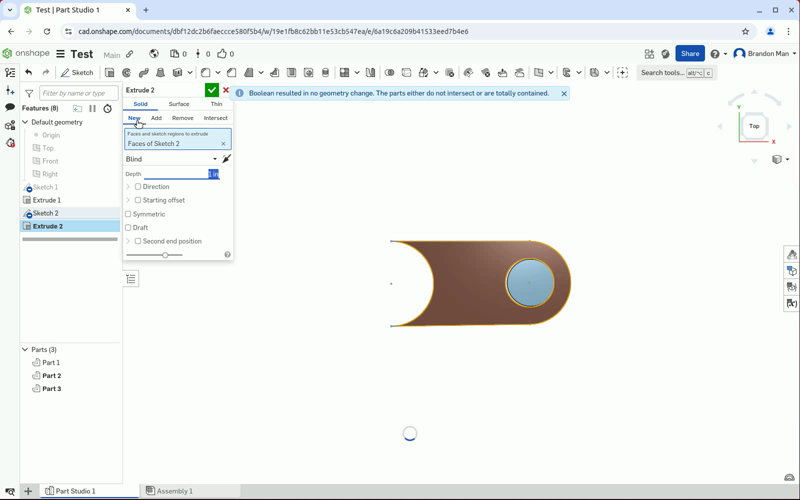
text(7.703)
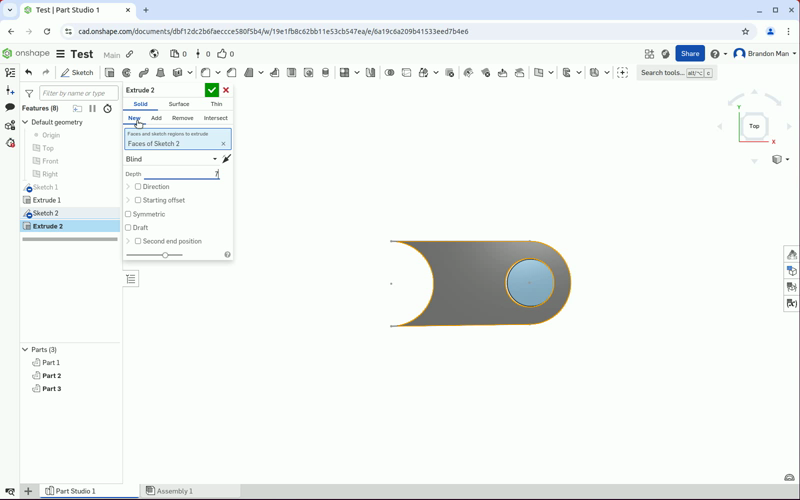
key(enter)
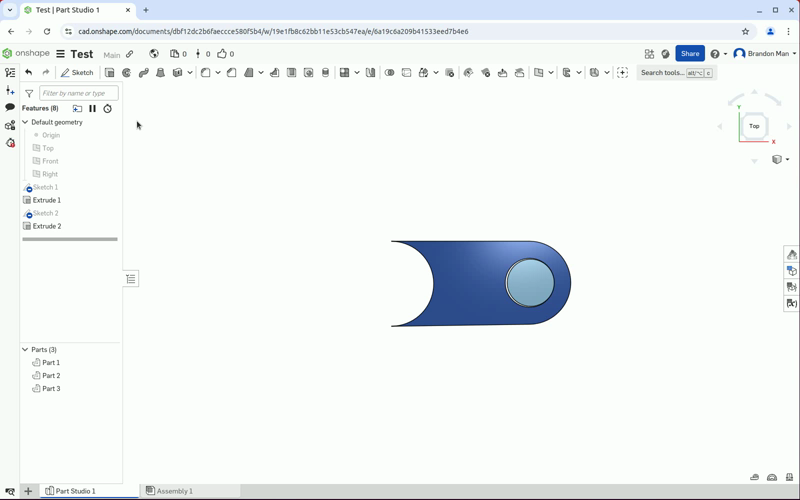
key(shift+h)
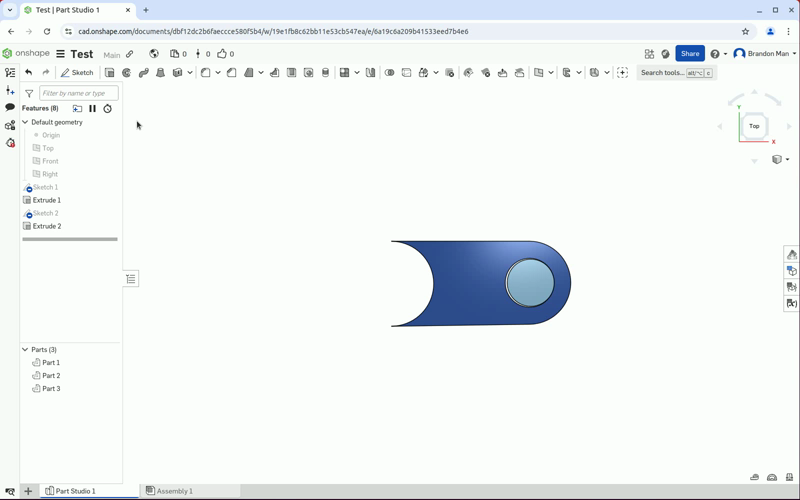
key(shift+h)
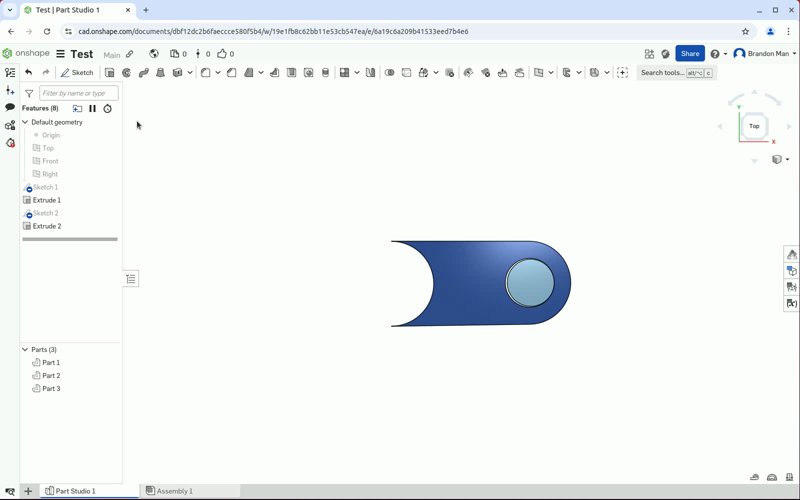
mouse_move(73, 189)
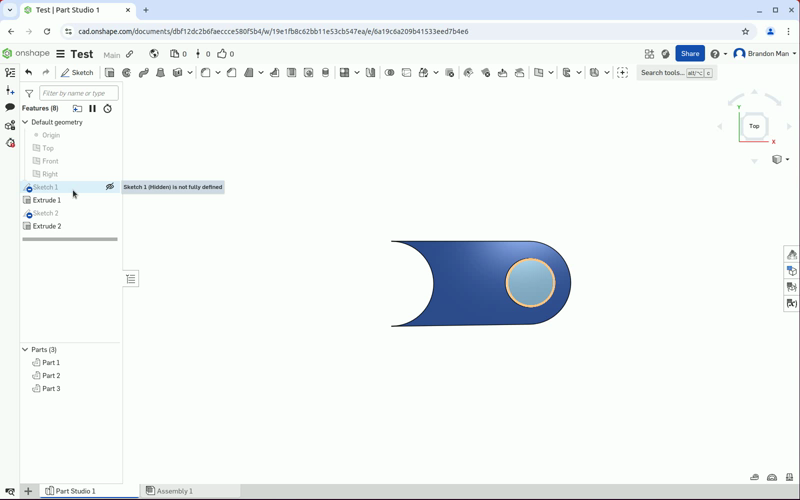
click(73, 189)
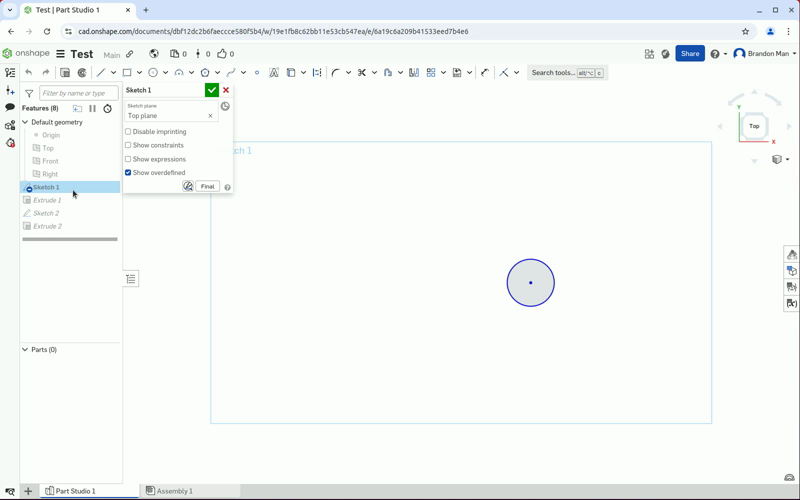
mouse_move(229, 92)
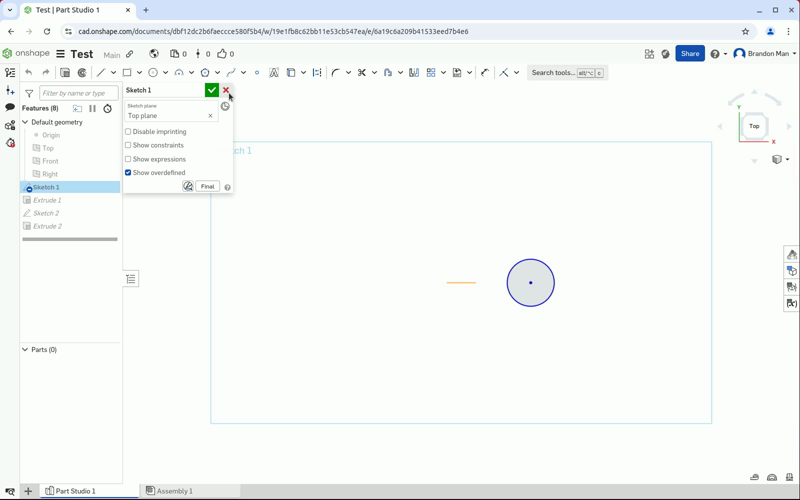
click(229, 92)
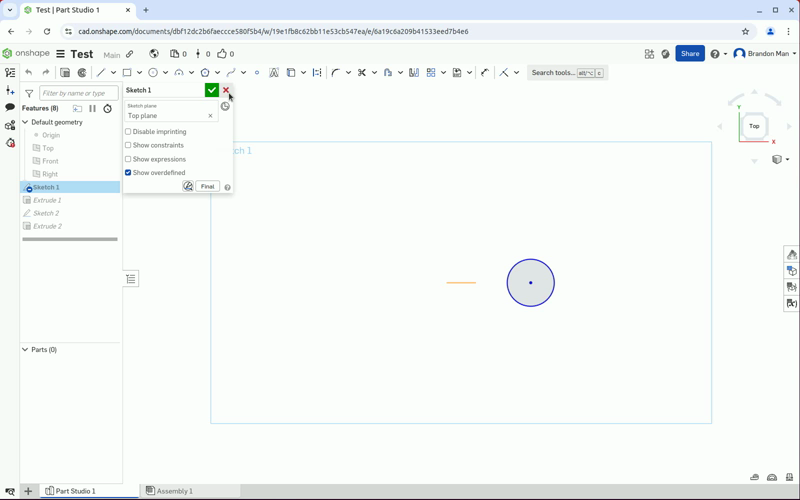
key(shift+s)
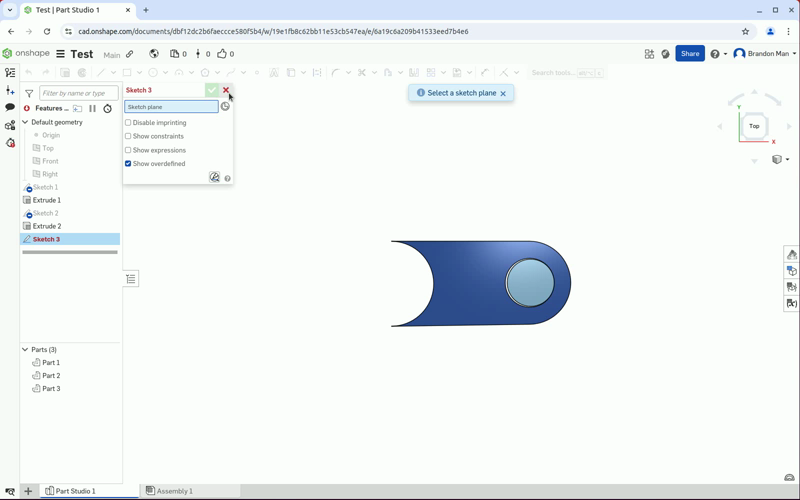
mouse_move(73, 150)
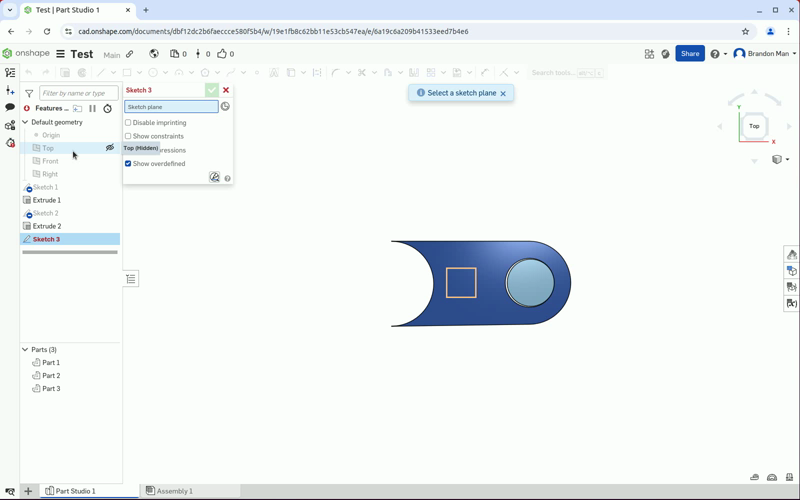
click(73, 150)
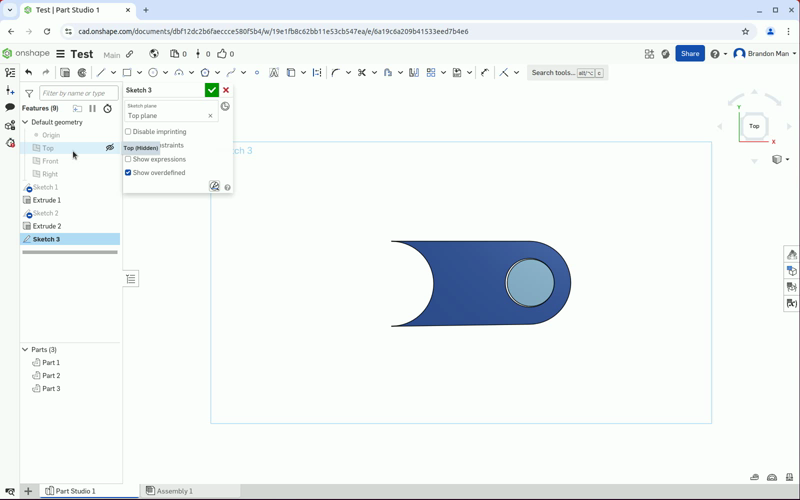
mouse_move(73, 352)
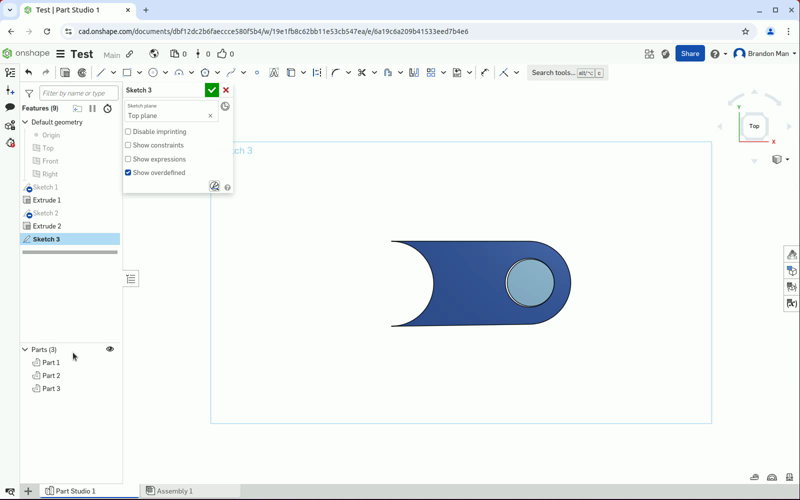
key(y)
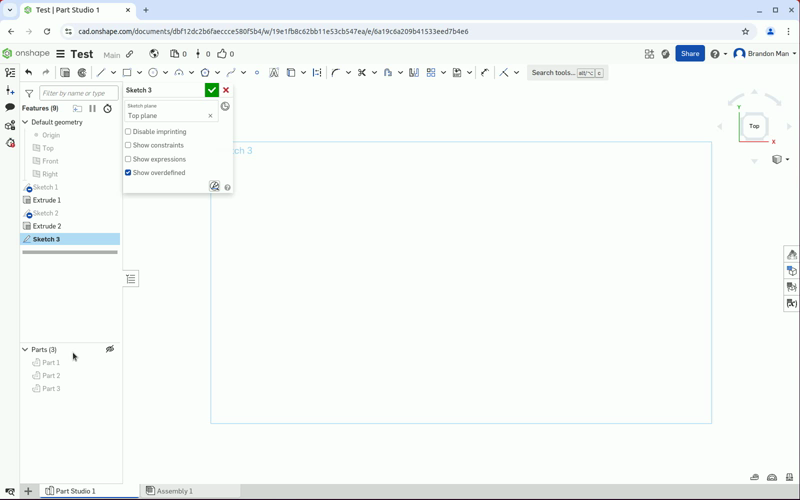
key(c)
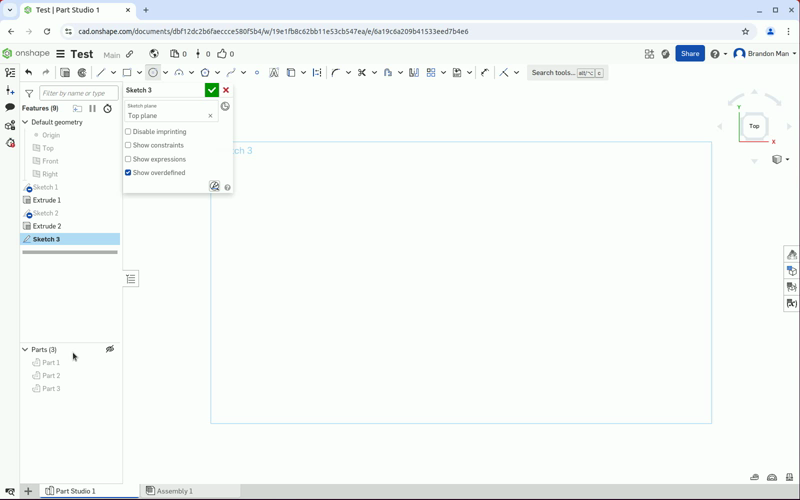
key_down(shift)
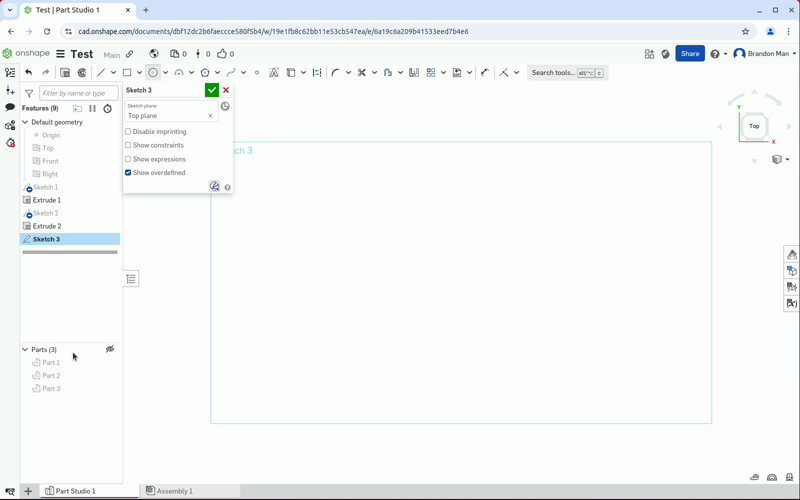
mouse_move(392, 282)
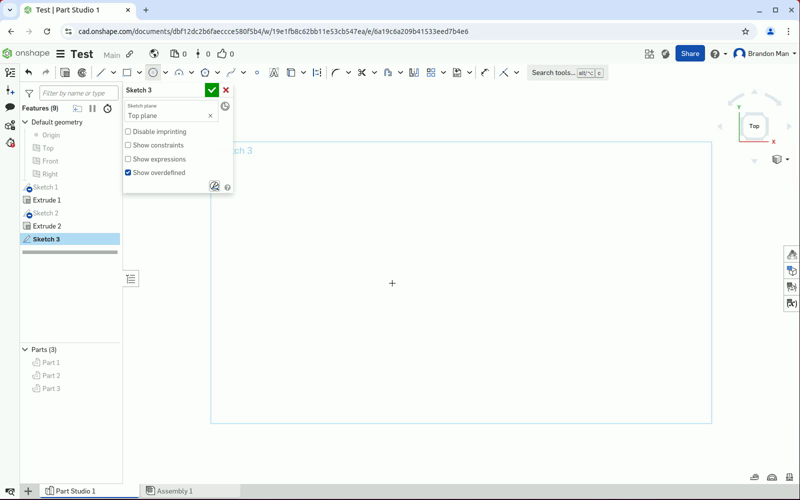
click(392, 282)
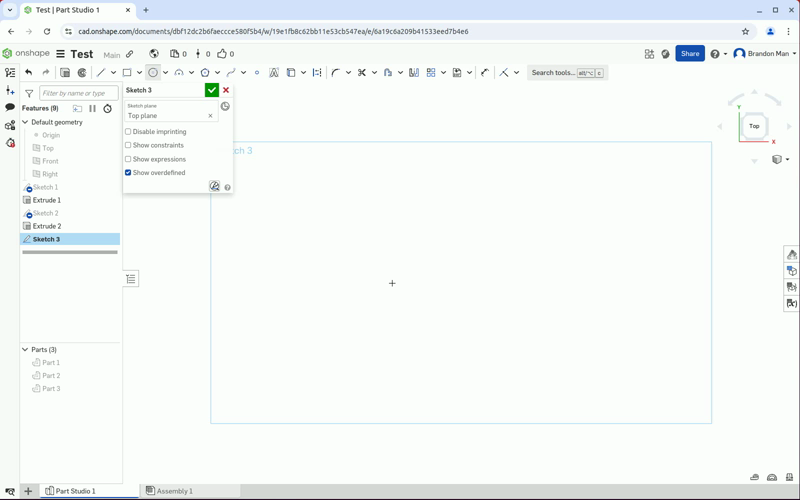
key_up(shift)
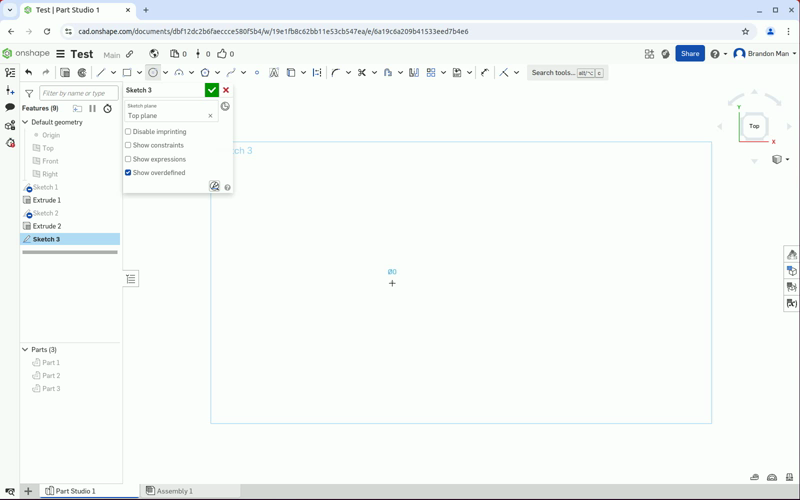
mouse_move(435, 282)
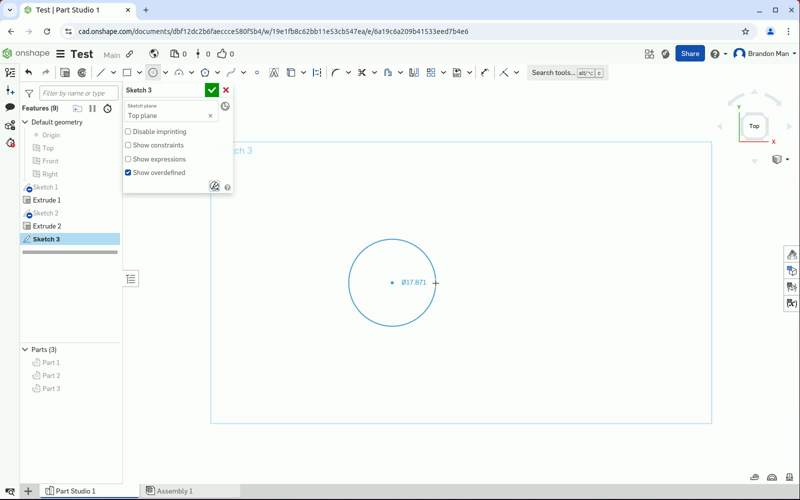
click(435, 282)
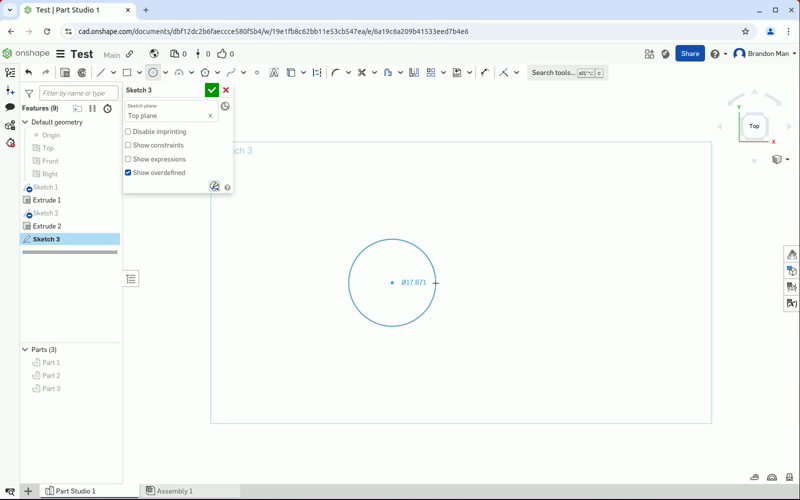
key(esc)
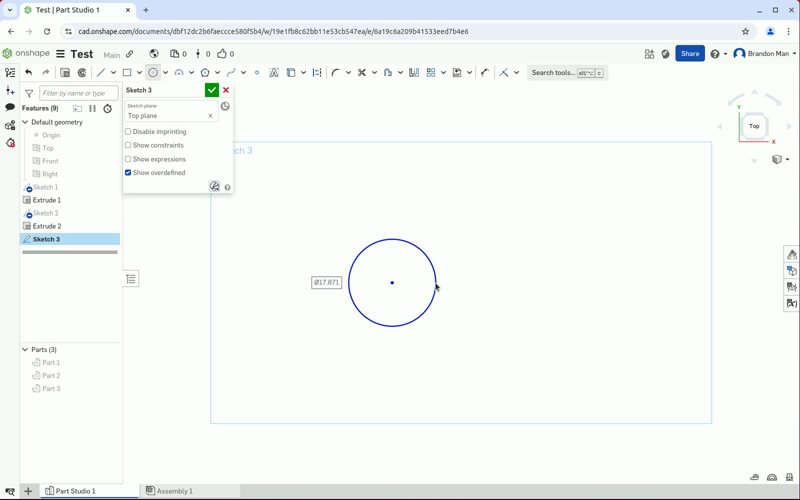
key(c)
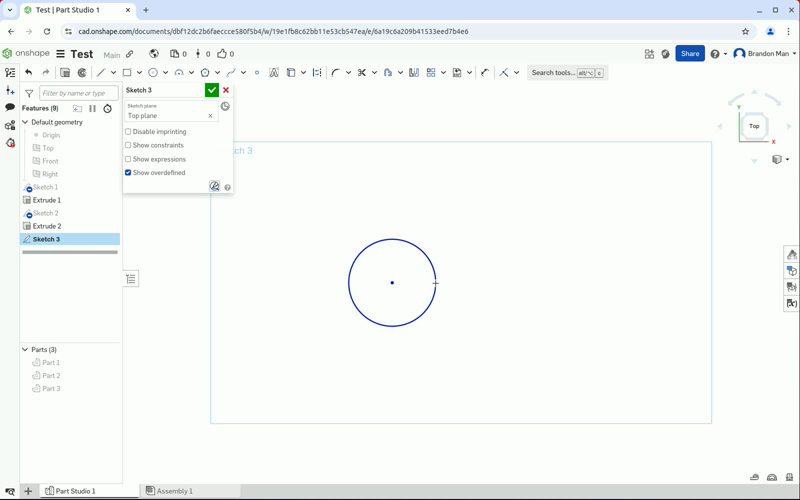
key_down(shift)
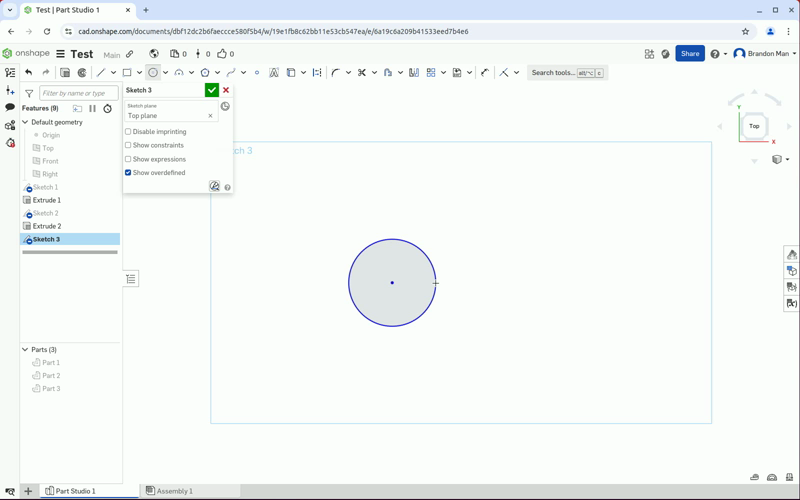
mouse_move(392, 282)
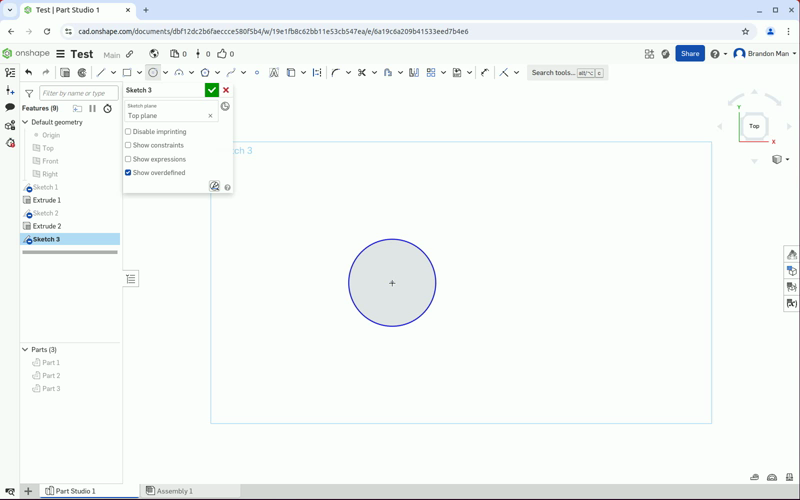
click(392, 282)
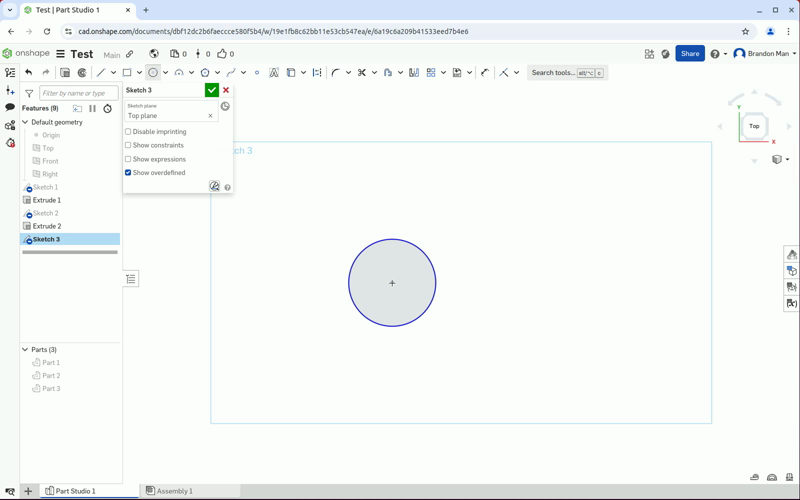
key_up(shift)
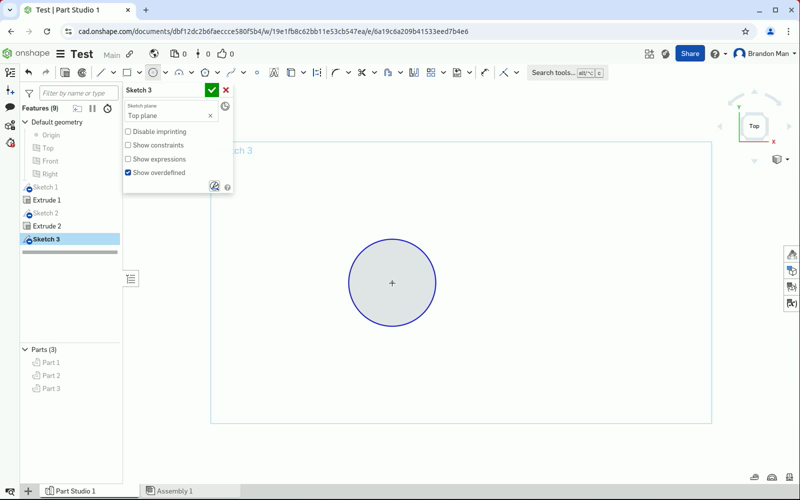
mouse_move(415, 282)
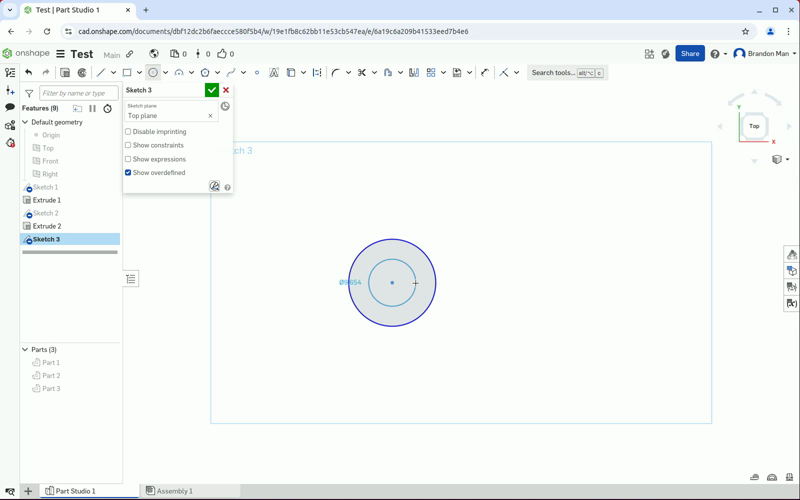
click(415, 282)
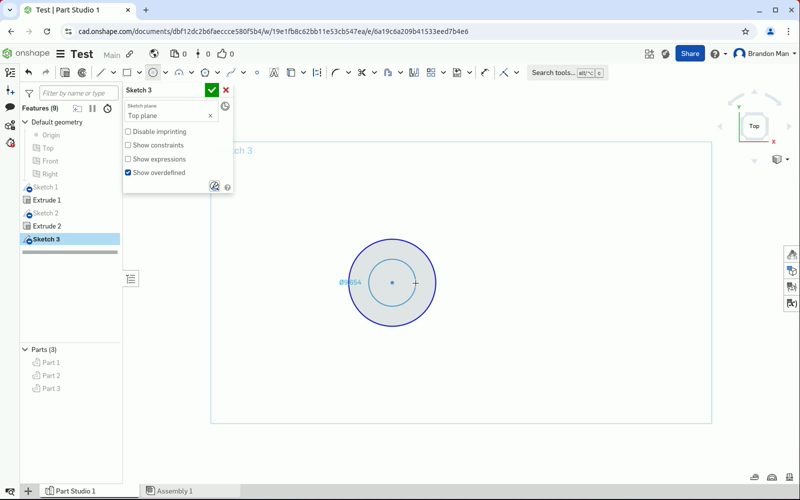
key(esc)
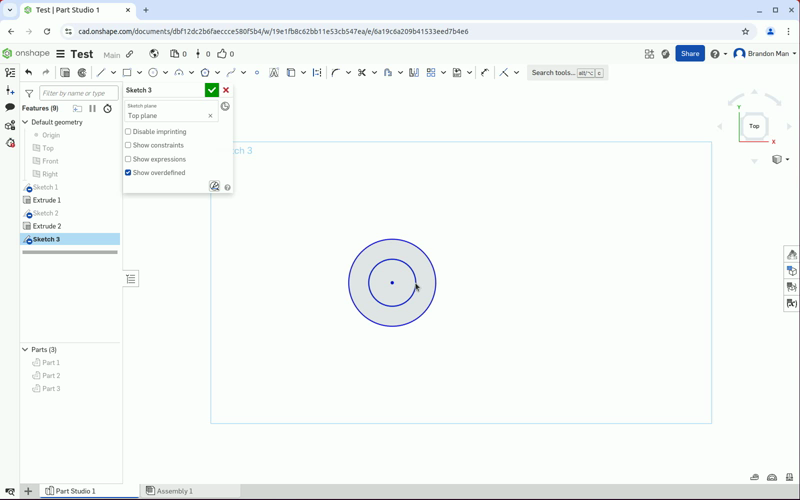
mouse_move(430, 279)
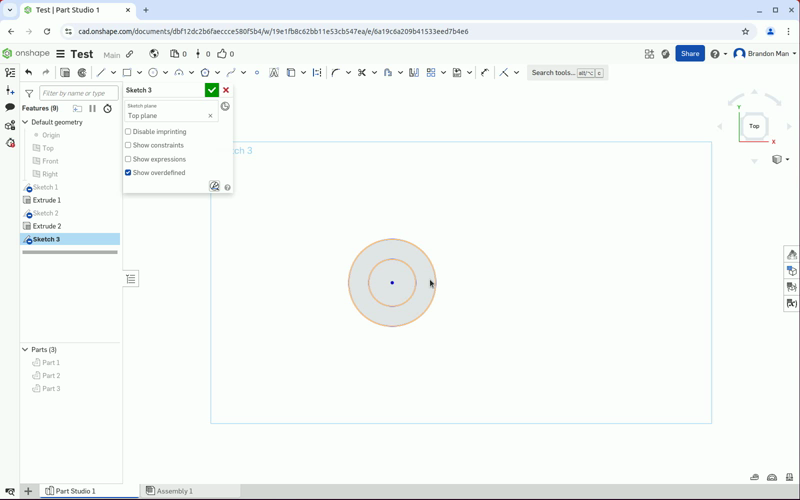
click(430, 279)
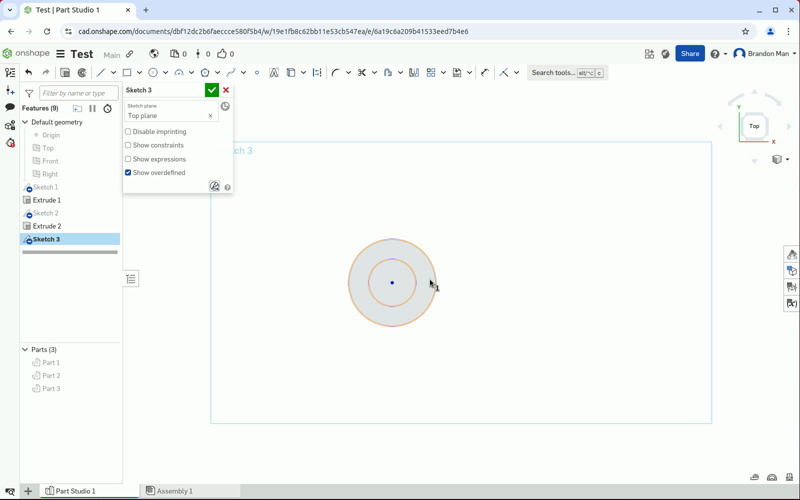
mouse_move(73, 352)
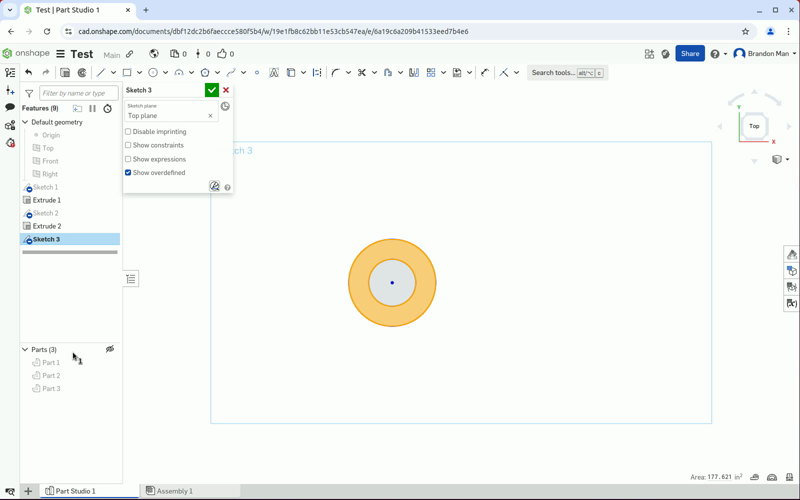
key(shift+y)
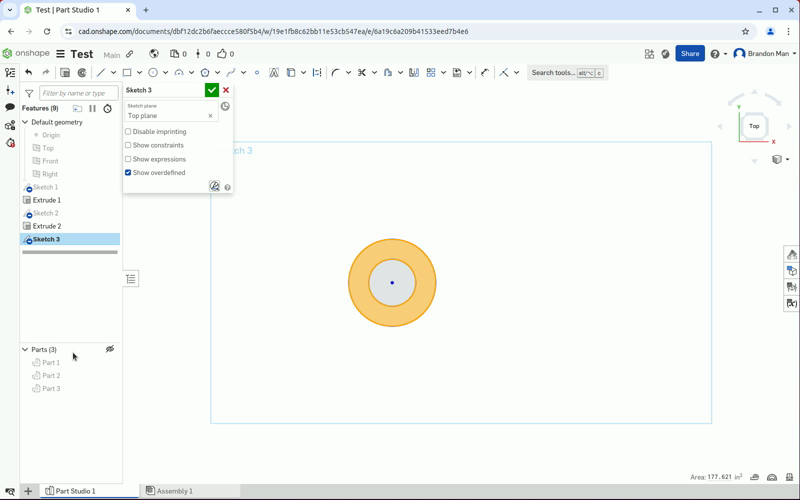
key(shift+e)
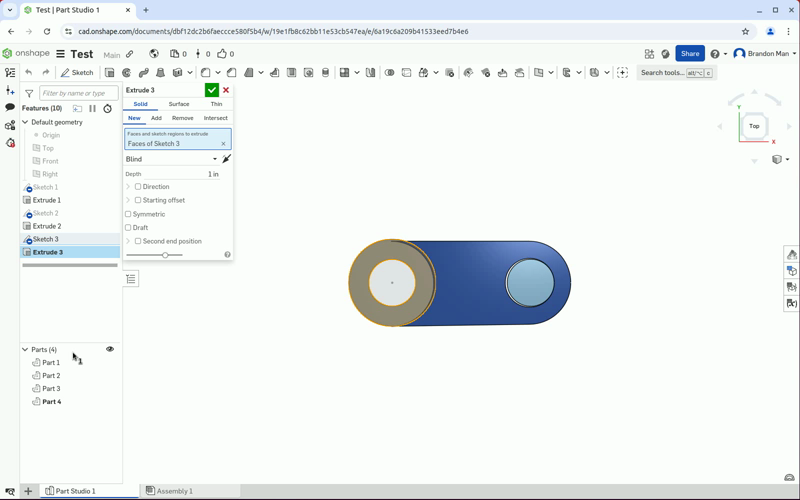
mouse_move(143, 106)
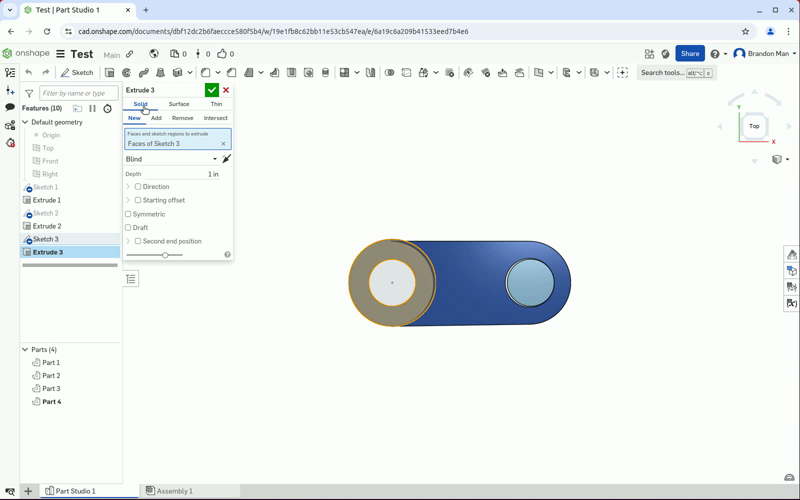
click(143, 106)
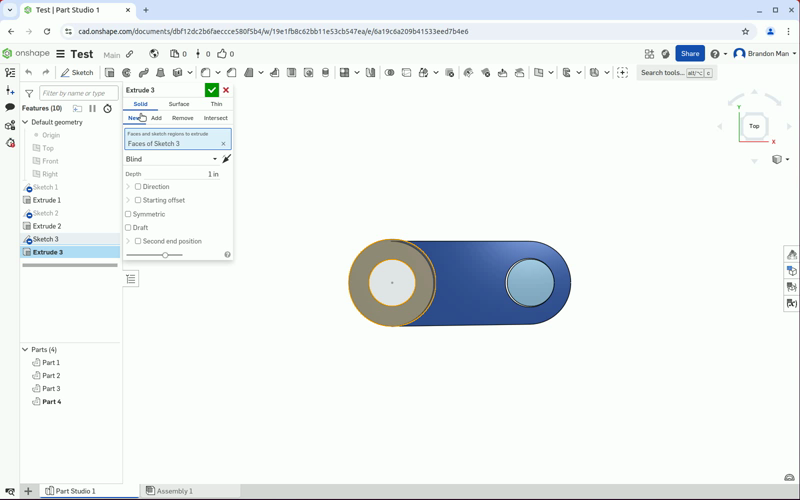
mouse_move(137, 120)
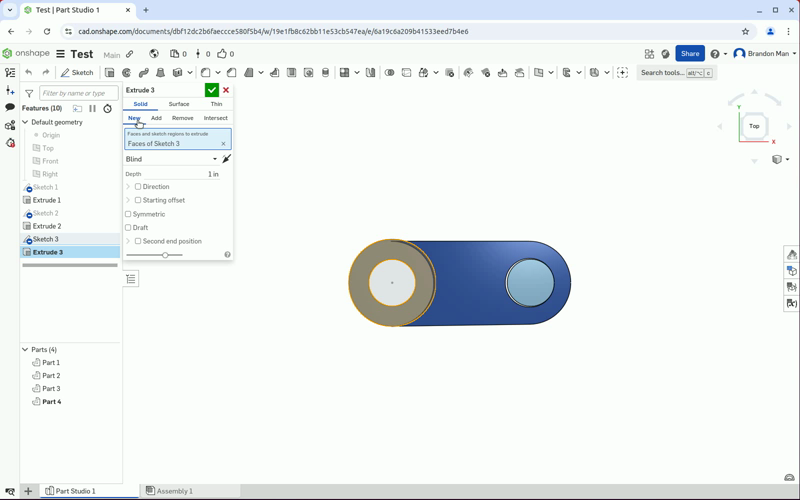
click(137, 120)
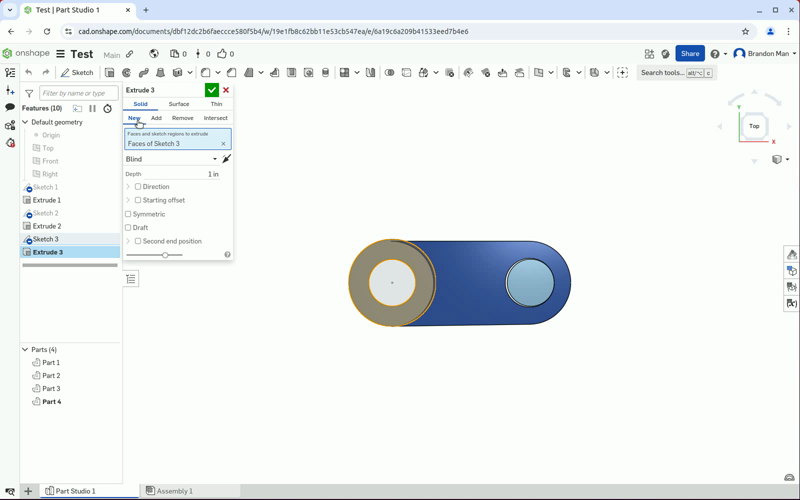
key(tab, 4)
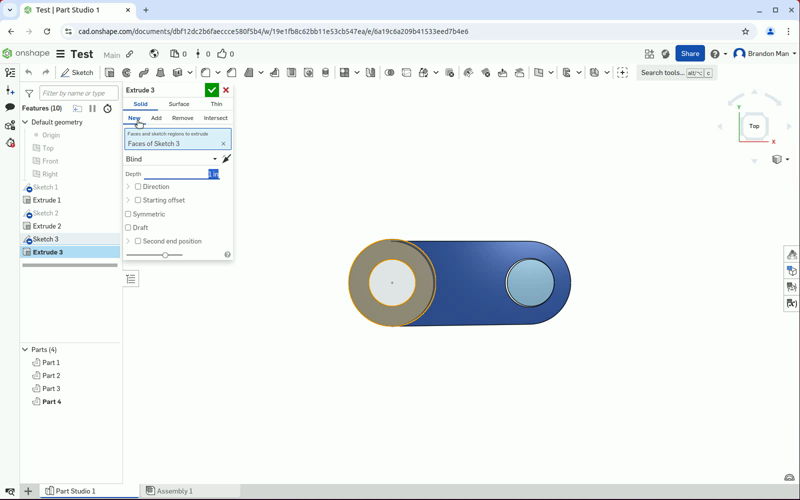
text(7.703)
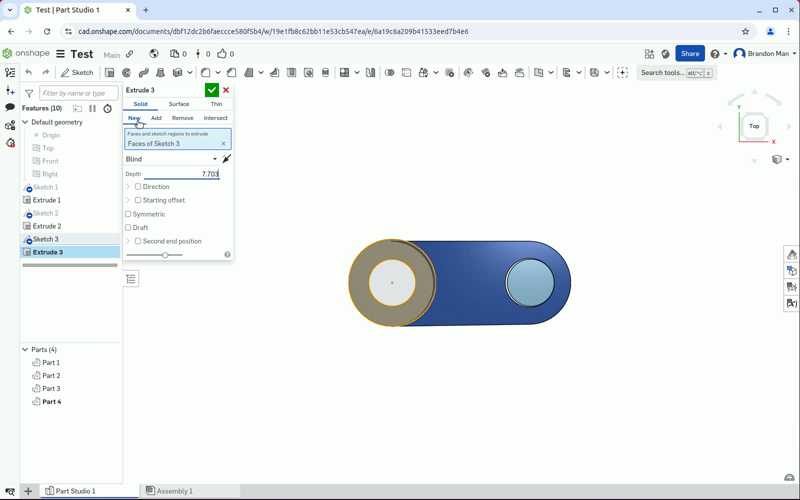
key(enter)
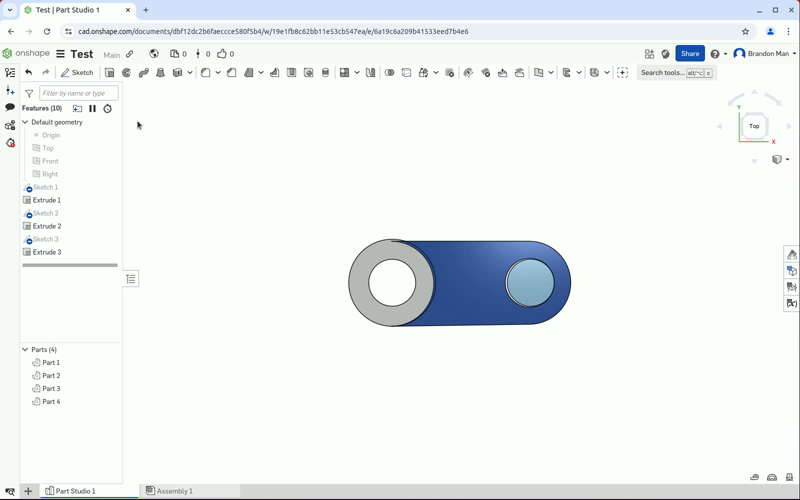
key(shift+h)
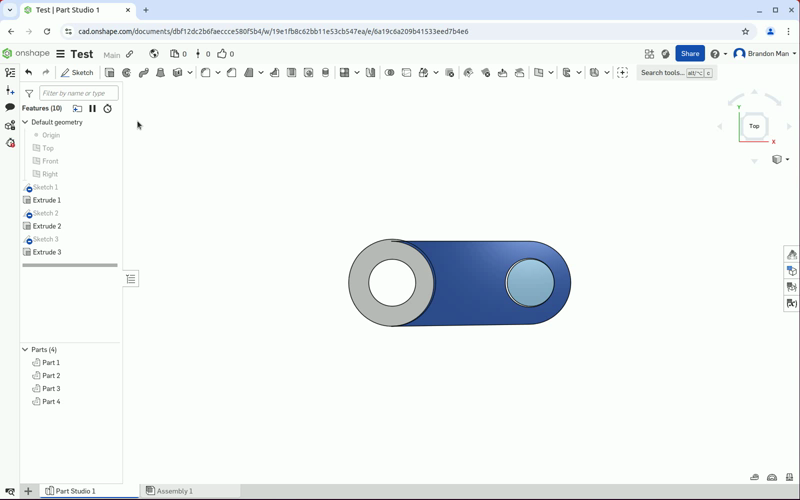
key(shift+h)
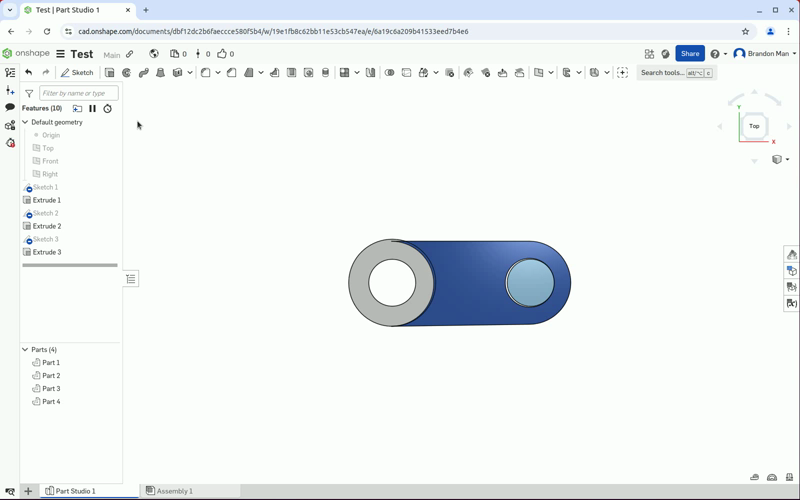
mouse_move(73, 189)
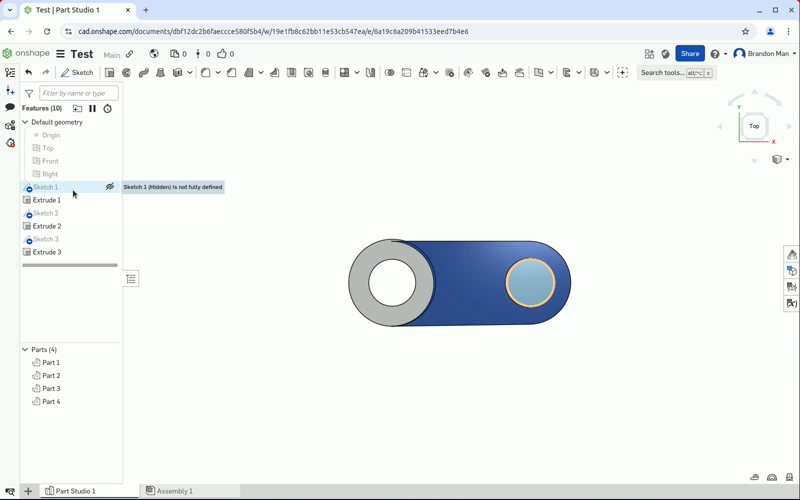
click(73, 189)
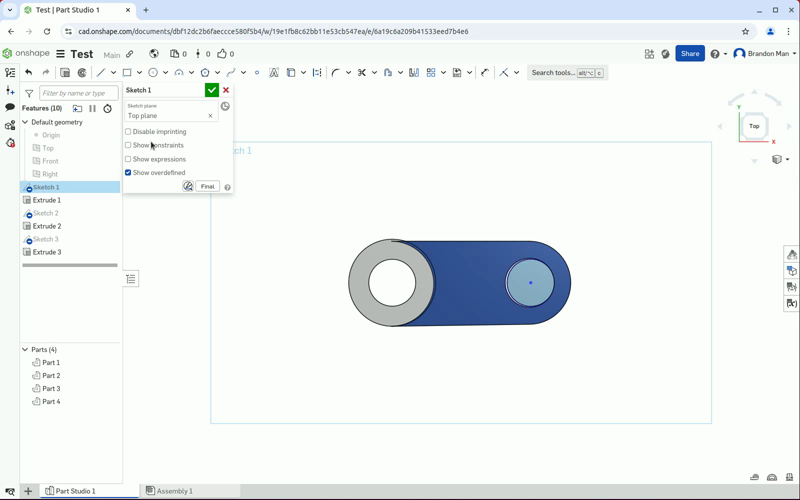
mouse_move(229, 92)
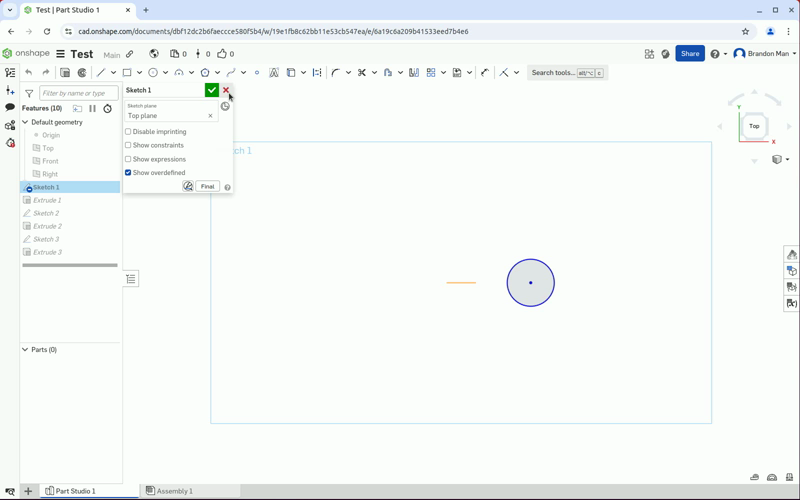
click(229, 92)
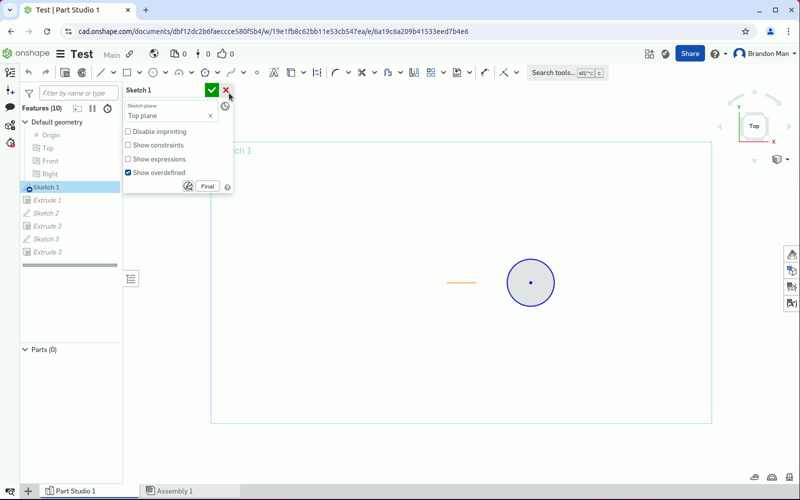
key(shift+s)
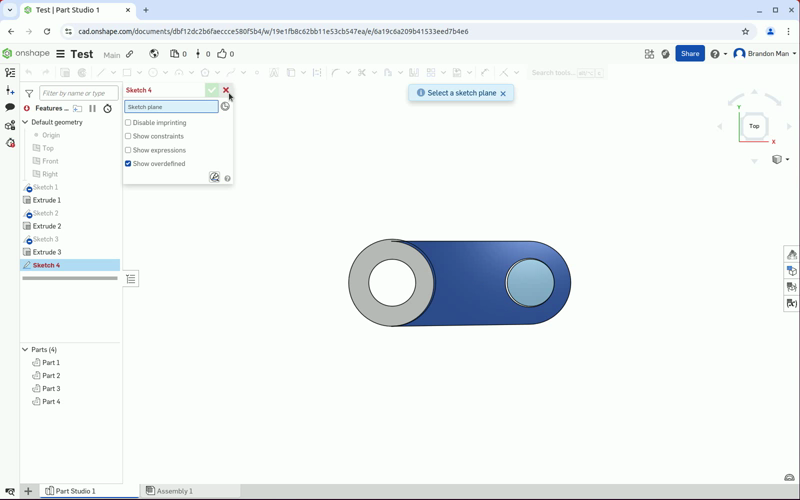
mouse_move(73, 150)
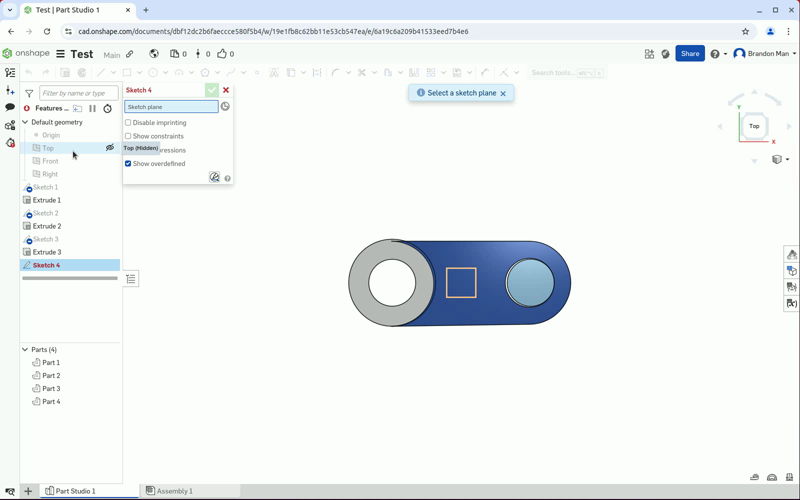
click(73, 150)
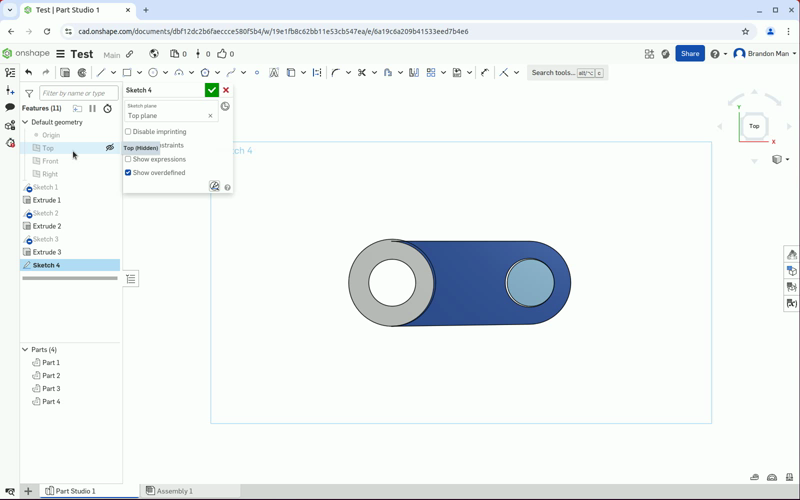
mouse_move(73, 352)
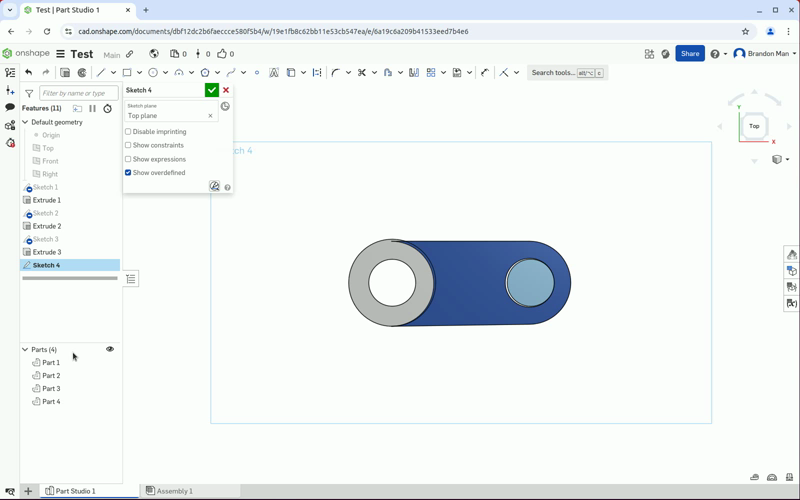
key(y)
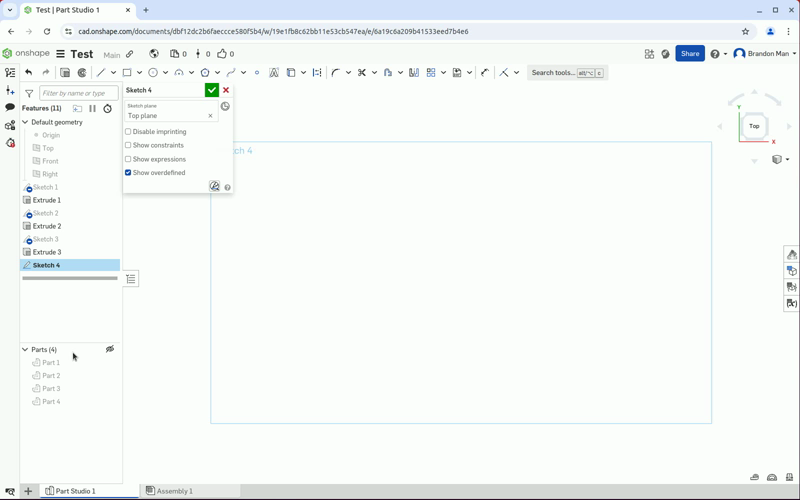
key(c)
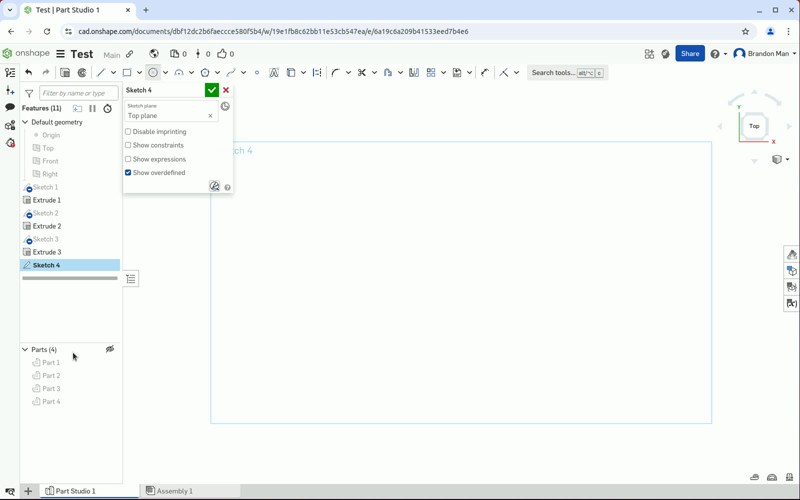
key_down(shift)
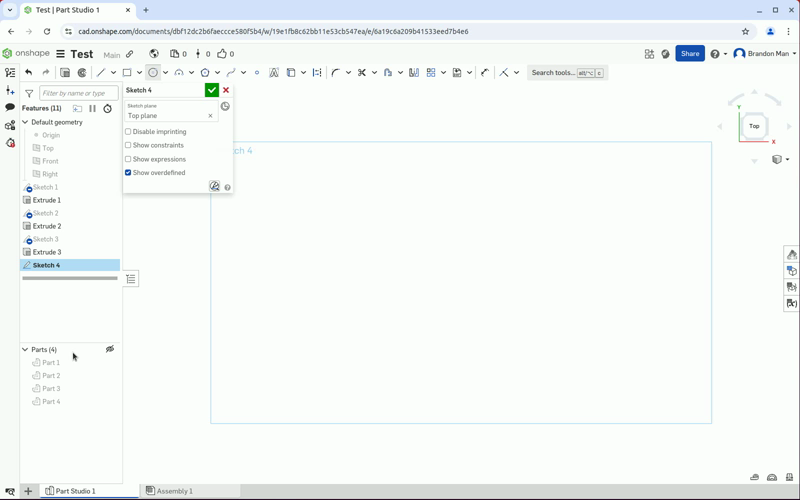
mouse_move(392, 282)
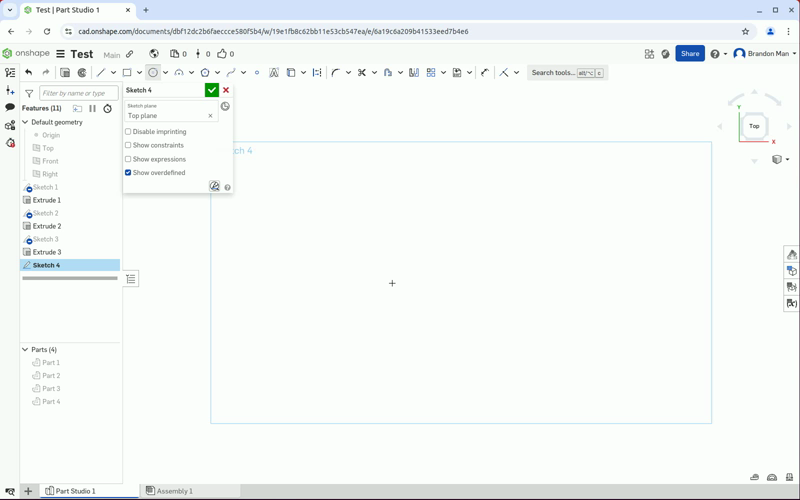
click(392, 282)
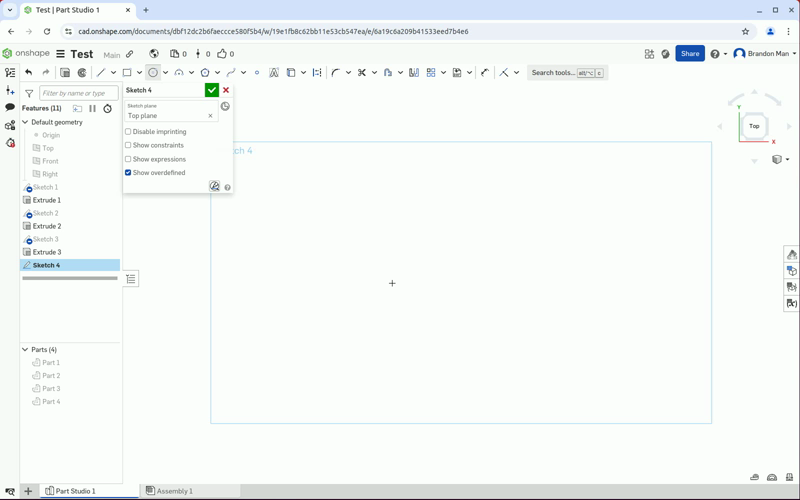
key_up(shift)
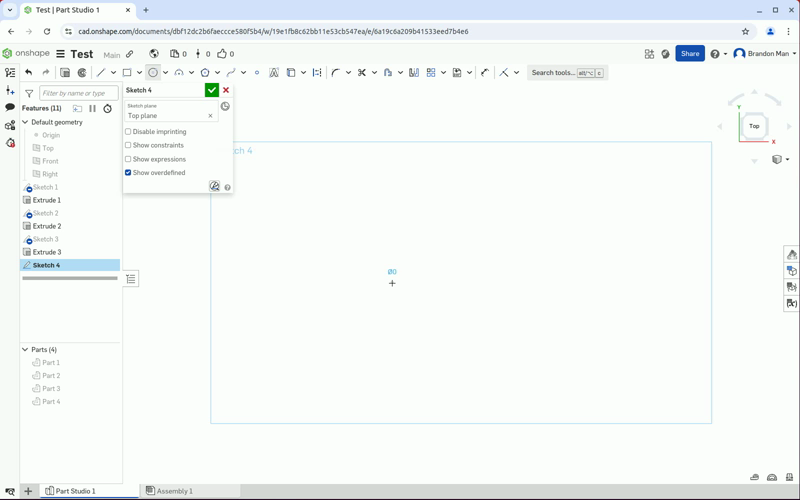
mouse_move(415, 282)
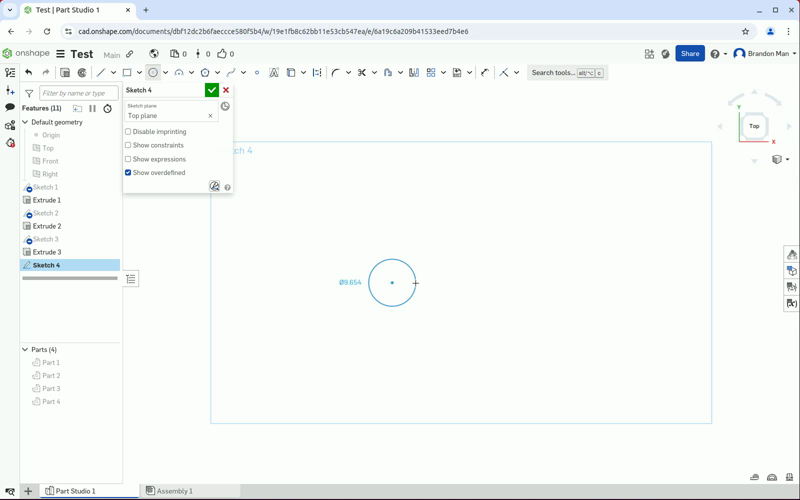
click(415, 282)
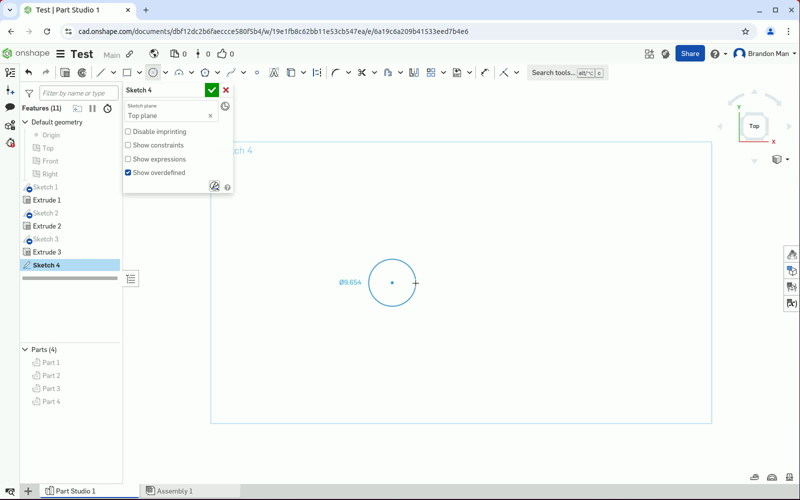
key(esc)
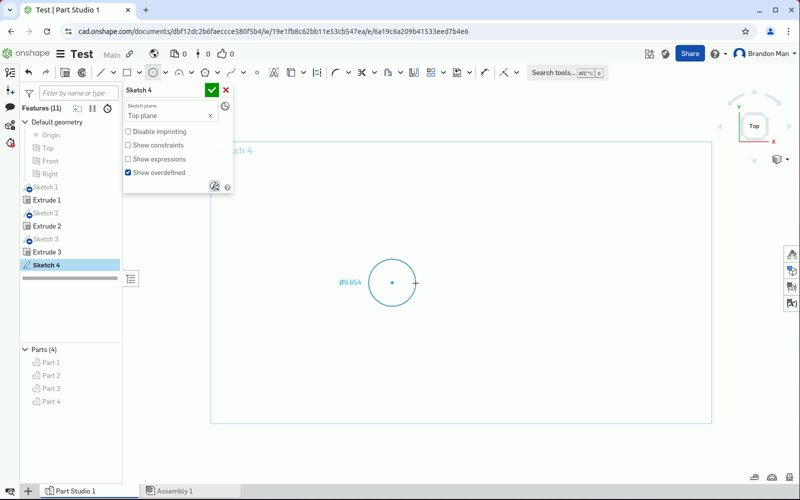
mouse_move(375, 288)
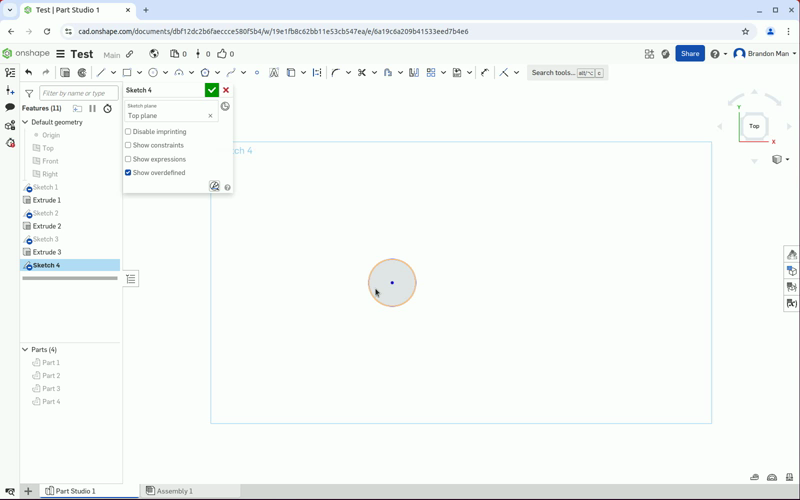
scroll(6)
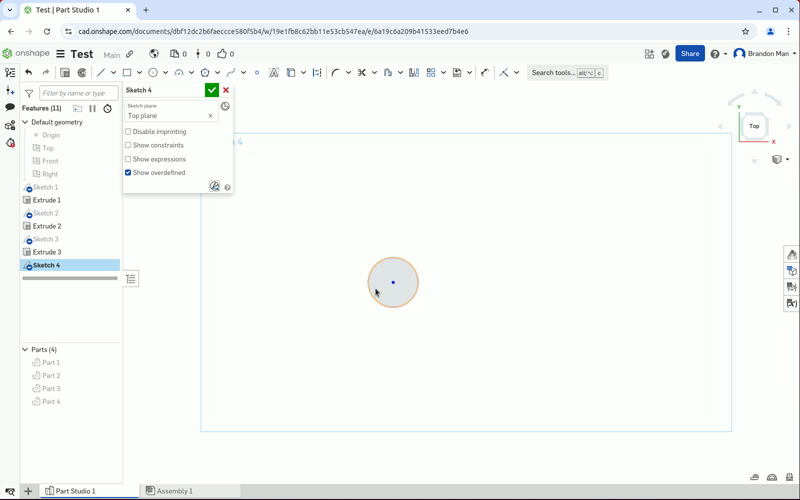
scroll(6)
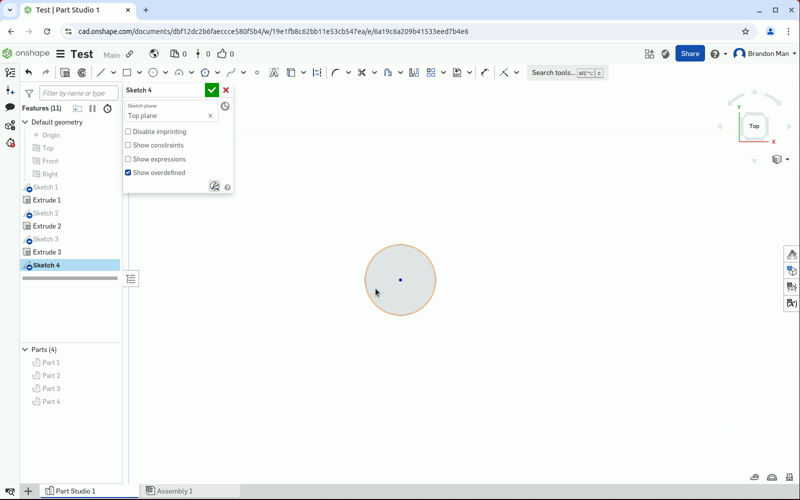
scroll(6)
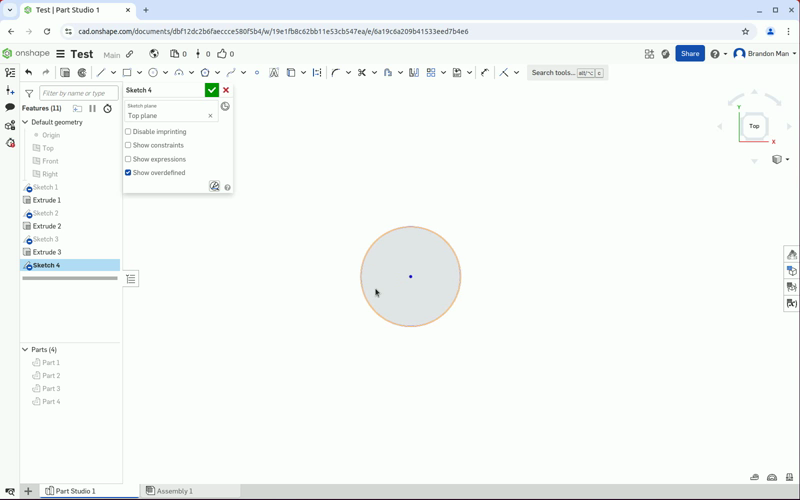
scroll(6)
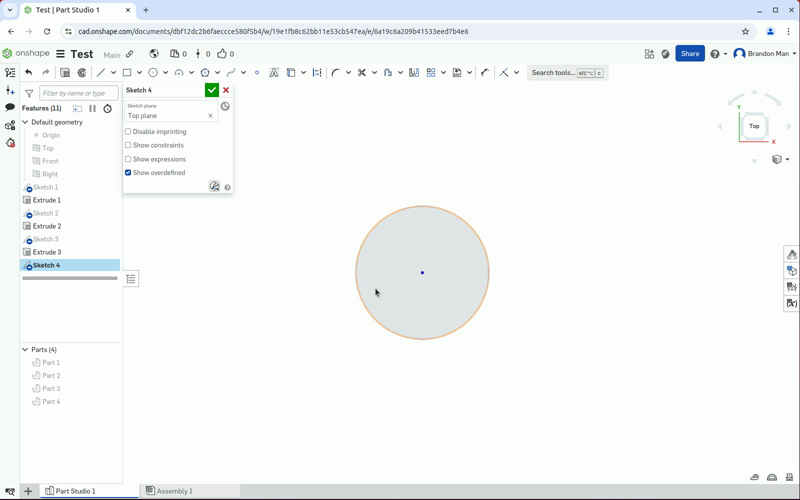
scroll(6)
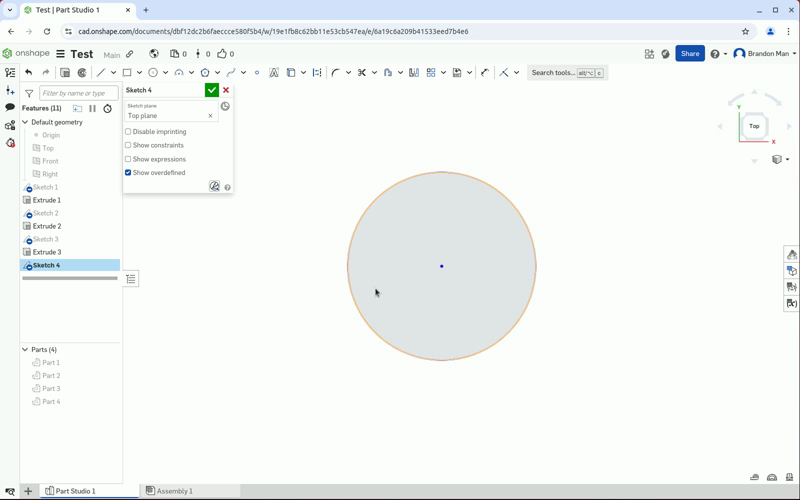
scroll(6)
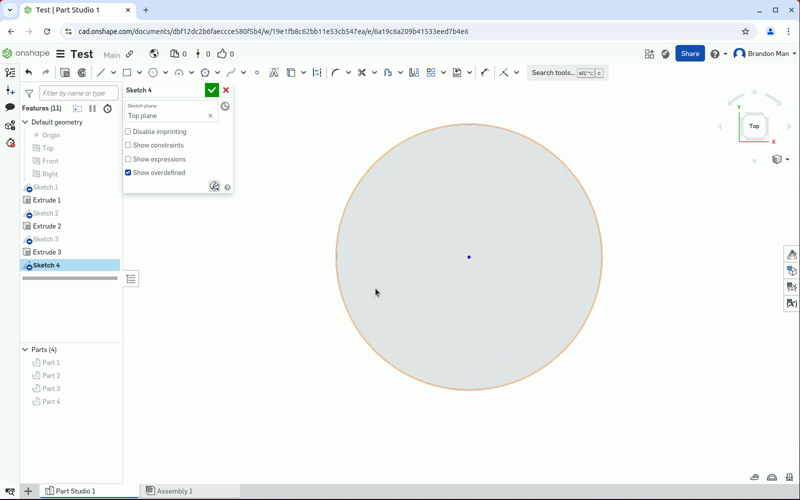
scroll(6)
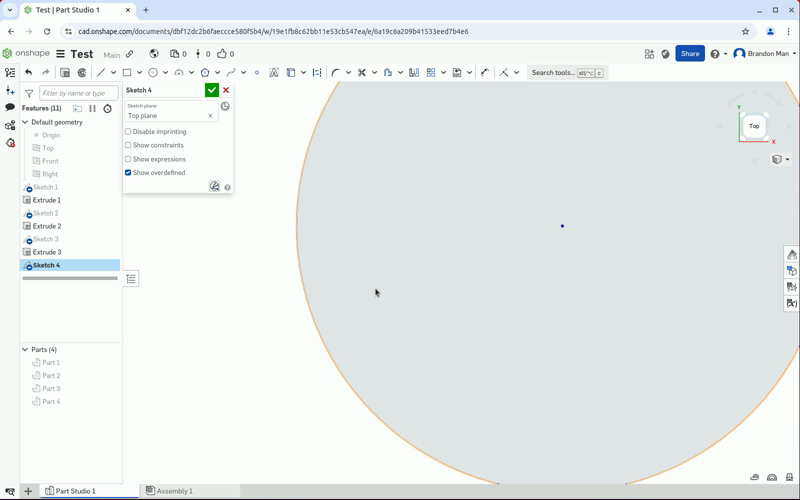
click(375, 288)
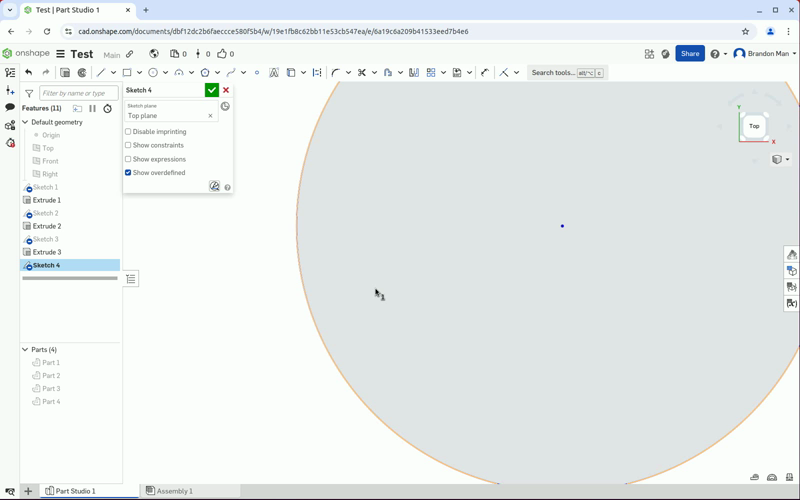
scroll(-6)
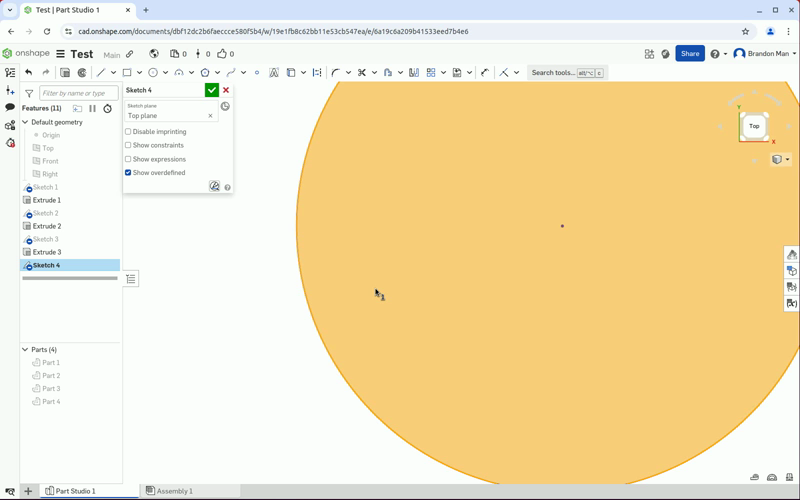
scroll(-6)
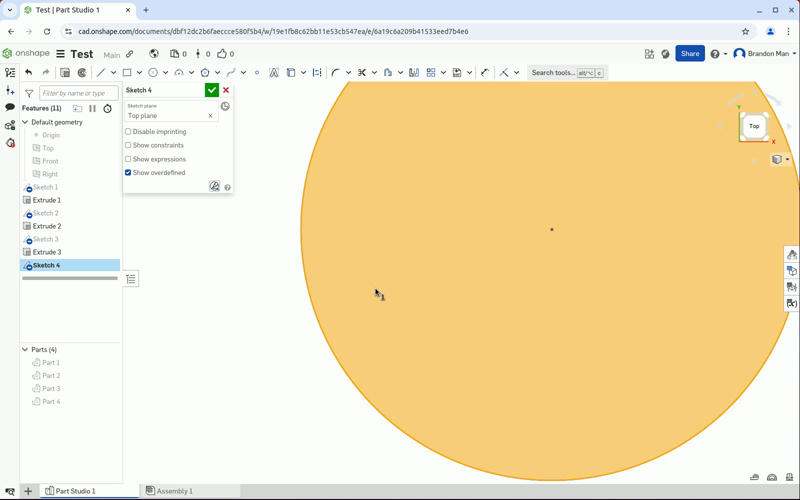
scroll(-6)
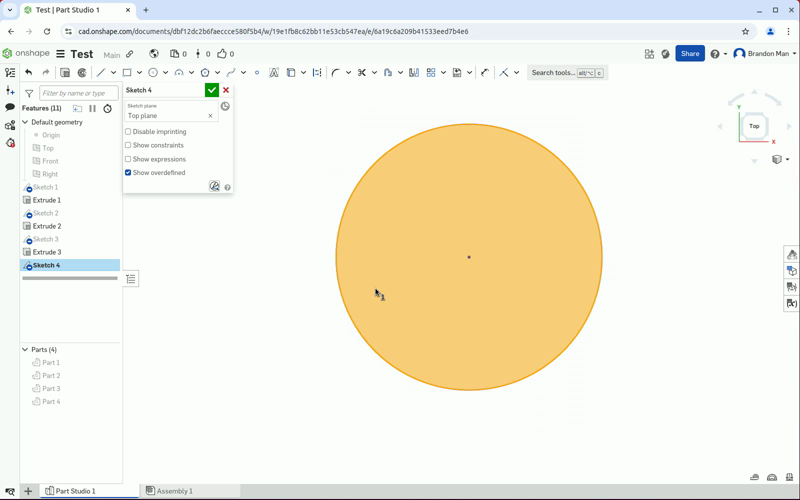
scroll(-6)
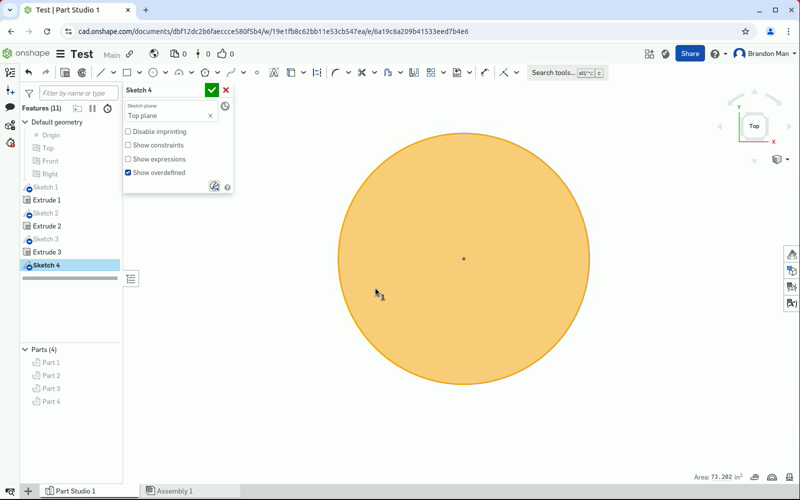
scroll(-6)
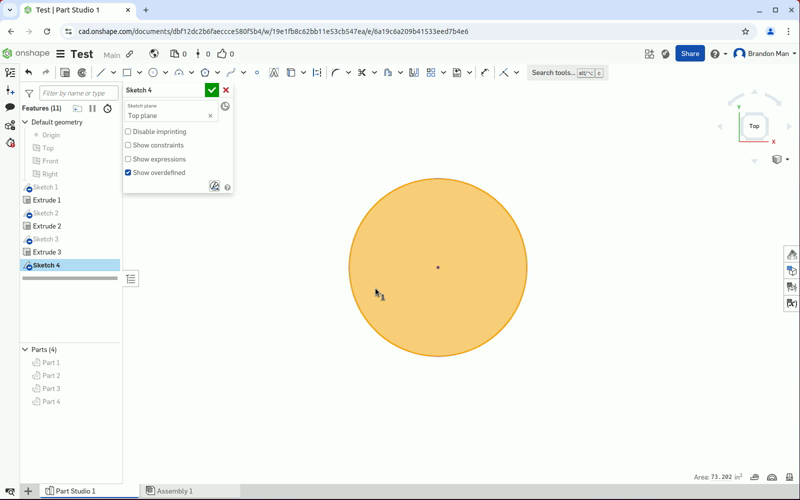
scroll(-6)
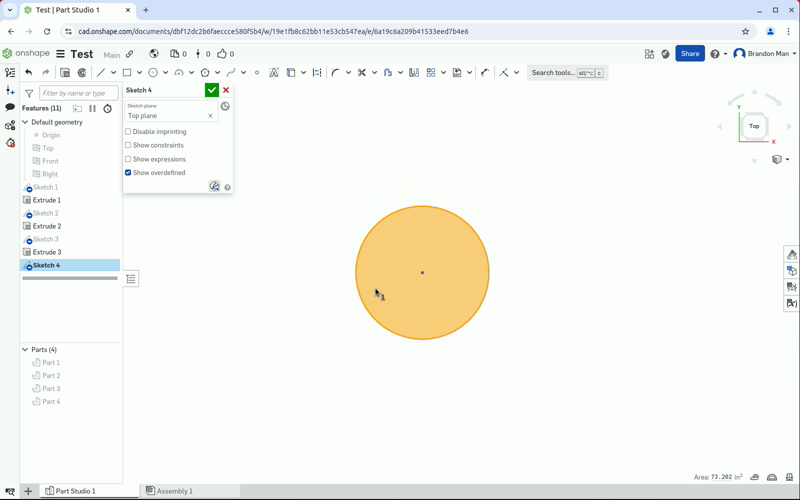
scroll(-6)
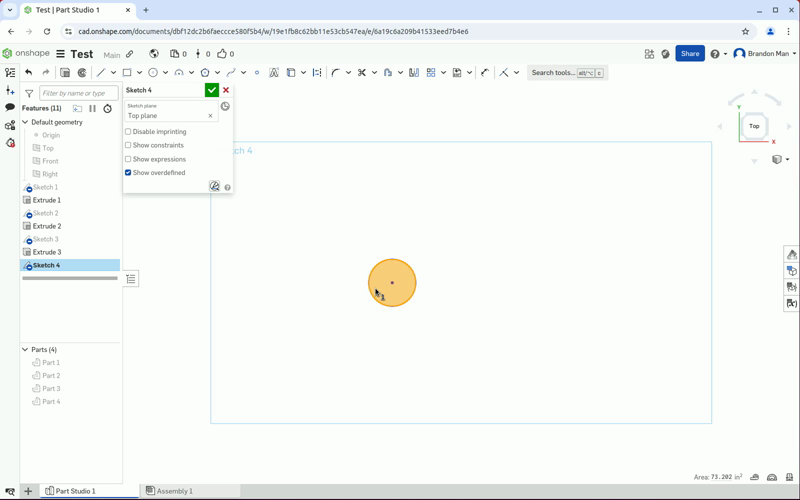
mouse_move(73, 352)
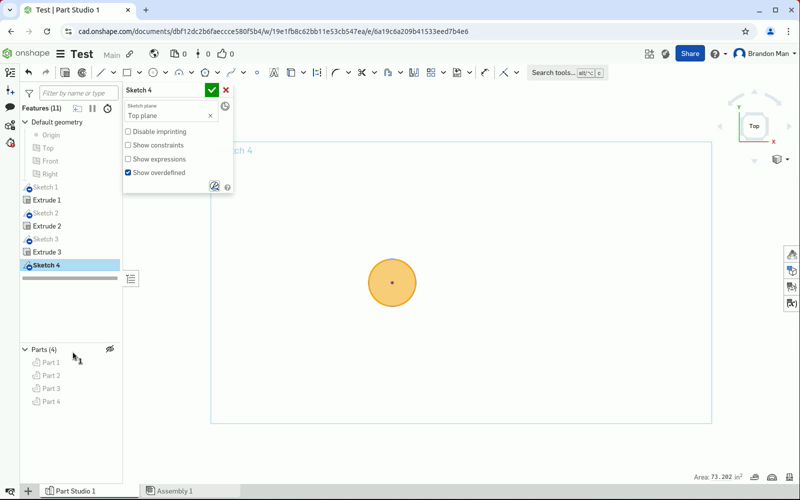
key(shift+y)
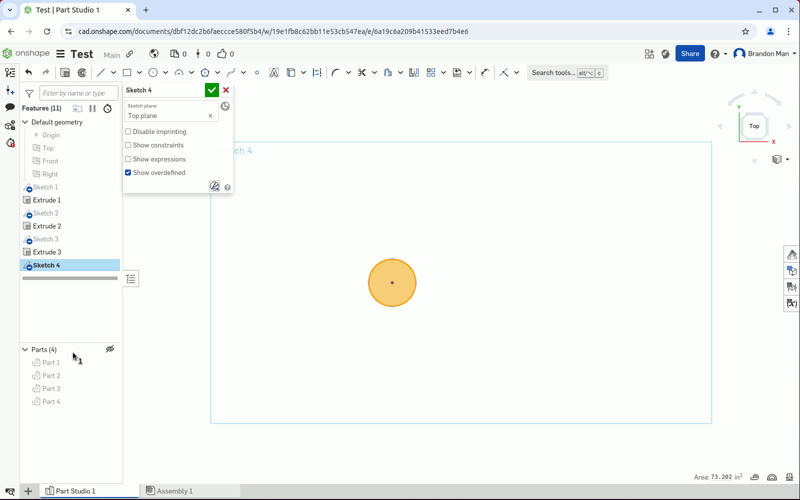
key(shift+e)
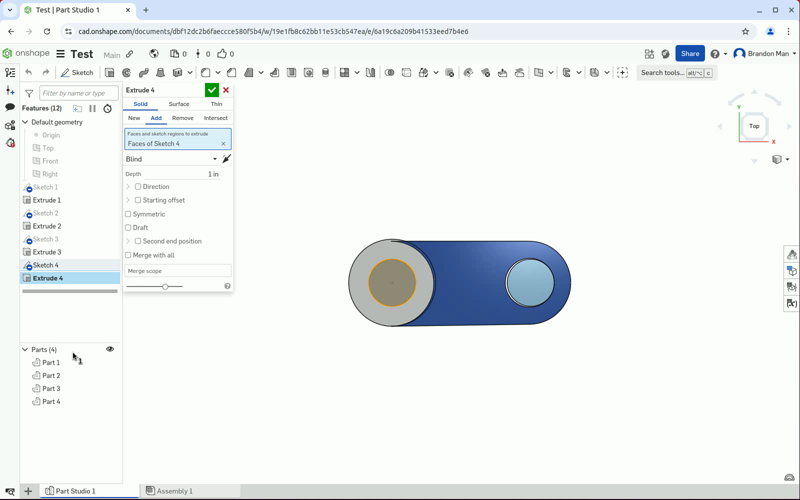
mouse_move(143, 106)
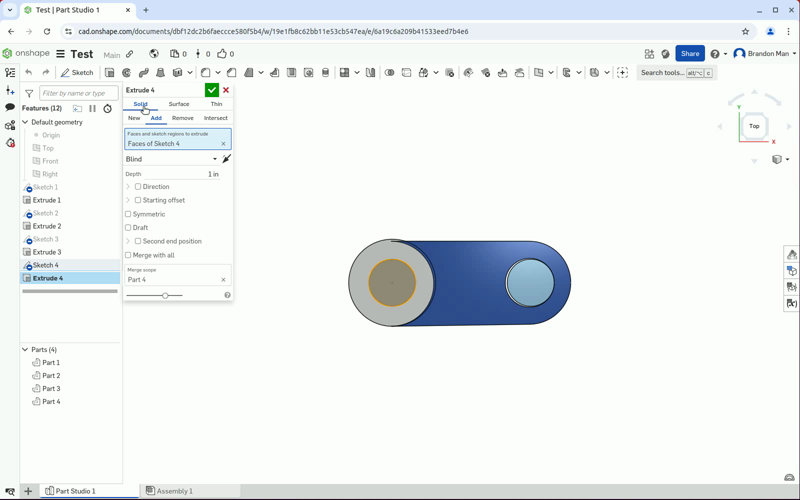
click(143, 106)
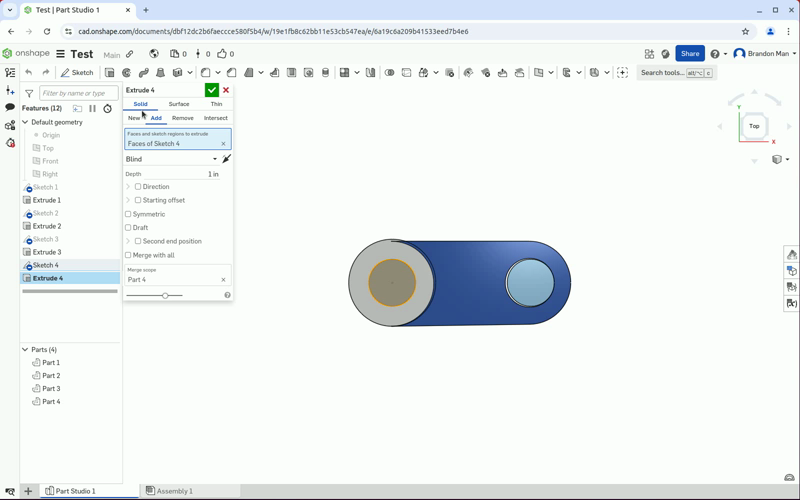
mouse_move(137, 120)
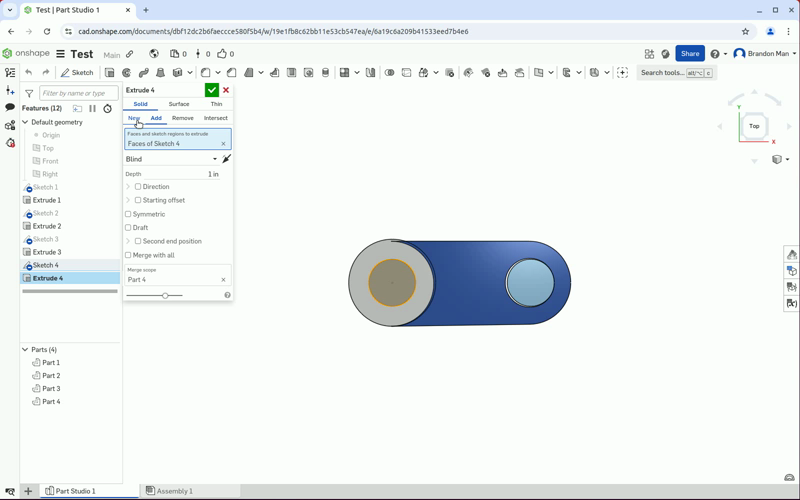
click(137, 120)
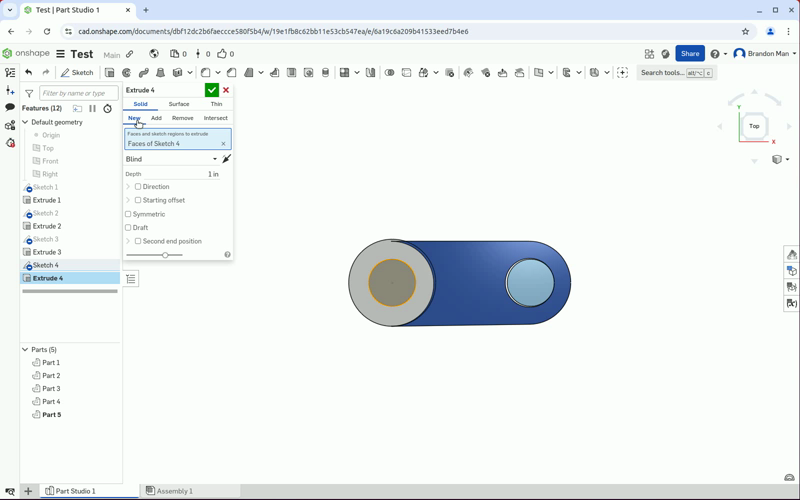
key(tab, 4)
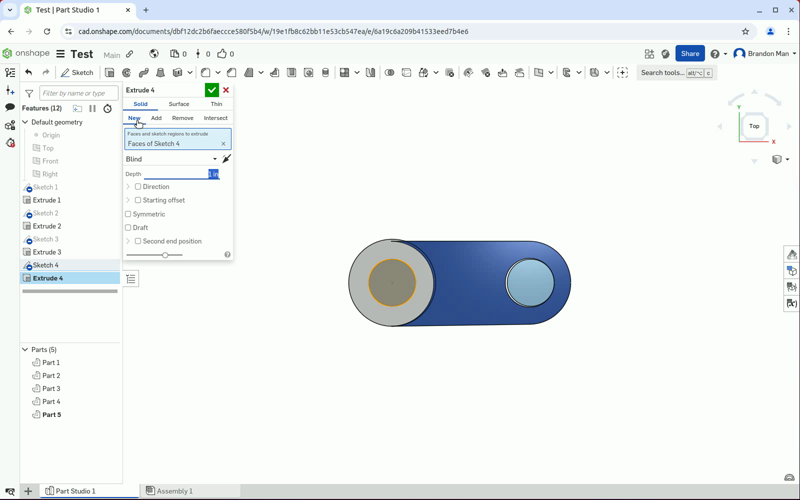
text(7.703)
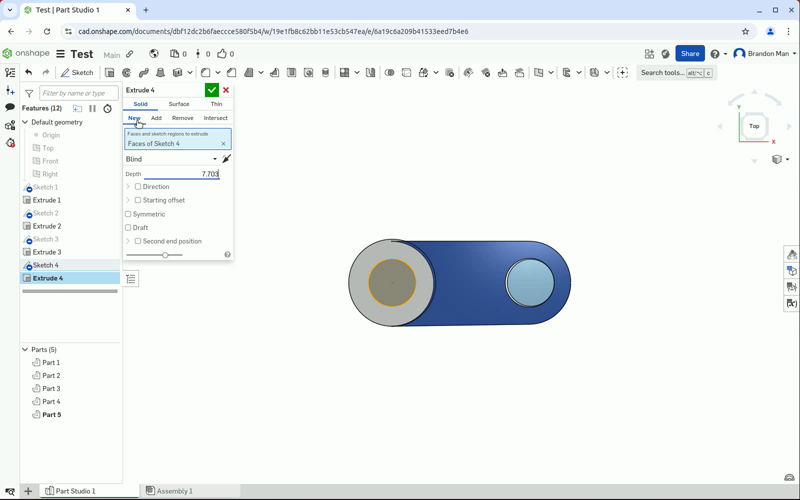
key(enter)
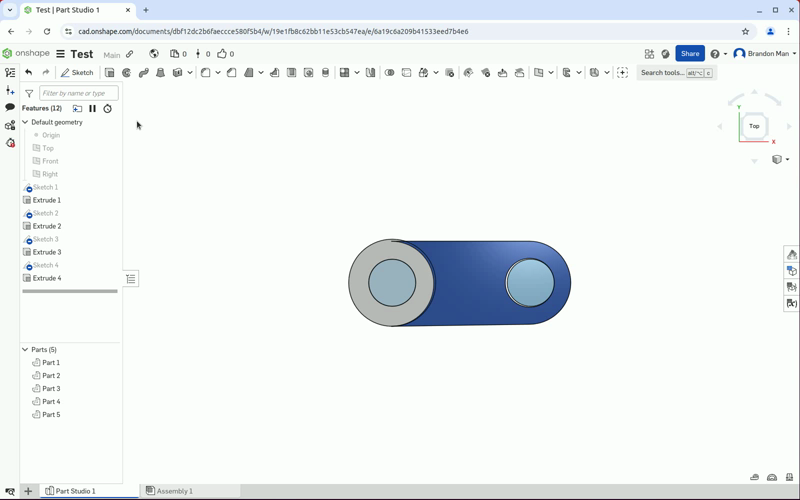
key(shift+h)
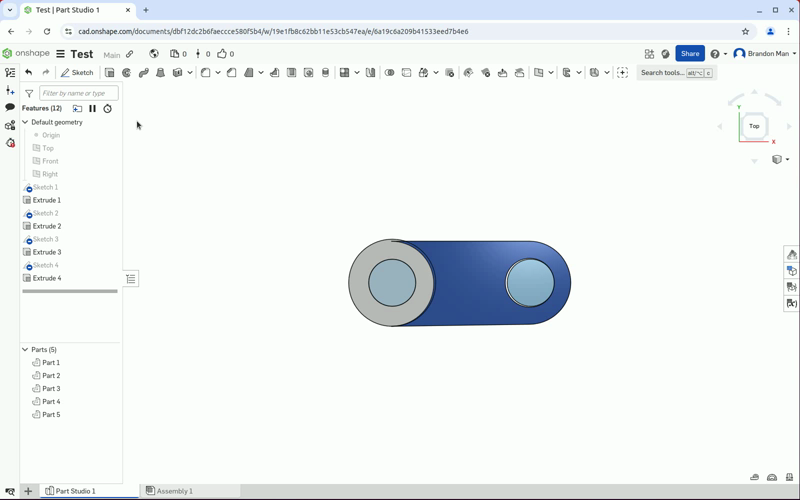
key(shift+h)
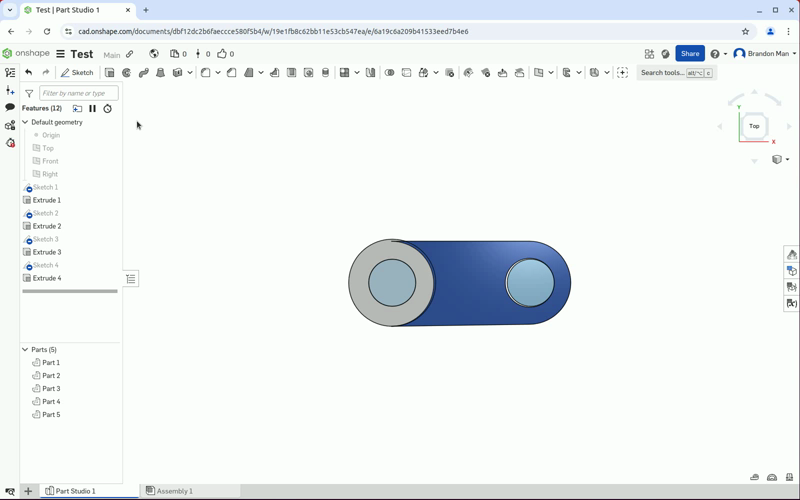
mouse_move(73, 189)
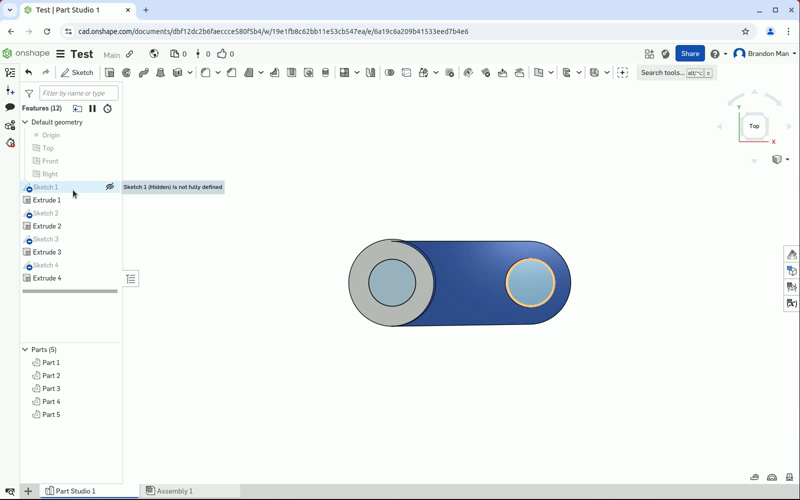
click(73, 189)
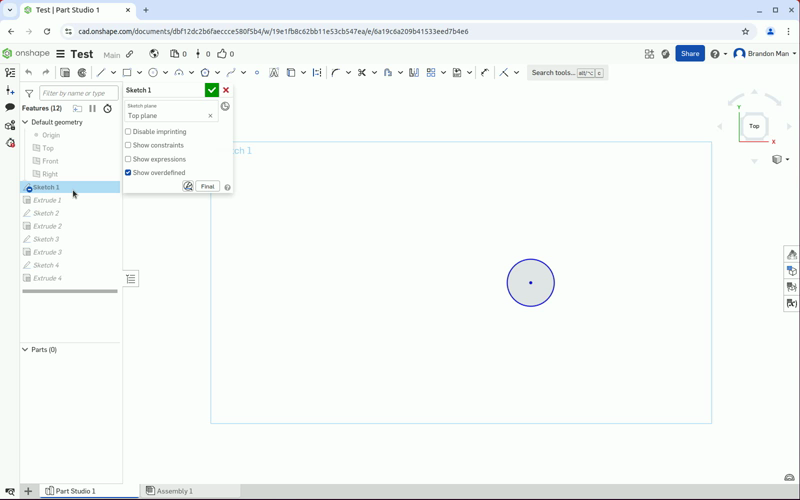
mouse_move(229, 92)
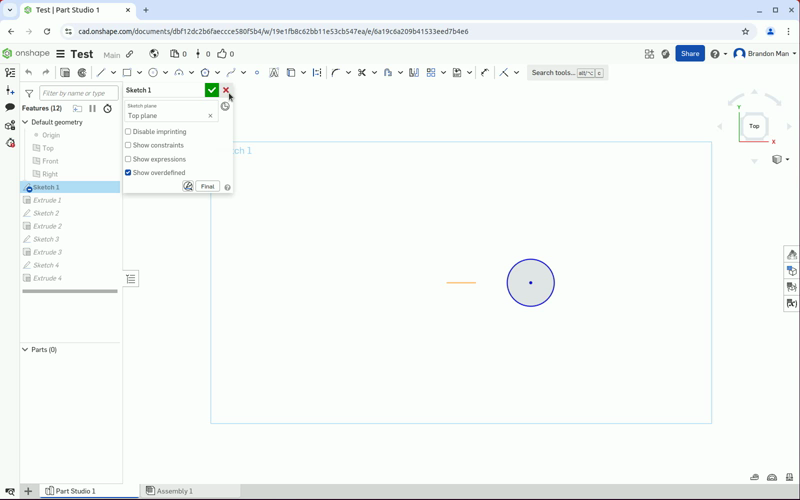
click(229, 92)
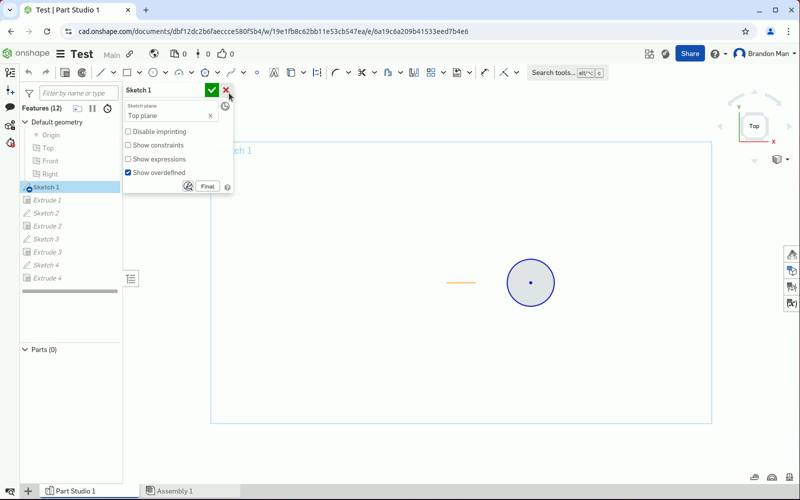
key(shift+s)
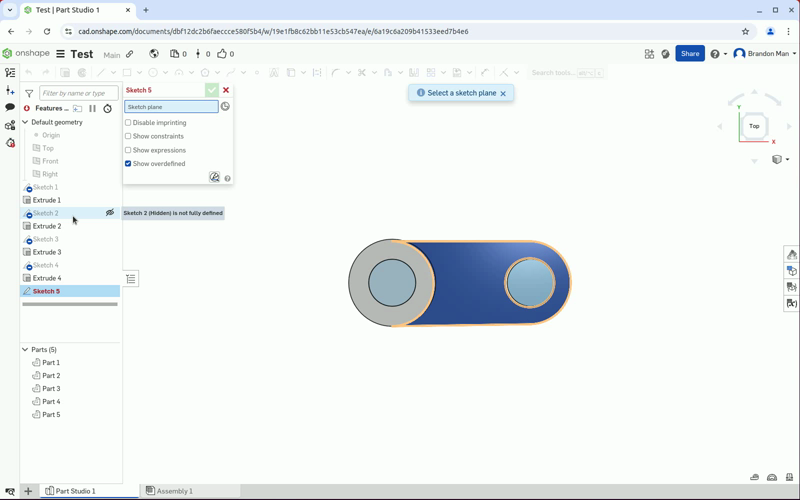
scroll(3)
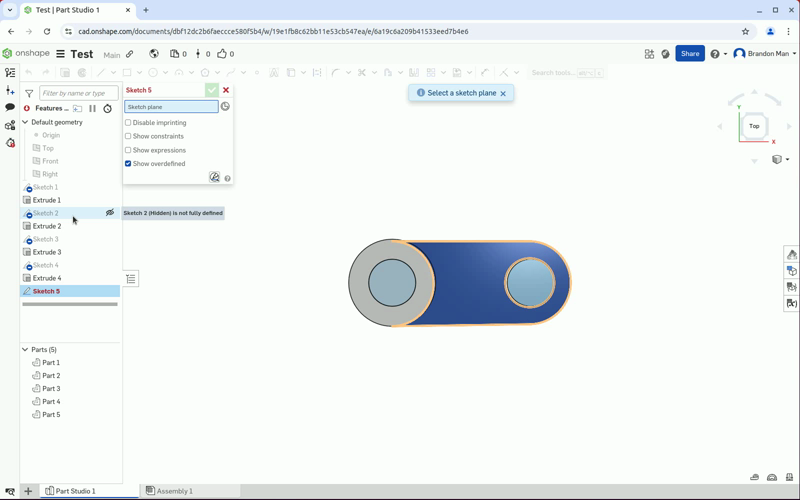
mouse_move(73, 150)
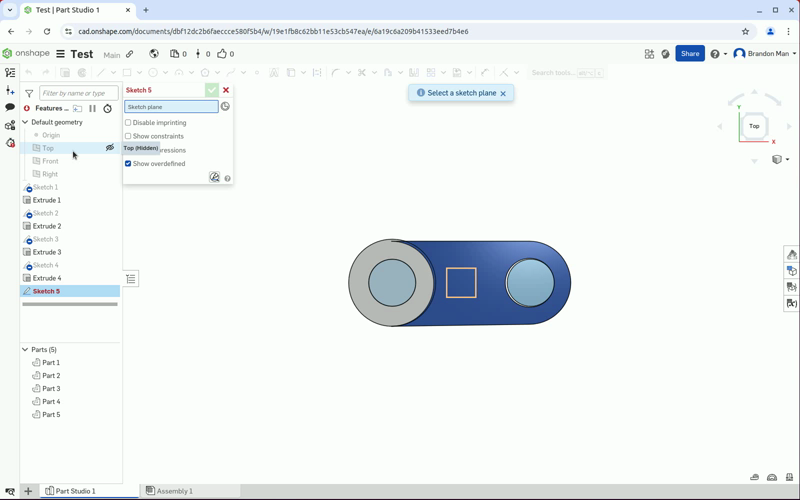
click(73, 150)
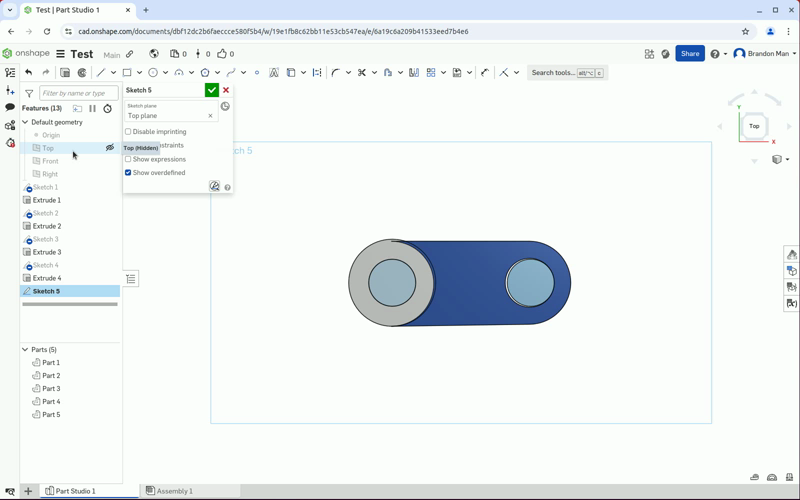
mouse_move(73, 352)
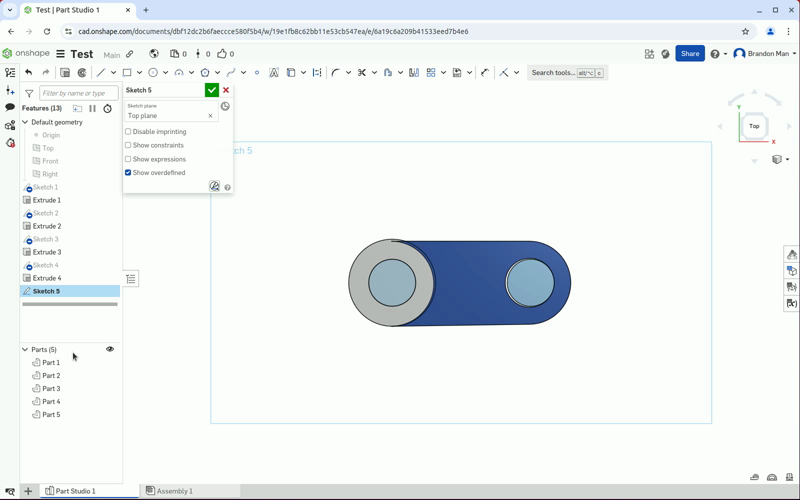
key(y)
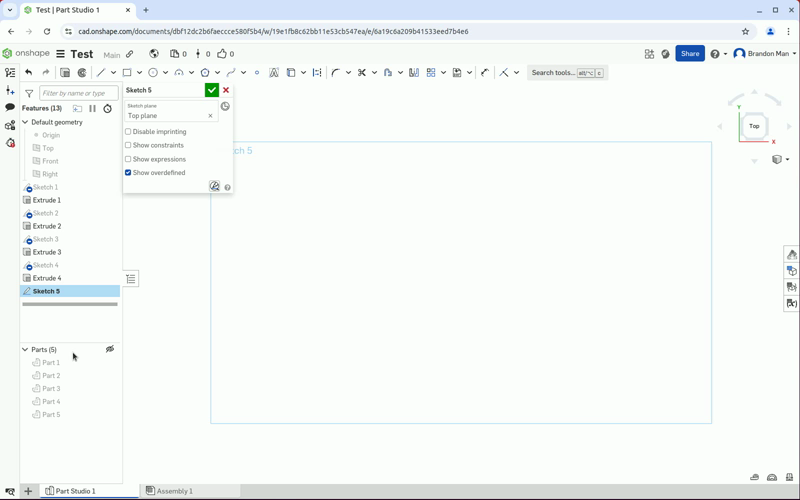
key(c)
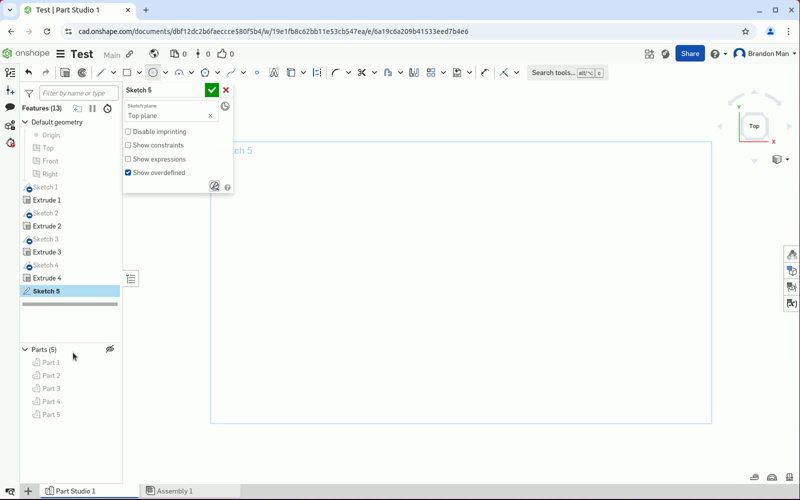
key_down(shift)
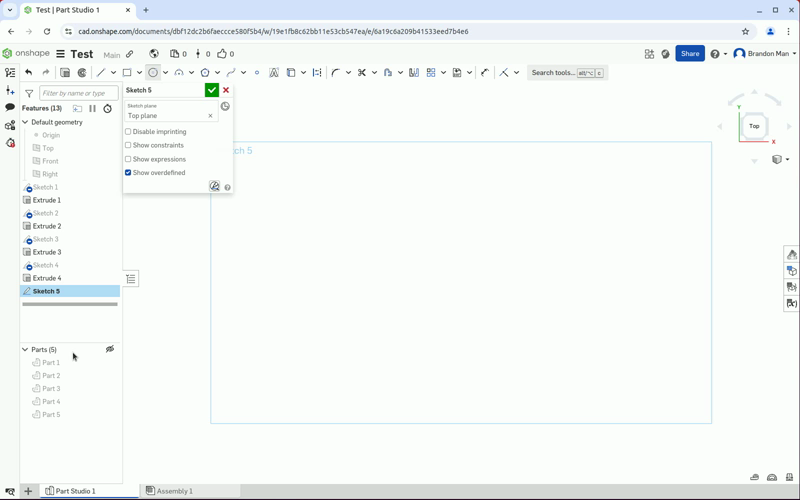
mouse_move(392, 282)
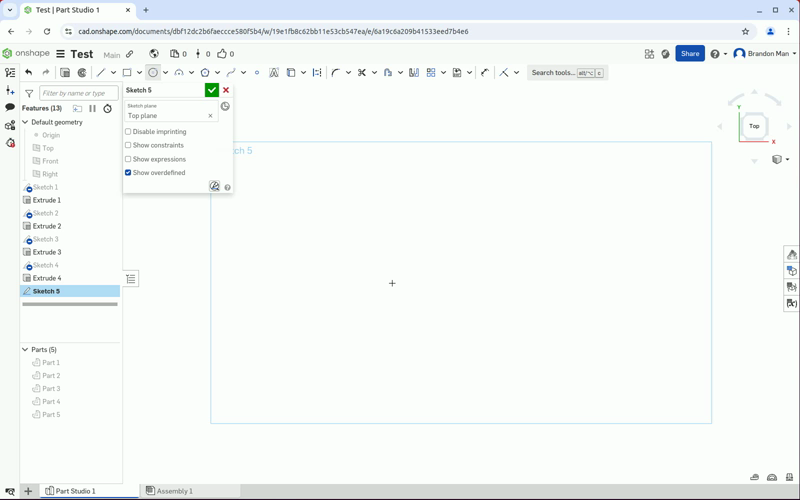
click(392, 282)
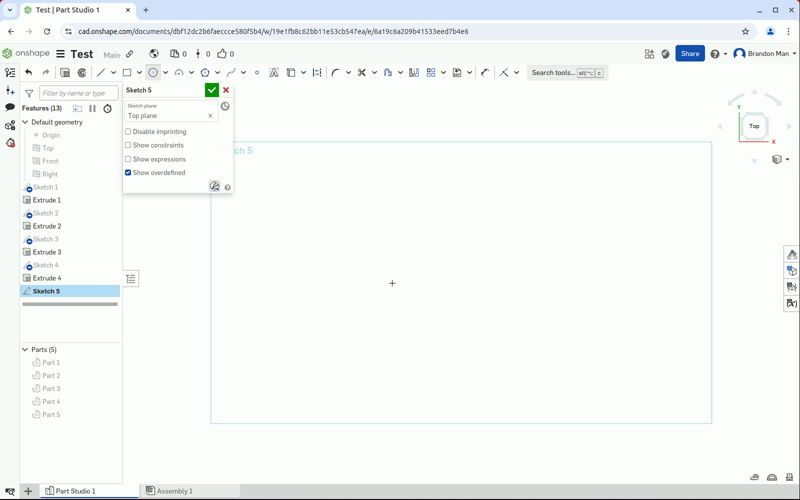
key_up(shift)
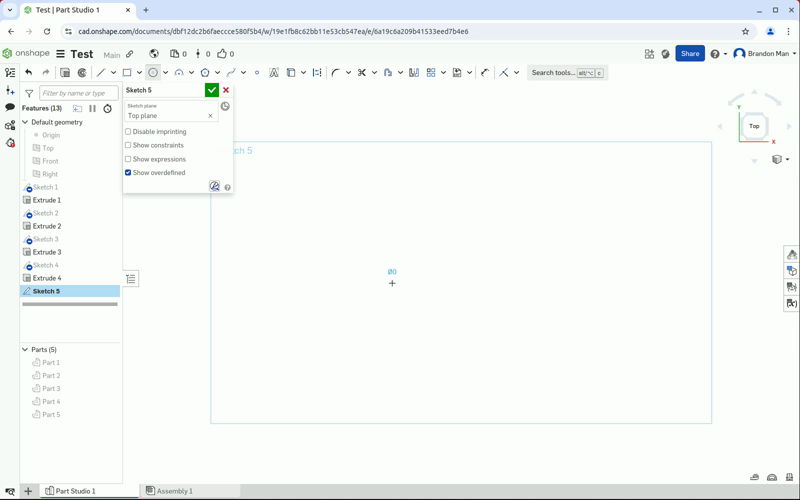
mouse_move(435, 282)
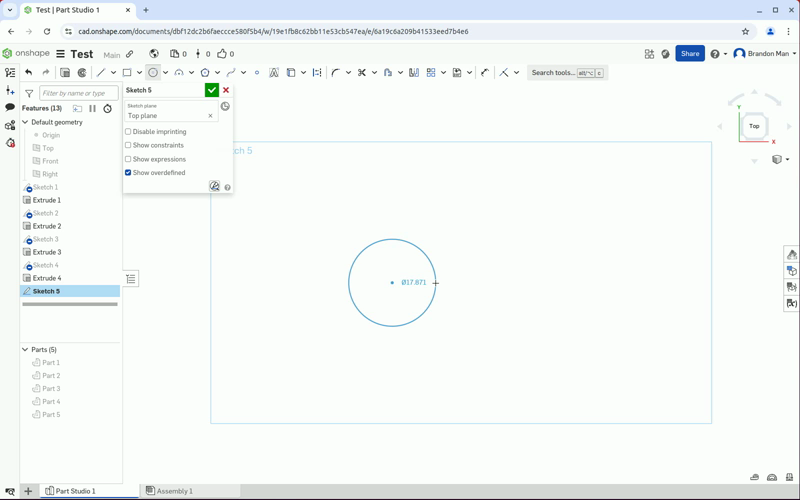
click(435, 282)
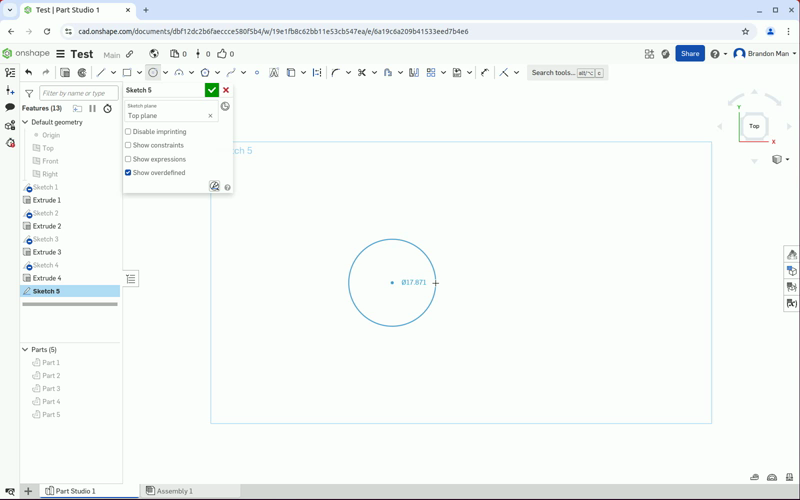
key(esc)
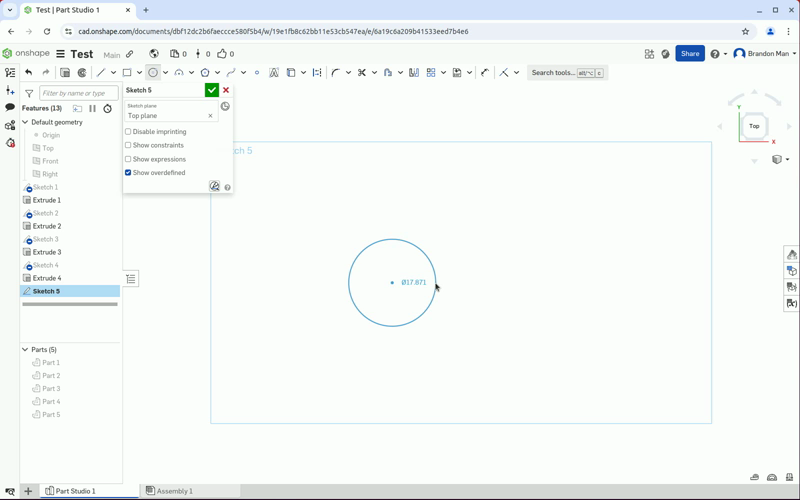
key(c)
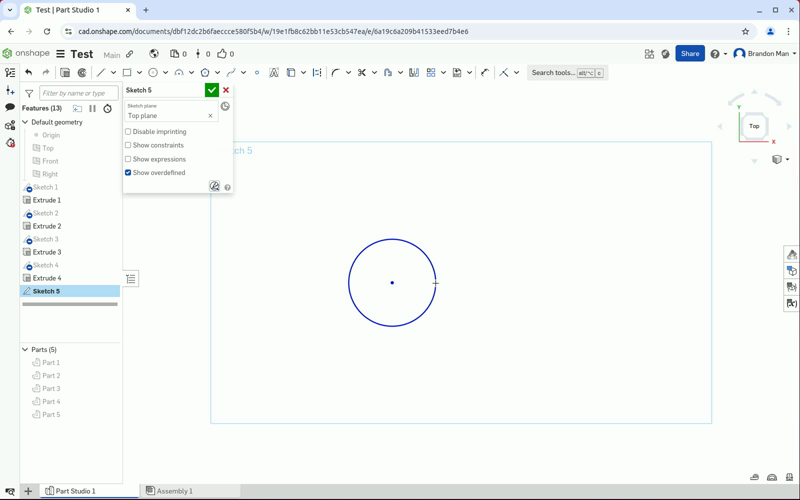
key_down(shift)
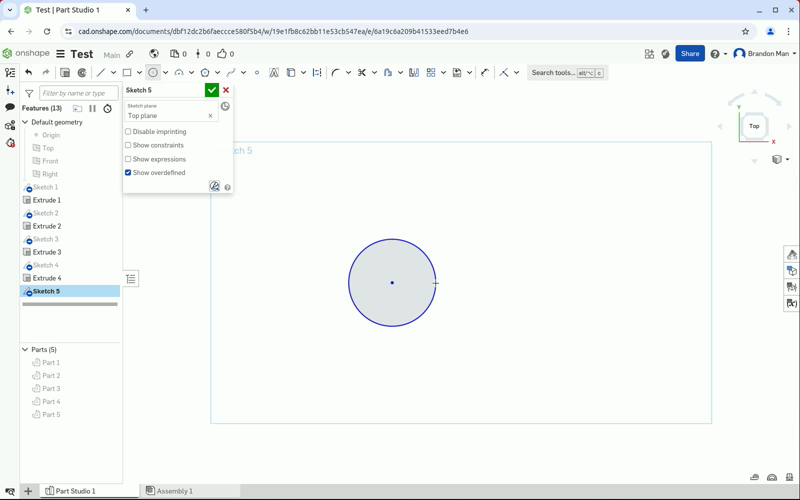
mouse_move(392, 282)
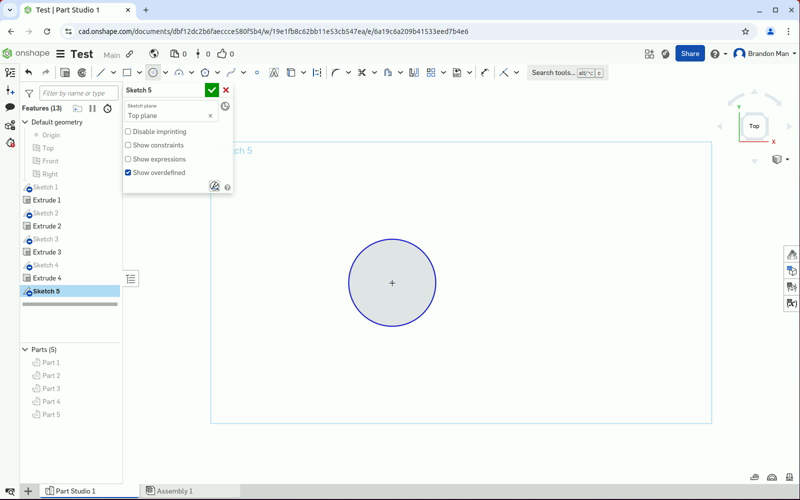
click(392, 282)
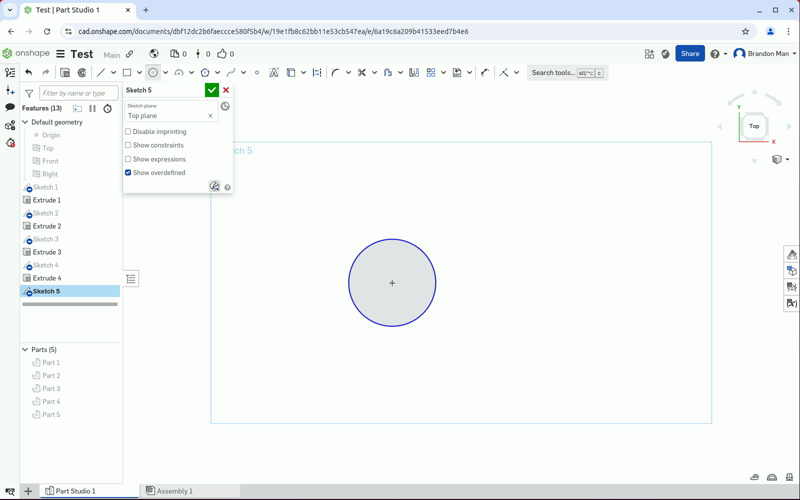
key_up(shift)
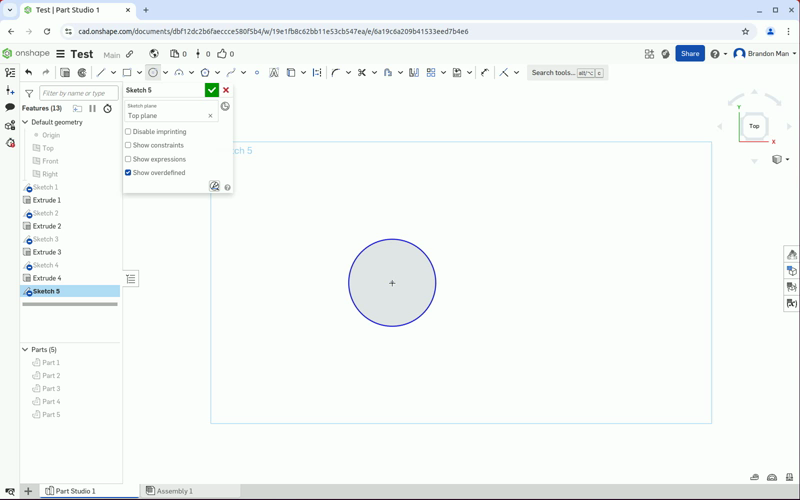
mouse_move(415, 282)
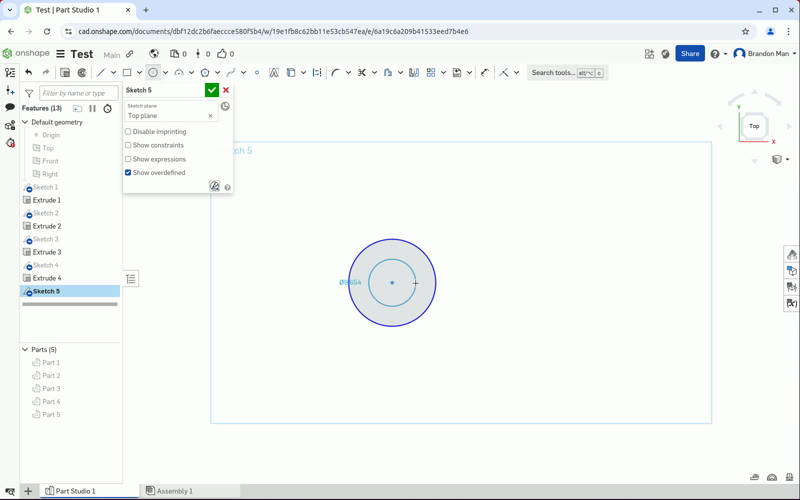
click(415, 282)
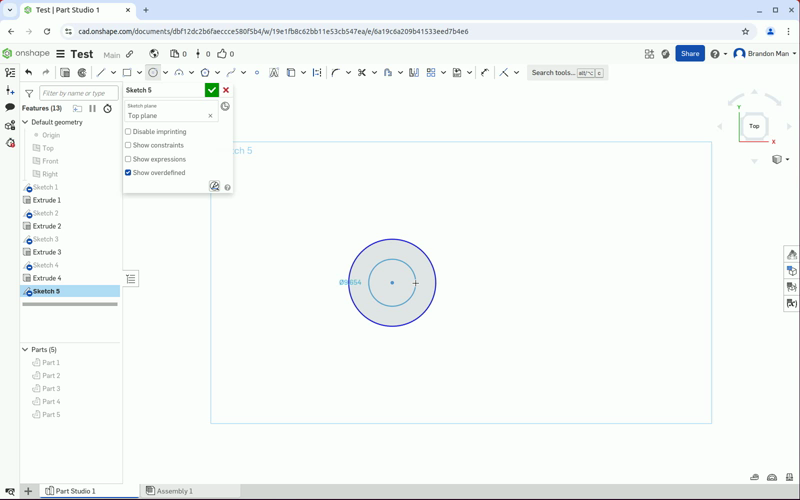
key(esc)
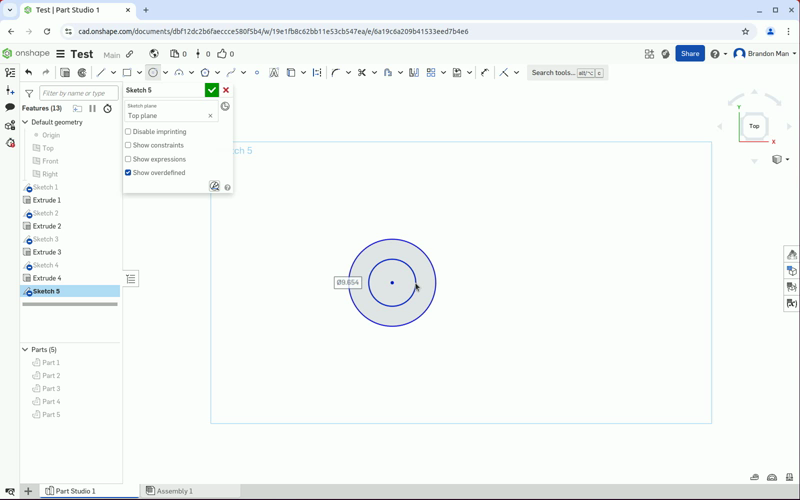
mouse_move(378, 310)
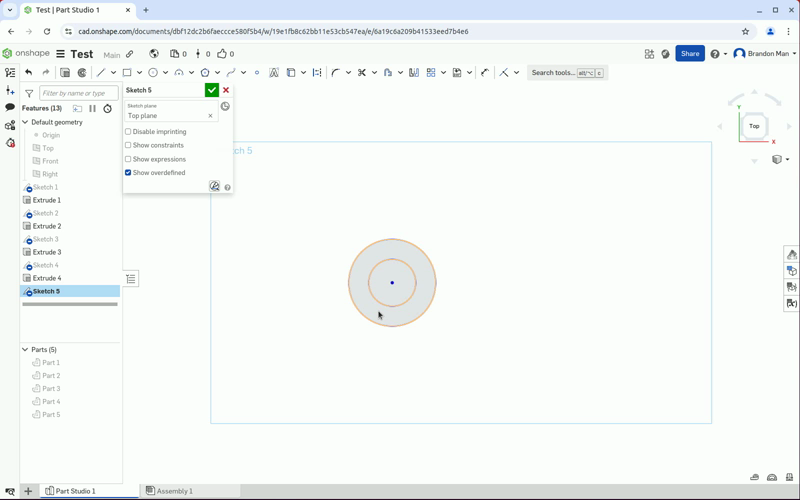
click(378, 310)
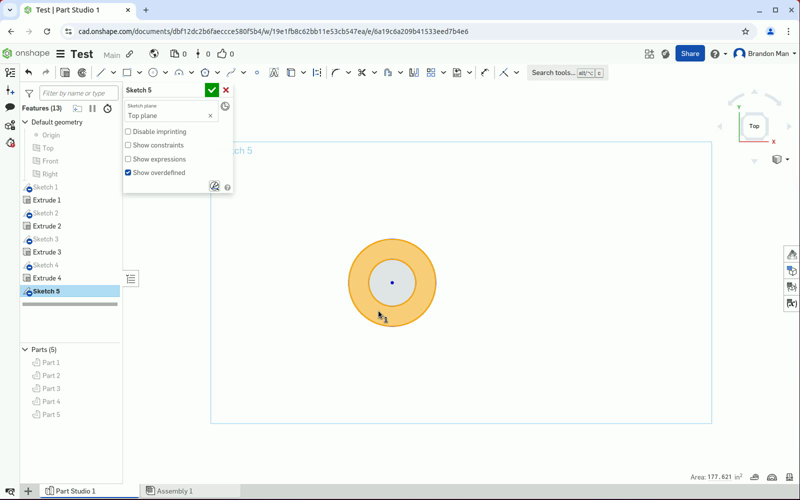
mouse_move(73, 352)
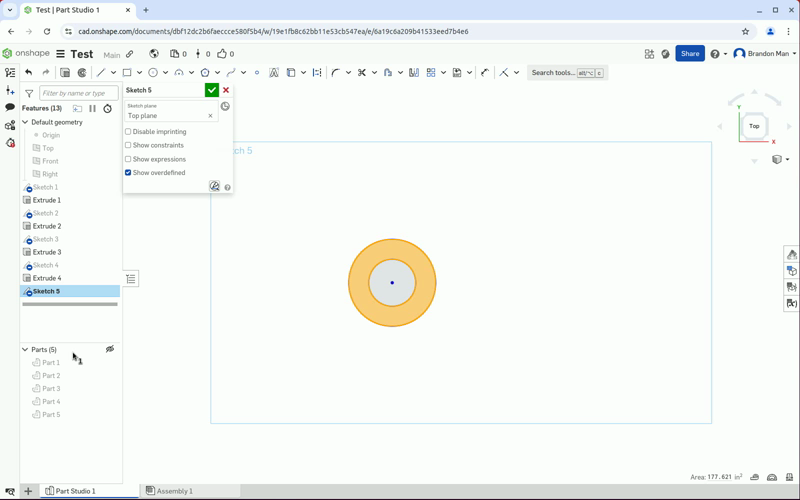
key(shift+y)
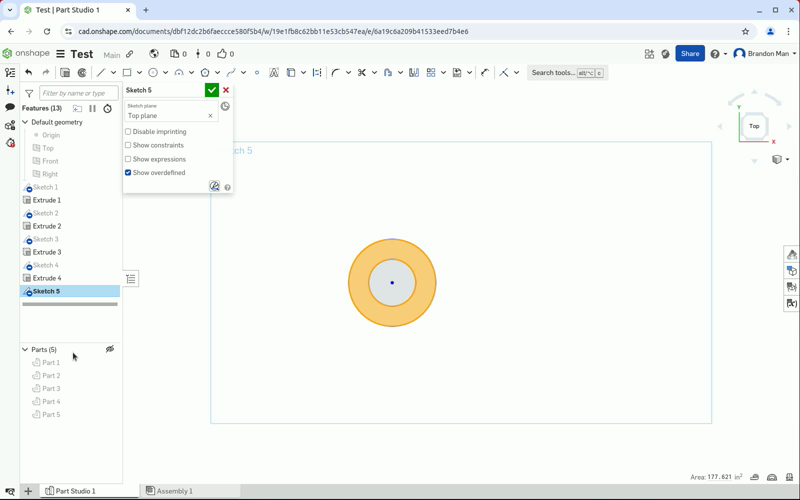
key(shift+e)
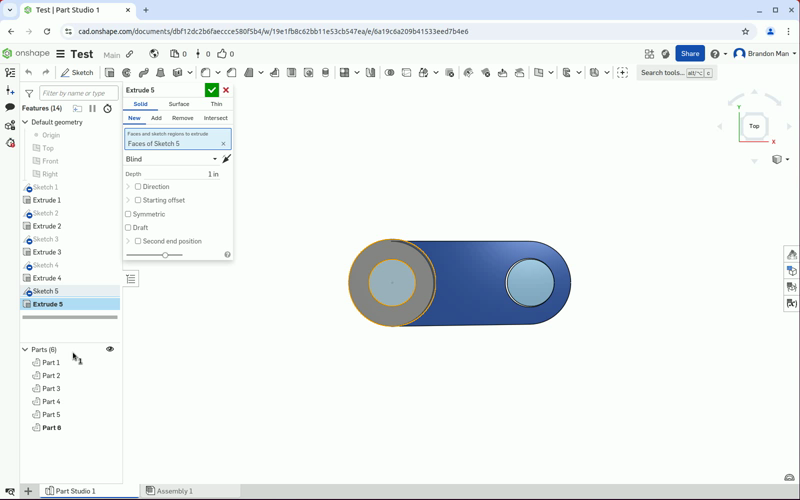
mouse_move(143, 106)
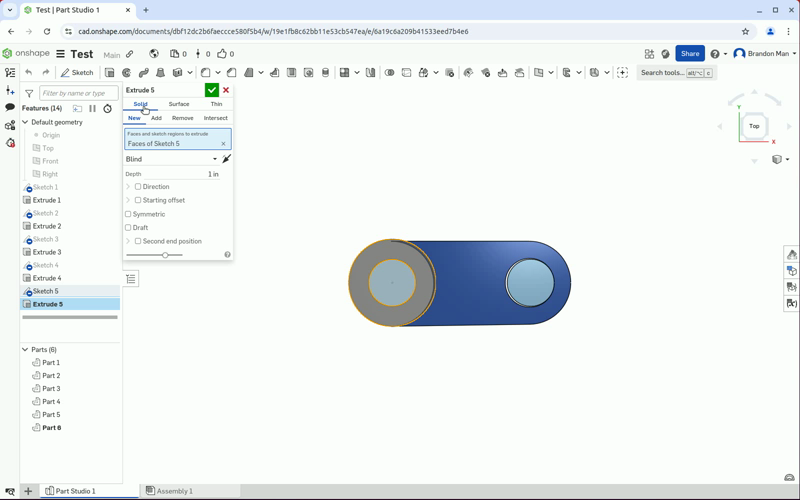
click(143, 106)
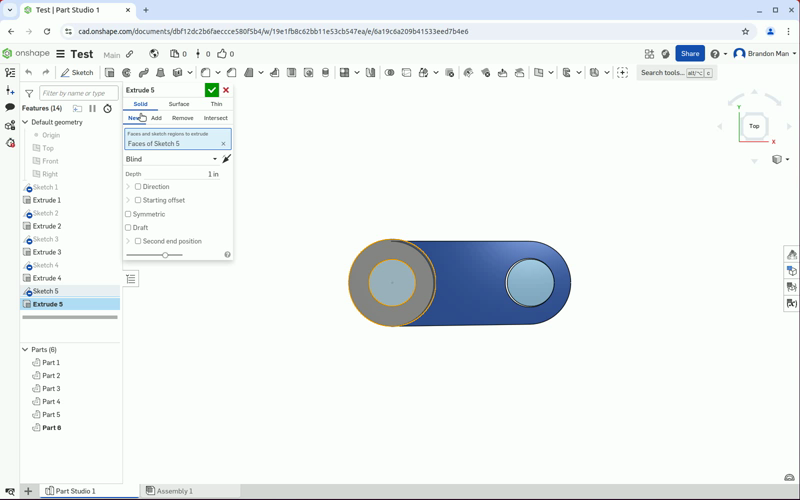
mouse_move(137, 120)
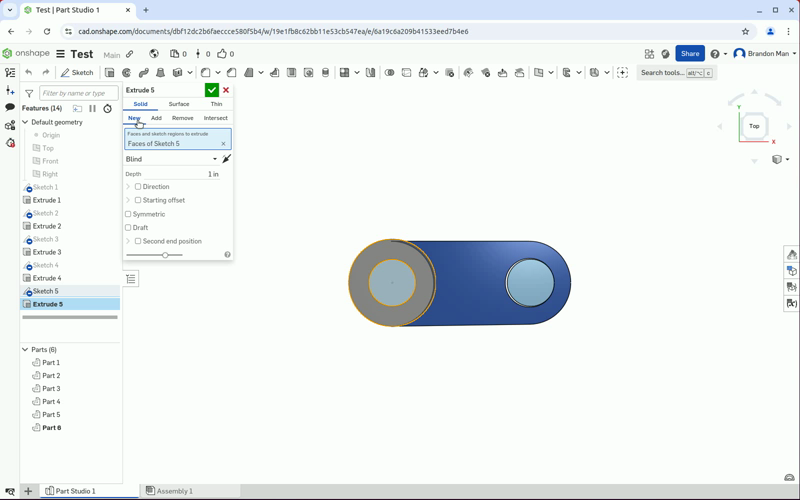
click(137, 120)
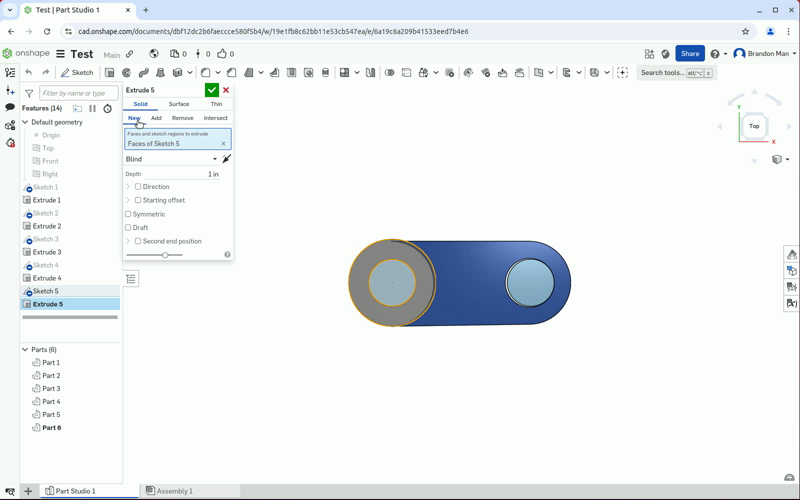
key(tab, 4)
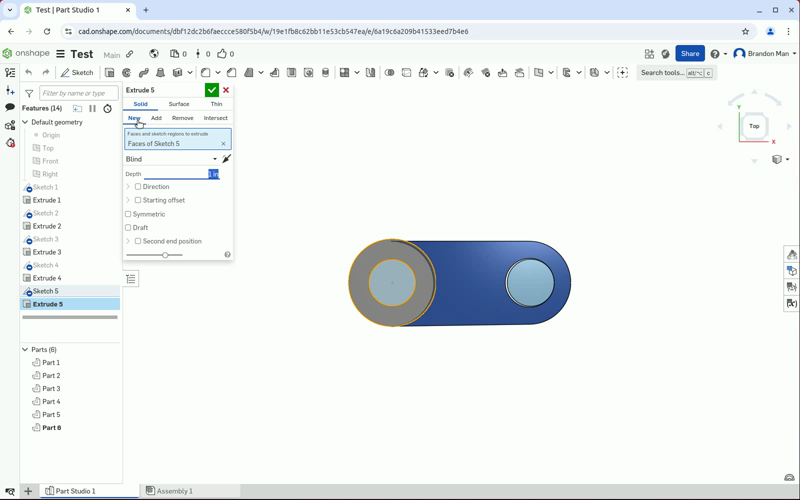
text(20.22)
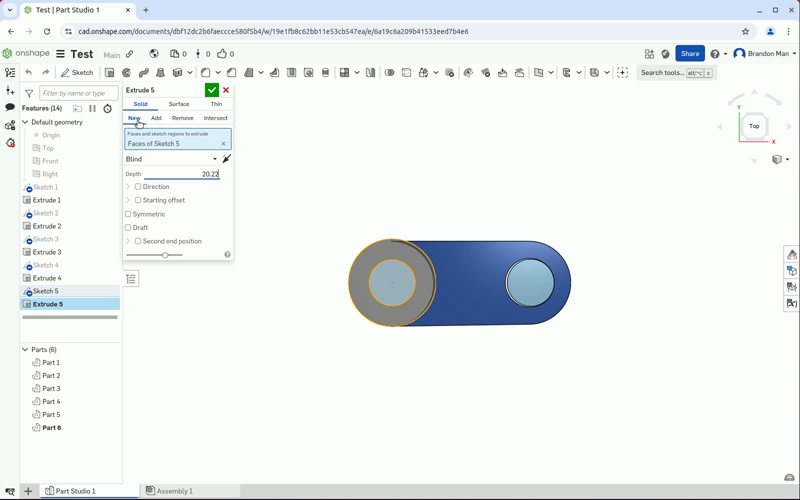
key(enter)
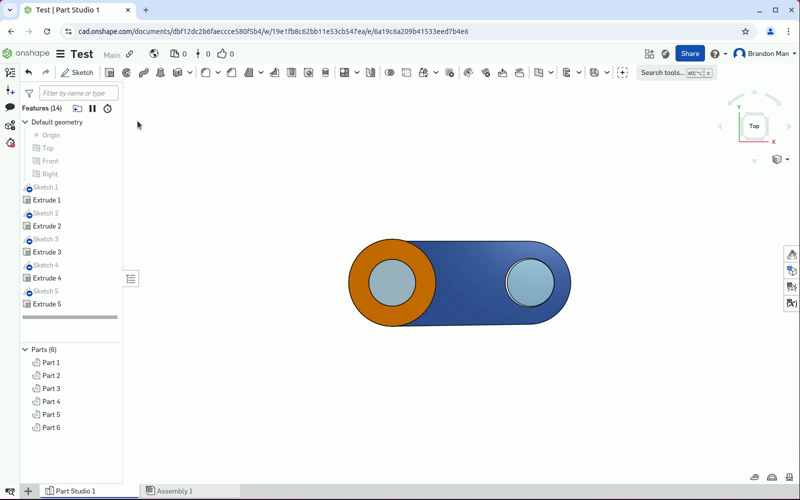
key(shift+h)
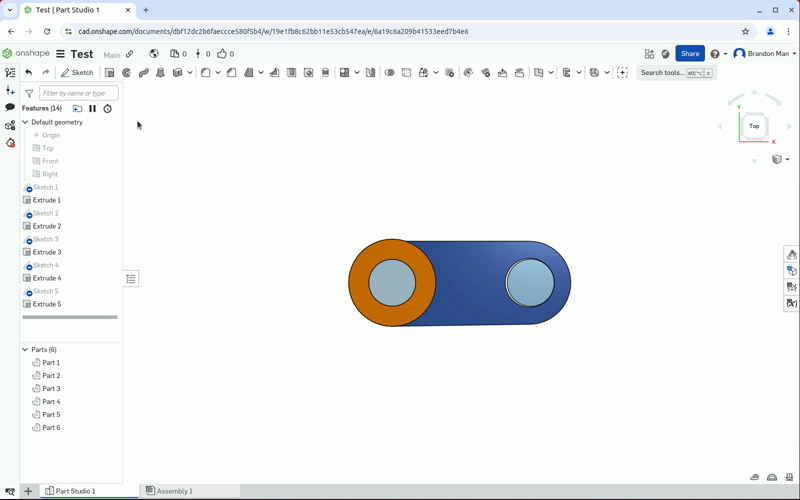
key(shift+h)
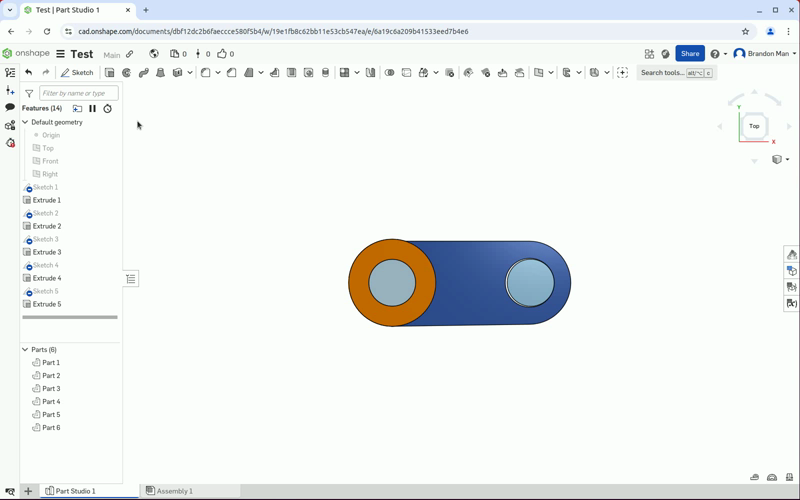
mouse_move(73, 189)
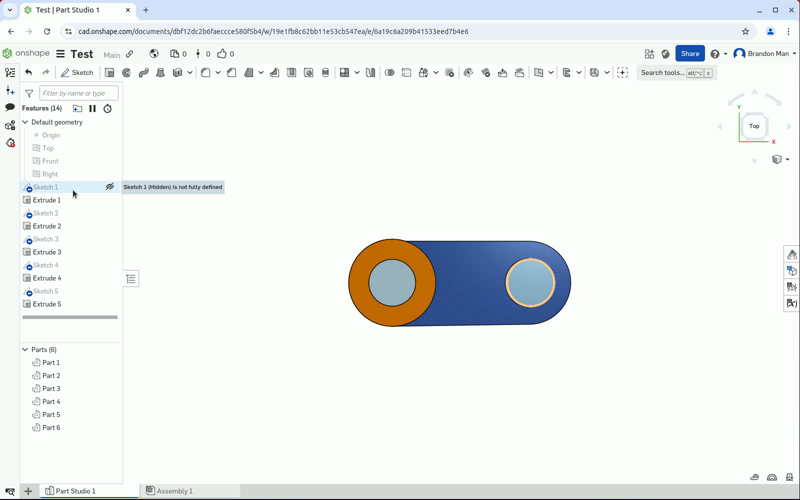
click(73, 189)
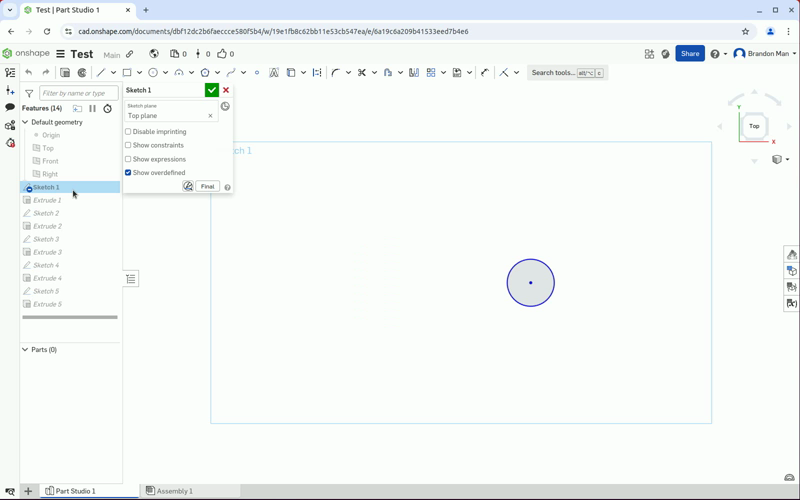
mouse_move(229, 92)
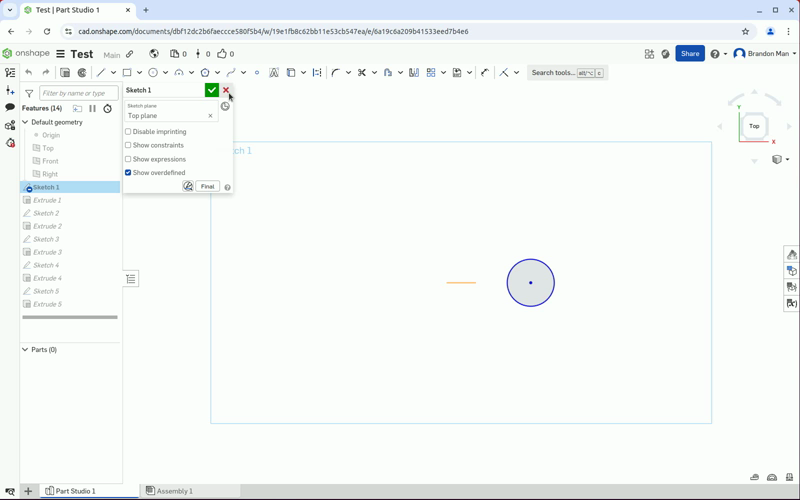
click(229, 92)
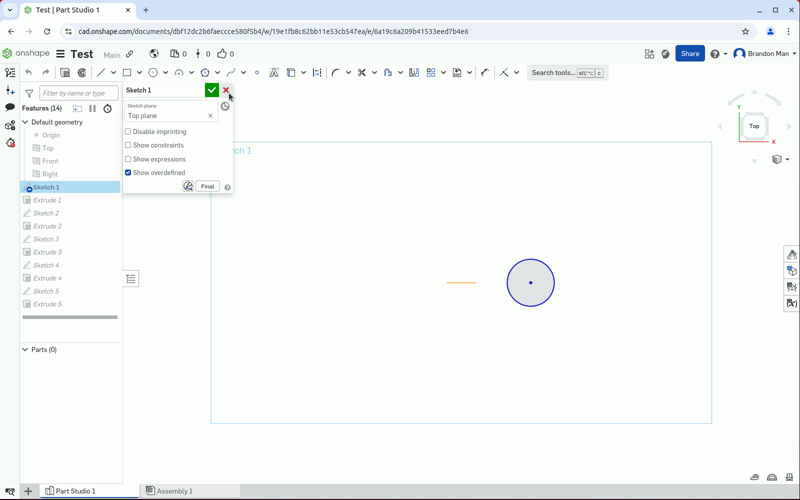
key(shift+s)
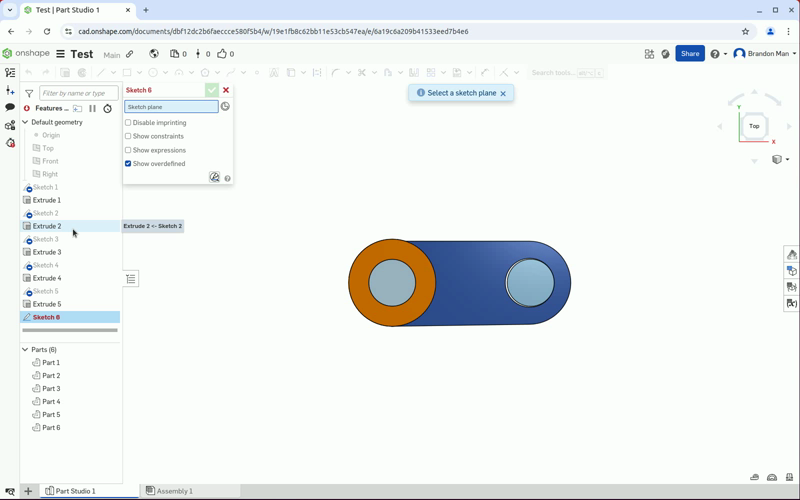
scroll(3)
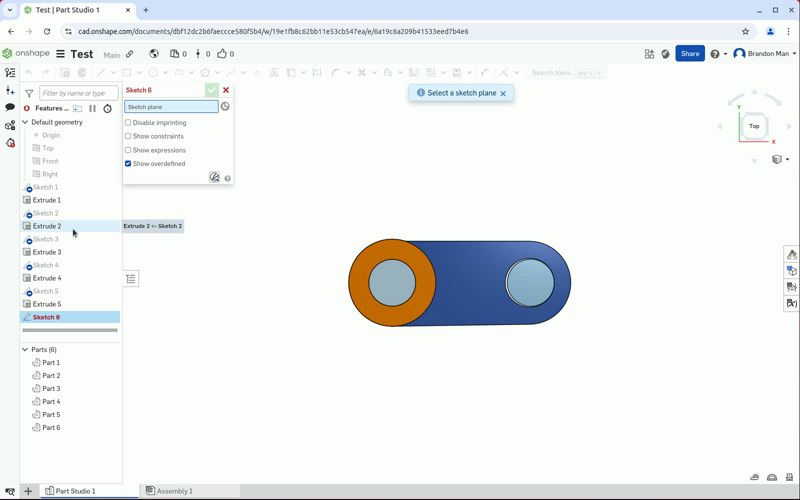
mouse_move(73, 150)
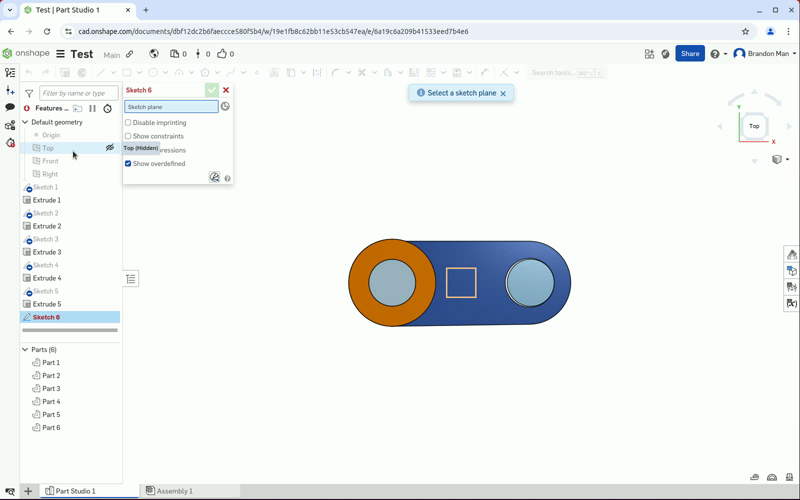
click(73, 150)
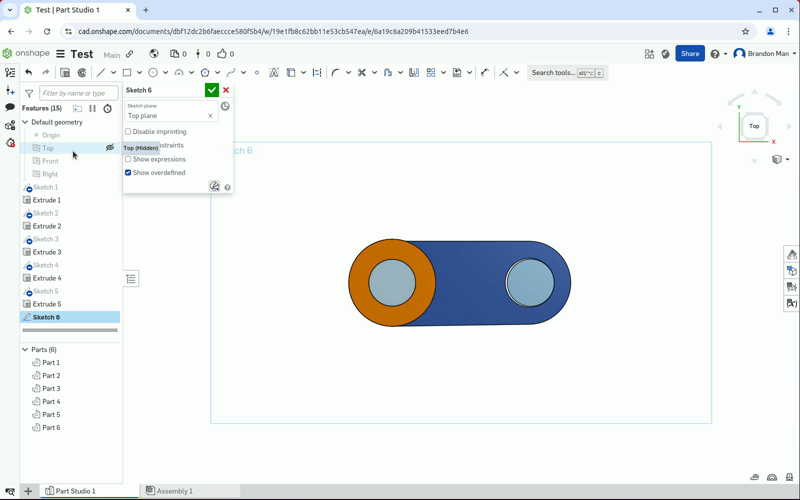
mouse_move(73, 352)
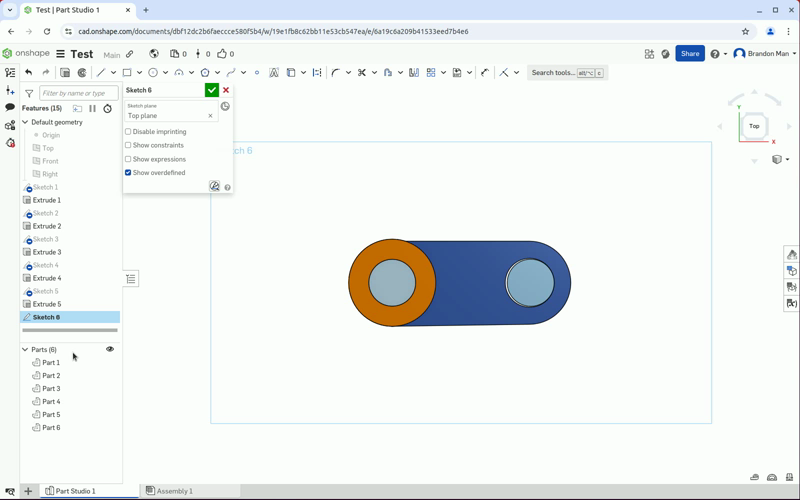
key(y)
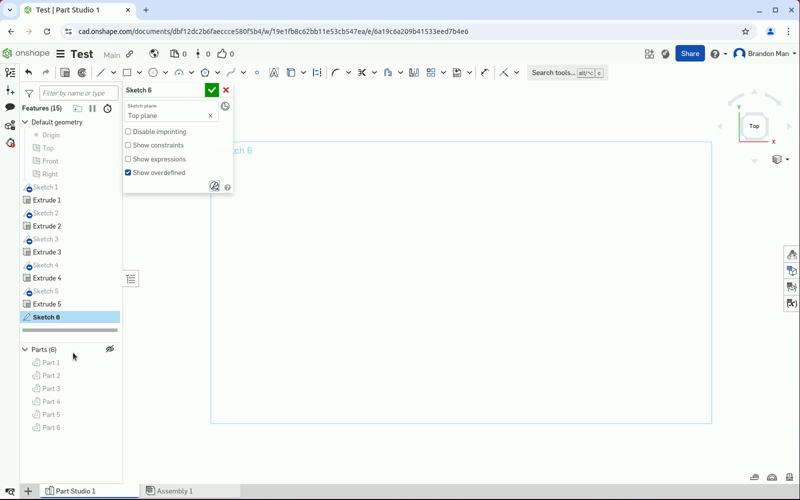
key(c)
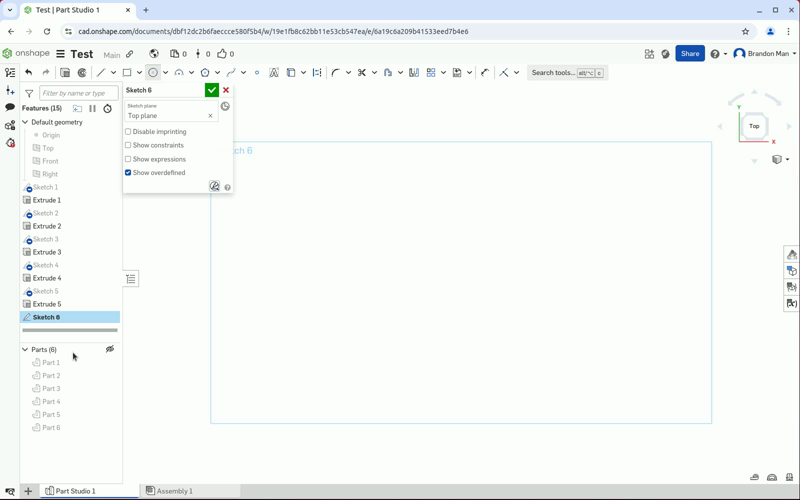
key_down(shift)
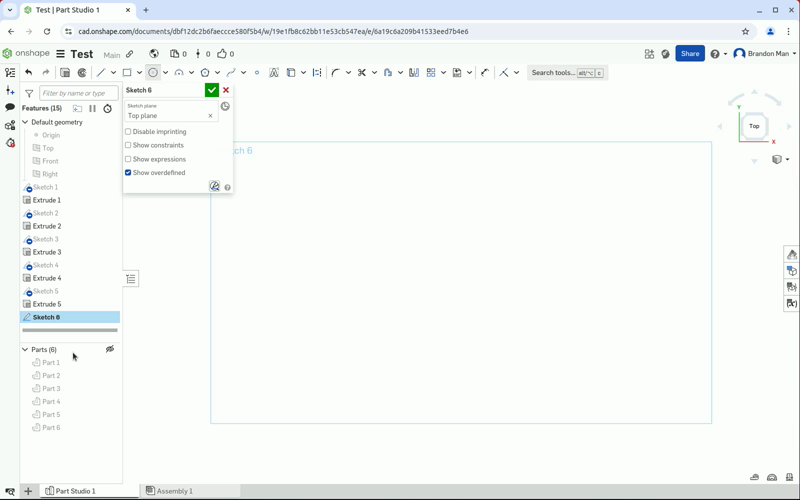
mouse_move(392, 282)
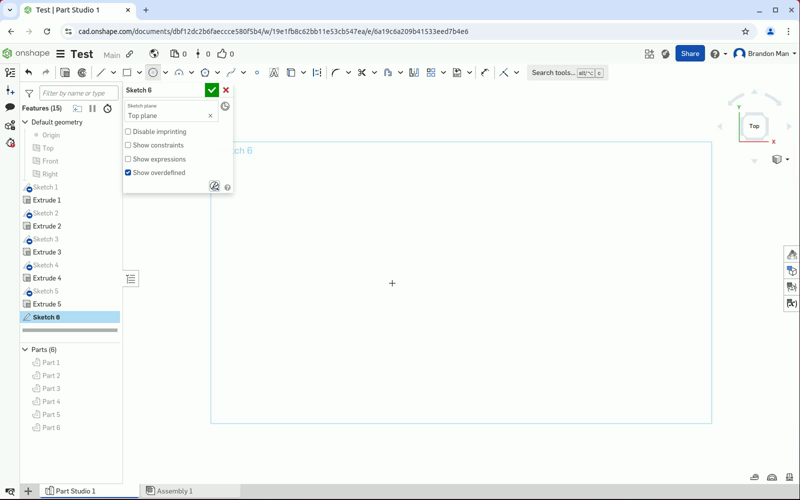
click(392, 282)
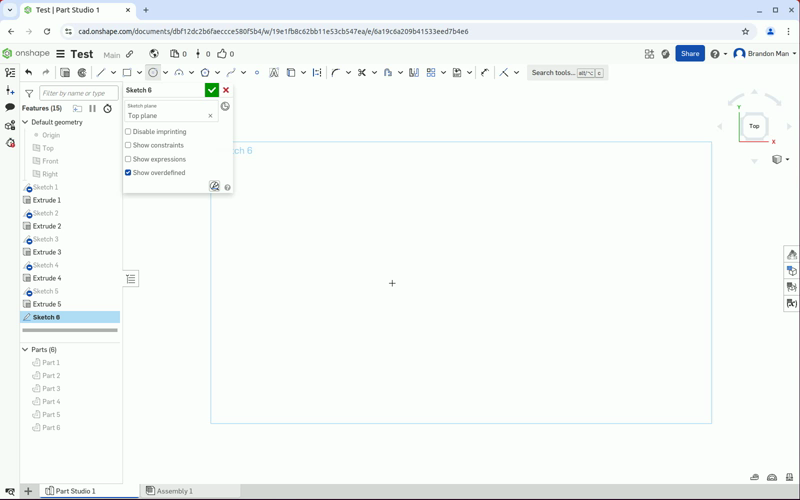
key_up(shift)
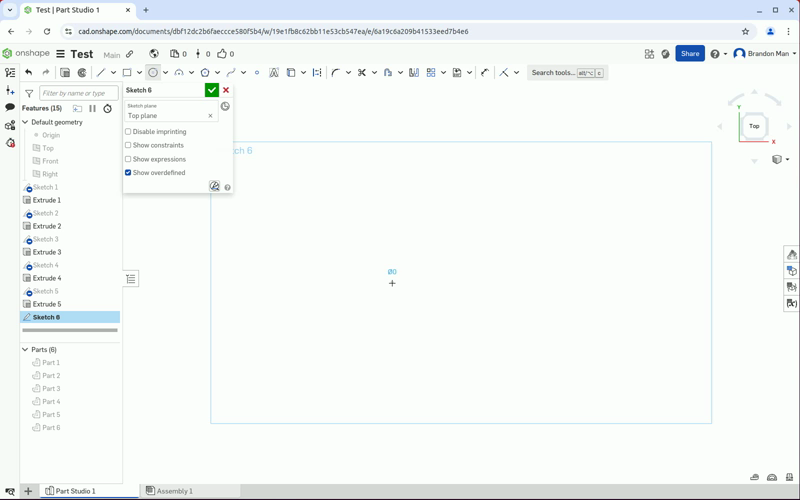
mouse_move(415, 282)
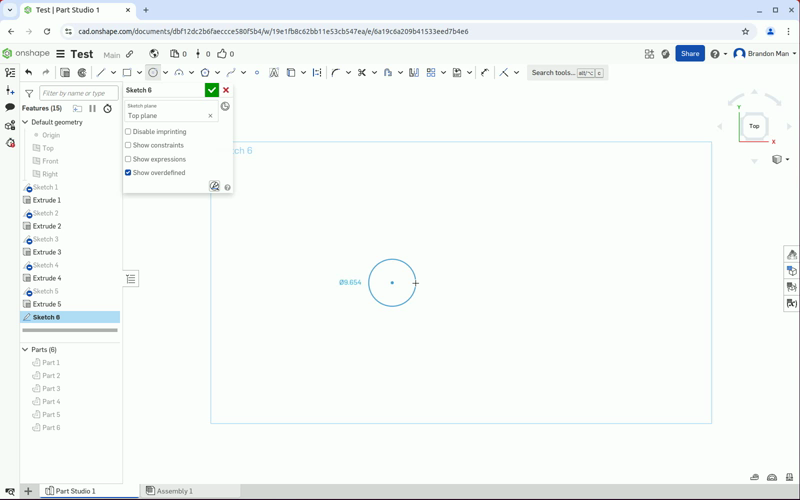
click(415, 282)
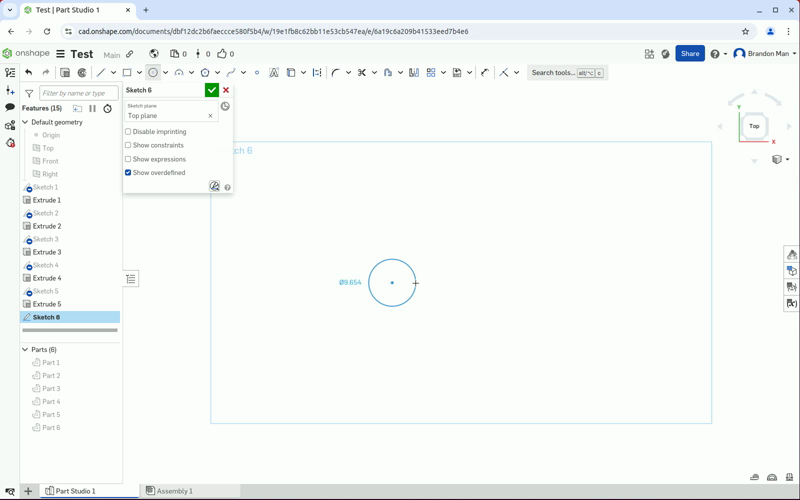
key(esc)
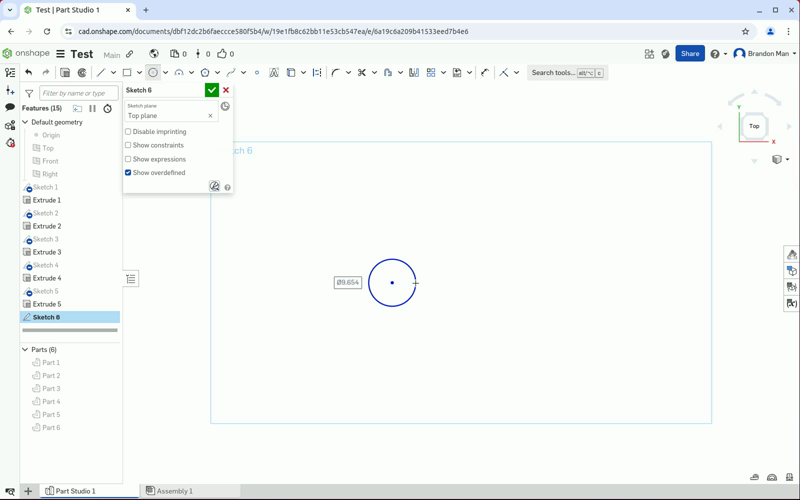
mouse_move(396, 263)
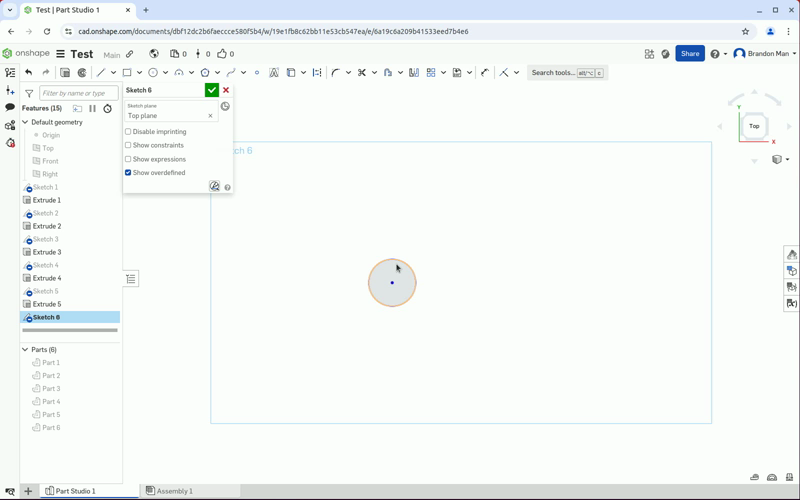
scroll(6)
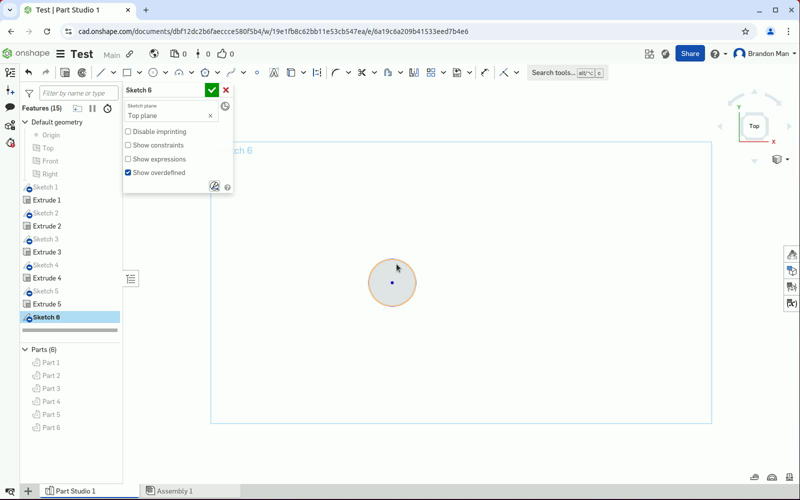
scroll(6)
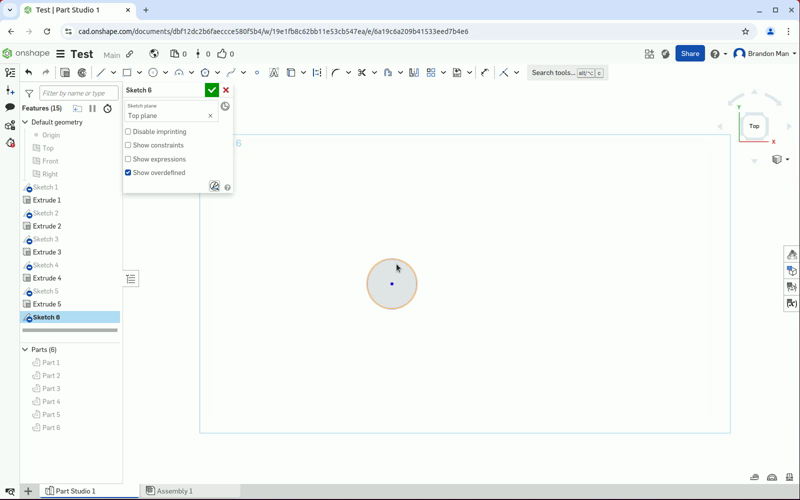
scroll(6)
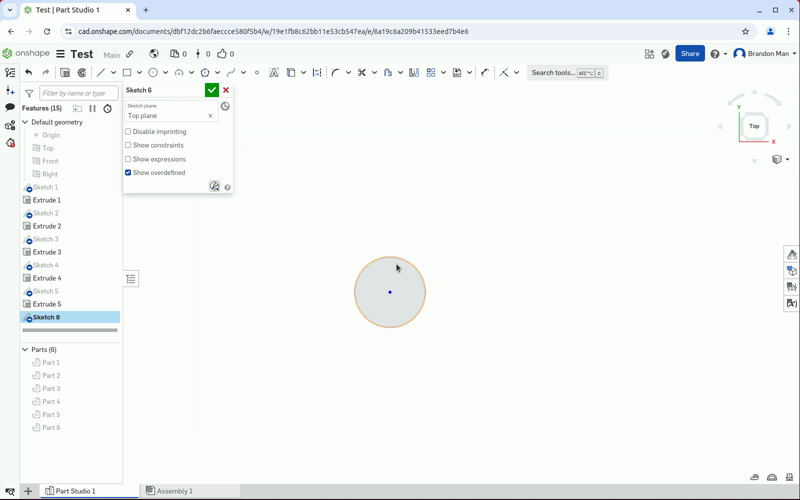
scroll(6)
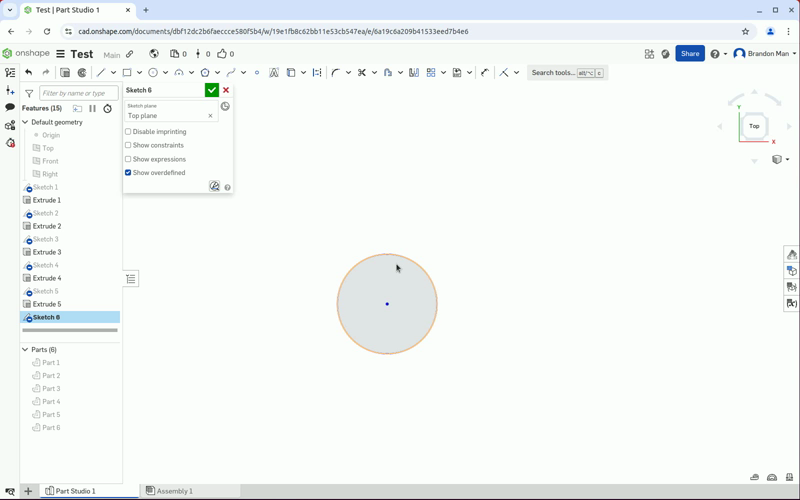
scroll(6)
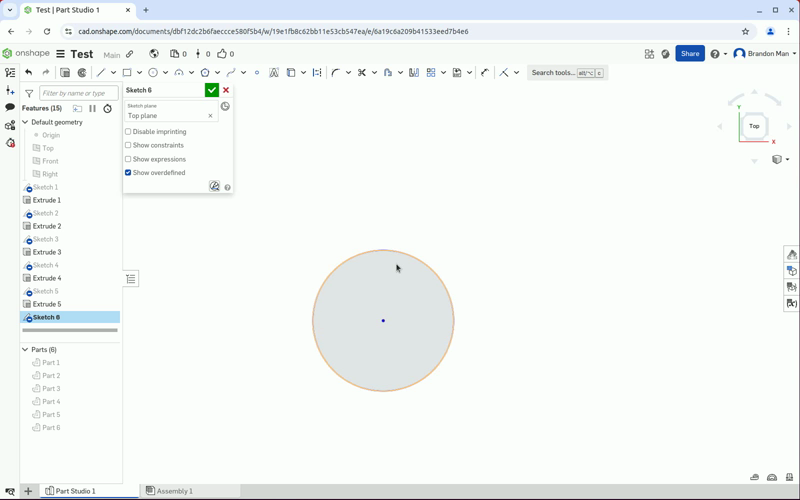
scroll(6)
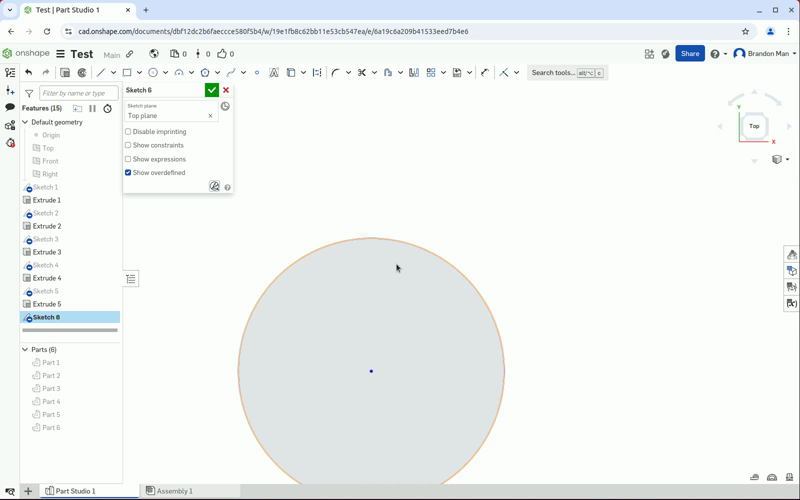
scroll(6)
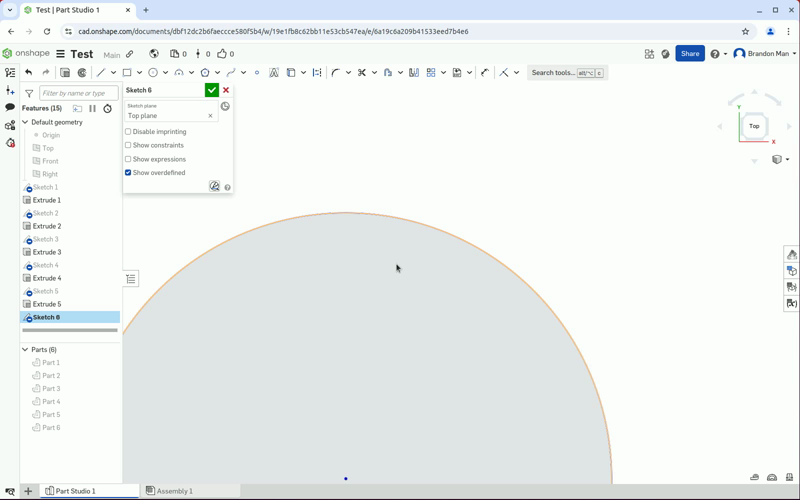
click(396, 263)
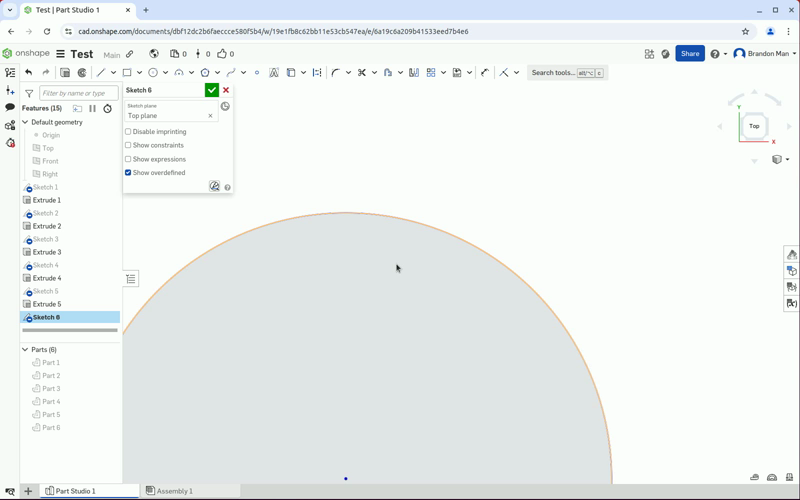
scroll(-6)
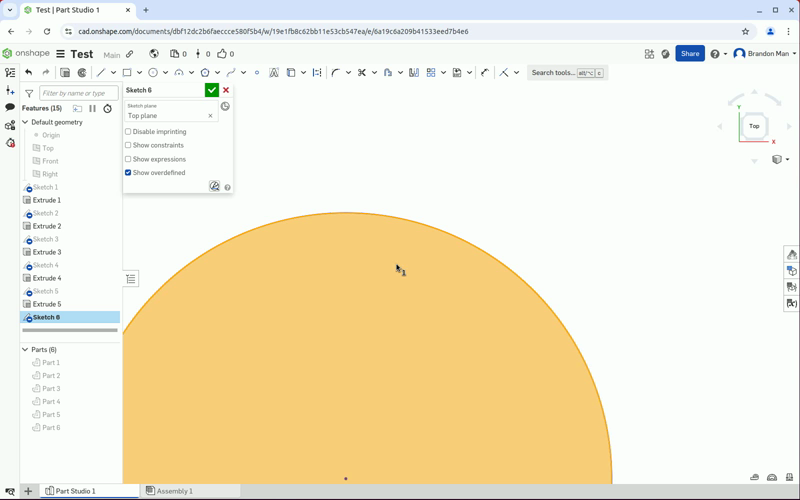
scroll(-6)
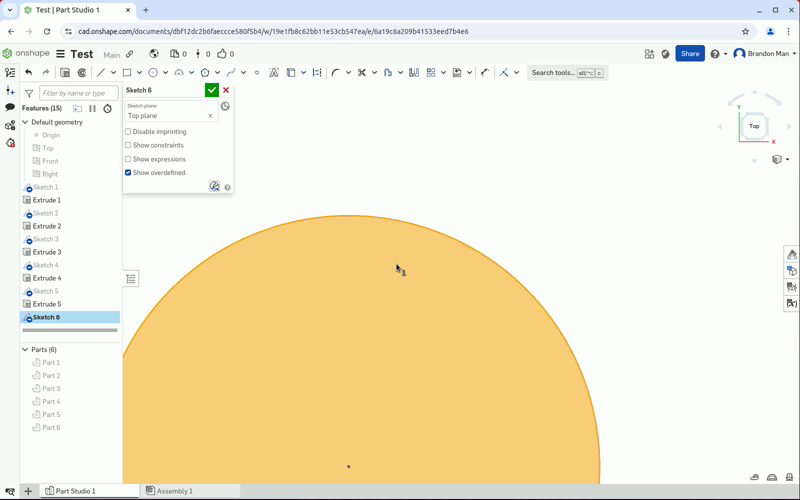
scroll(-6)
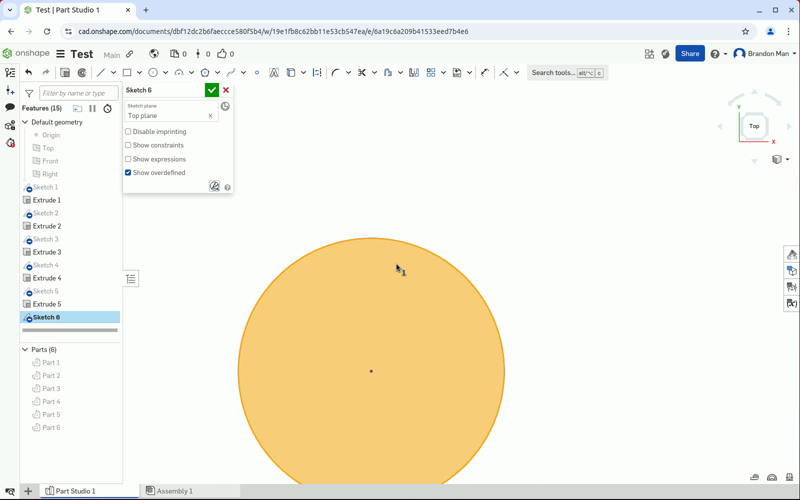
scroll(-6)
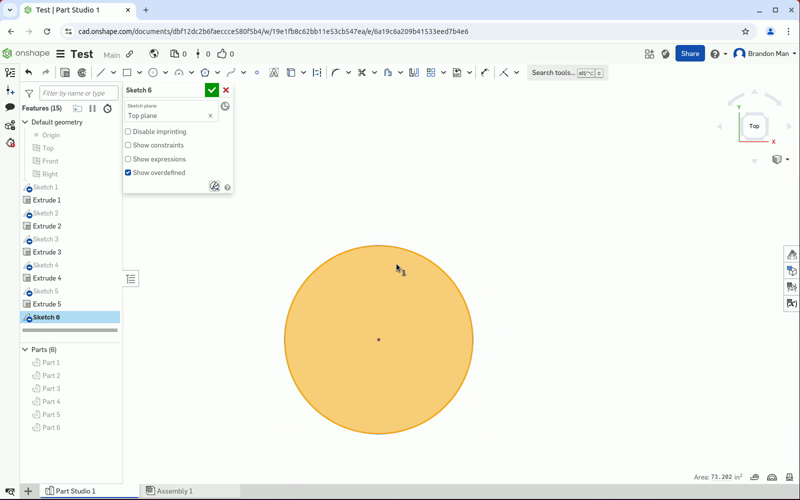
scroll(-6)
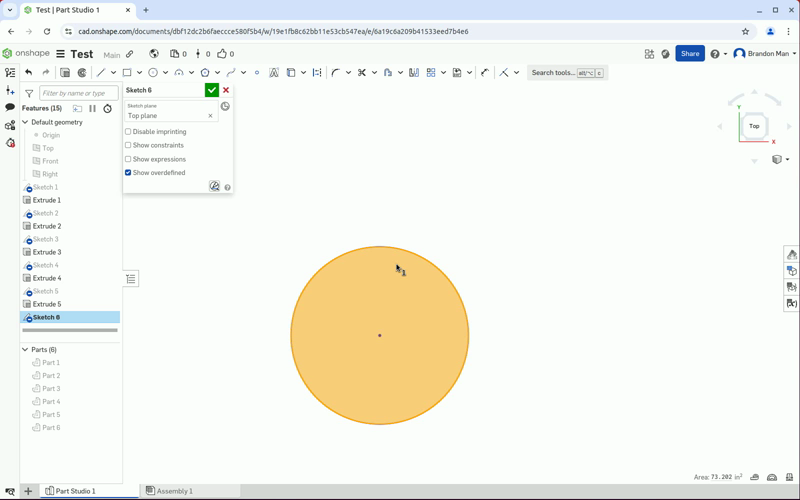
scroll(-6)
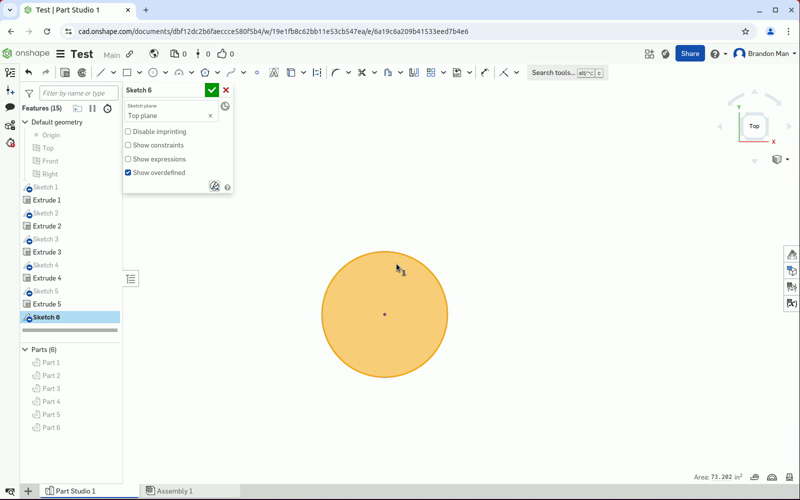
scroll(-6)
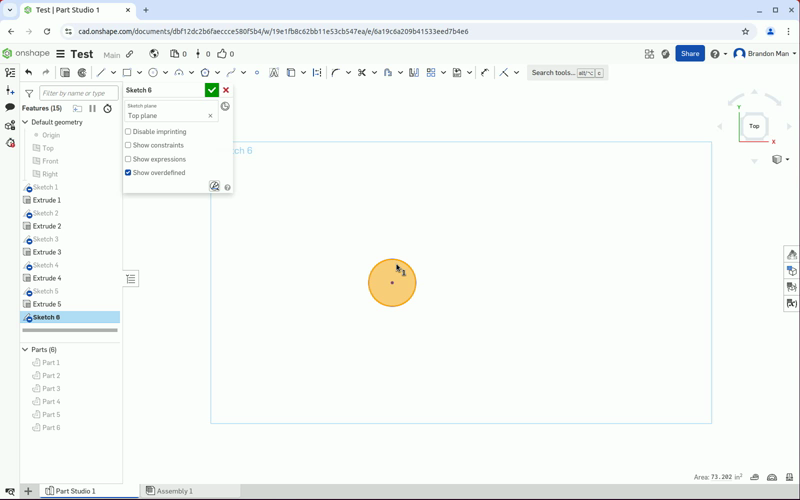
mouse_move(73, 352)
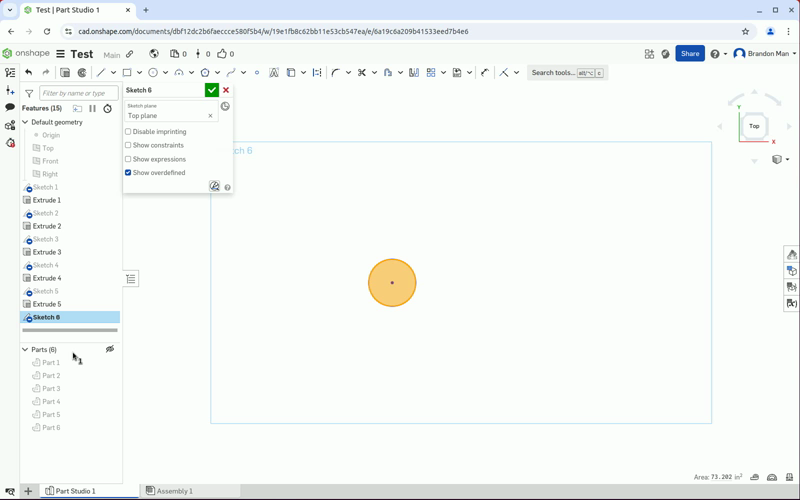
key(shift+y)
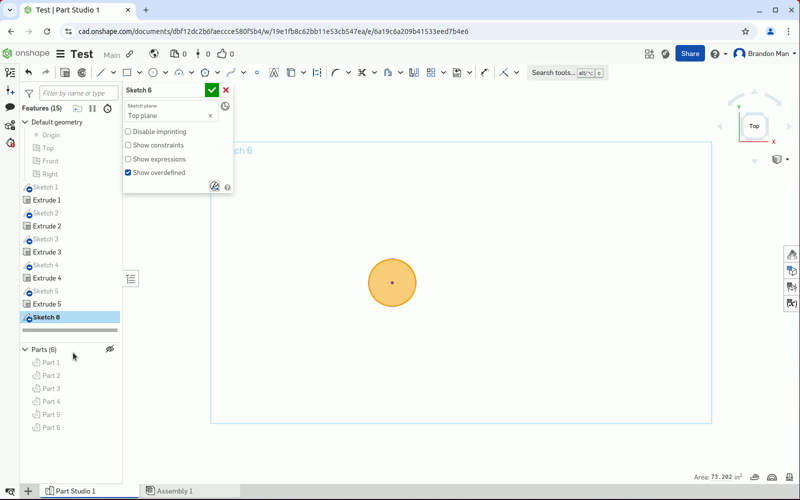
key(shift+e)
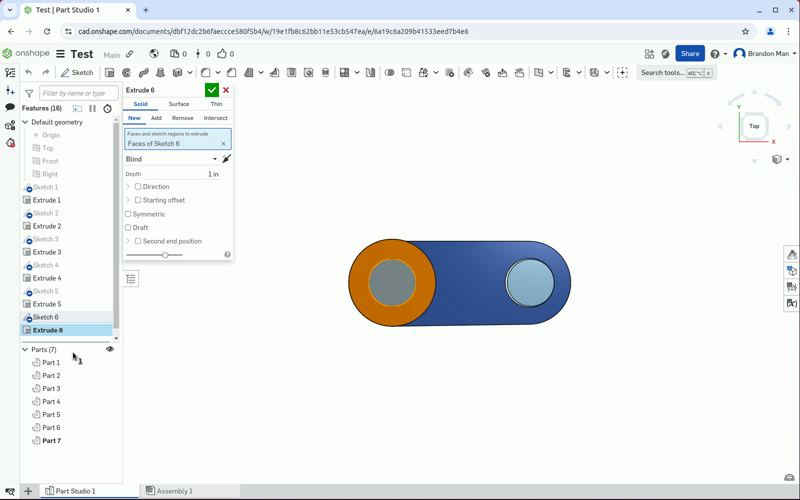
mouse_move(143, 106)
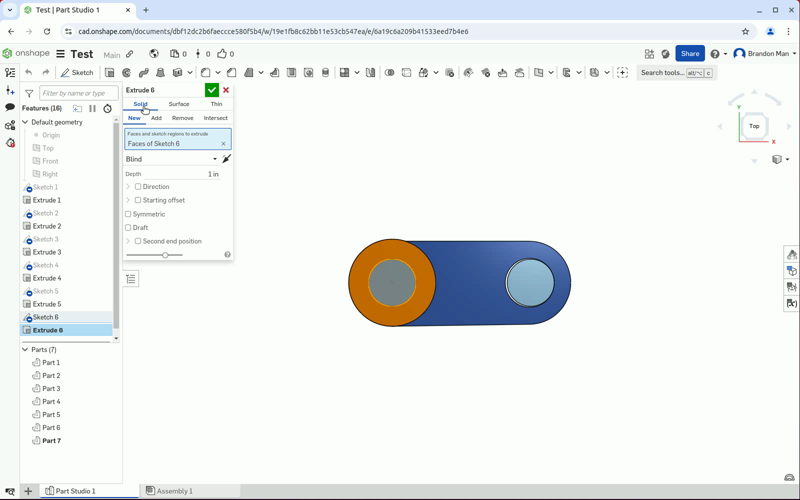
click(143, 106)
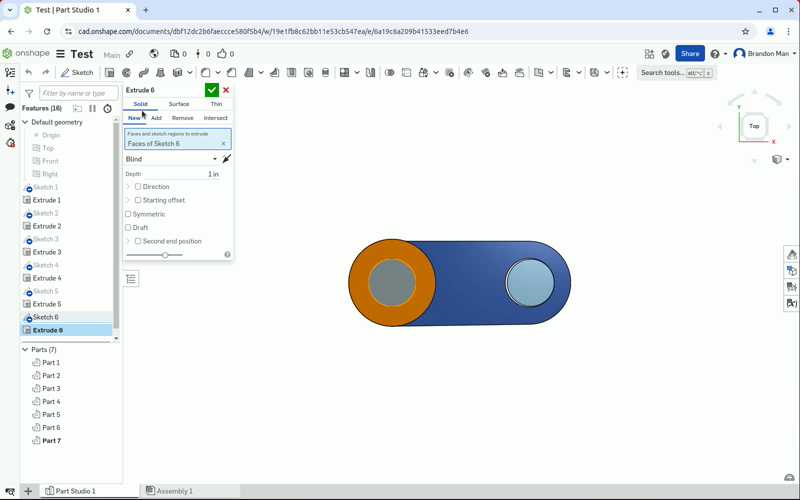
mouse_move(137, 120)
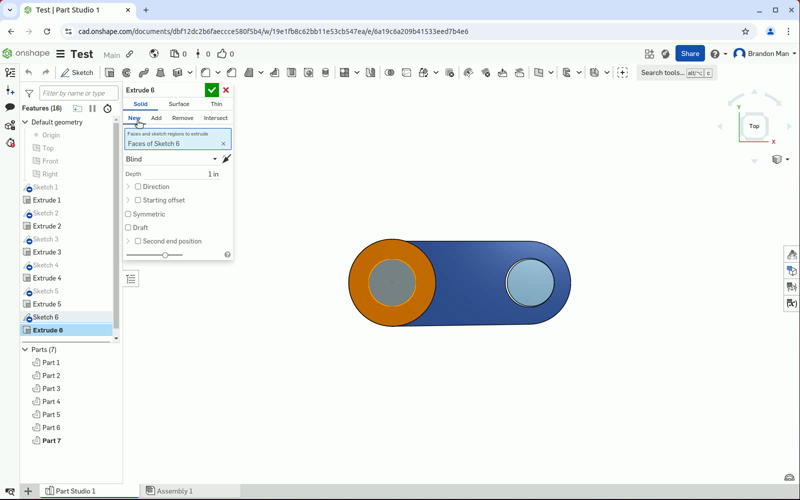
click(137, 120)
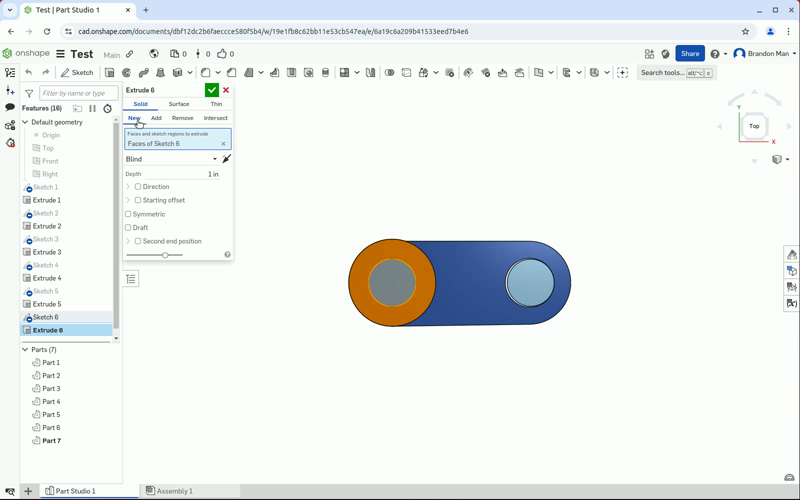
key(tab, 4)
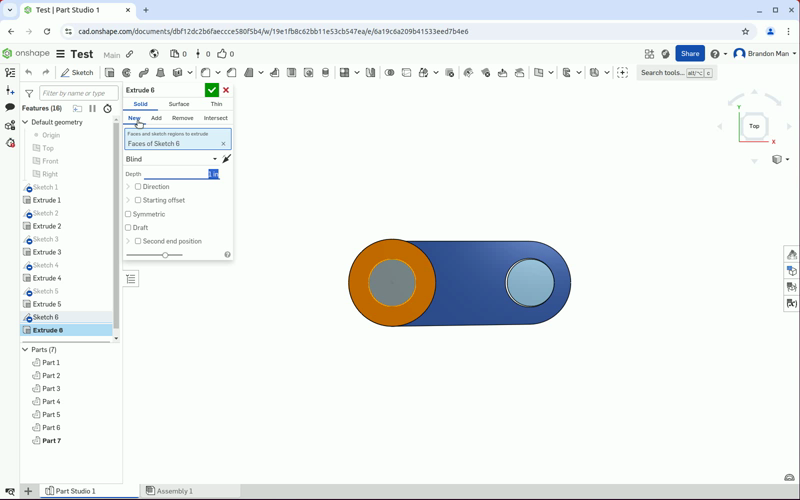
text(20.22)
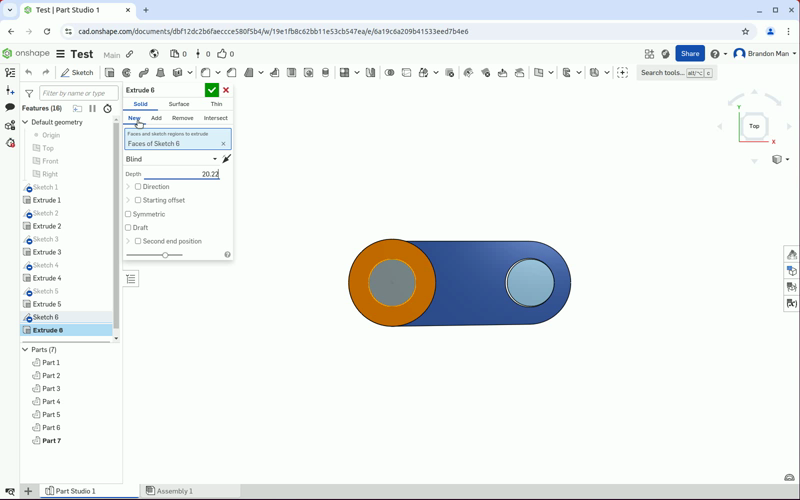
key(enter)
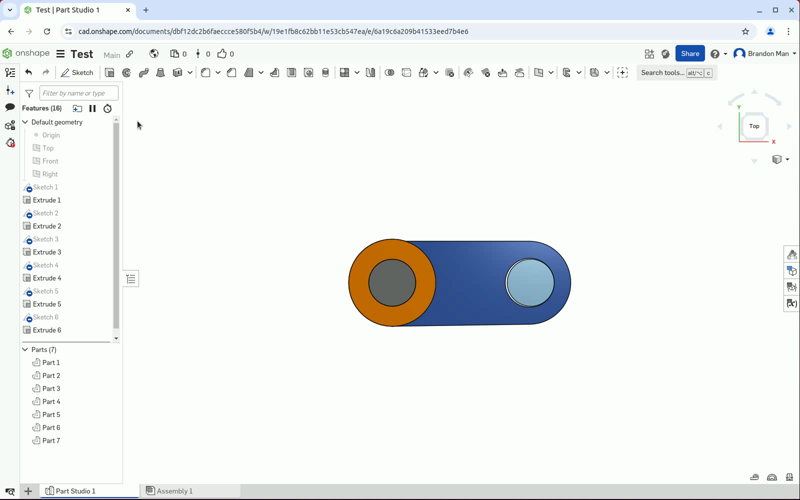
key(shift+h)
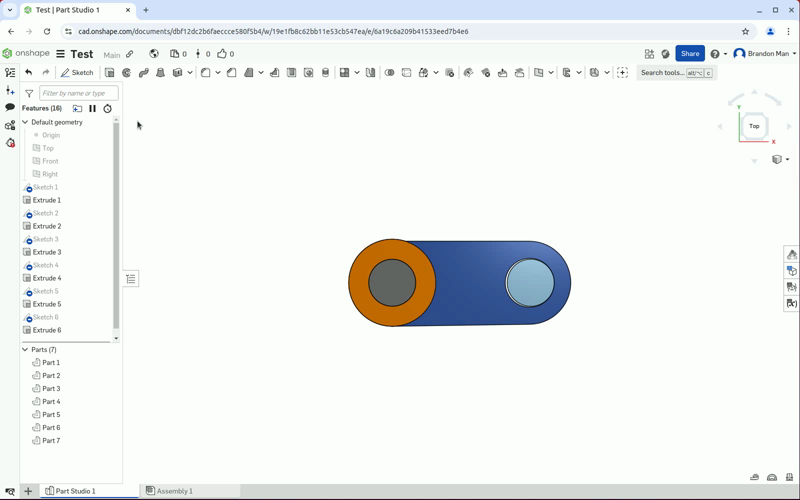
key(shift+h)
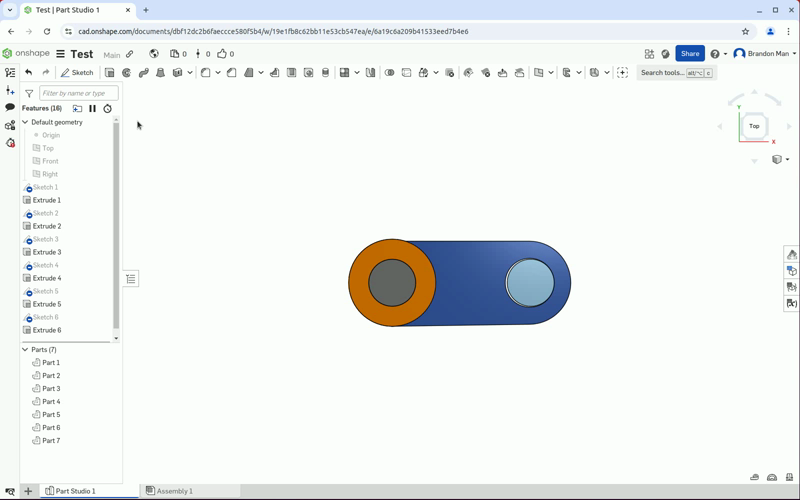
mouse_move(69, 189)
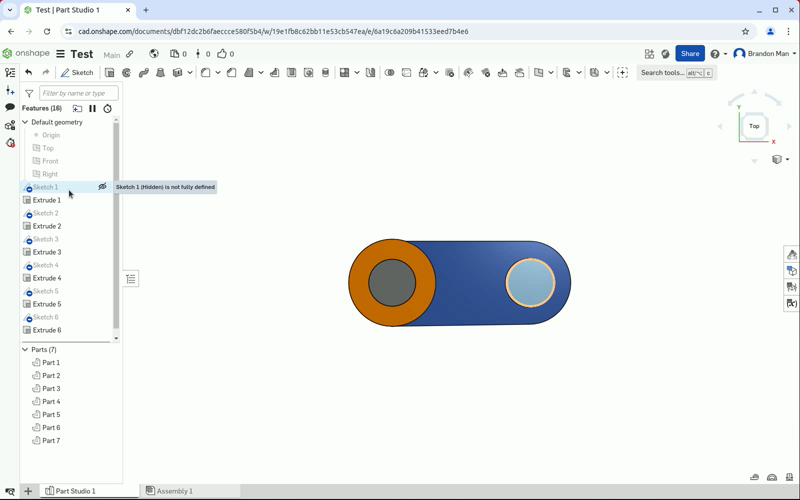
click(69, 189)
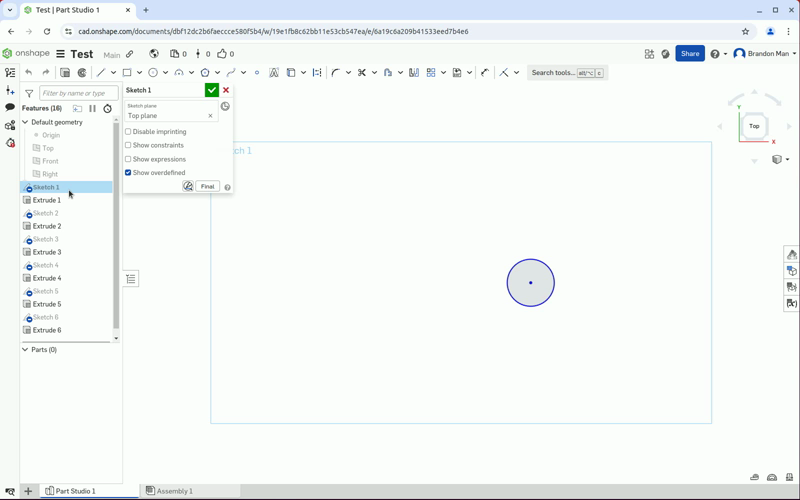
mouse_move(229, 92)
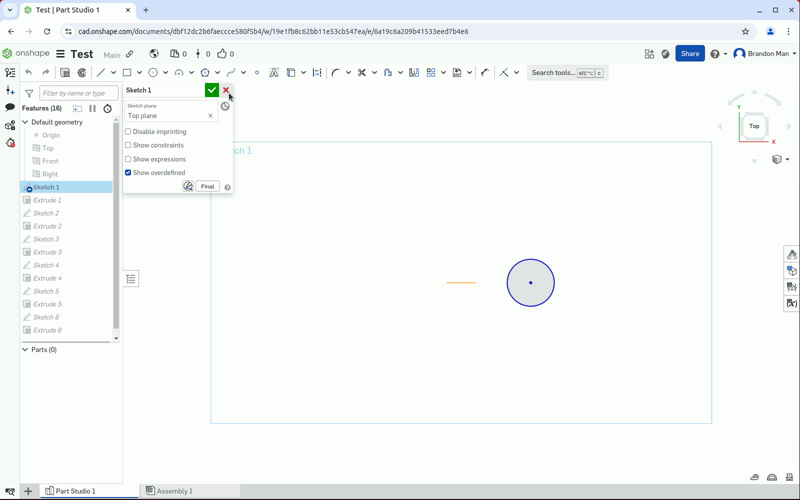
click(229, 92)
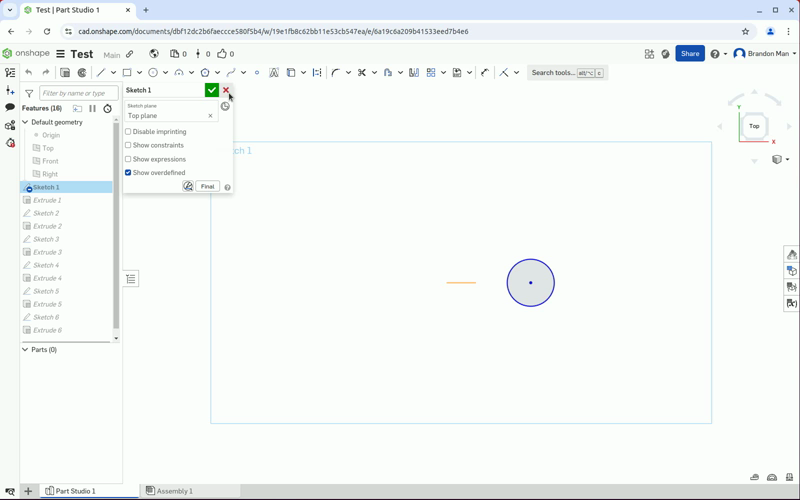
key(shift+s)
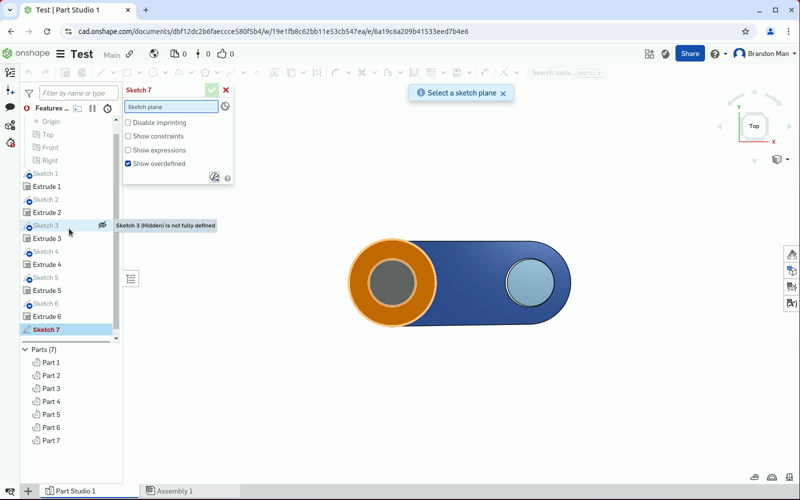
scroll(3)
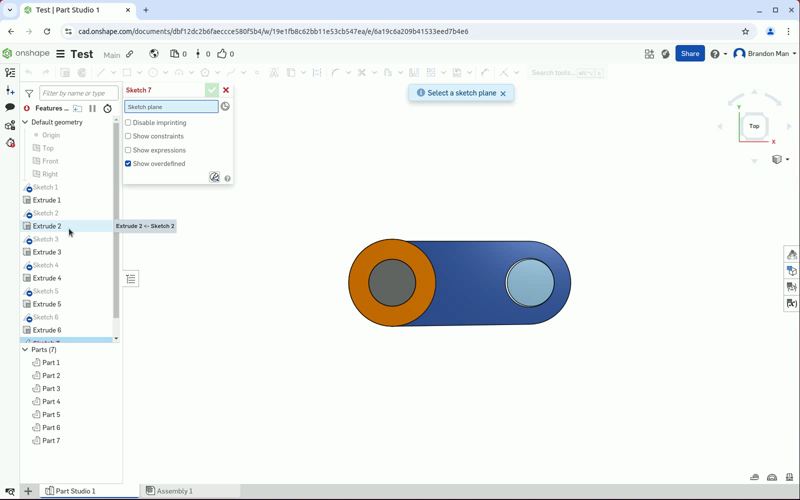
mouse_move(69, 150)
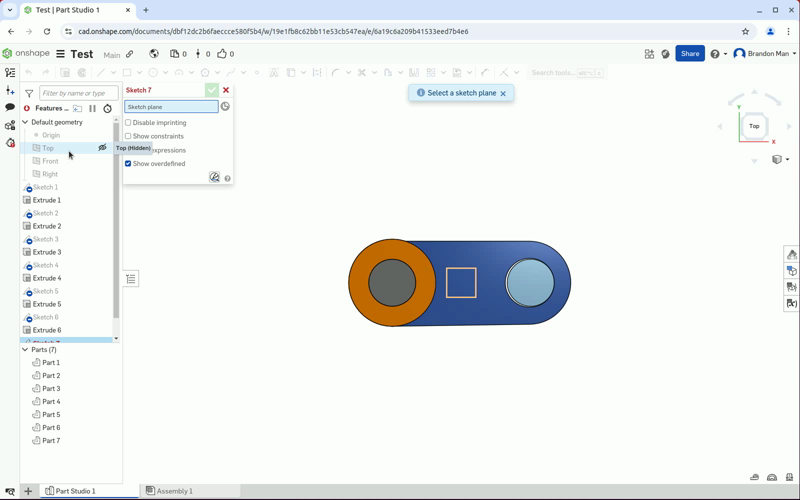
click(69, 150)
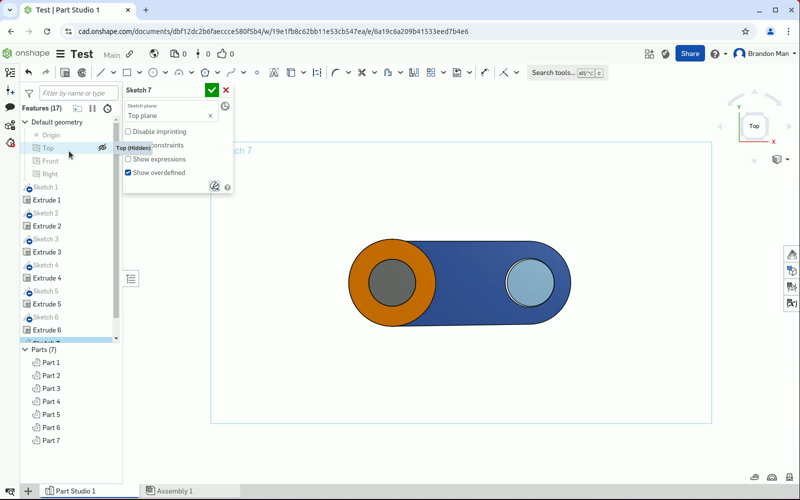
mouse_move(73, 352)
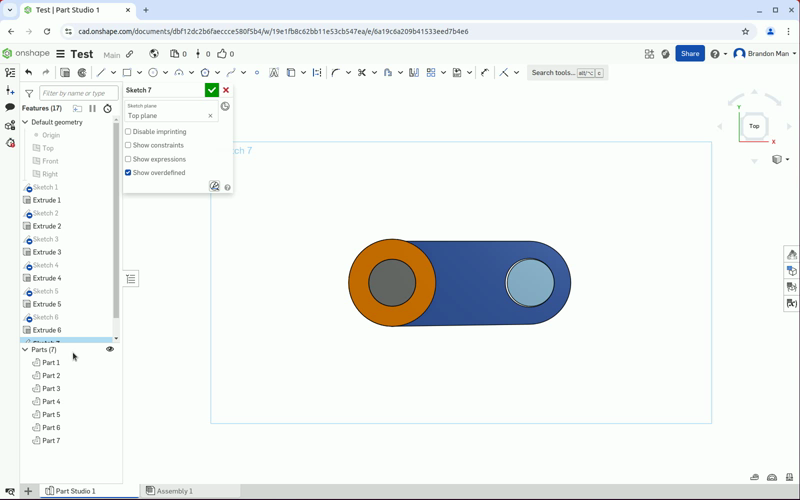
key(y)
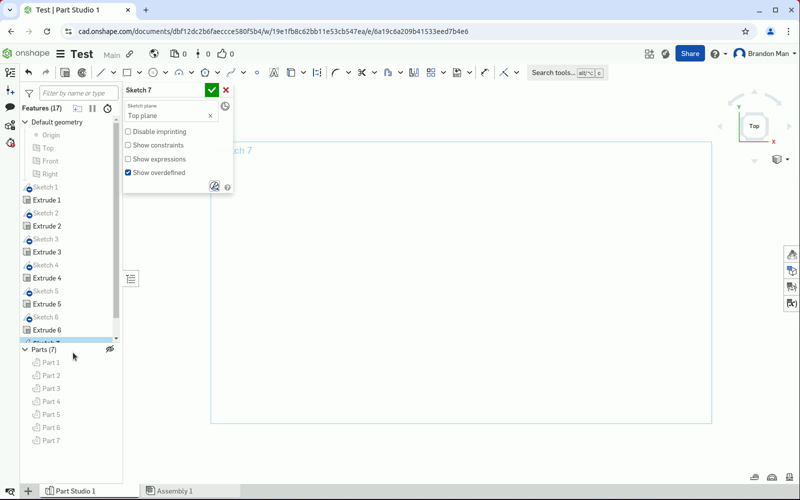
key(c)
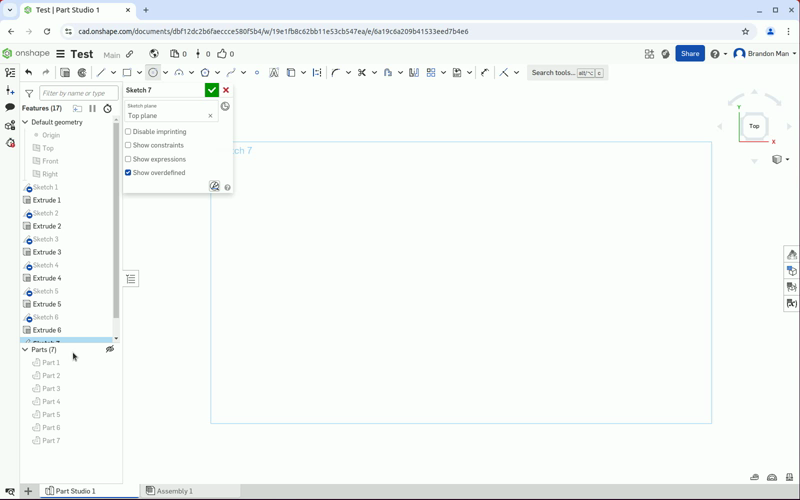
key_down(shift)
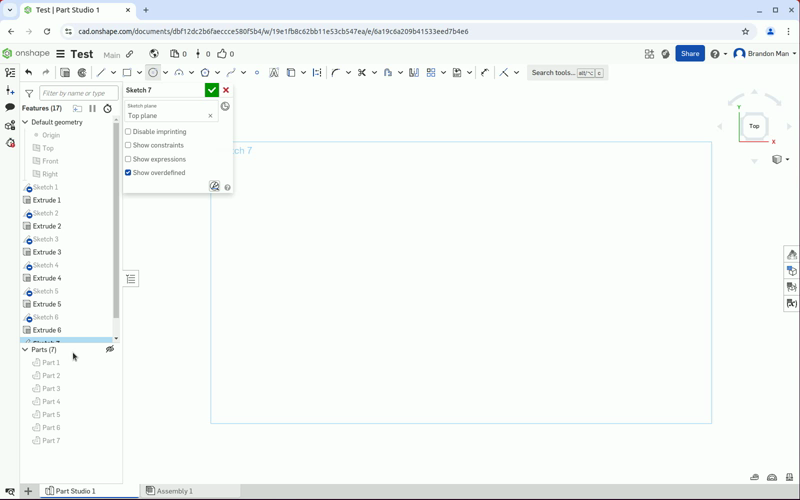
mouse_move(392, 282)
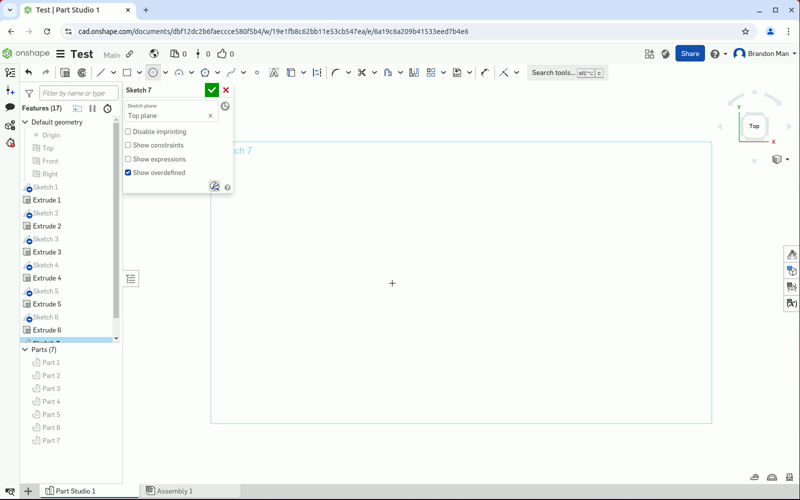
click(392, 282)
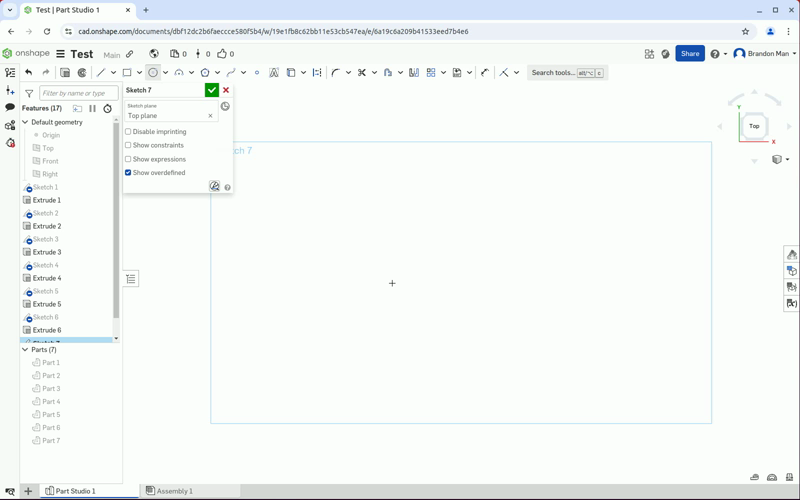
key_up(shift)
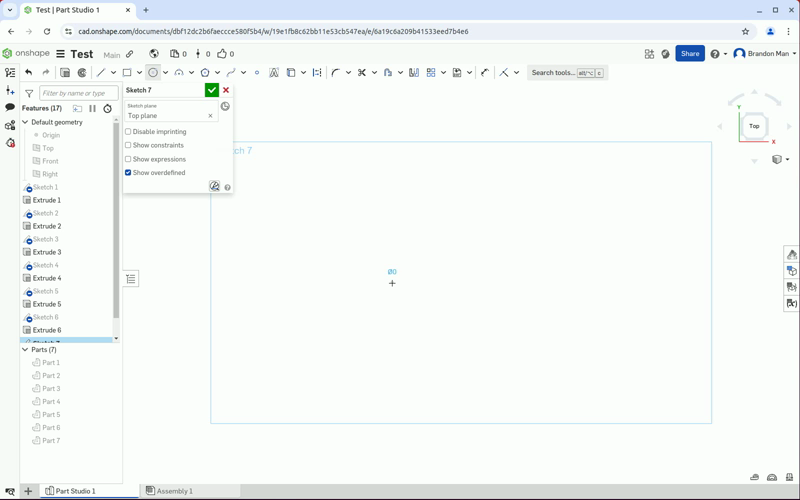
mouse_move(415, 282)
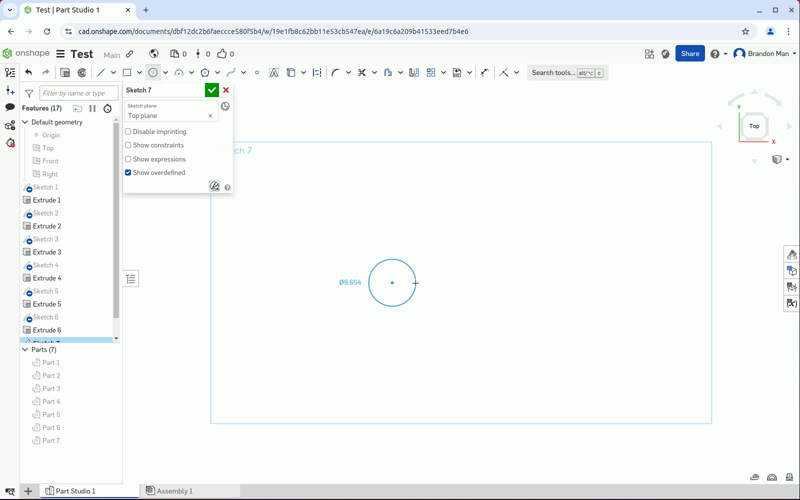
click(415, 282)
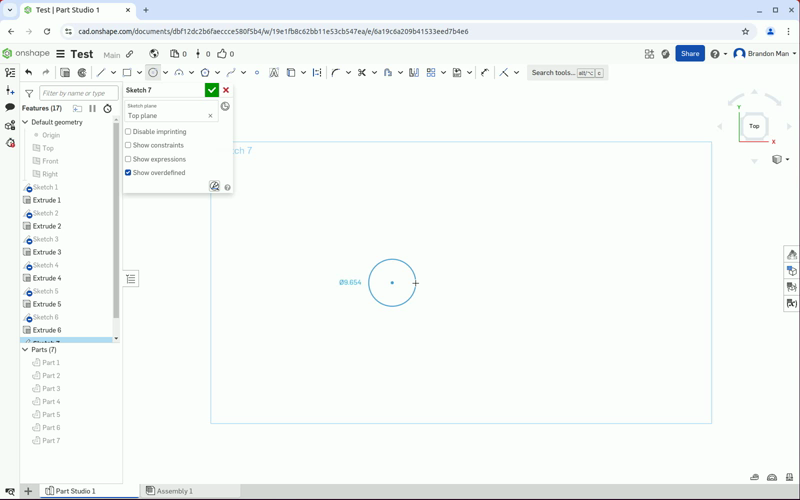
key(esc)
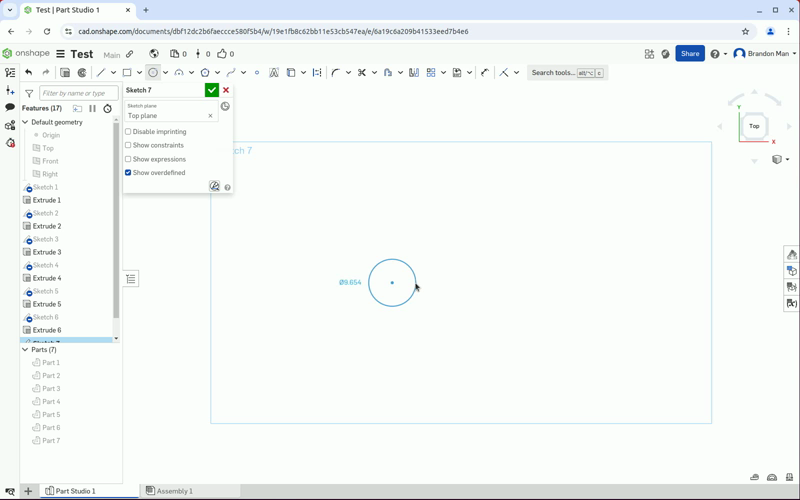
mouse_move(401, 287)
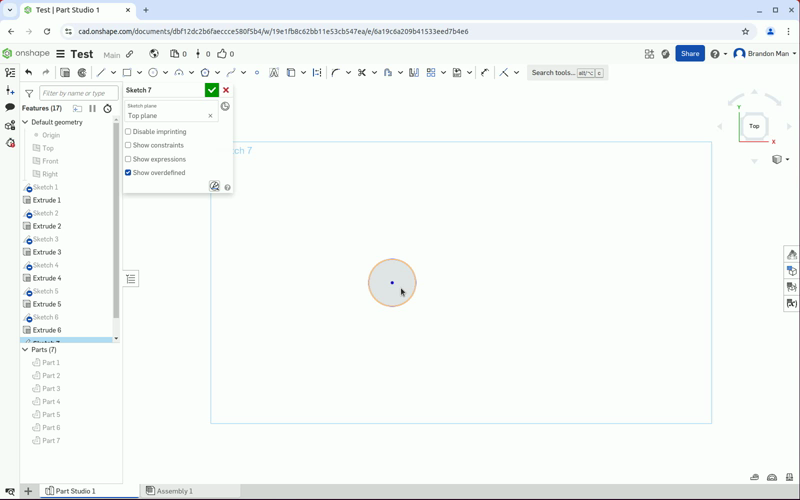
scroll(6)
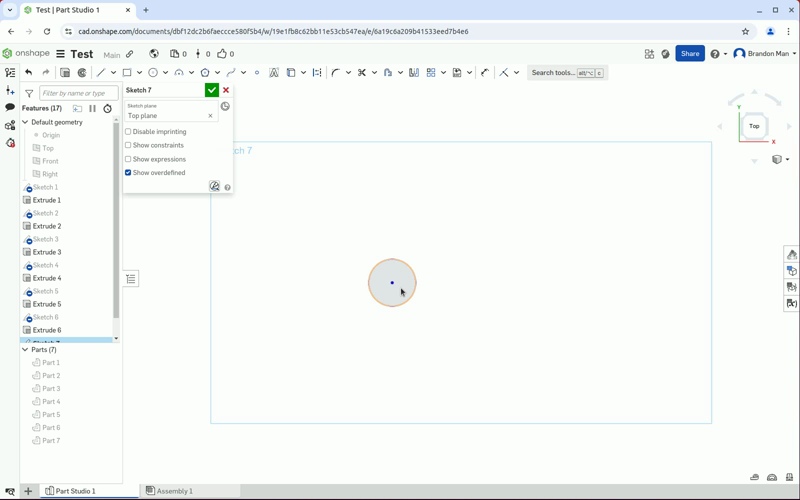
scroll(6)
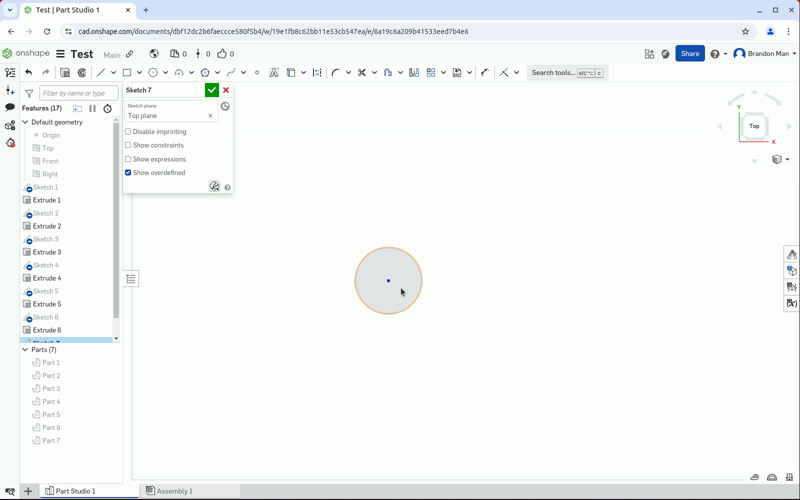
scroll(6)
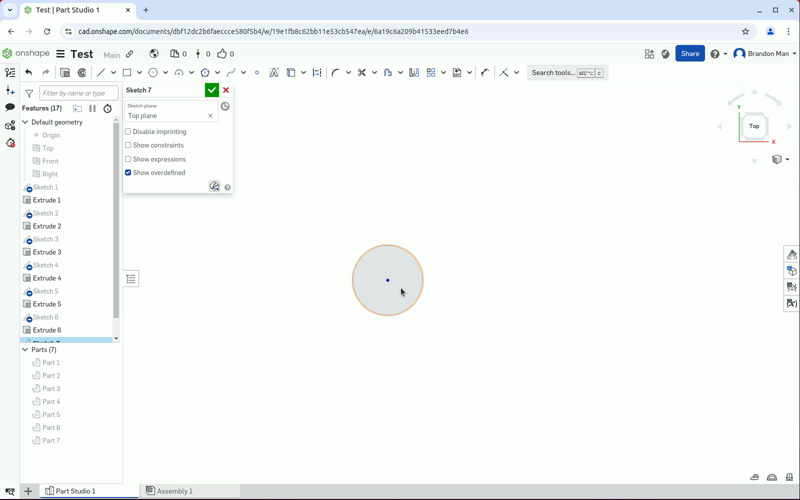
scroll(6)
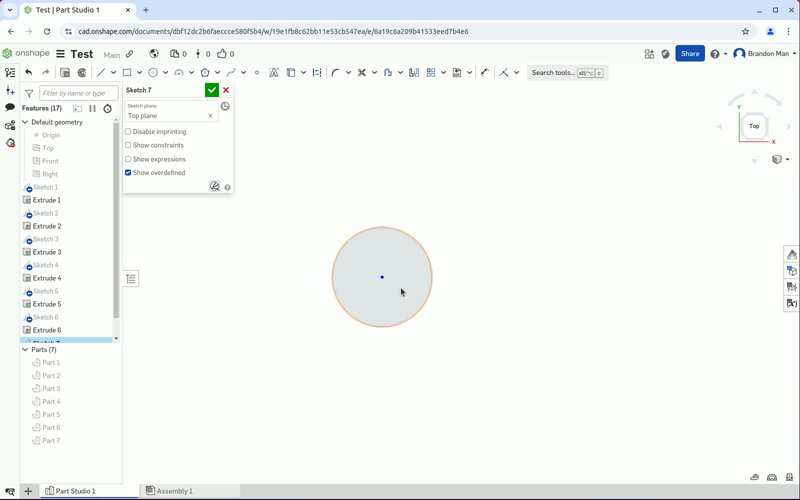
scroll(6)
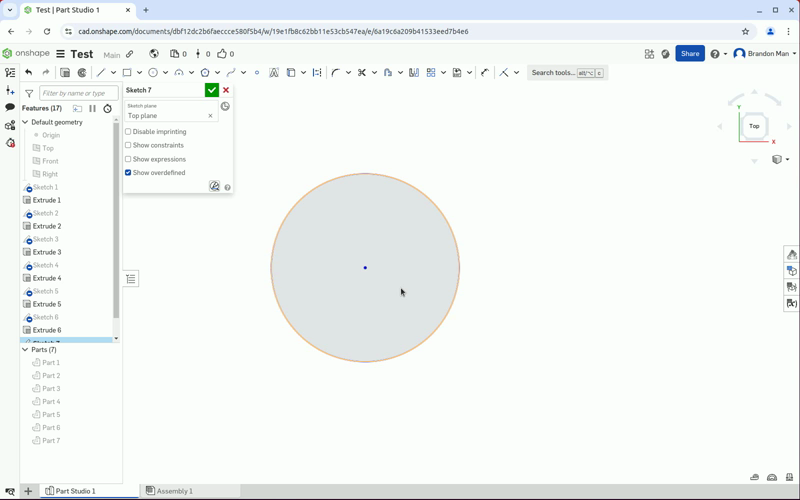
scroll(6)
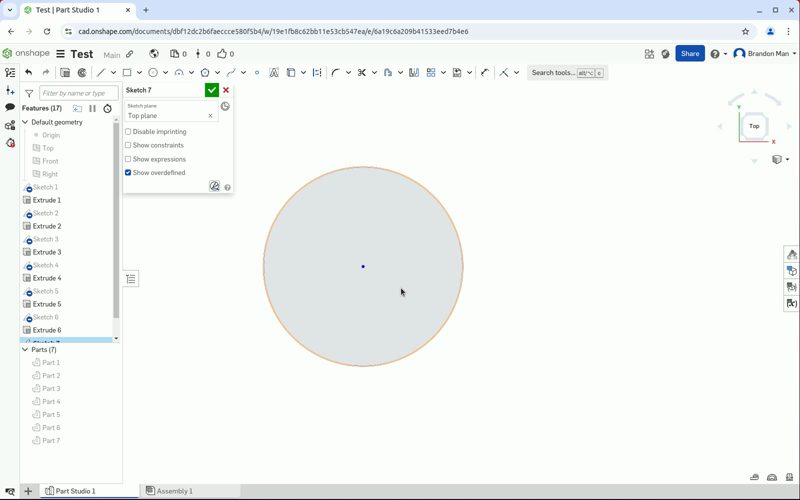
scroll(6)
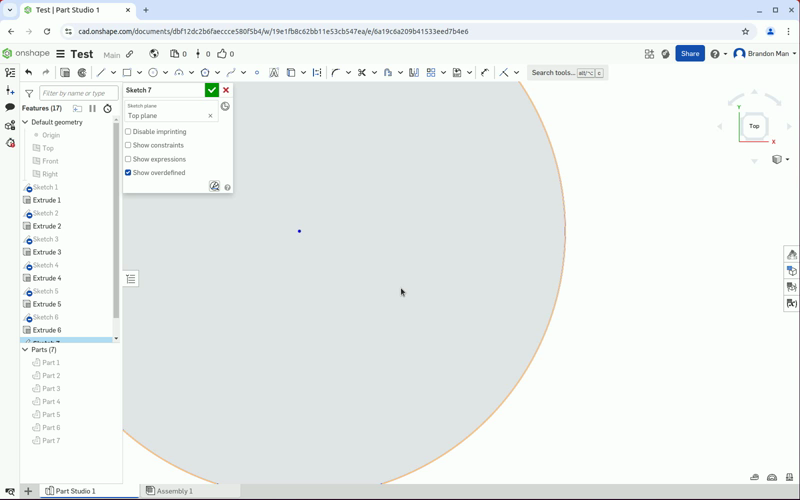
click(401, 287)
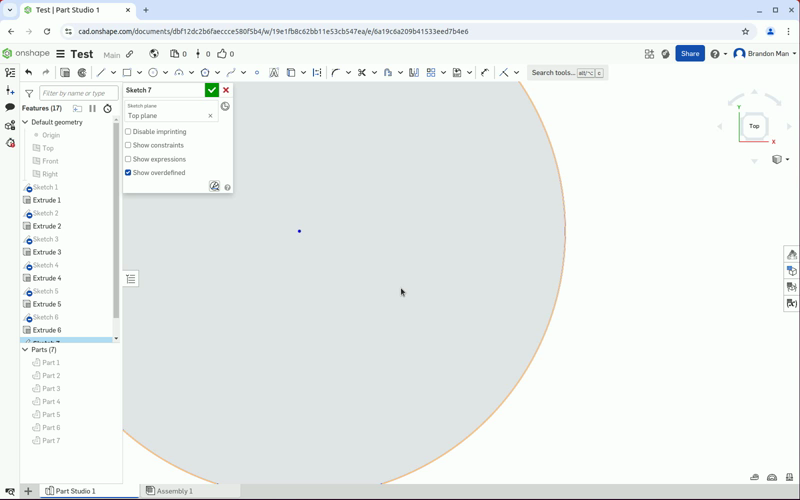
scroll(-6)
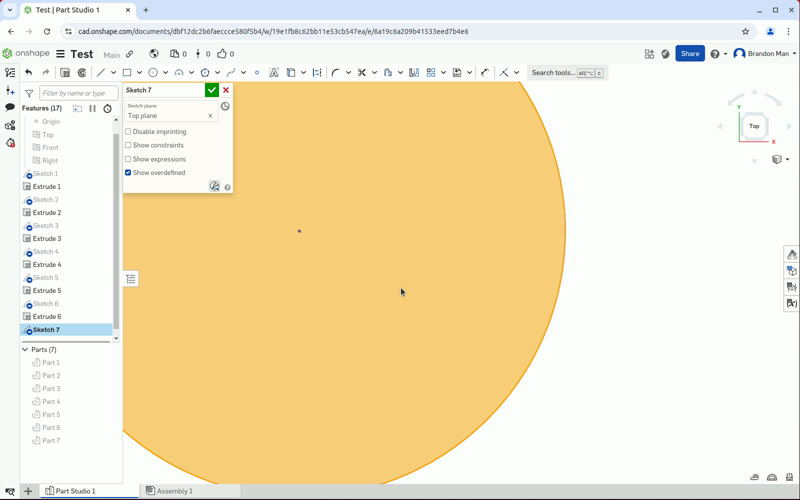
scroll(-6)
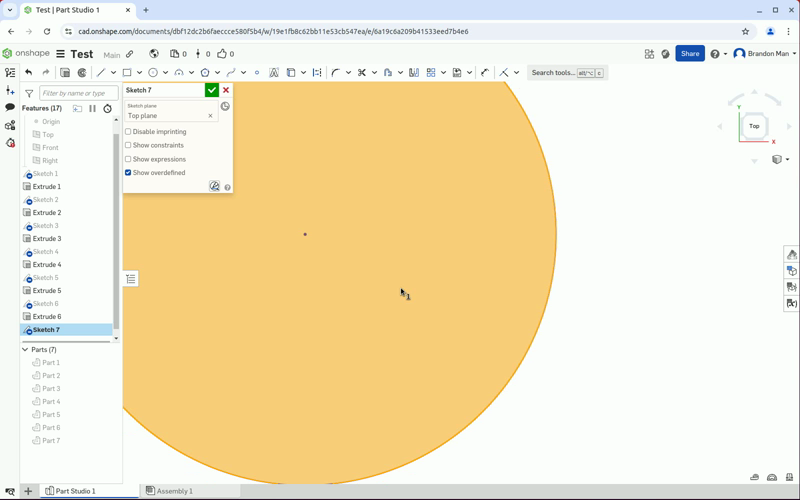
scroll(-6)
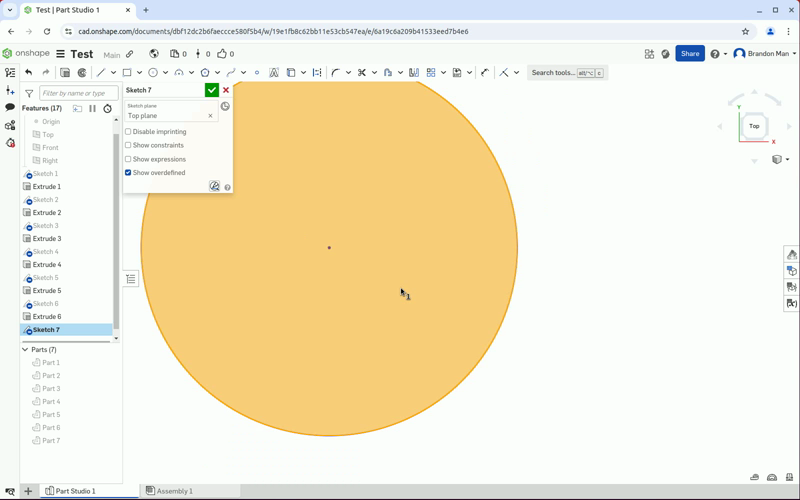
scroll(-6)
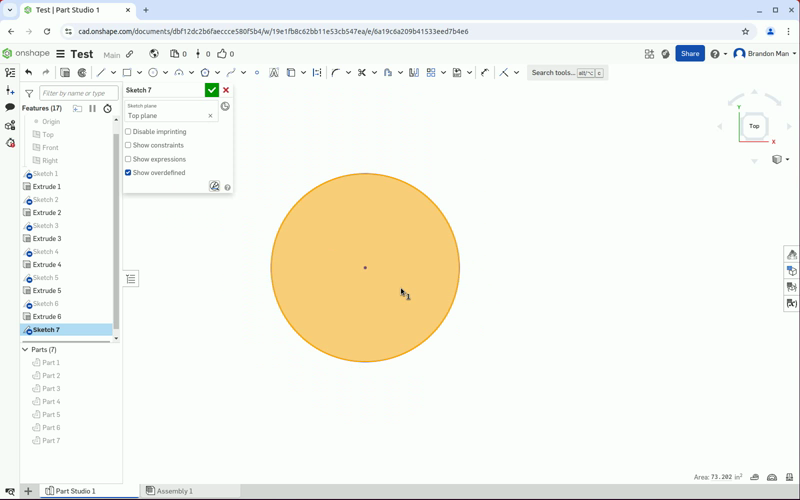
scroll(-6)
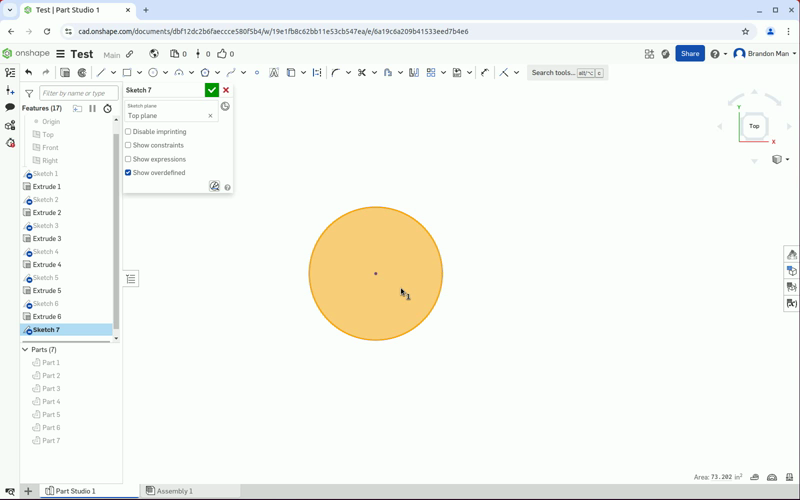
scroll(-6)
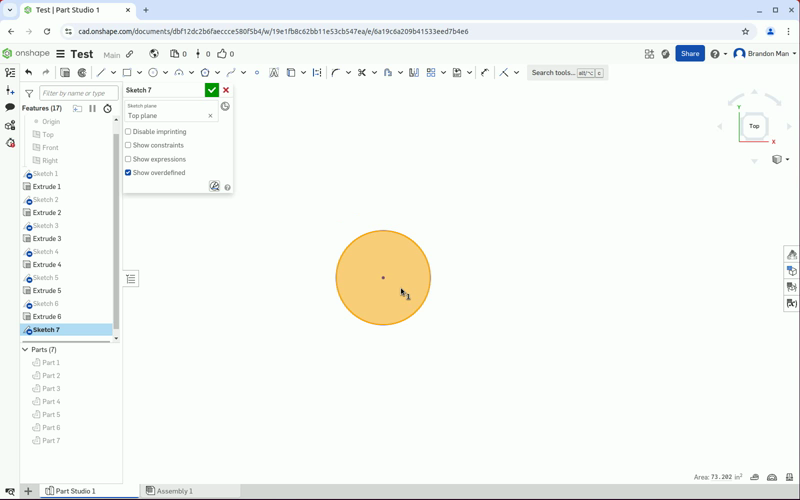
scroll(-6)
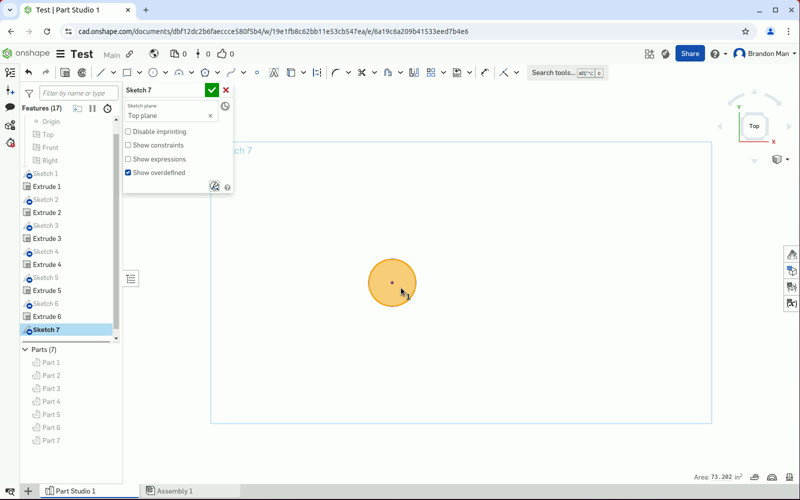
mouse_move(73, 352)
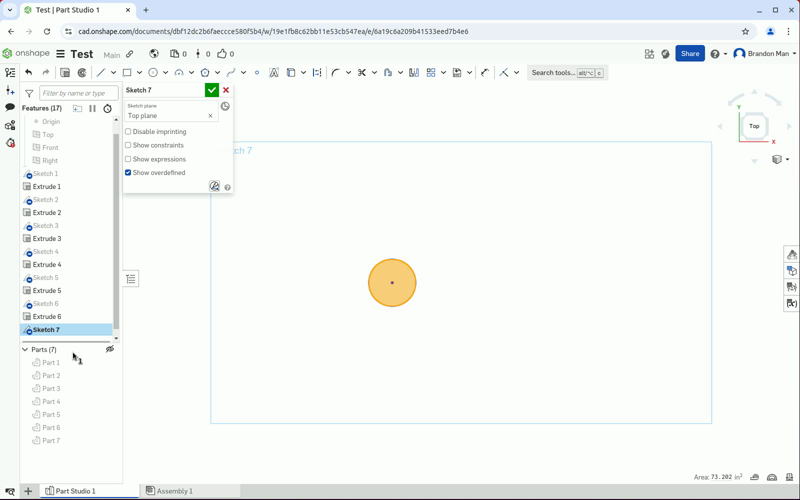
key(shift+y)
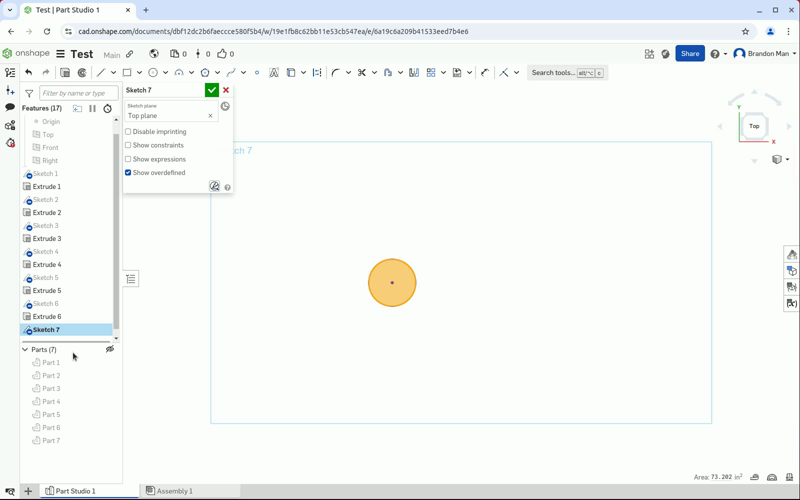
key(shift+e)
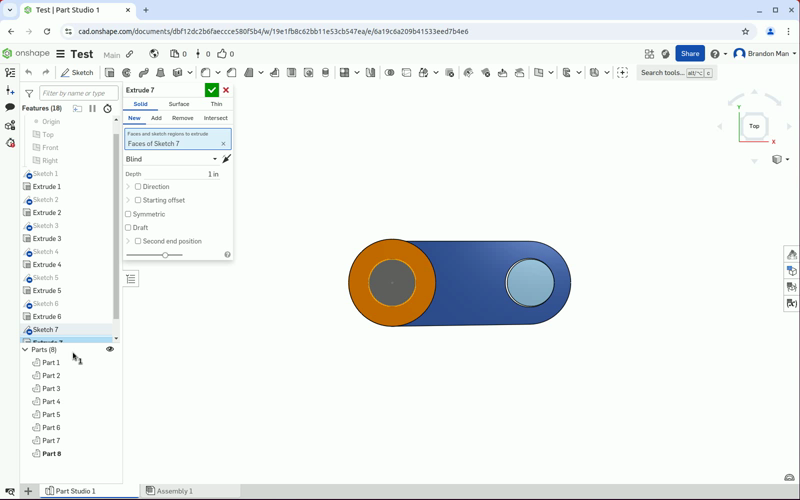
mouse_move(143, 106)
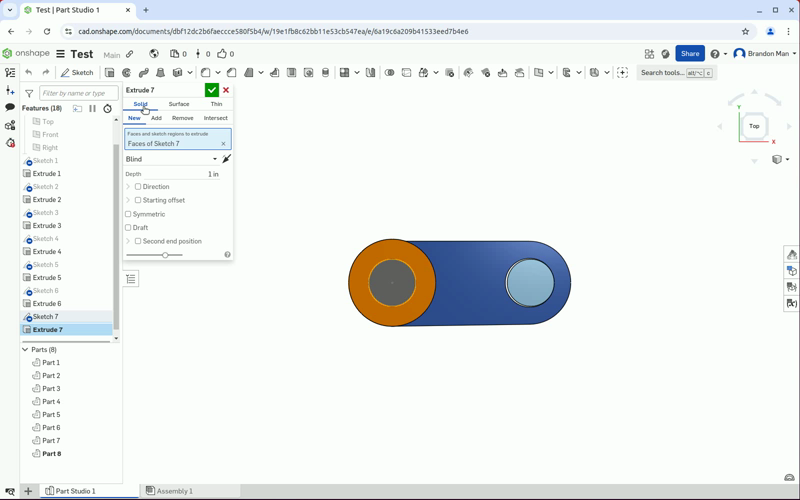
click(143, 106)
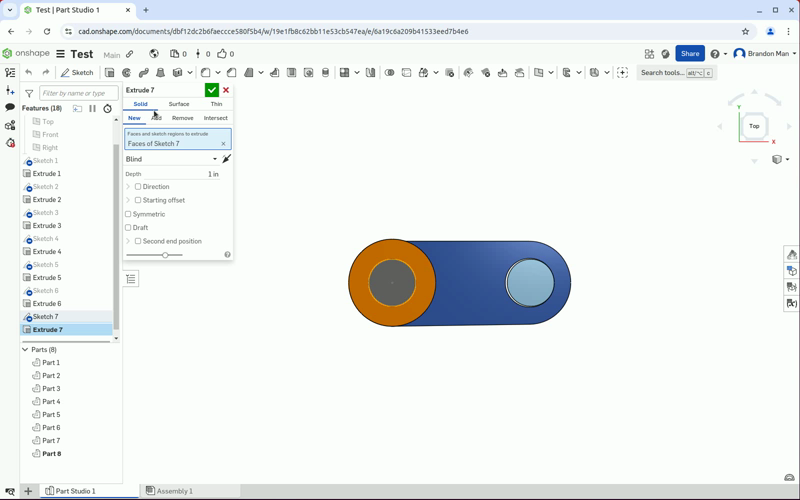
mouse_move(186, 120)
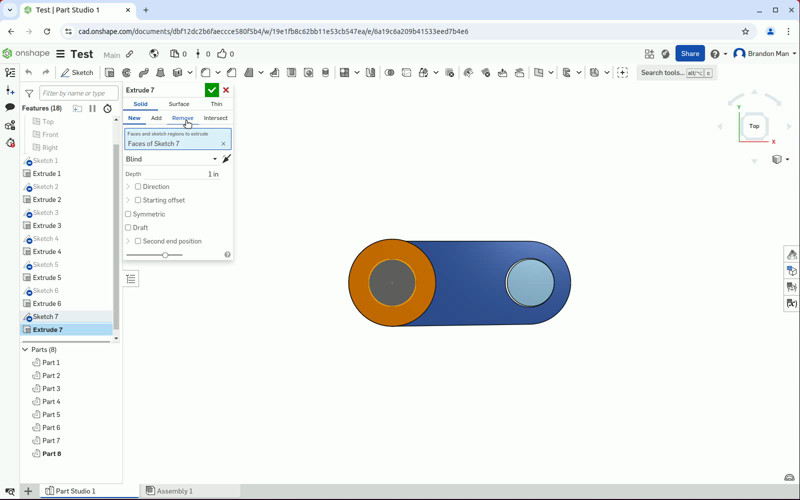
click(186, 120)
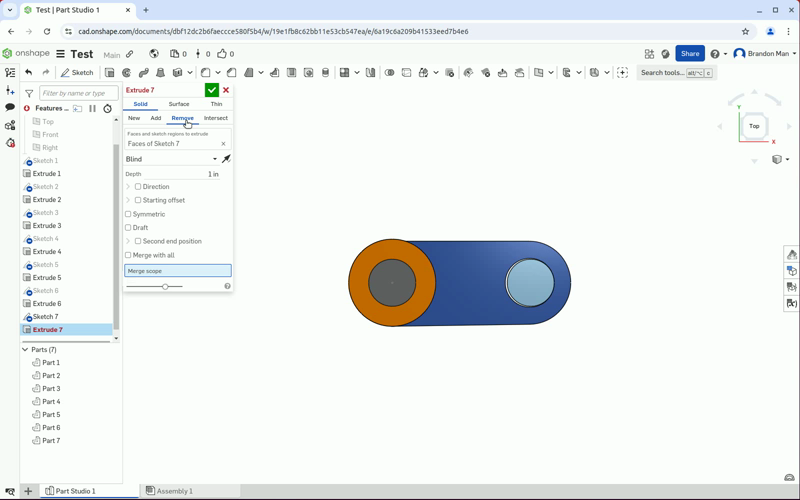
key(tab, 4)
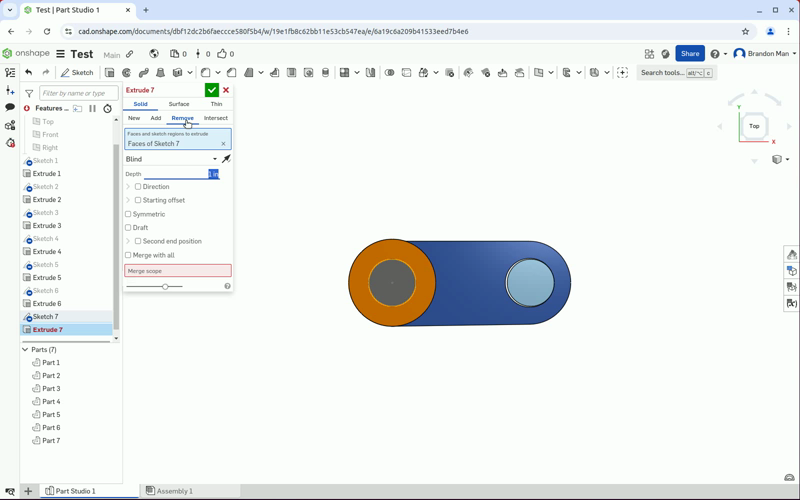
text(-23.349)
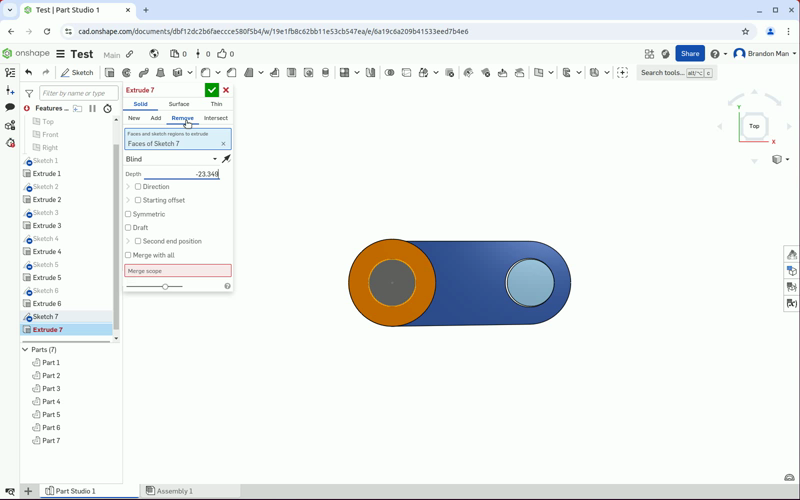
key(tab, 6)
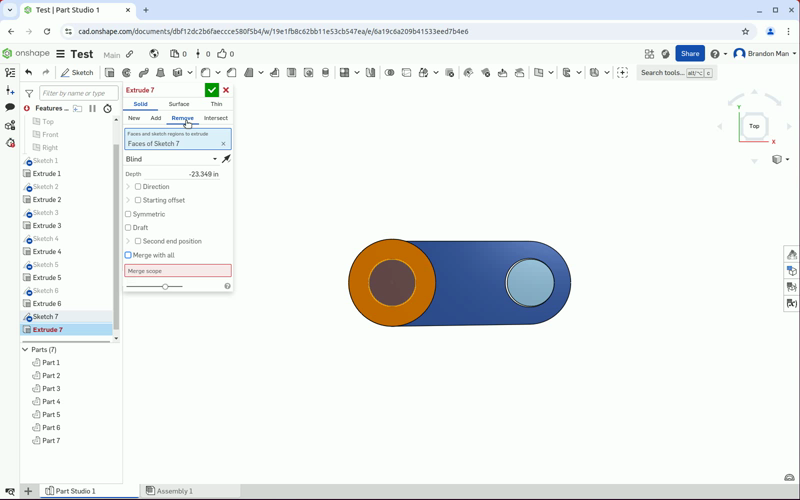
key(space)
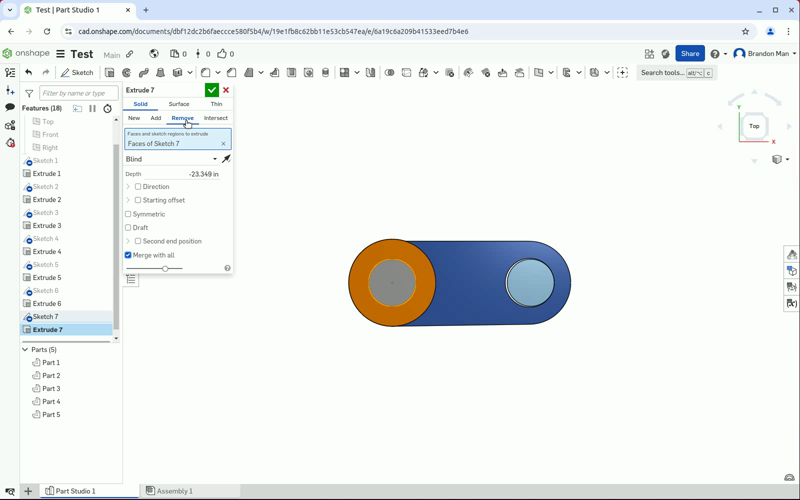
key(enter)
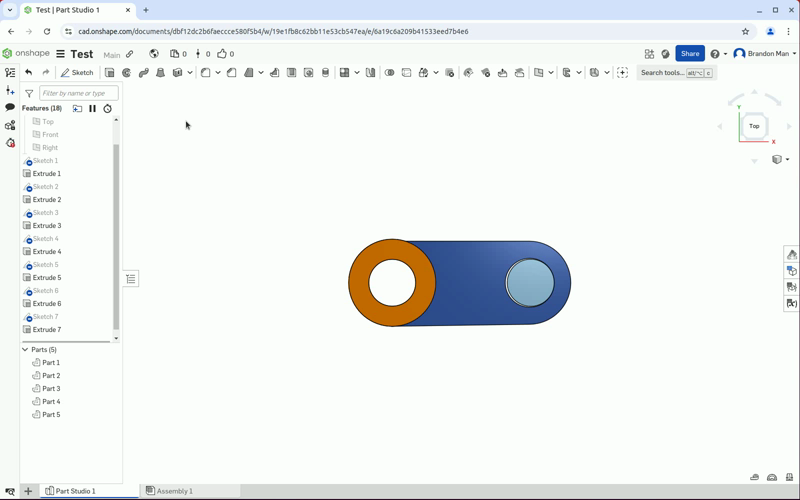
key(shift+h)
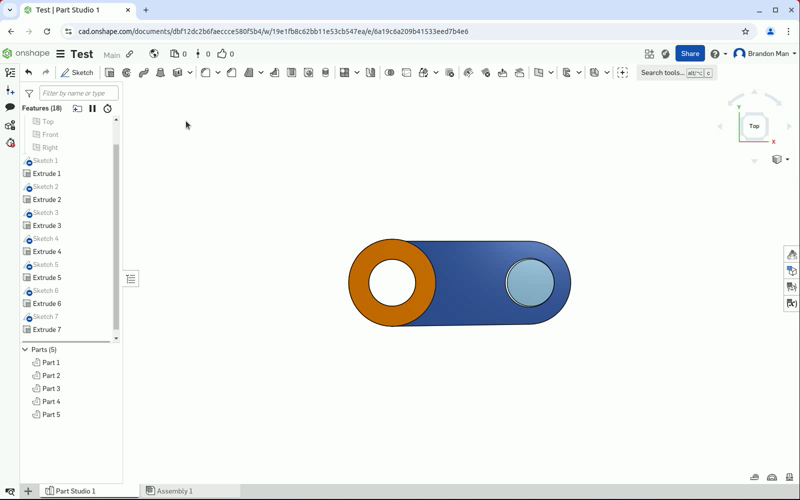
key(shift+h)
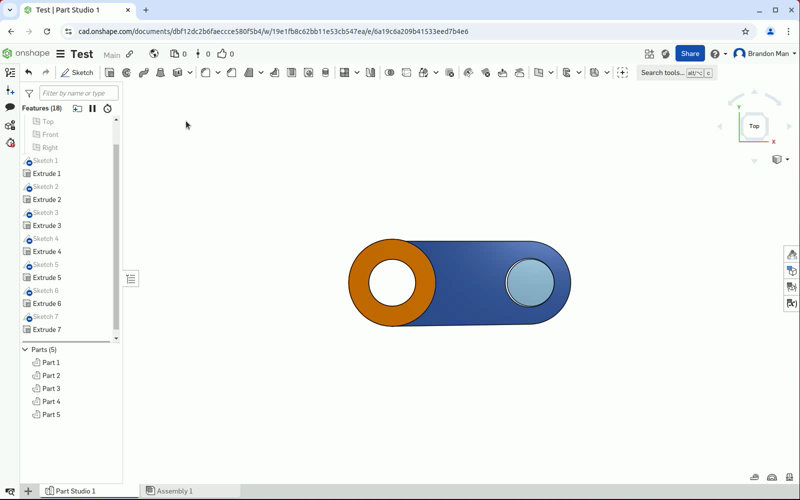
mouse_move(69, 163)
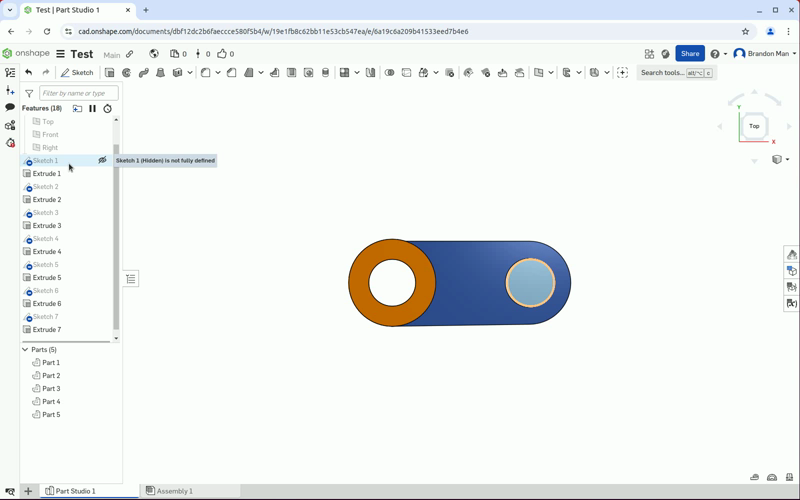
click(69, 163)
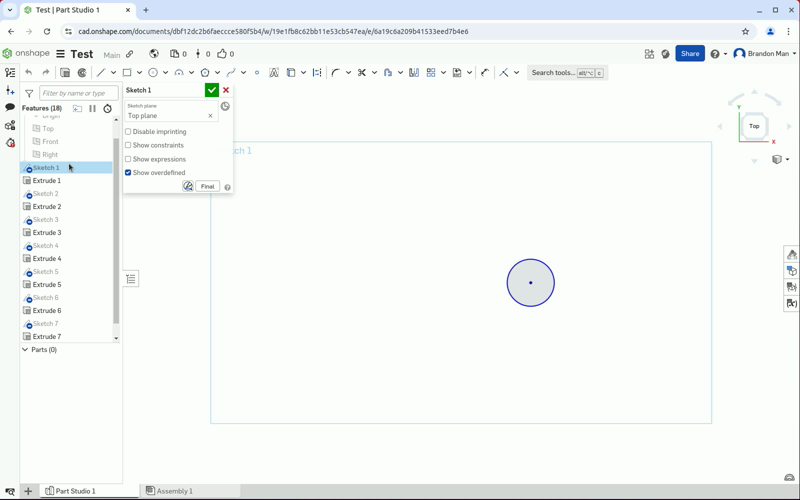
mouse_move(229, 92)
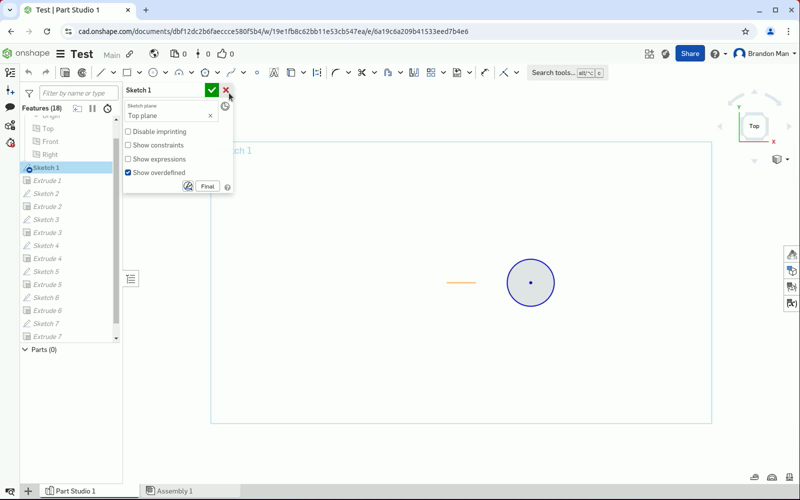
click(229, 92)
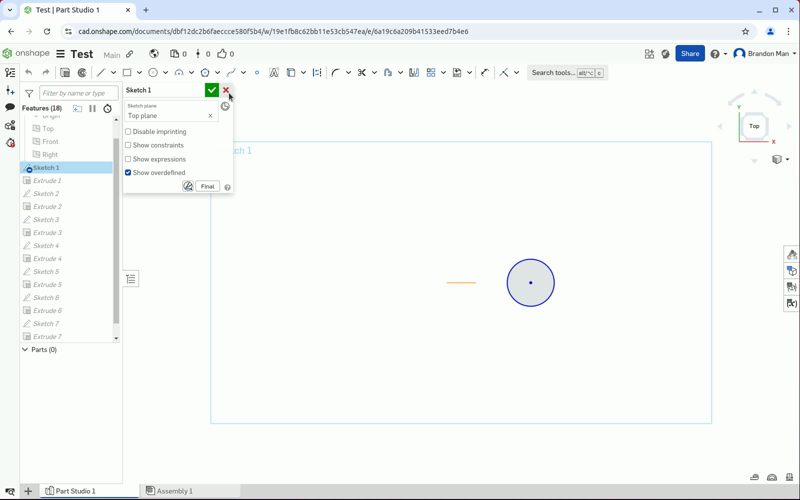
key(shift+s)
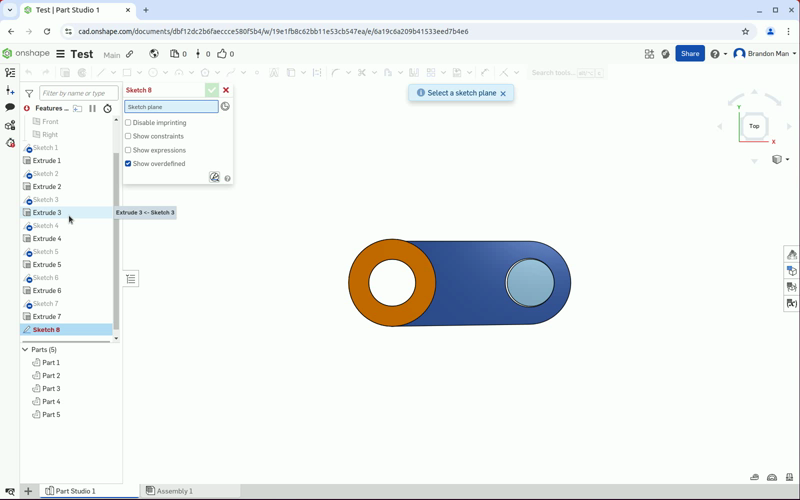
scroll(3)
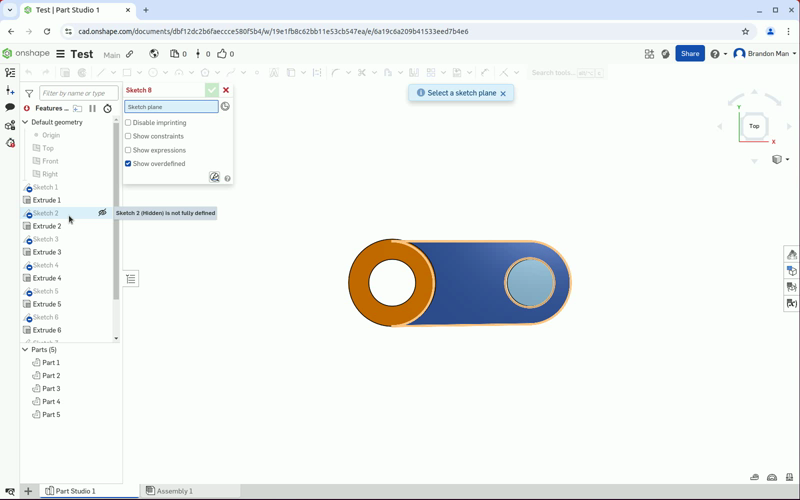
mouse_move(69, 150)
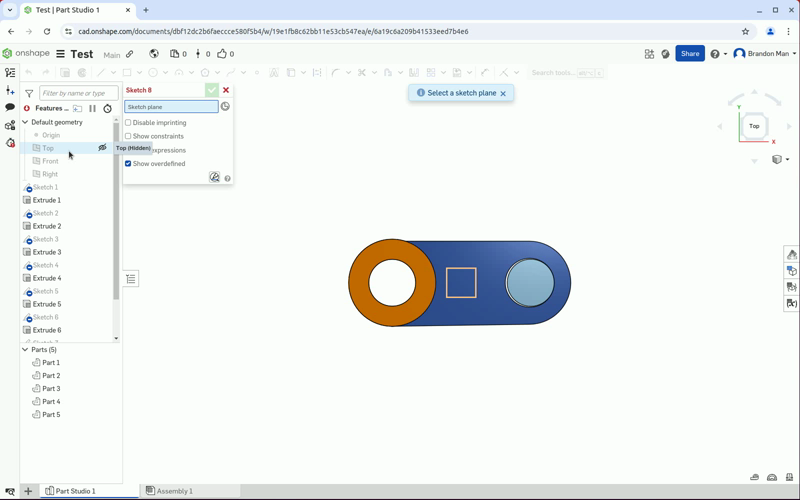
click(69, 150)
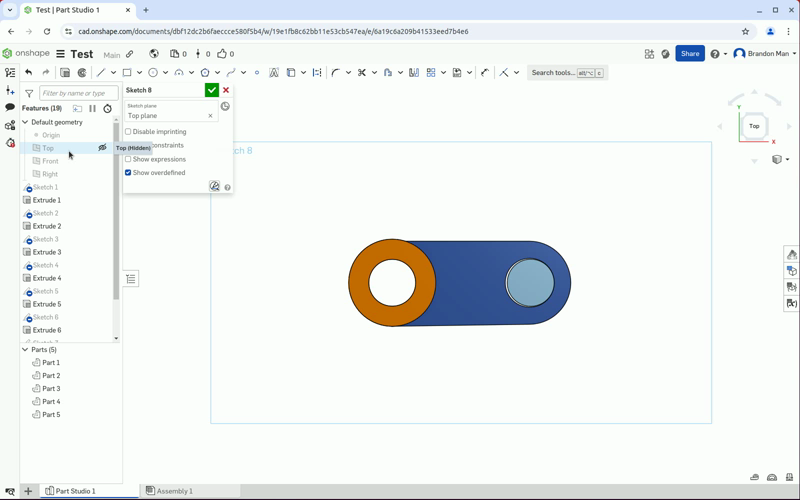
mouse_move(73, 352)
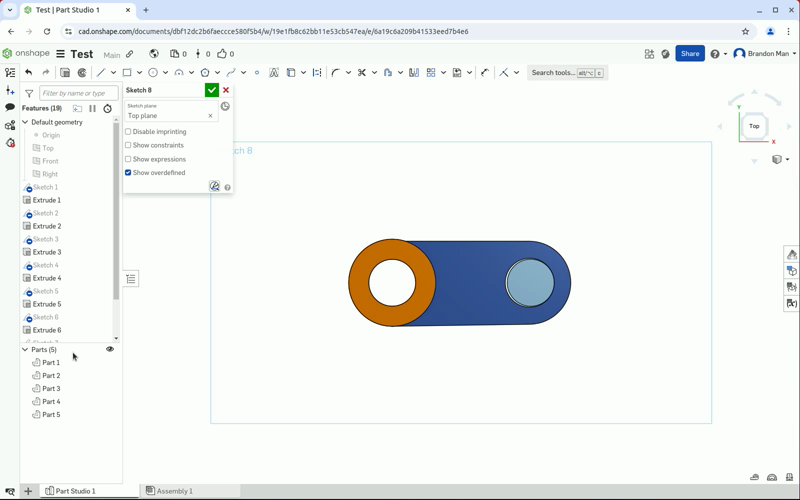
key(y)
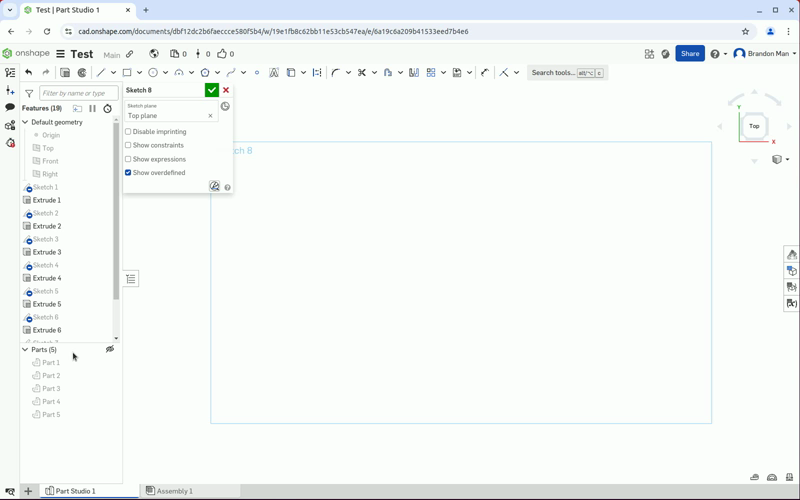
key(c)
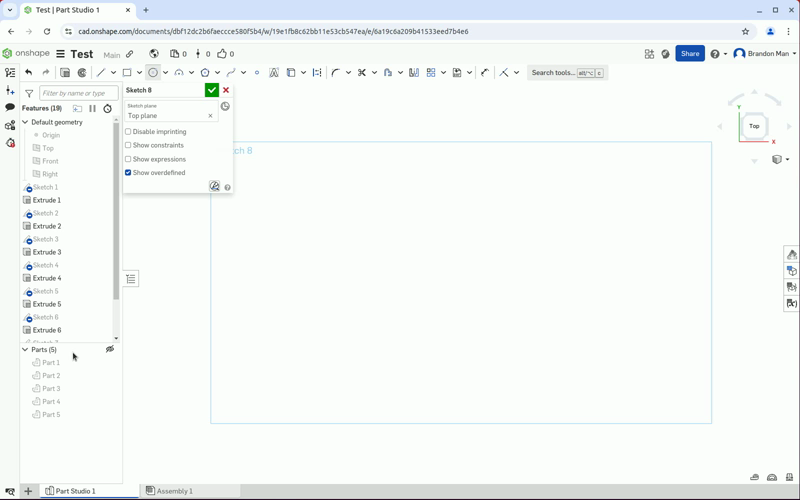
key_down(shift)
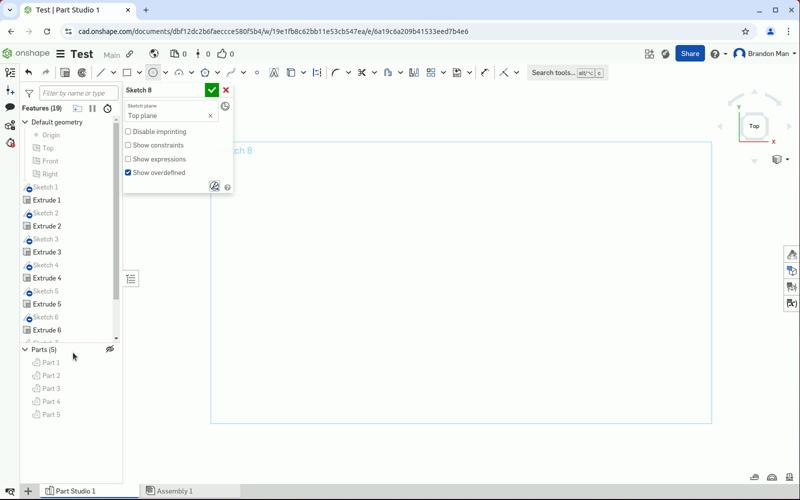
mouse_move(530, 282)
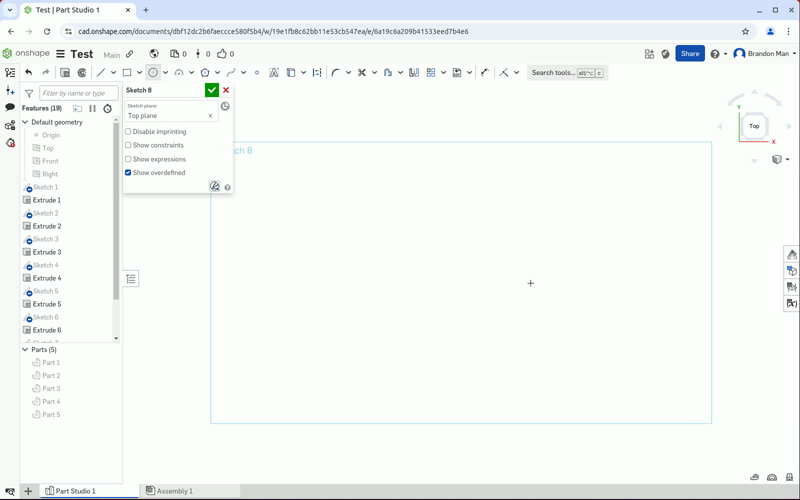
click(530, 282)
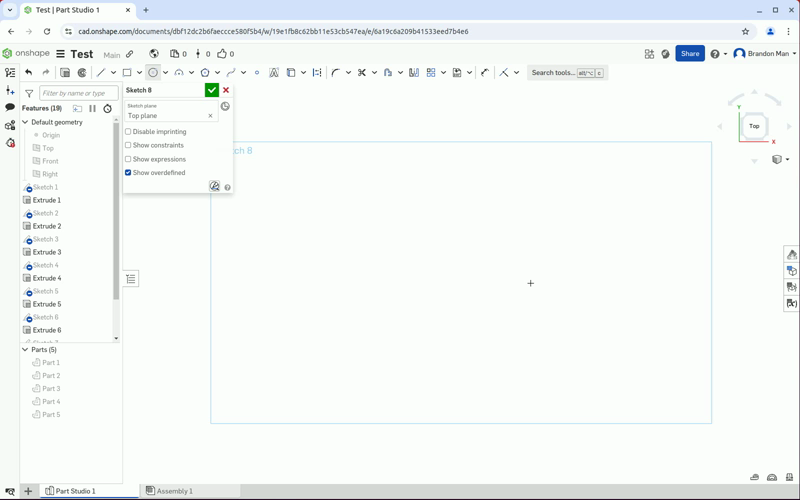
key_up(shift)
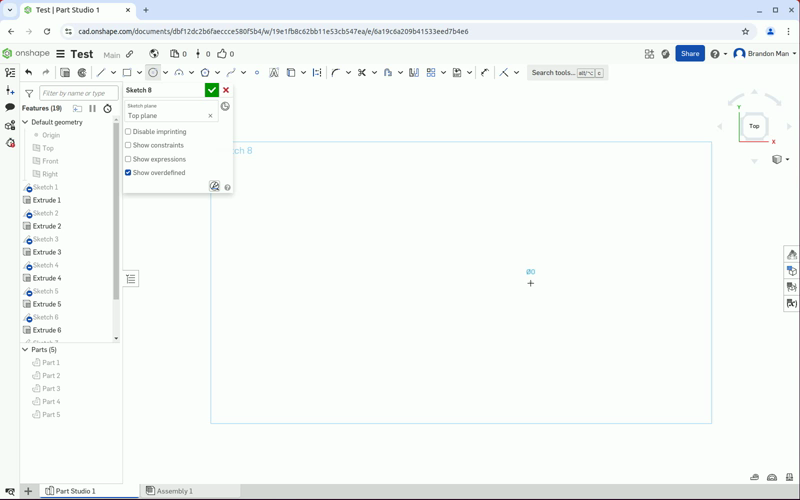
mouse_move(554, 282)
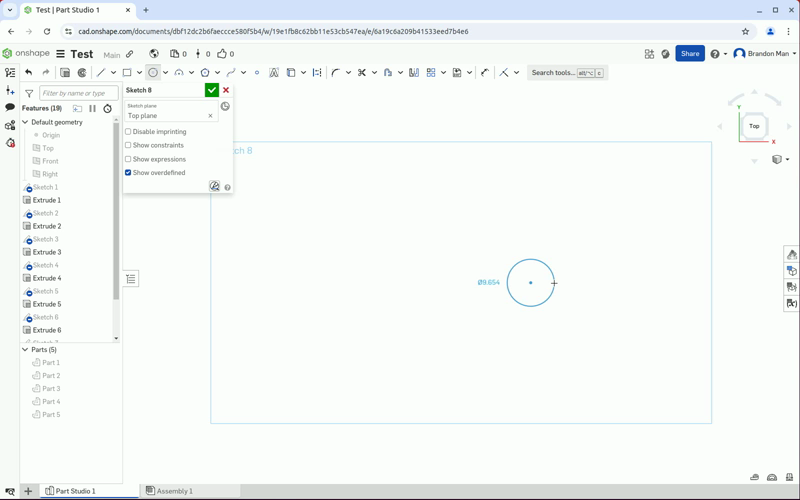
click(554, 282)
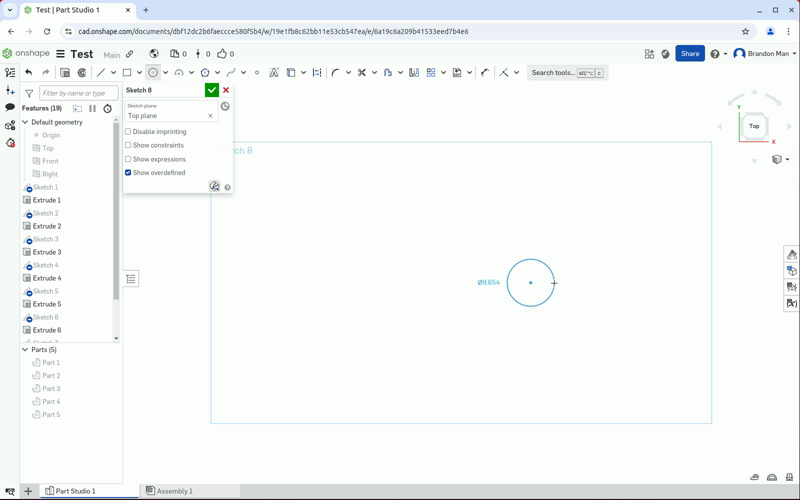
key(esc)
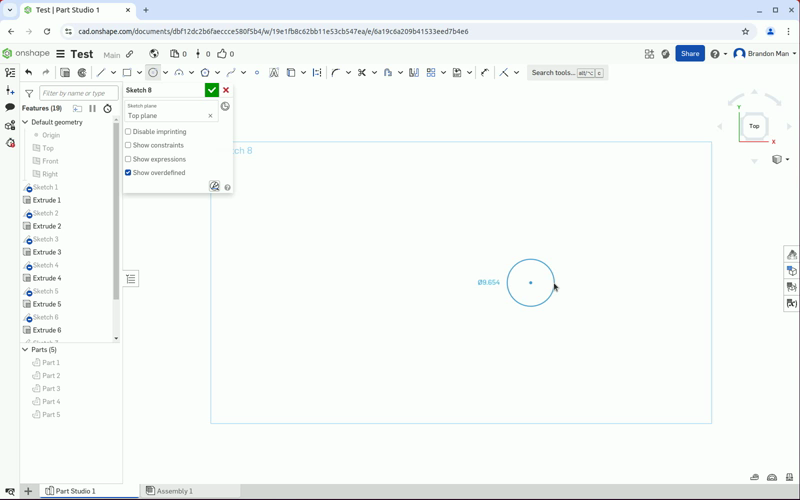
mouse_move(549, 282)
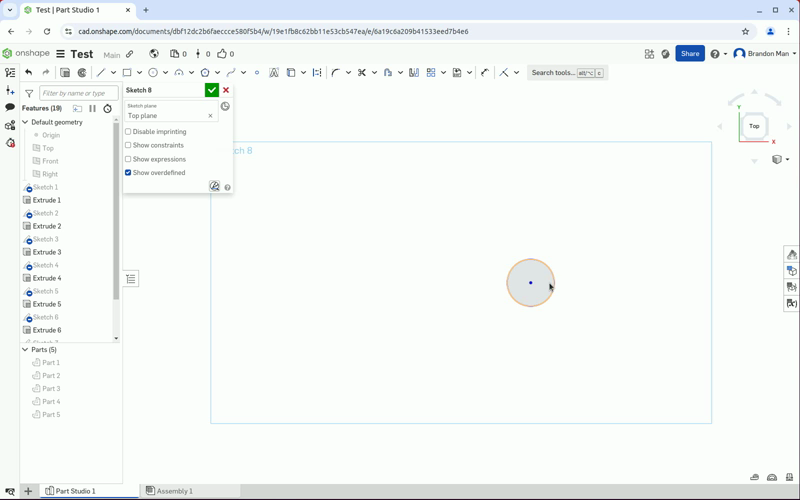
scroll(6)
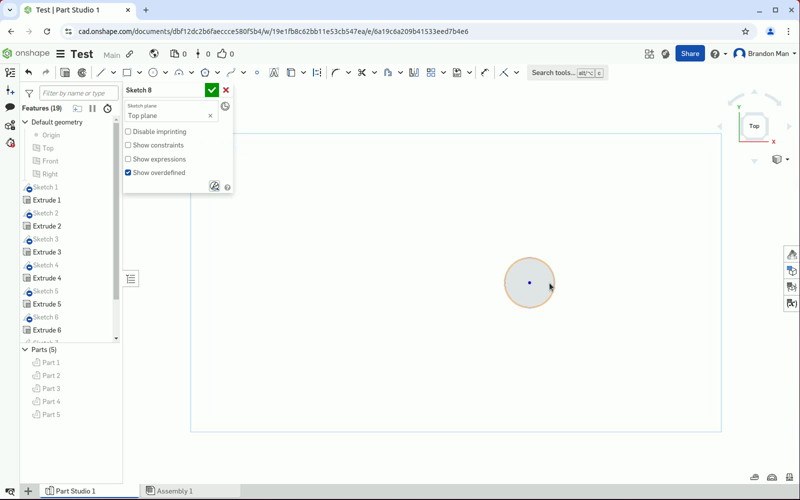
scroll(6)
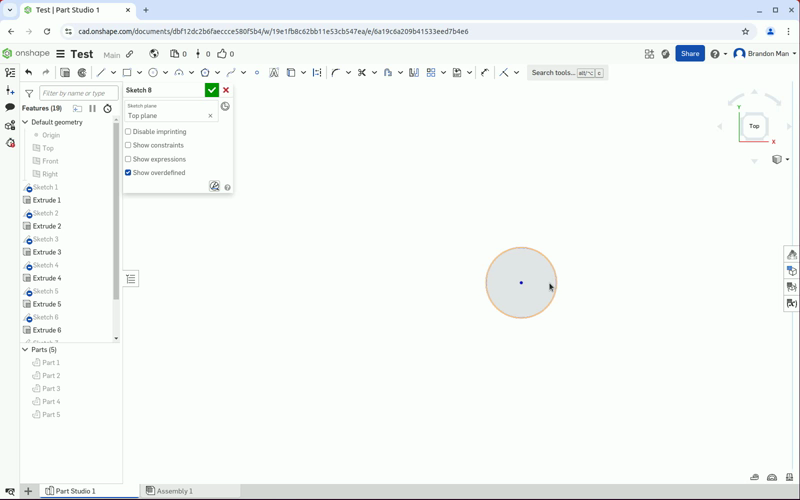
scroll(6)
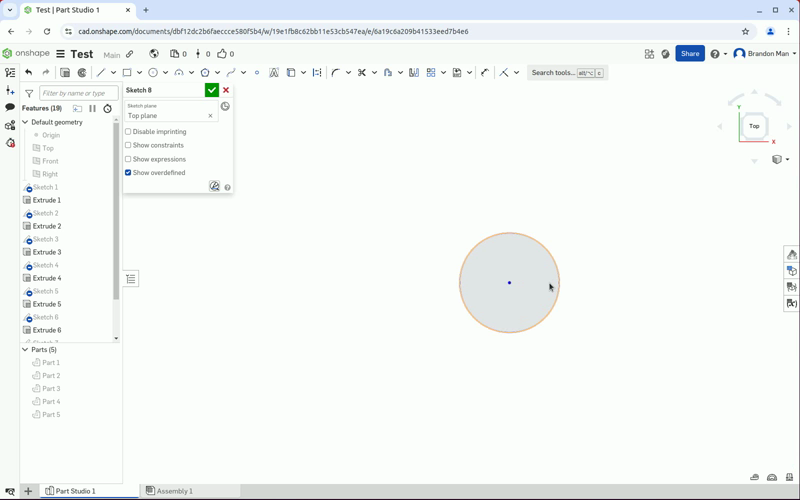
scroll(6)
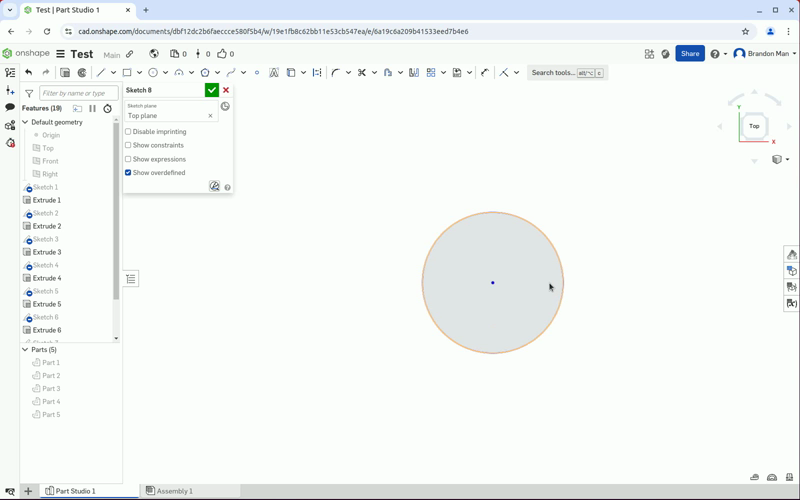
scroll(6)
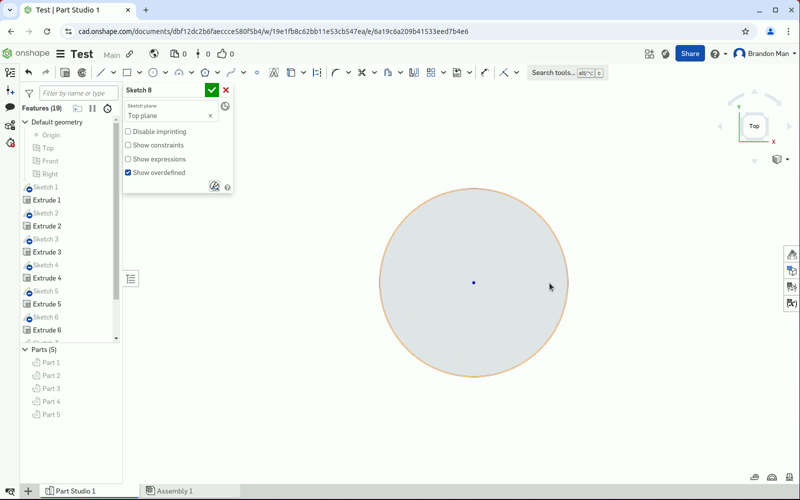
scroll(6)
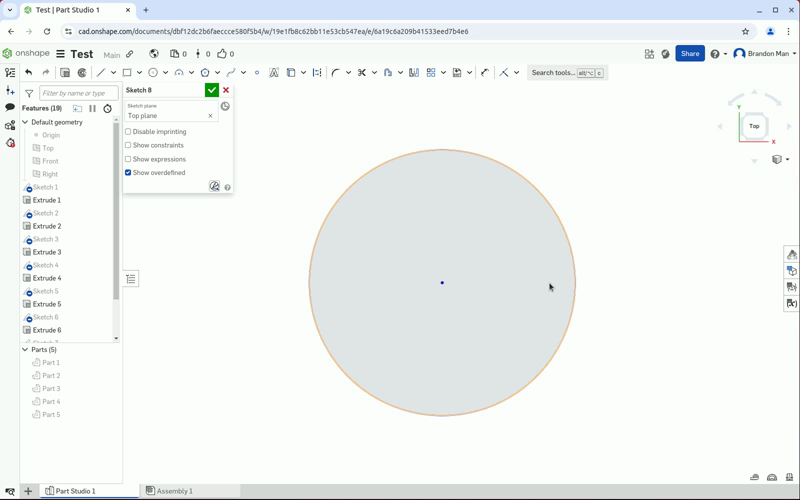
scroll(6)
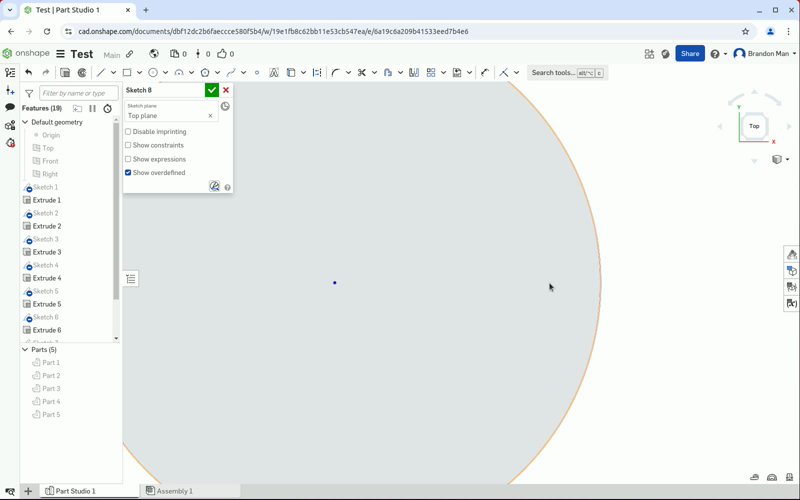
click(549, 282)
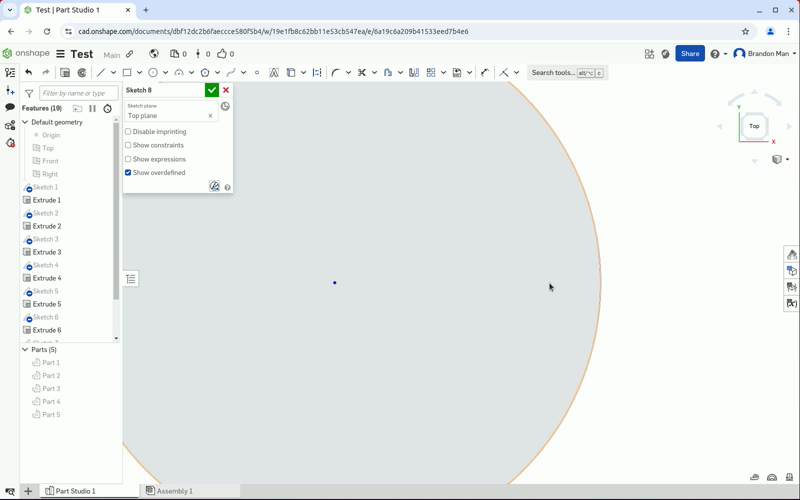
scroll(-6)
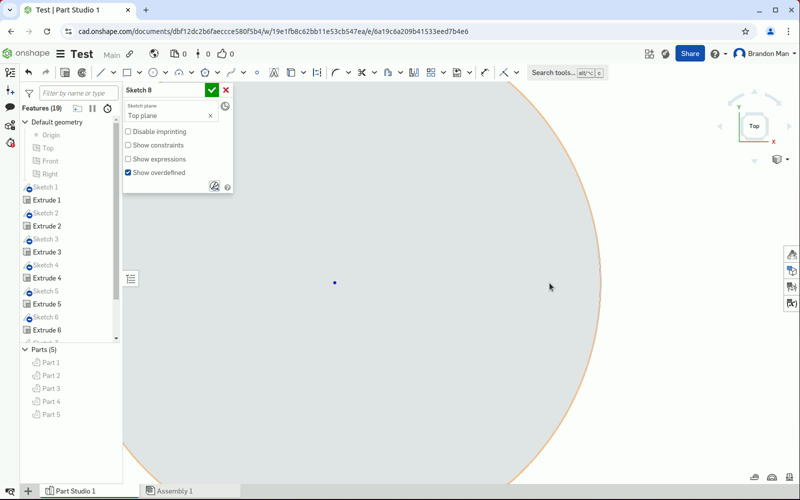
scroll(-6)
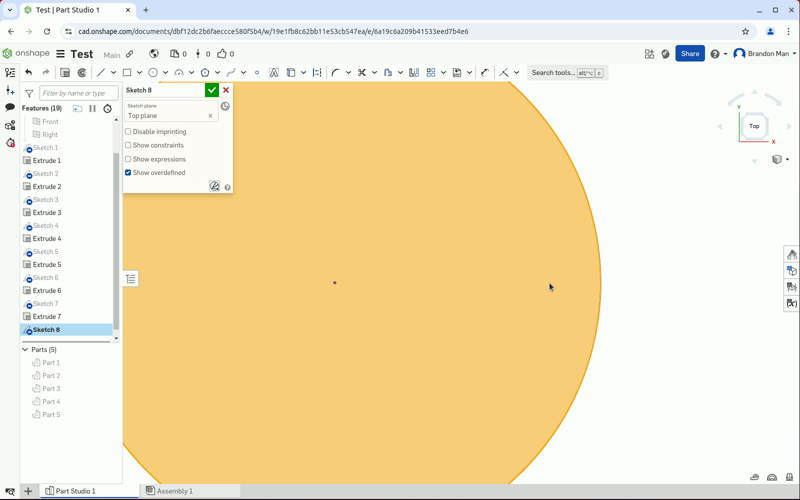
scroll(-6)
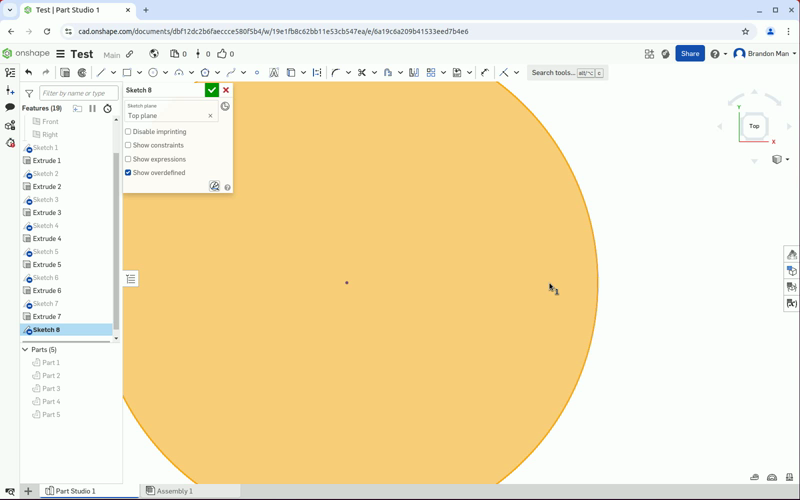
scroll(-6)
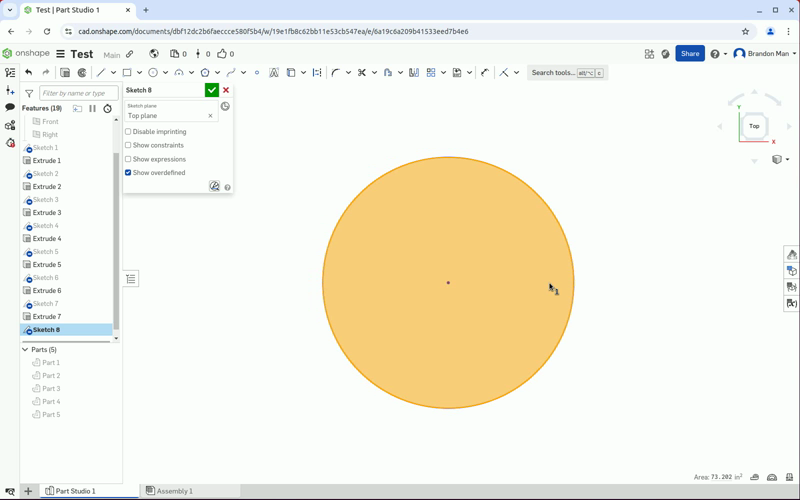
scroll(-6)
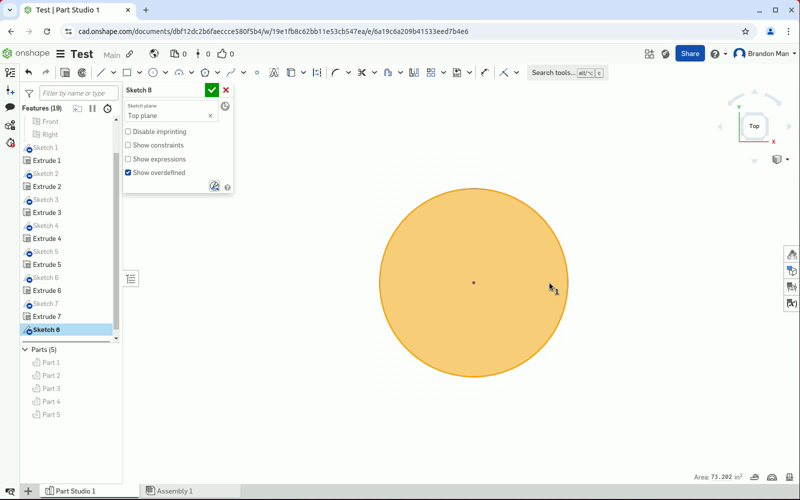
scroll(-6)
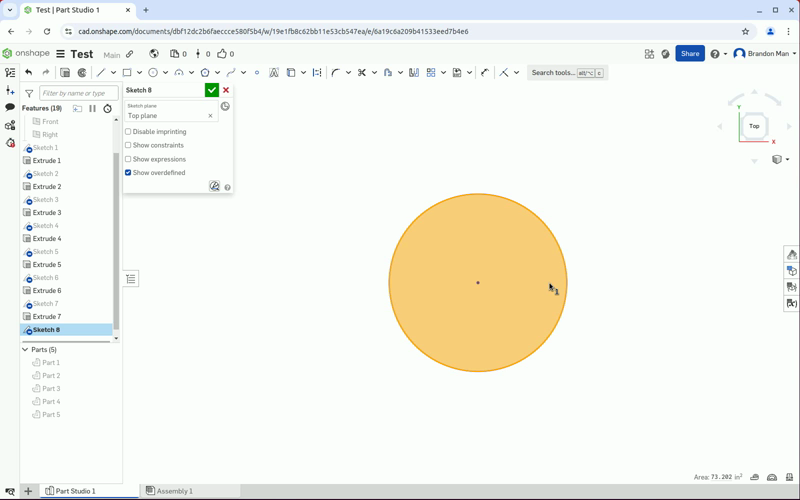
scroll(-6)
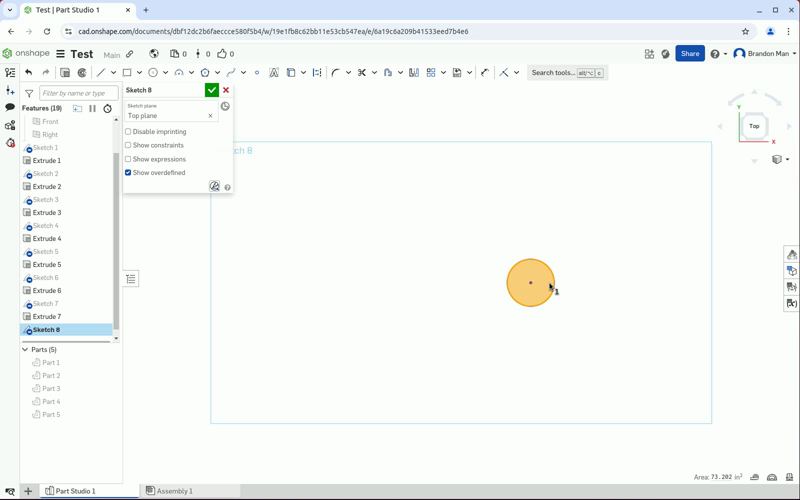
mouse_move(73, 352)
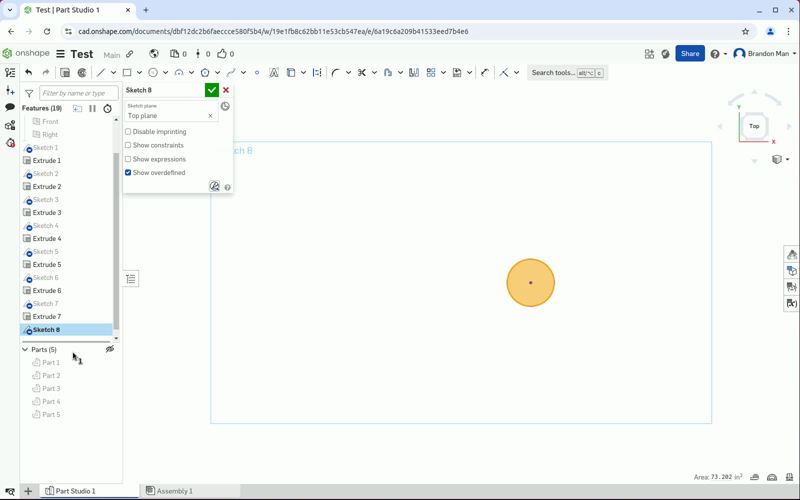
key(shift+y)
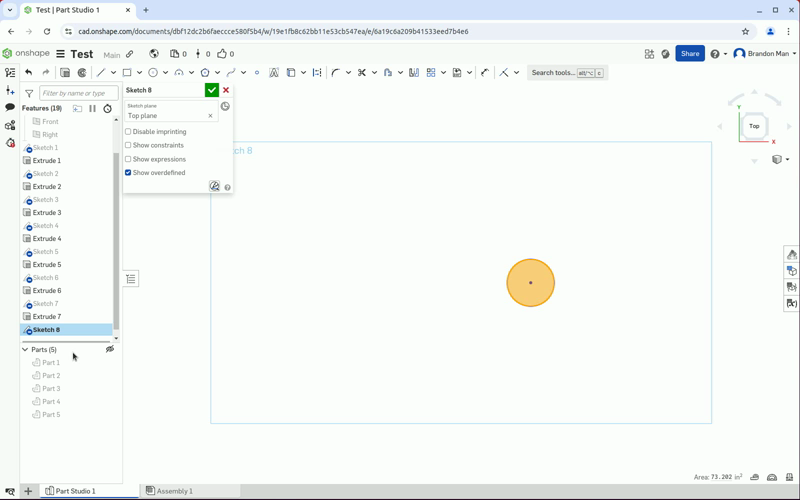
key(shift+e)
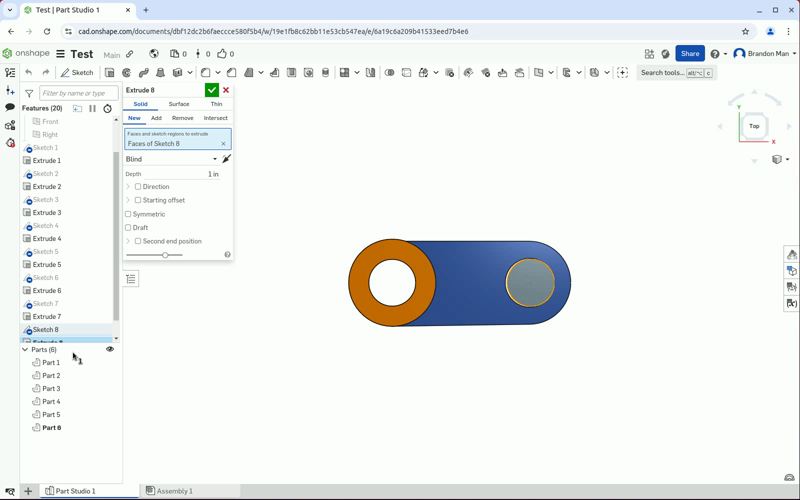
mouse_move(143, 106)
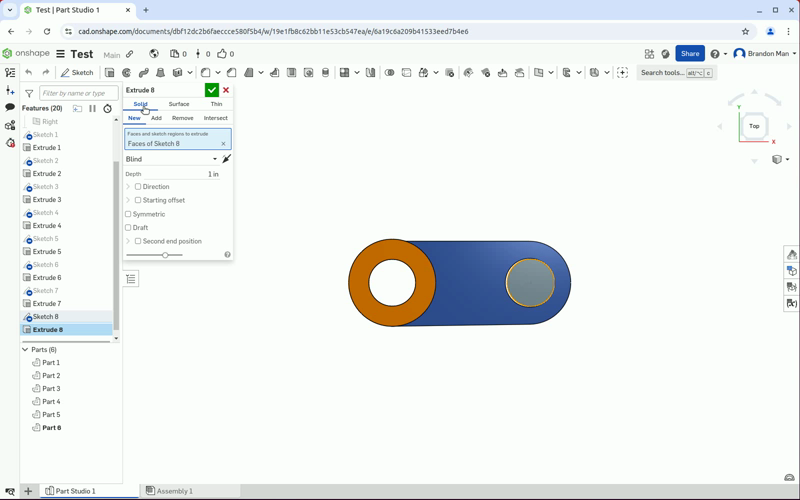
click(143, 106)
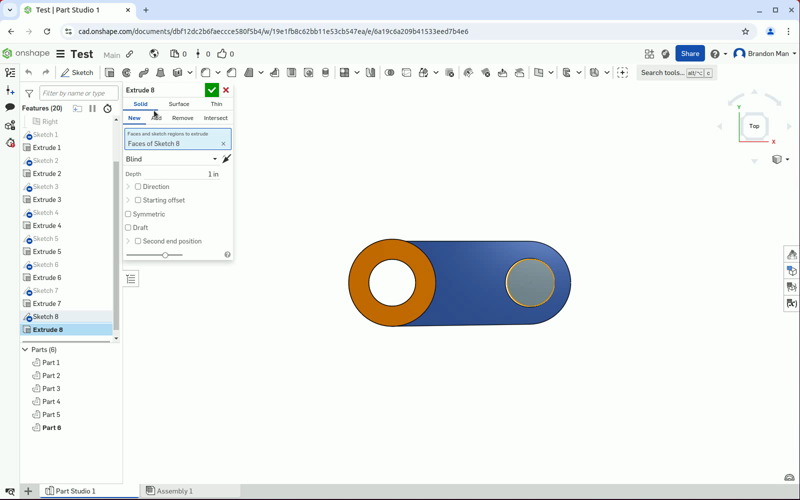
mouse_move(186, 120)
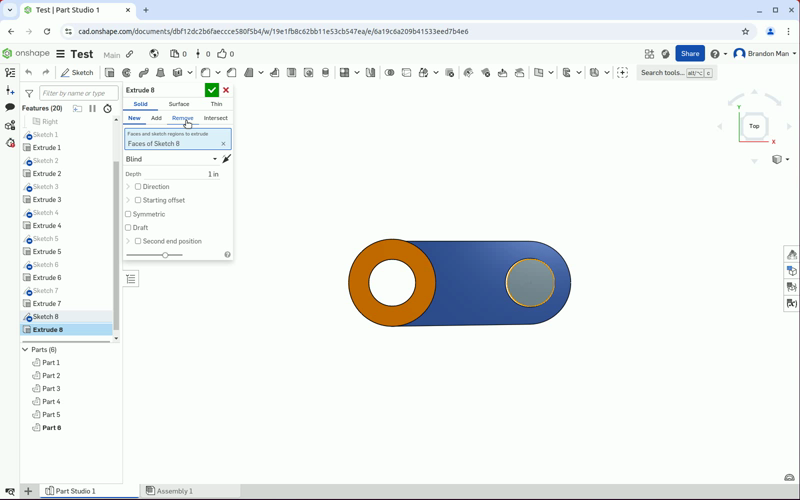
click(186, 120)
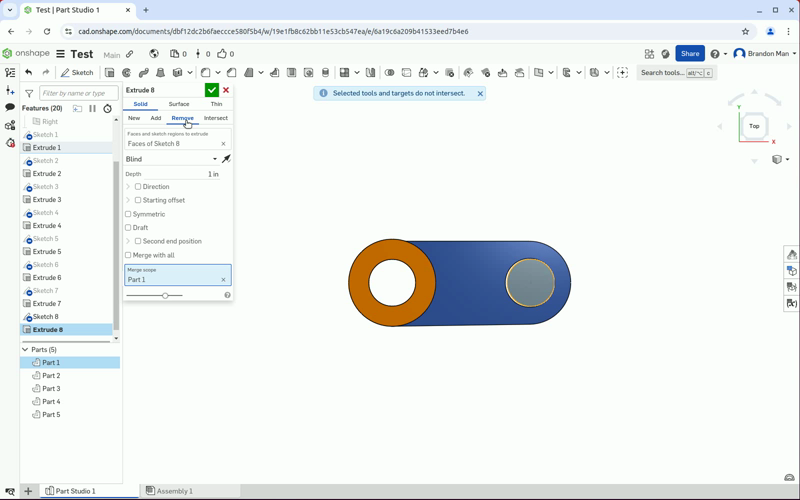
key(tab, 4)
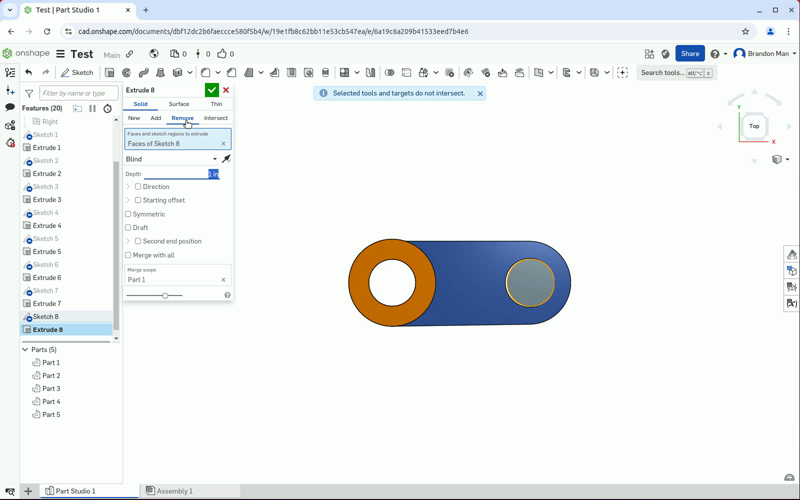
text(-18.775)
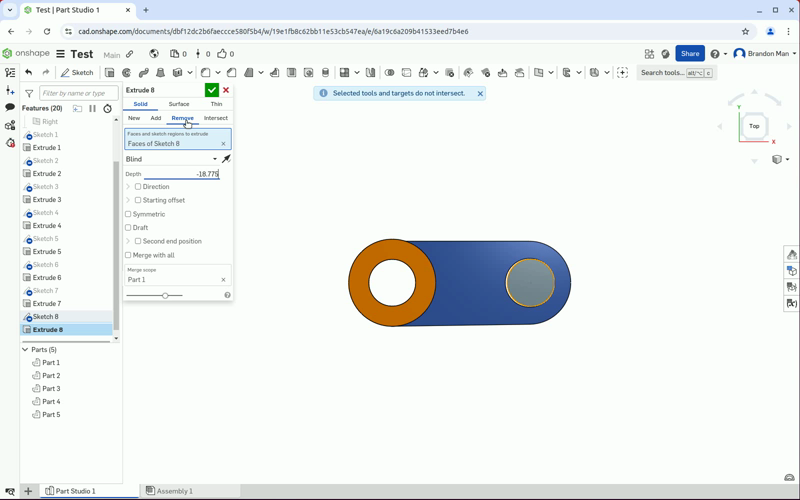
key(tab, 6)
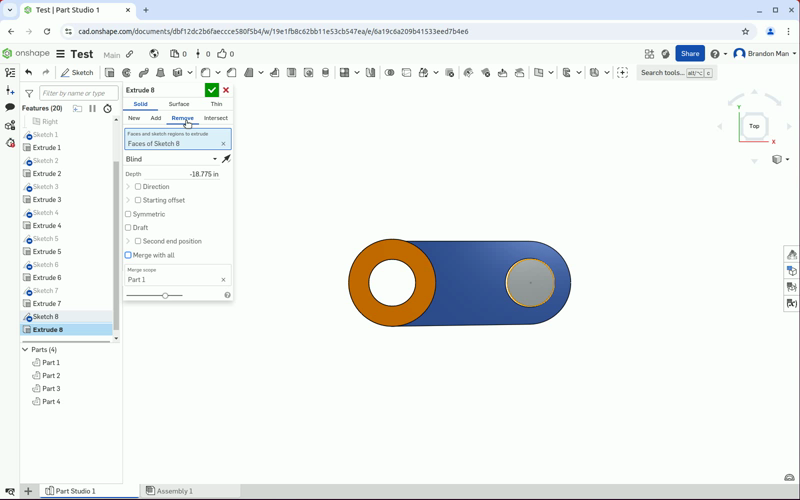
key(space)
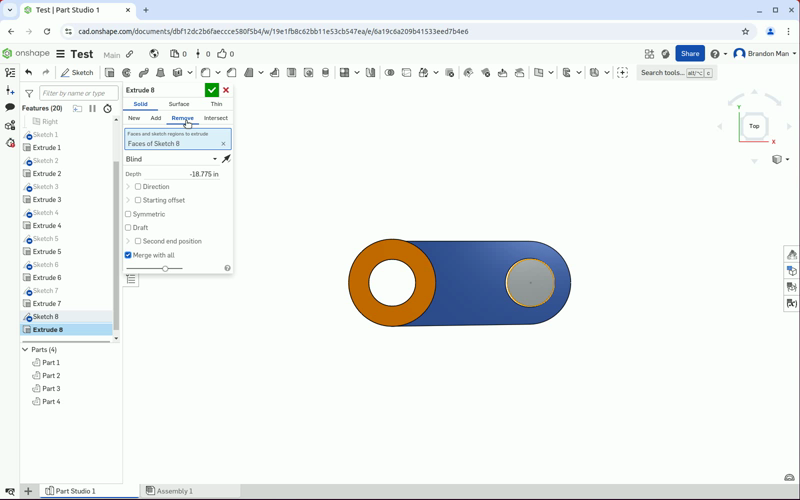
key(enter)
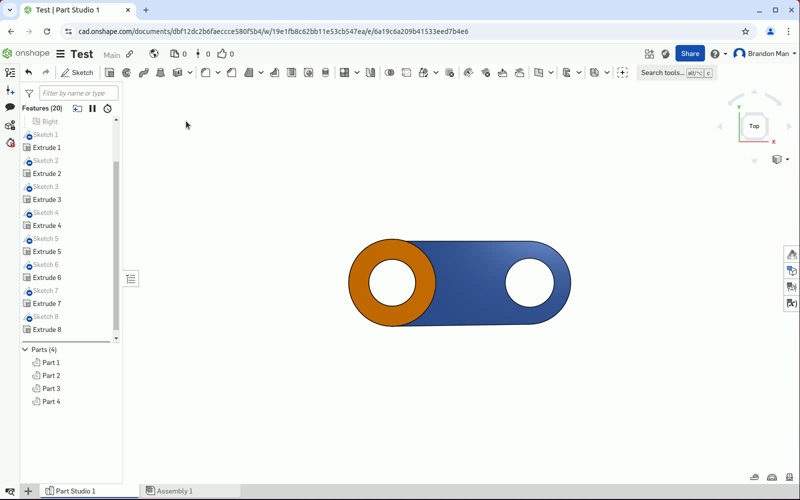
key(shift+h)
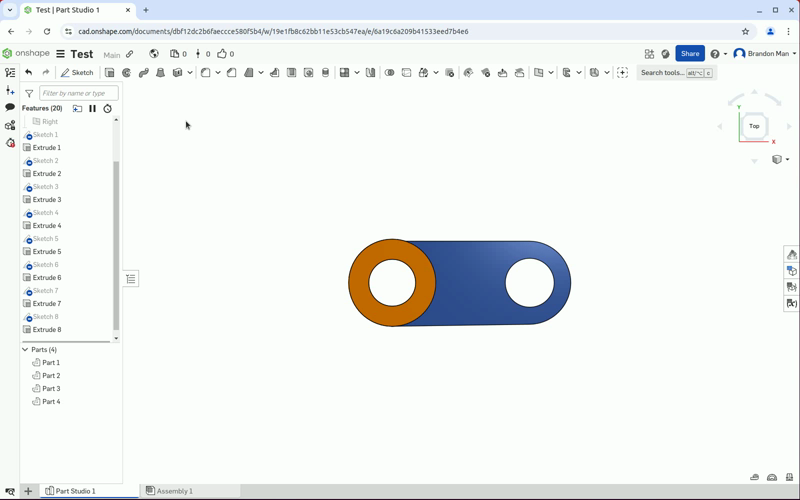
key(shift+h)
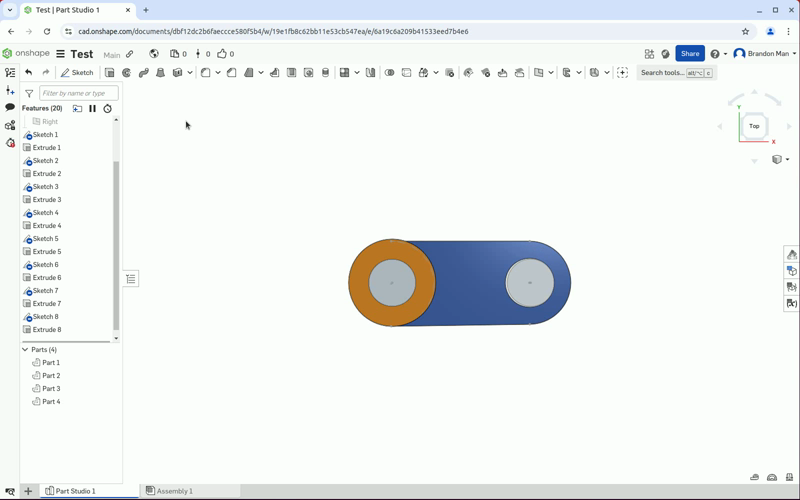
key(shift+7)
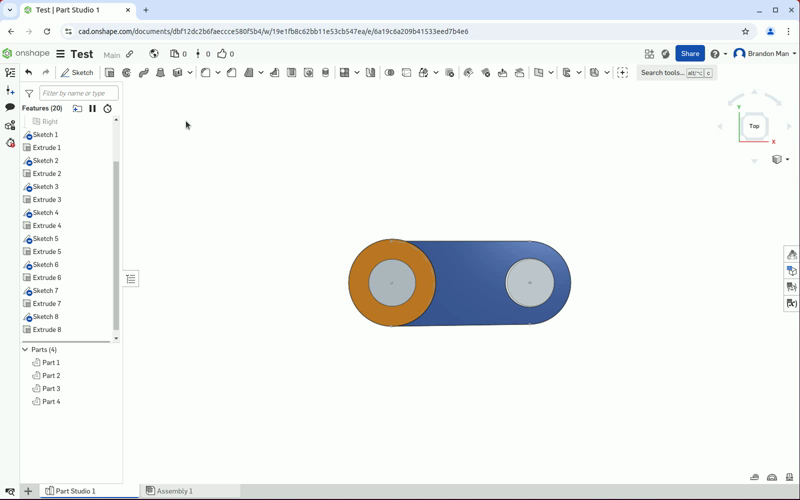
key(up, 3)
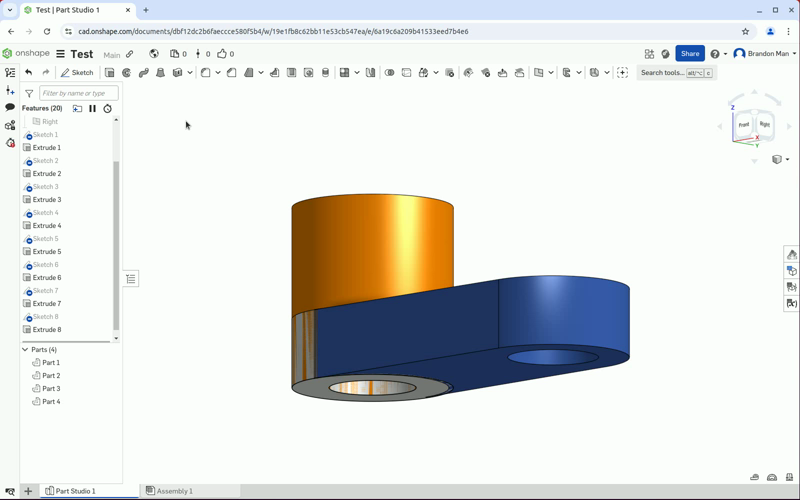
key(left, 3)
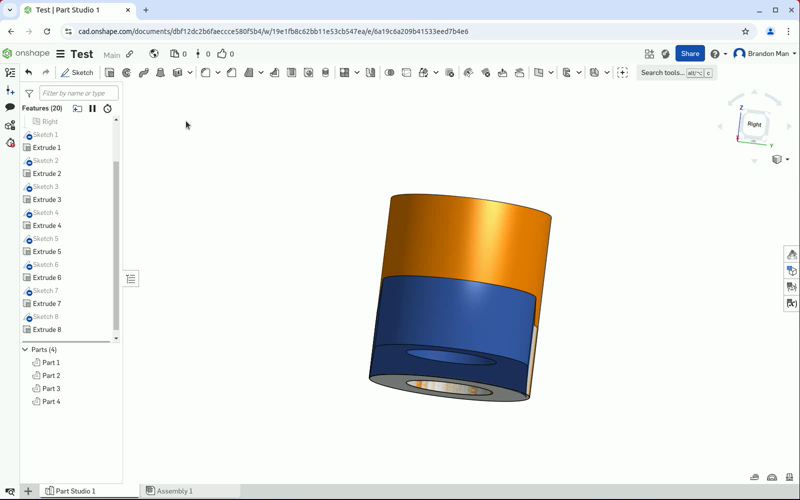
key(right, 3)
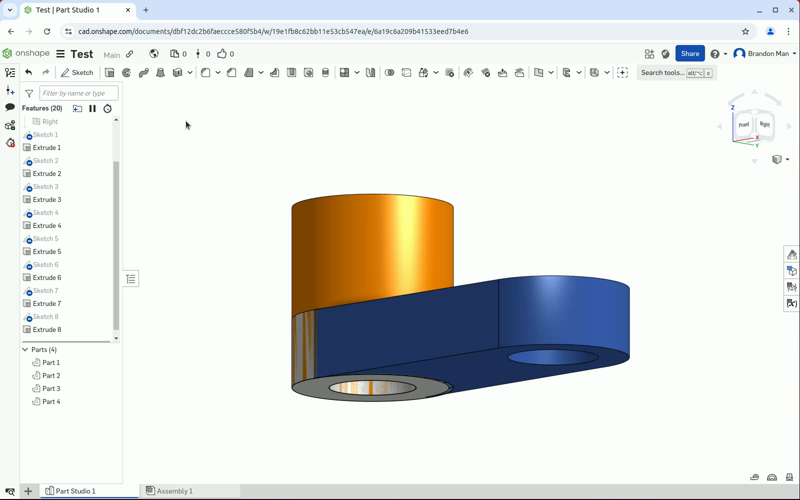
key(down, 3)
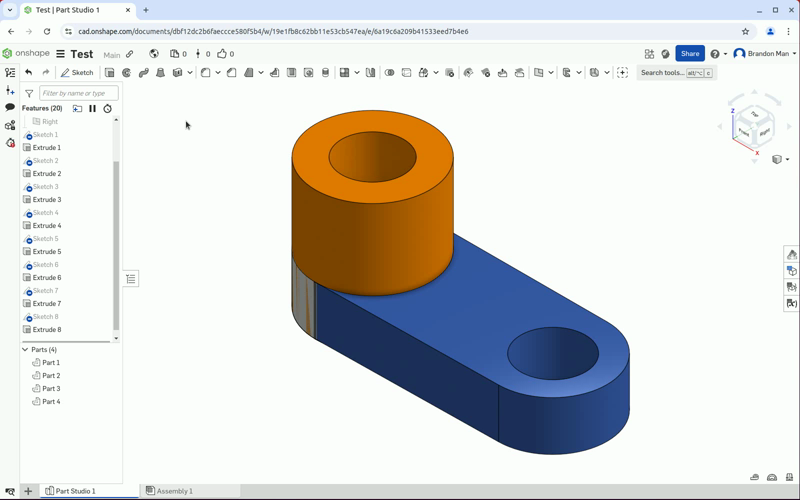
mouse_move(69, 137)
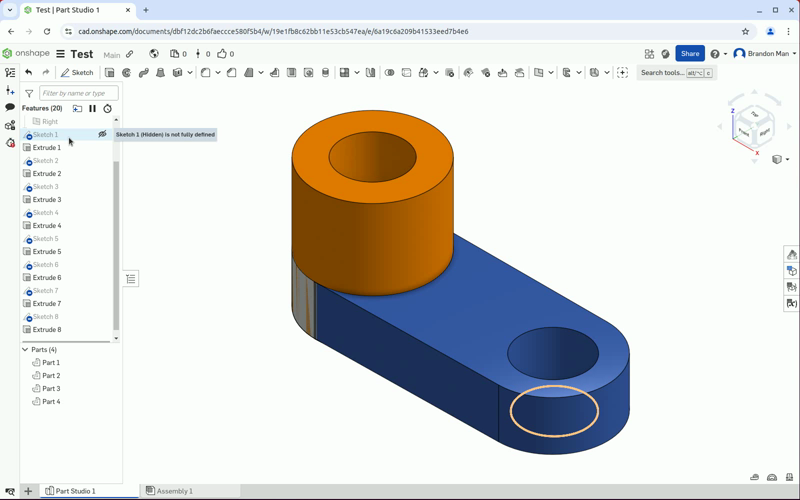
click(69, 137)